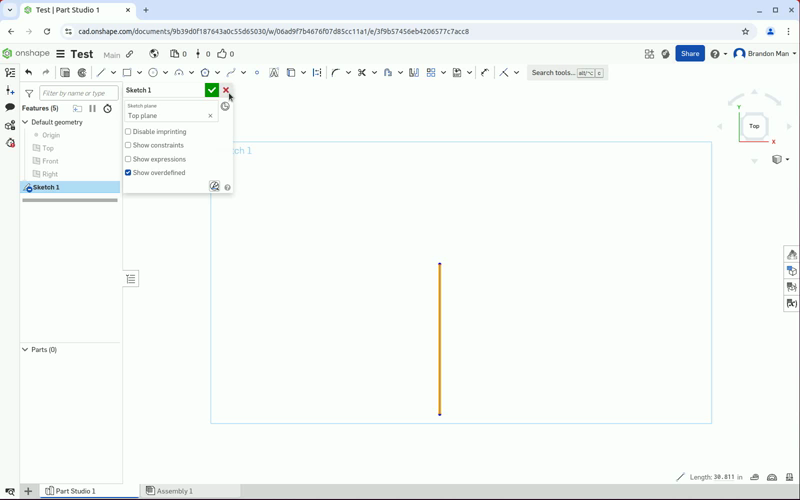
key(shift+h)
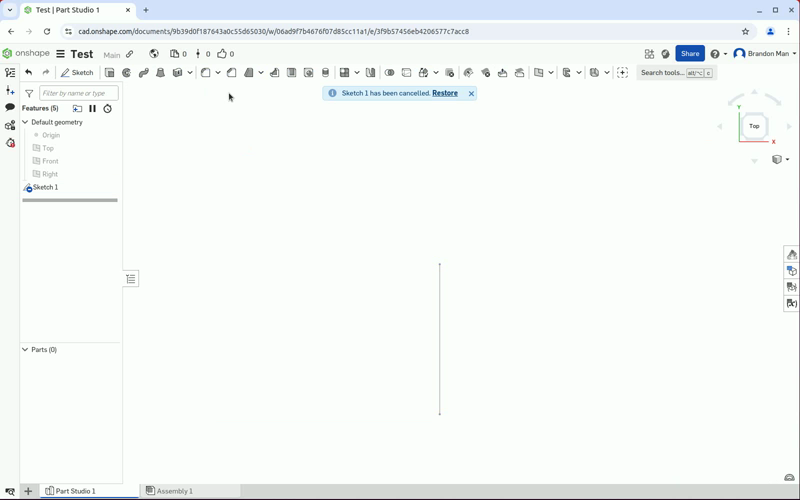
key(shift+s)
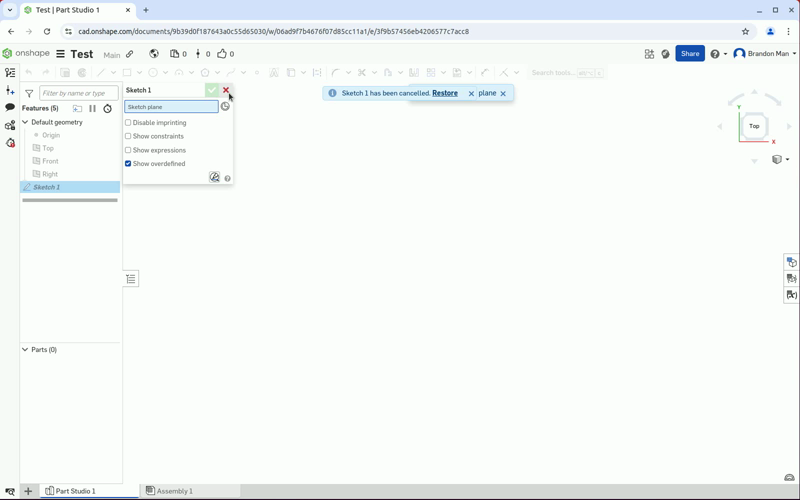
mouse_move(73, 150)
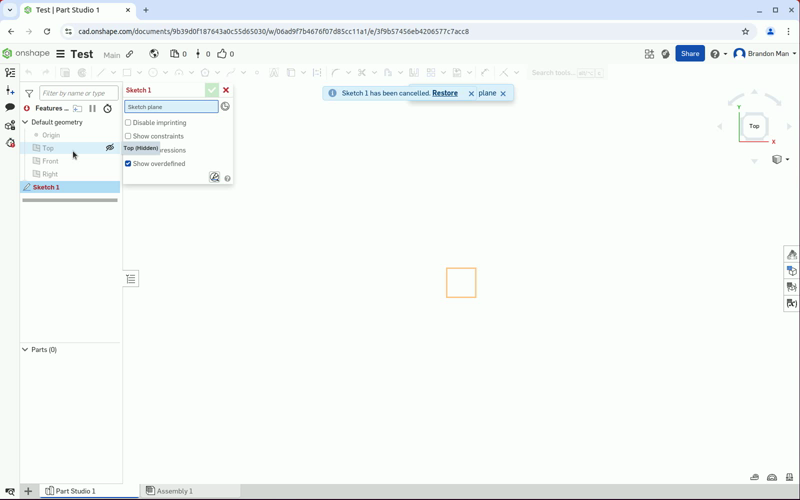
click(73, 150)
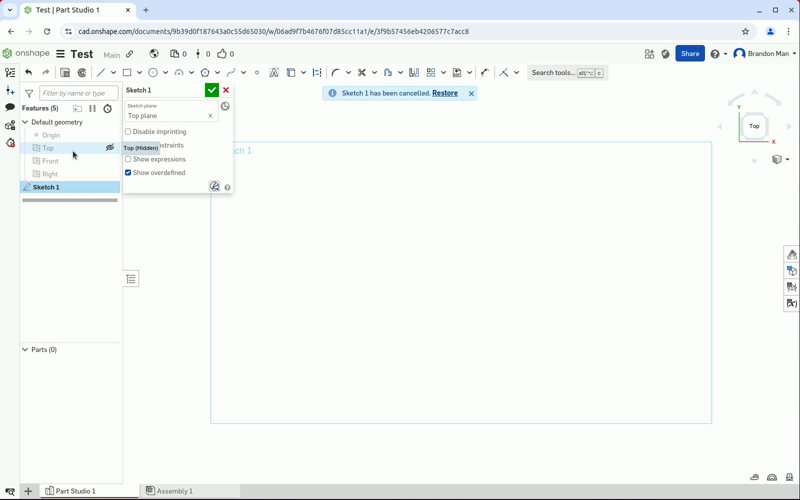
mouse_move(73, 352)
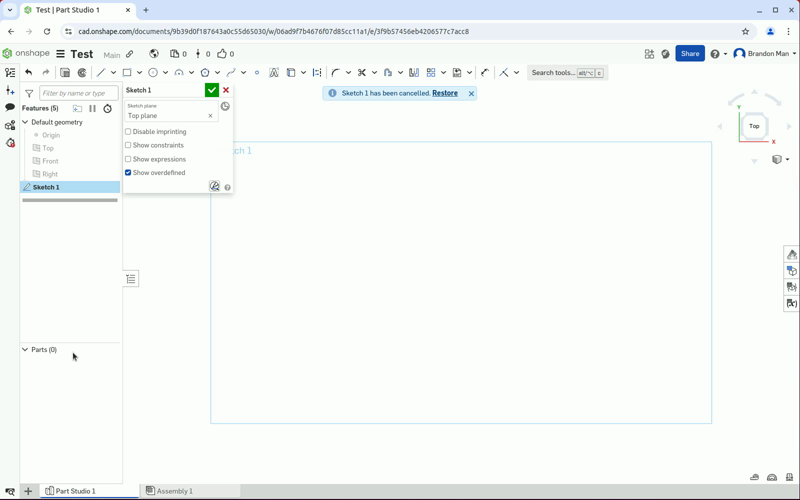
key(y)
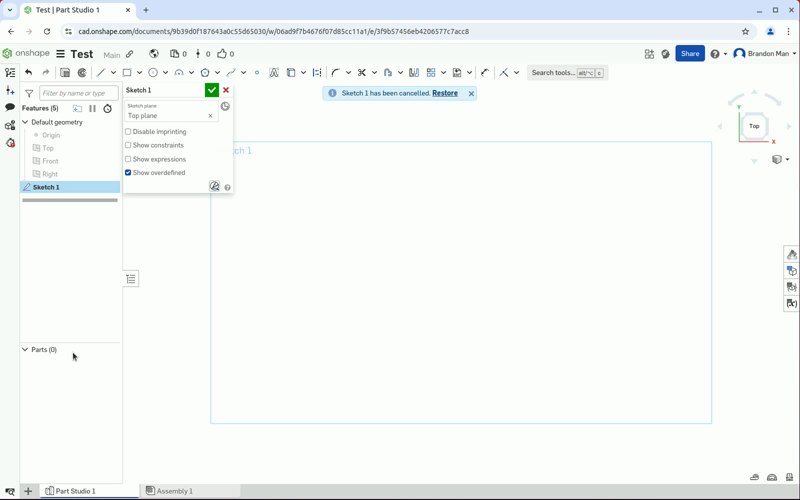
key(l)
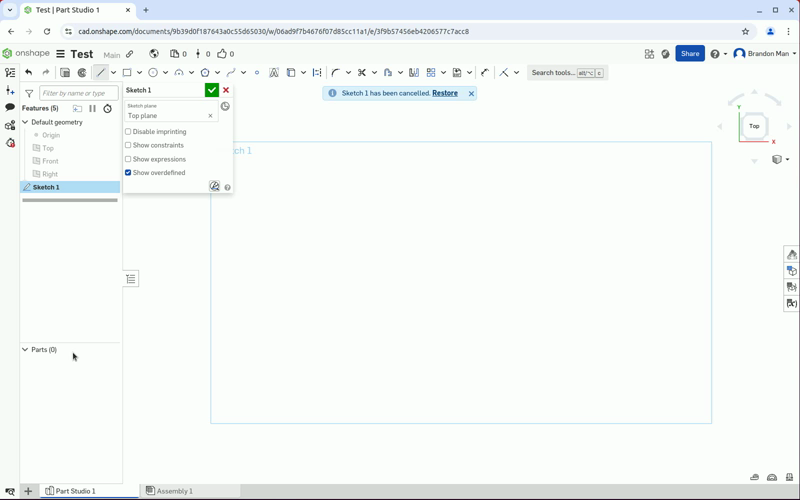
key_down(shift)
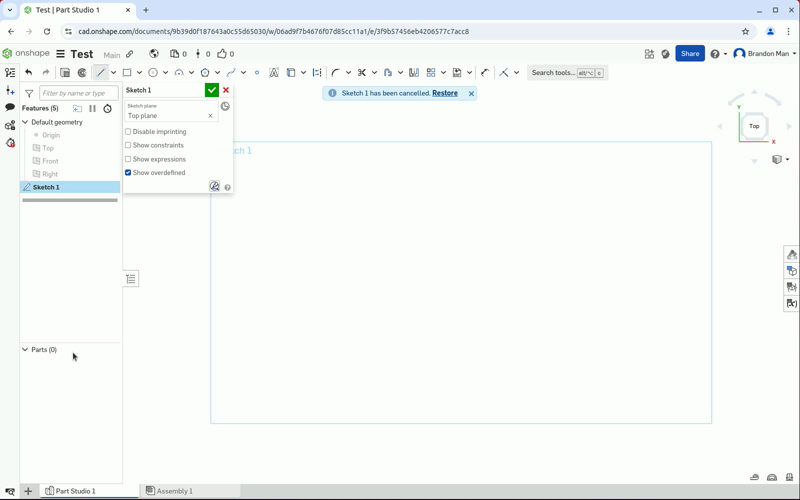
mouse_move(460, 282)
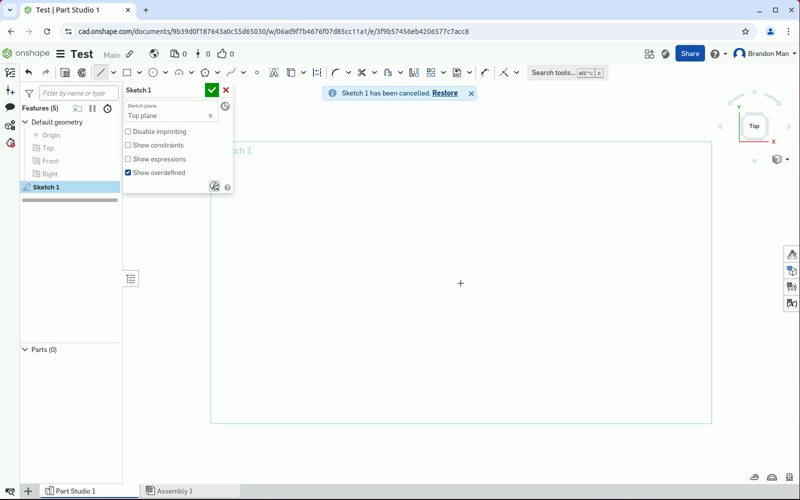
click(460, 282)
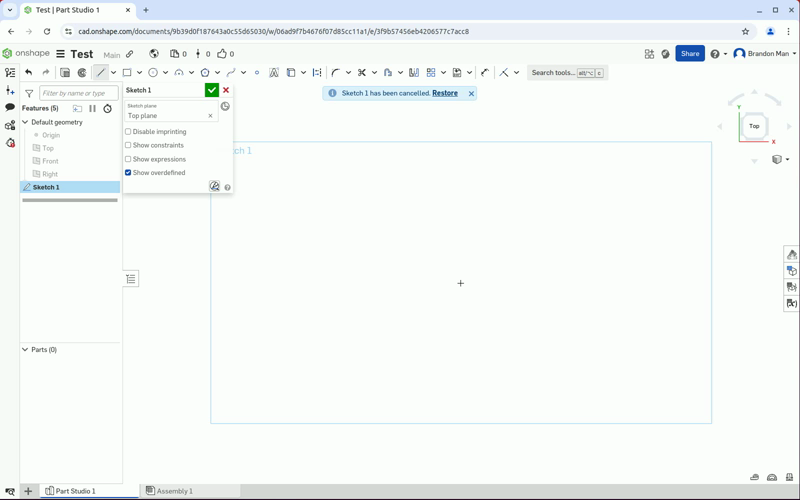
key_up(shift)
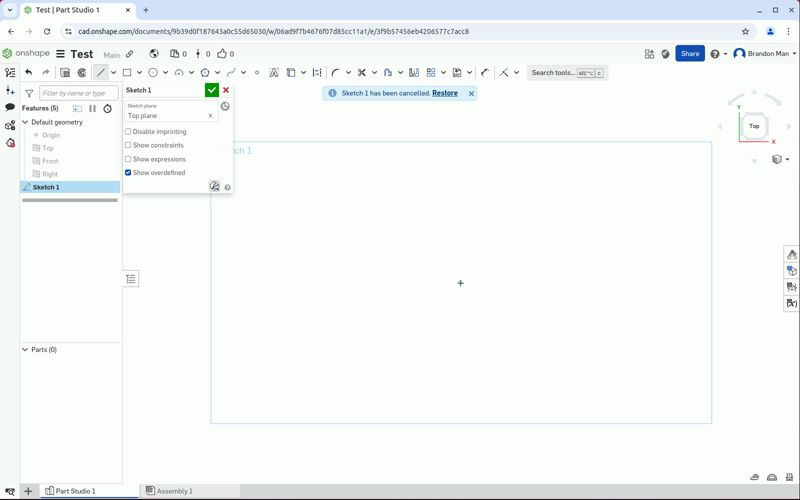
key_down(shift)
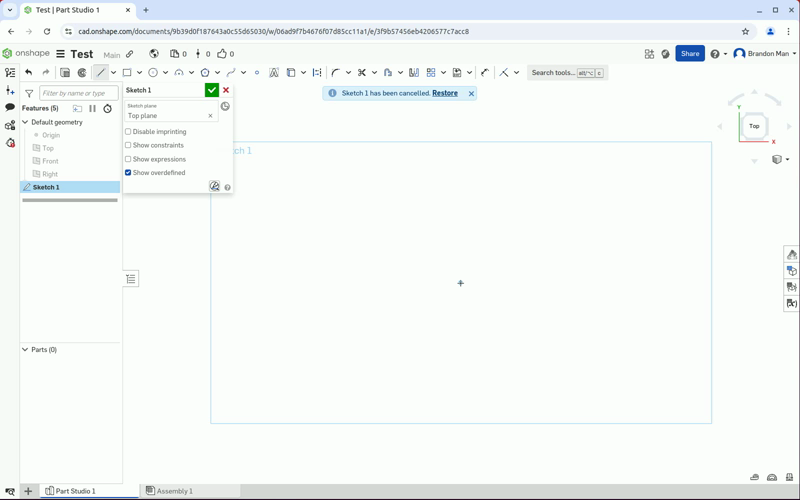
mouse_move(490, 282)
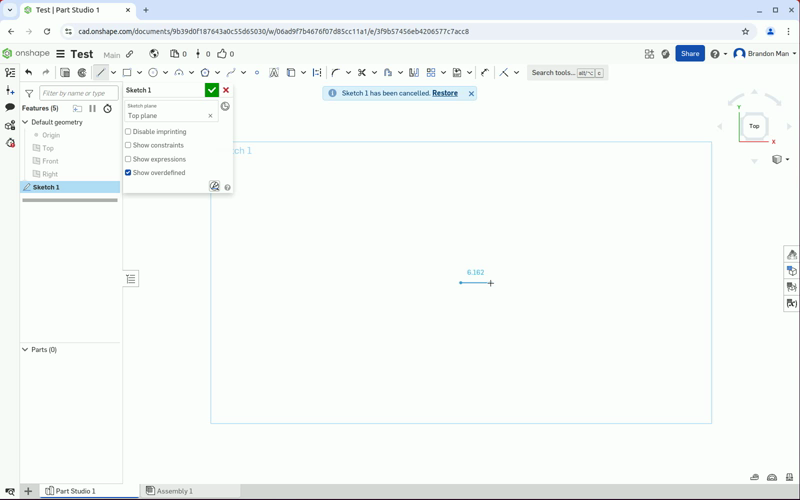
mouse_move(488, 282)
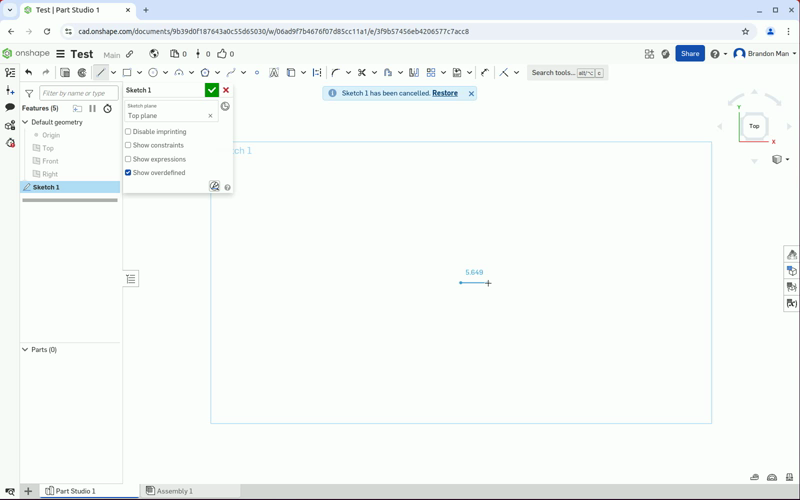
click(488, 282)
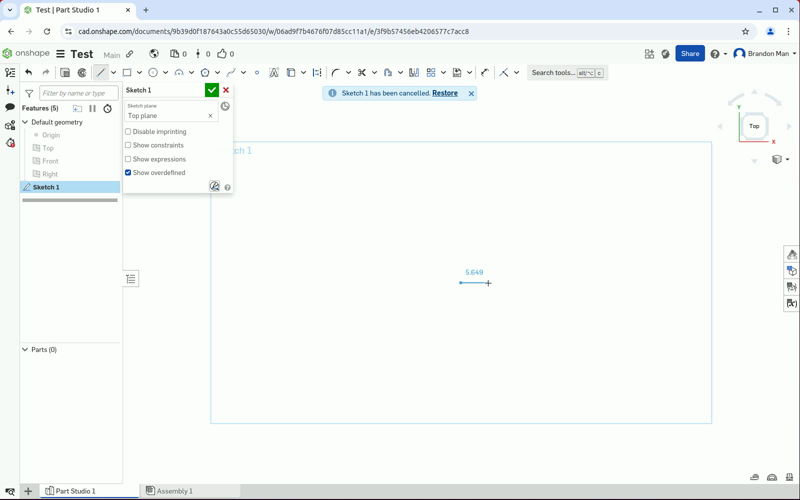
key_up(shift)
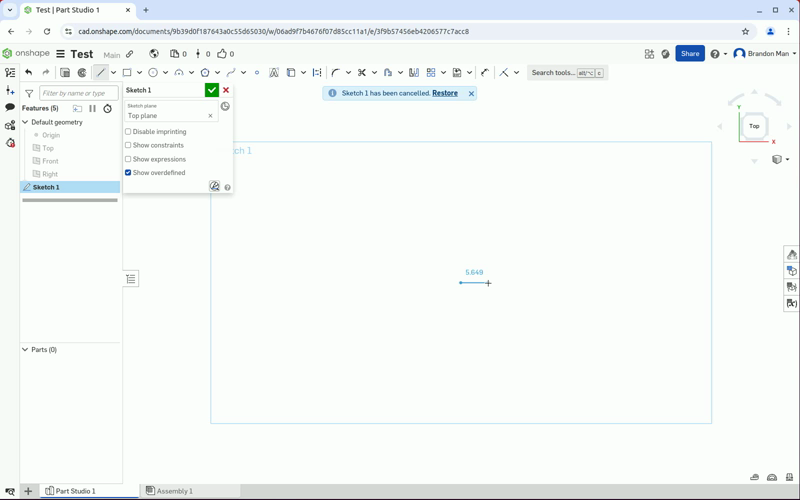
key_down(shift)
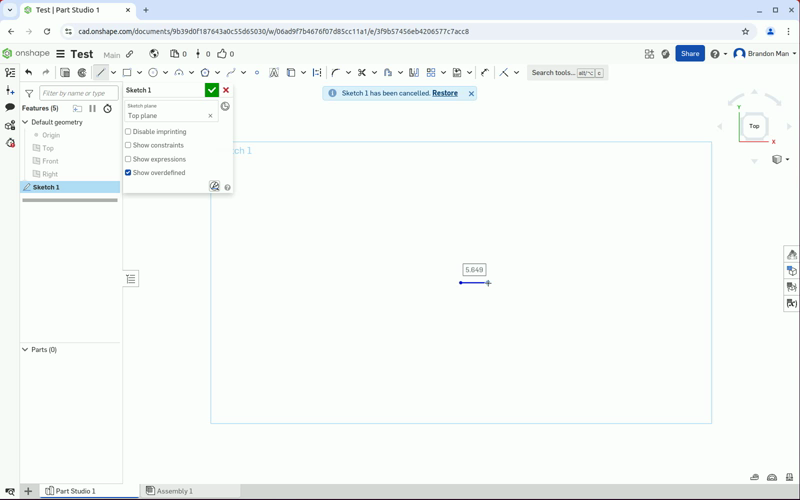
mouse_move(488, 170)
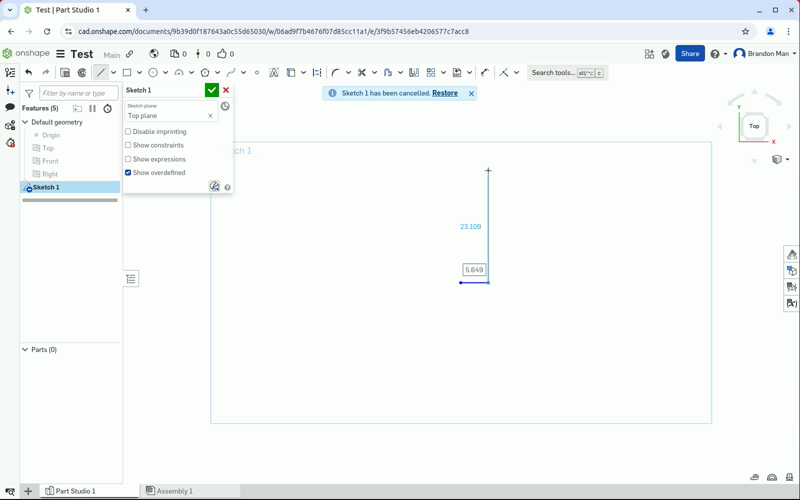
click(488, 170)
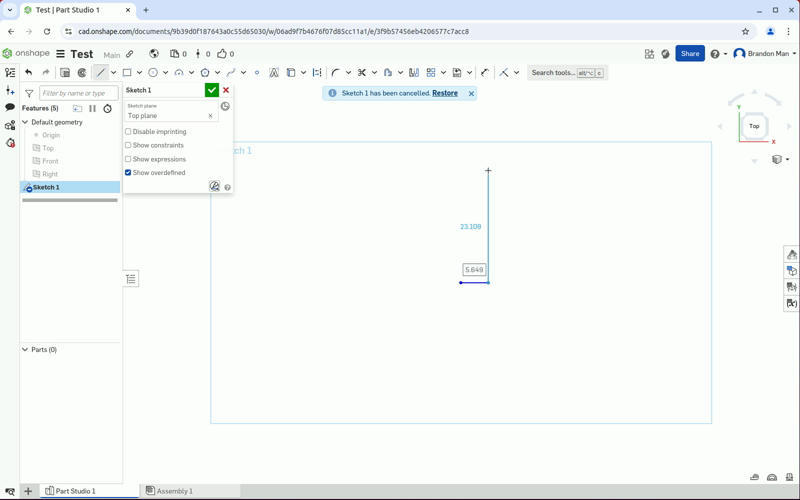
key_up(shift)
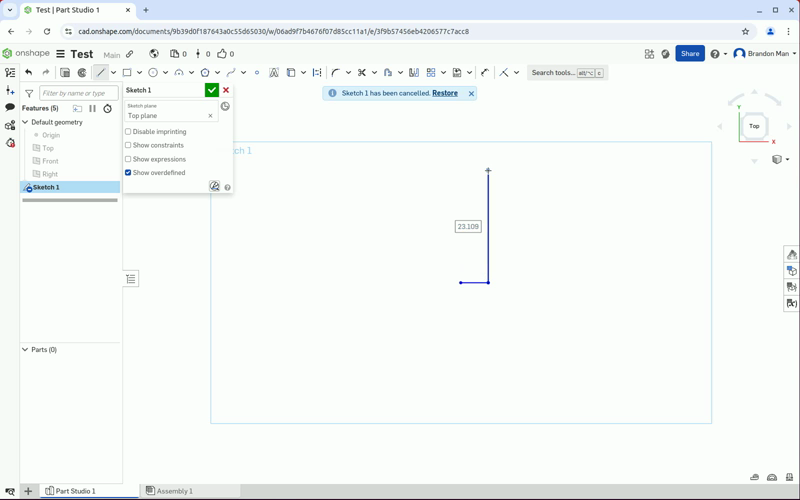
key_down(shift)
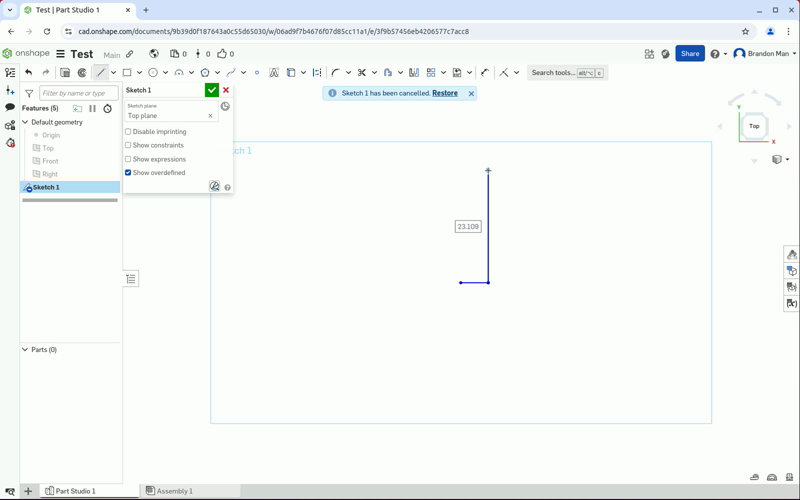
mouse_move(518, 170)
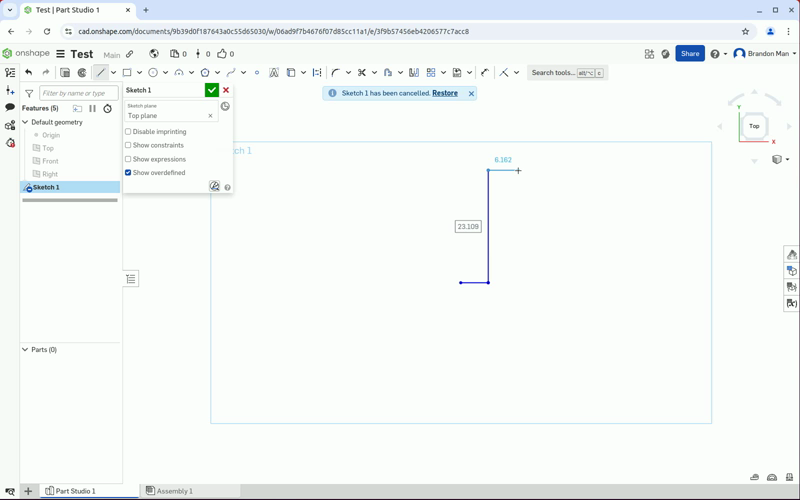
mouse_move(460, 170)
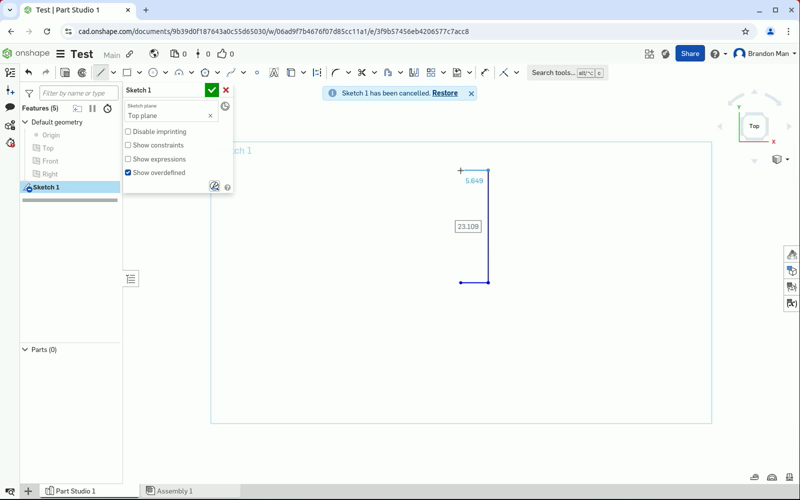
click(460, 170)
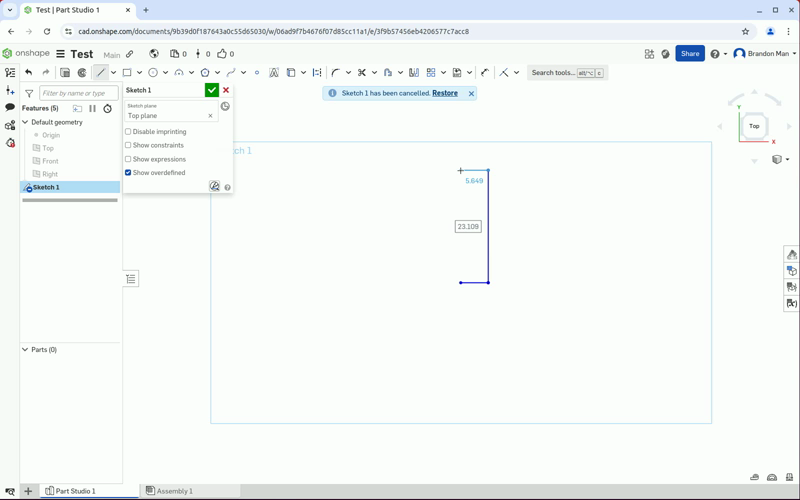
key_up(shift)
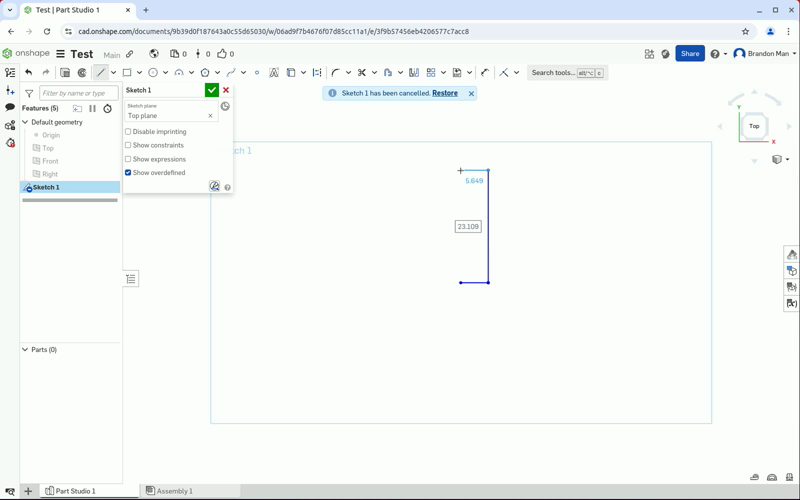
key_down(shift)
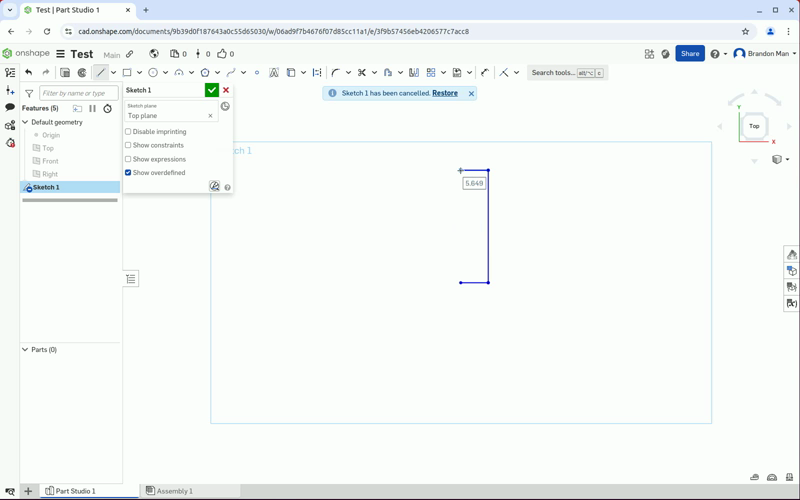
mouse_move(460, 282)
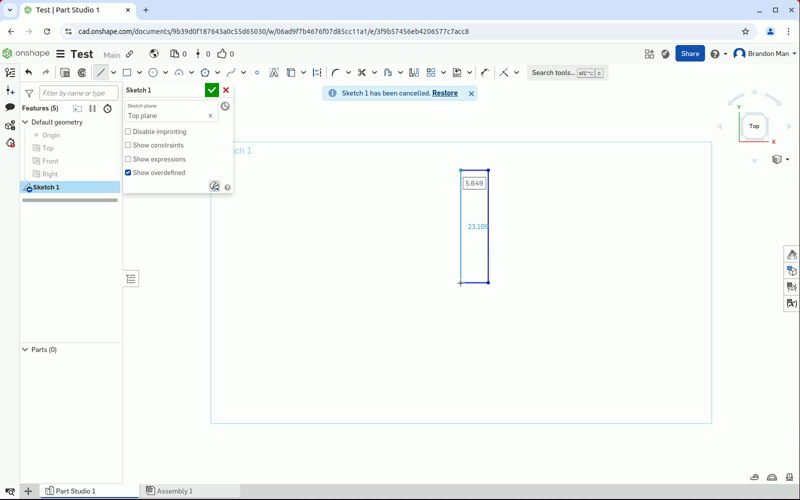
key_up(shift)
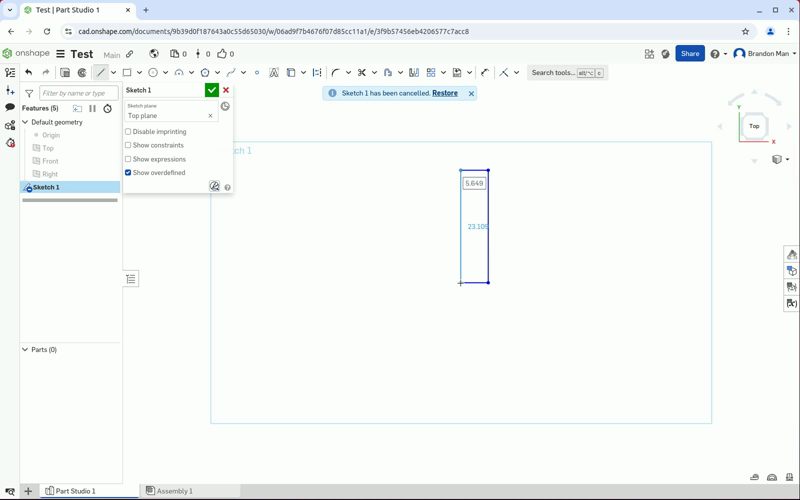
click(460, 282)
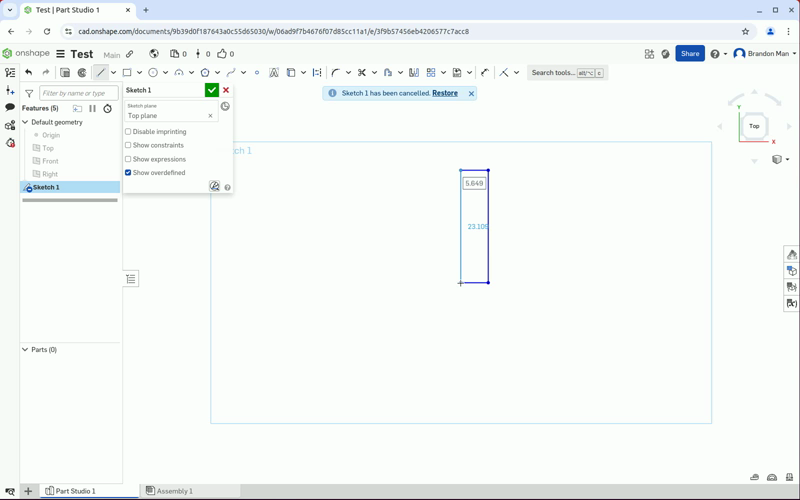
key(esc)
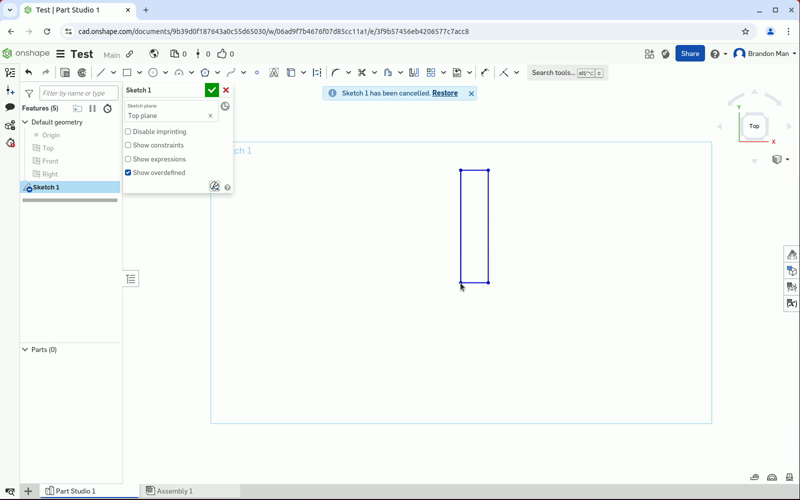
key(l)
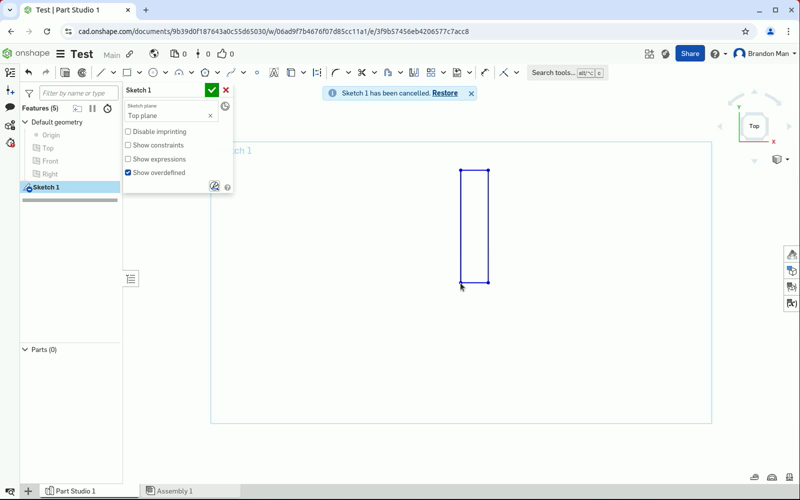
key_down(shift)
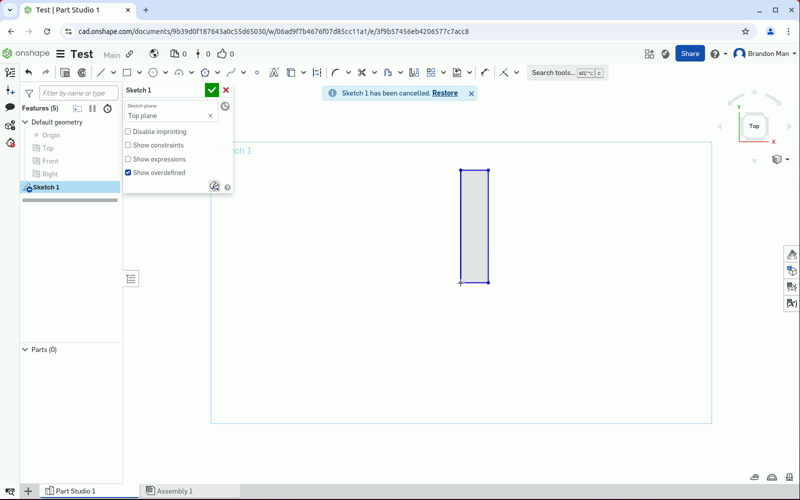
mouse_move(465, 278)
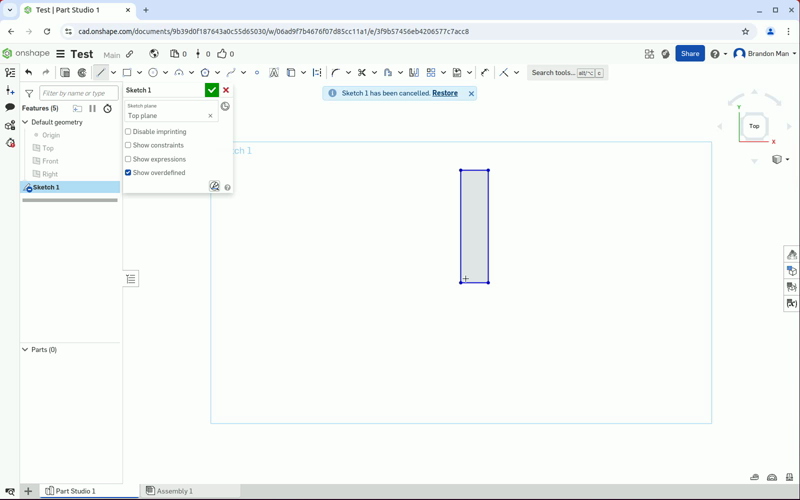
click(465, 278)
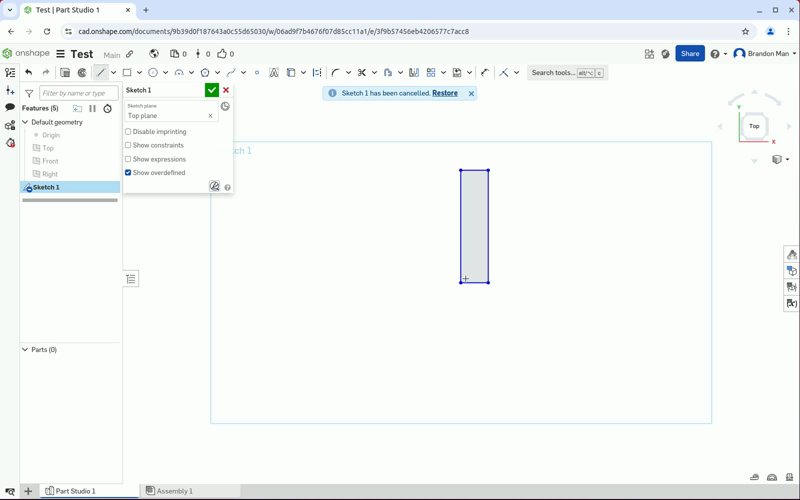
key_up(shift)
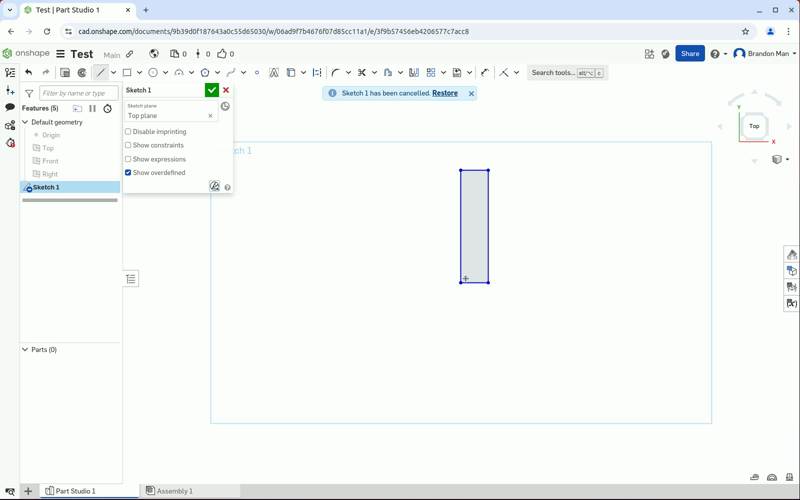
key_down(shift)
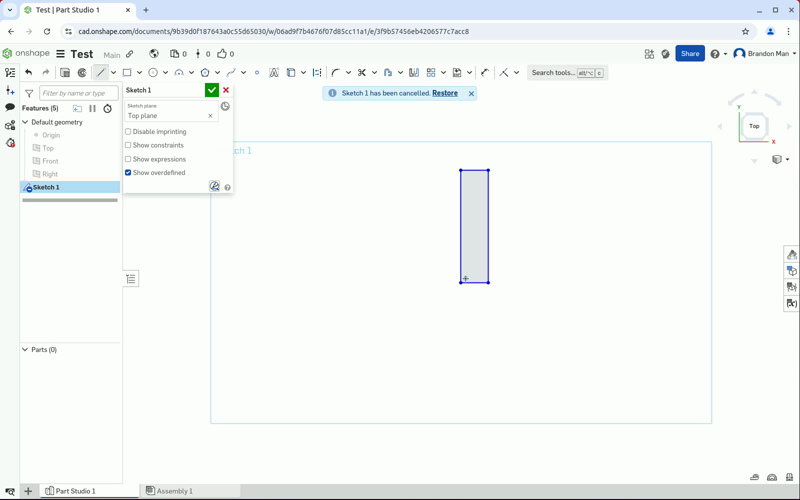
mouse_move(495, 278)
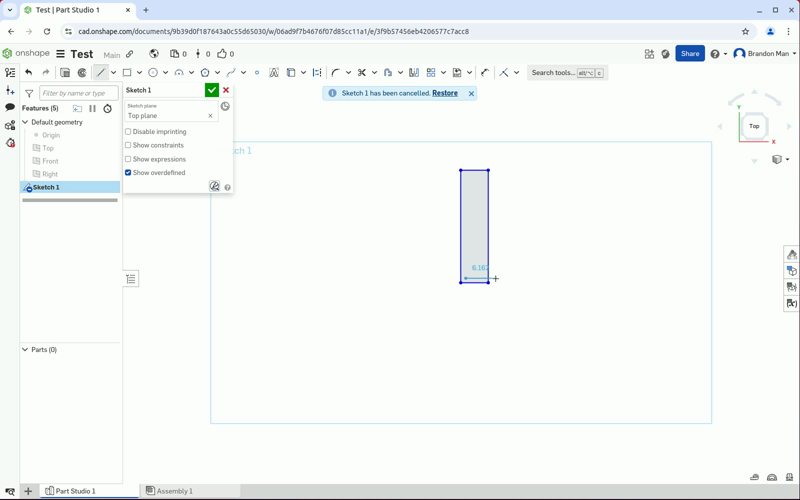
mouse_move(483, 278)
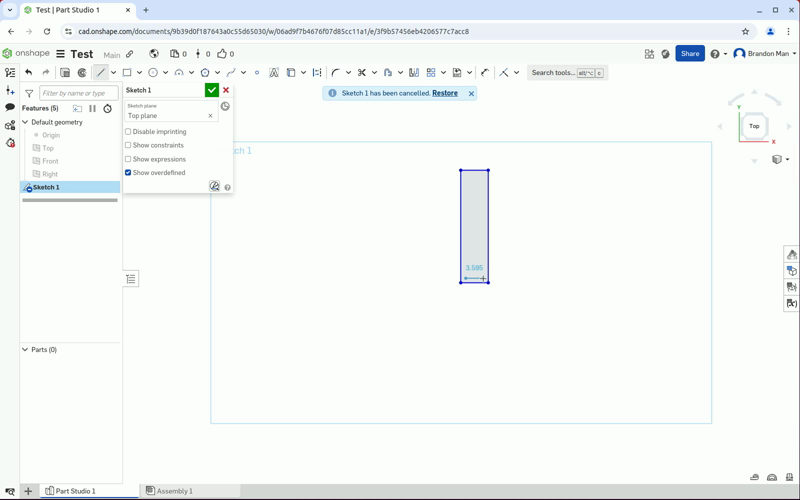
click(483, 278)
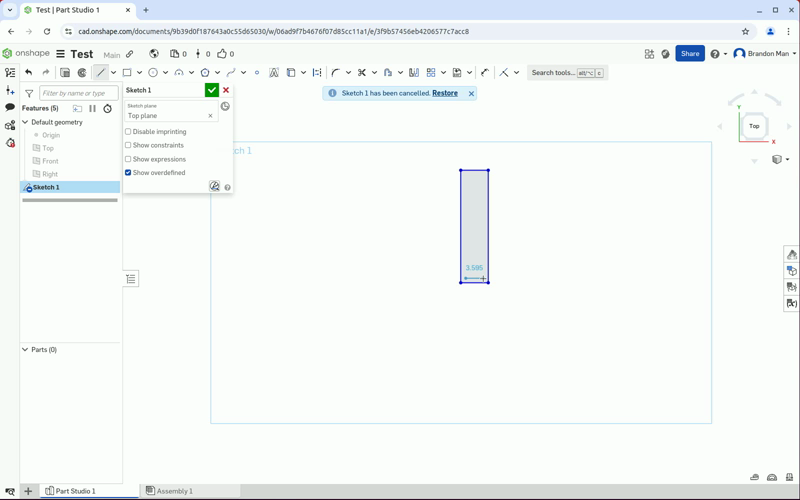
key_up(shift)
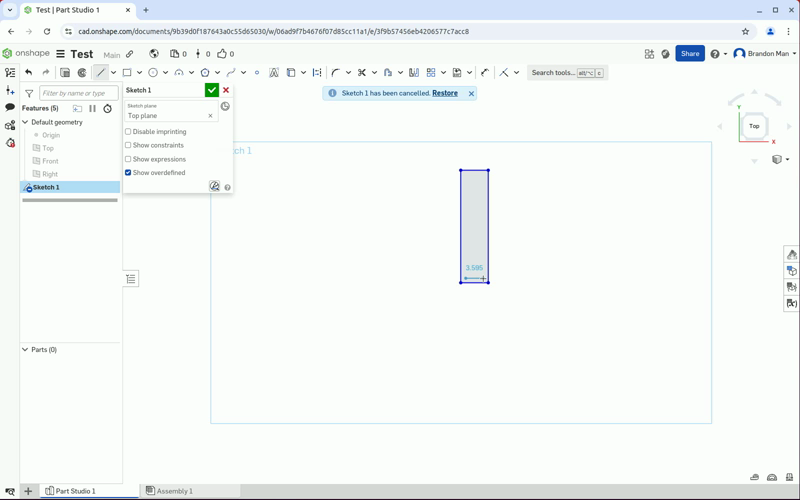
key_down(shift)
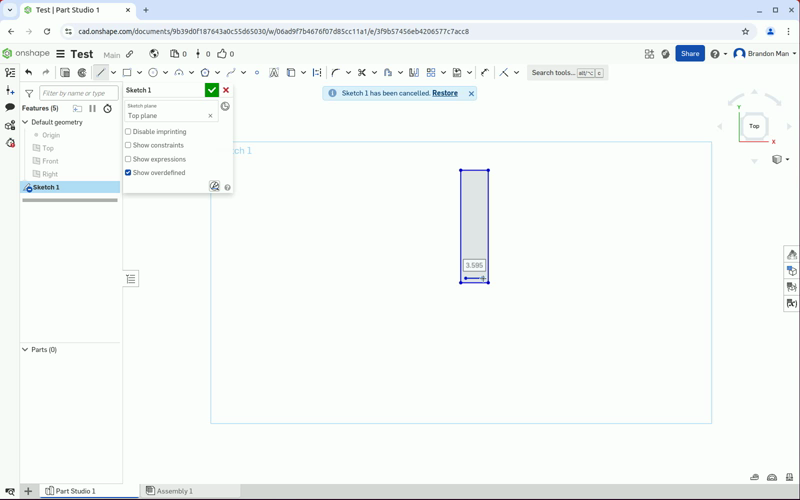
mouse_move(483, 175)
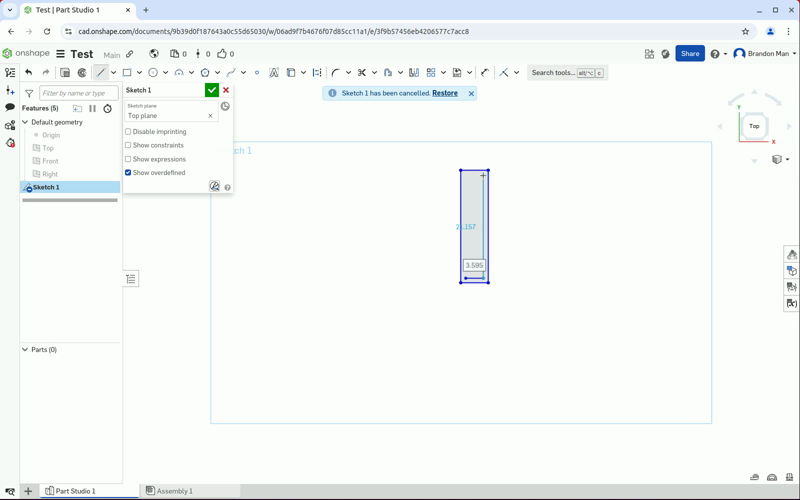
click(483, 175)
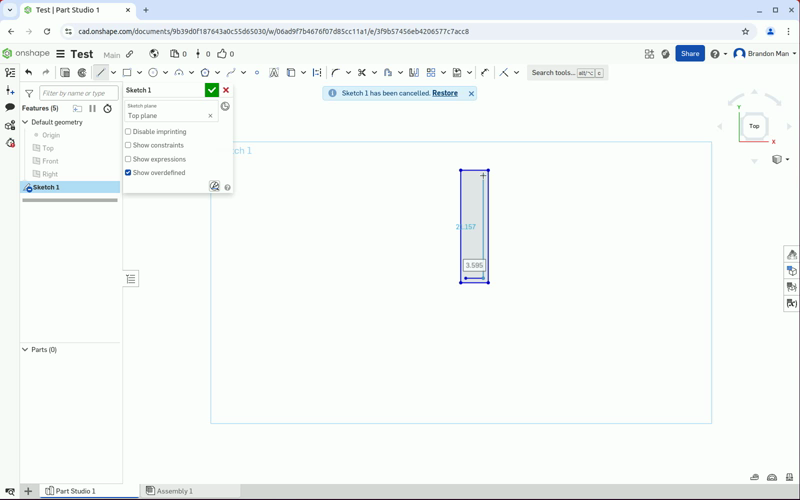
key_up(shift)
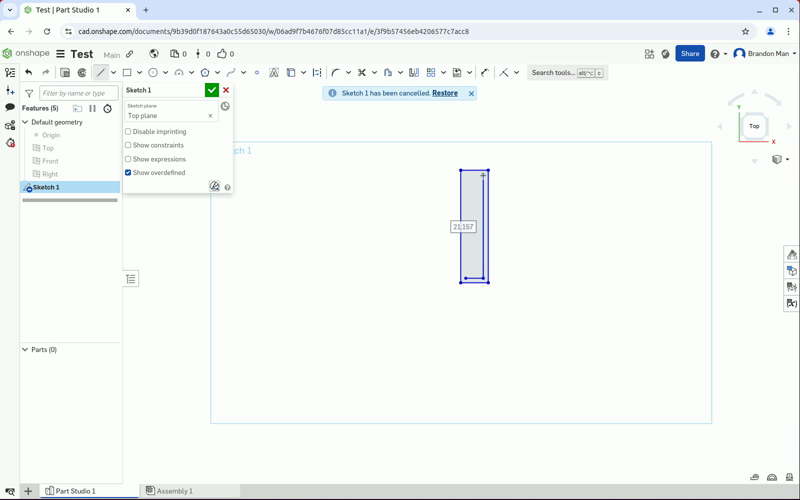
key_down(shift)
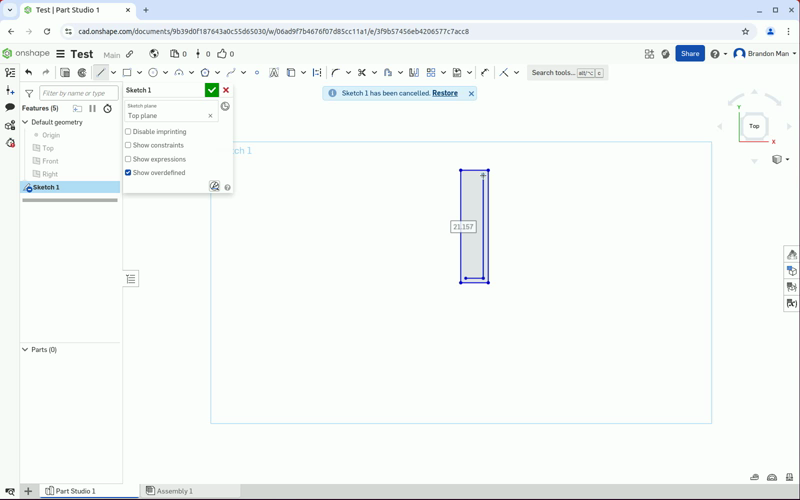
mouse_move(513, 175)
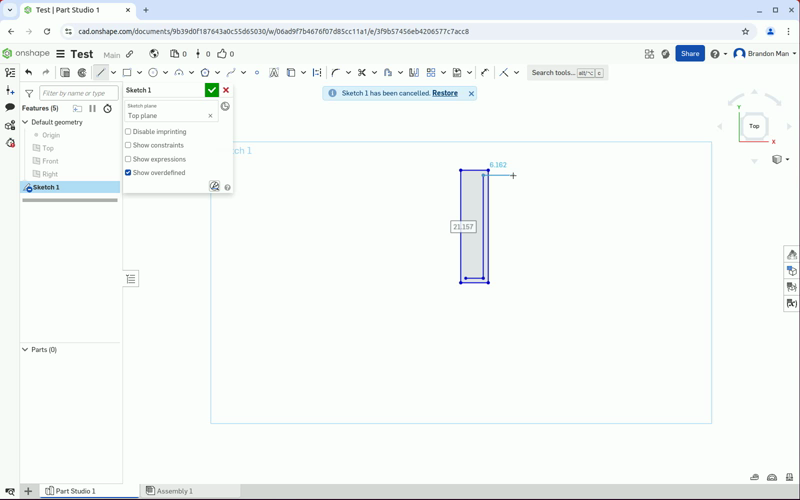
mouse_move(465, 175)
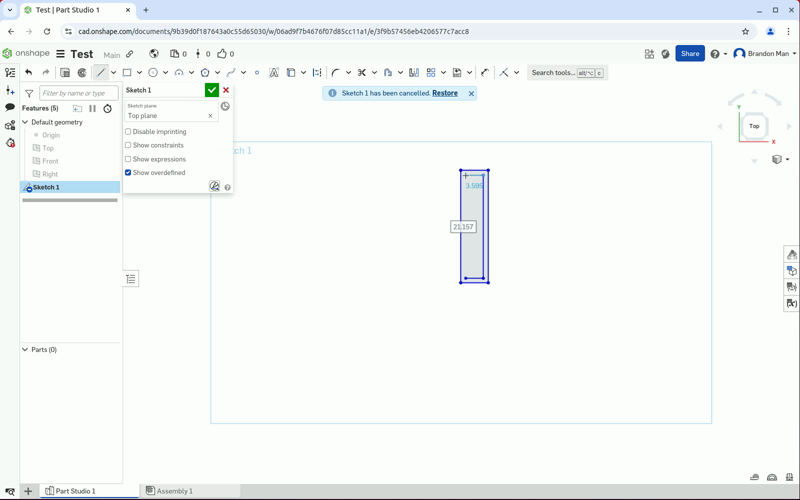
click(465, 175)
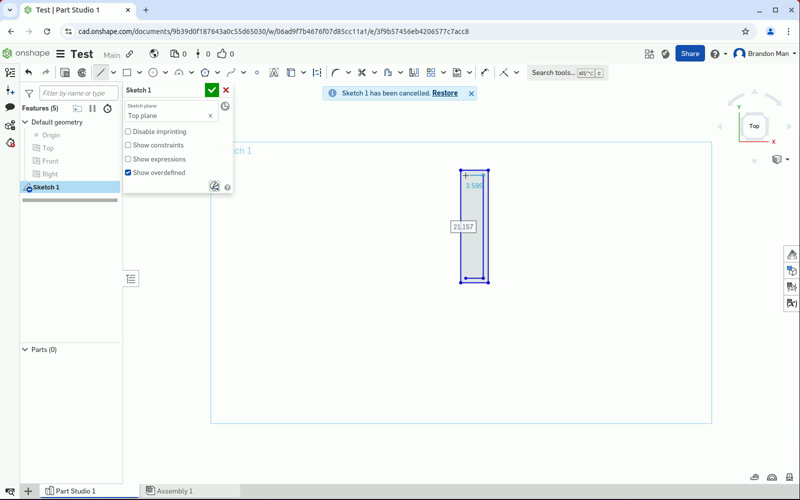
key_up(shift)
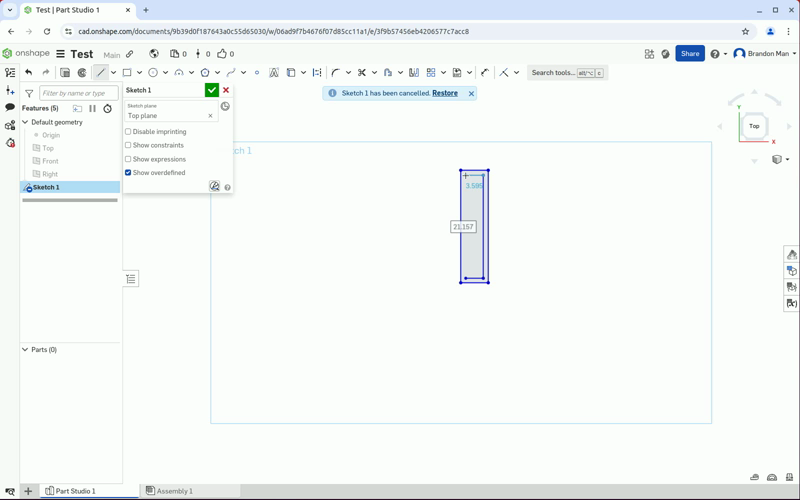
key_down(shift)
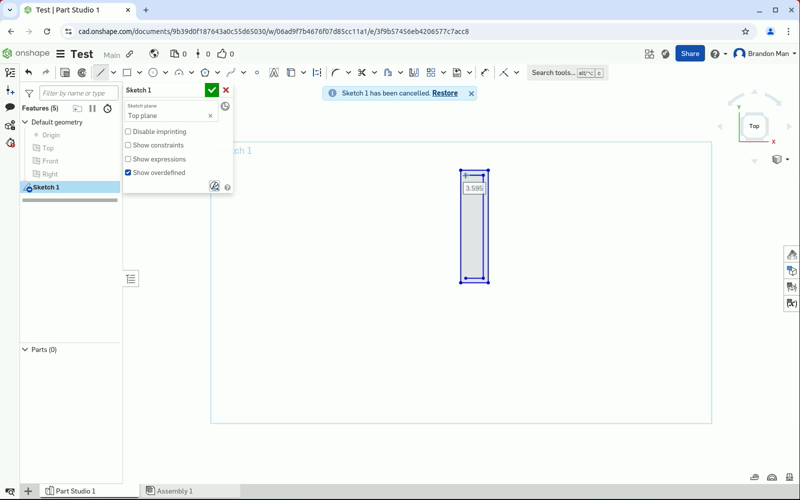
mouse_move(465, 278)
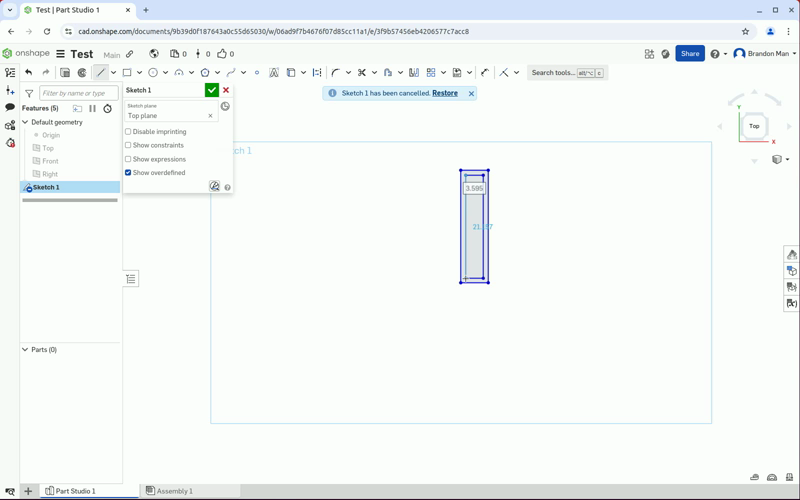
key_up(shift)
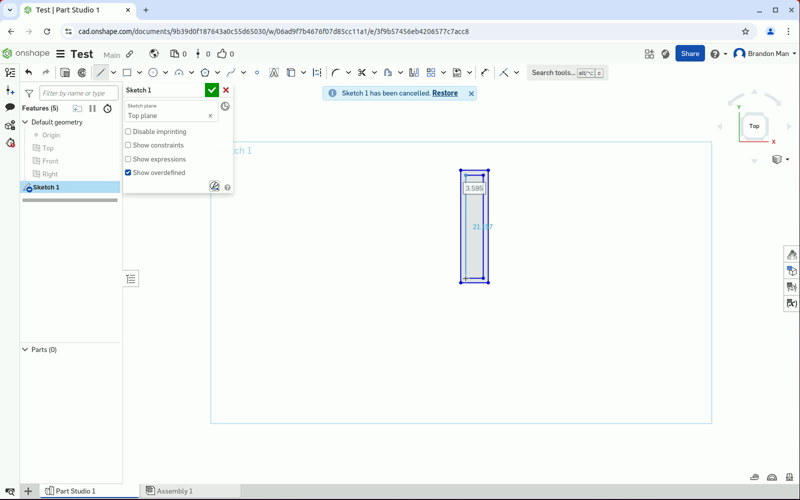
click(465, 278)
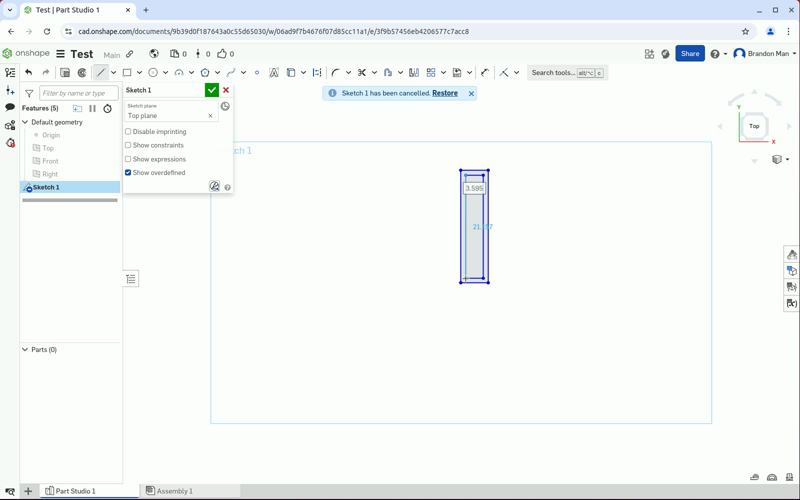
key(esc)
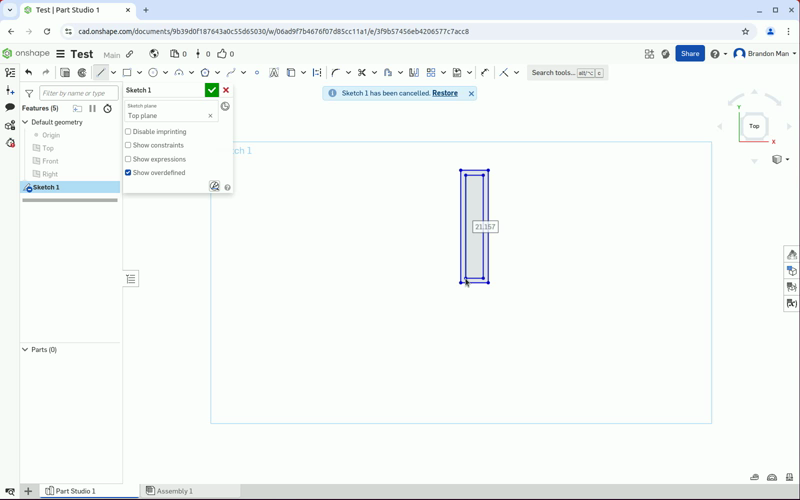
mouse_move(464, 274)
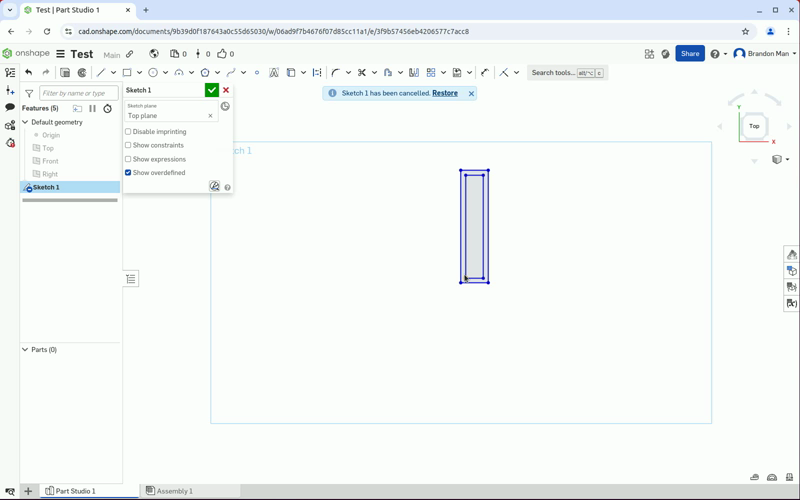
scroll(6)
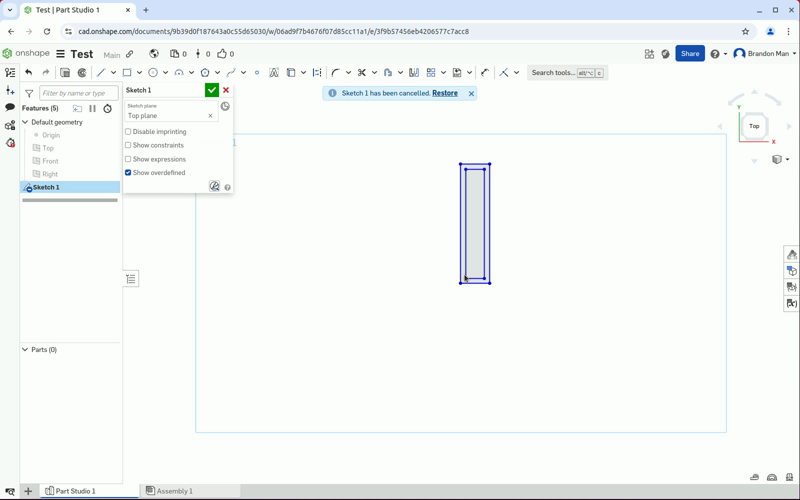
scroll(6)
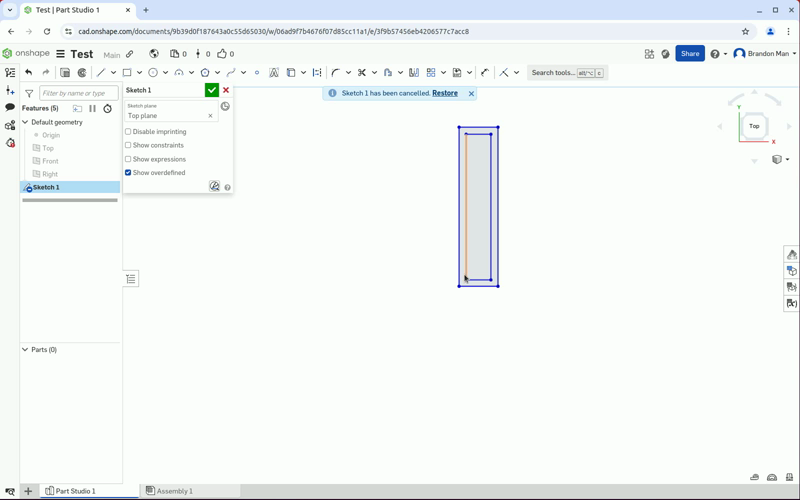
scroll(6)
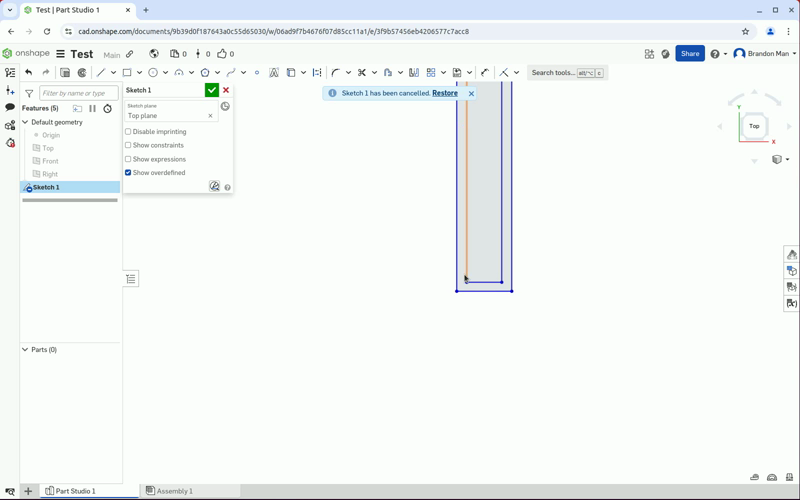
scroll(6)
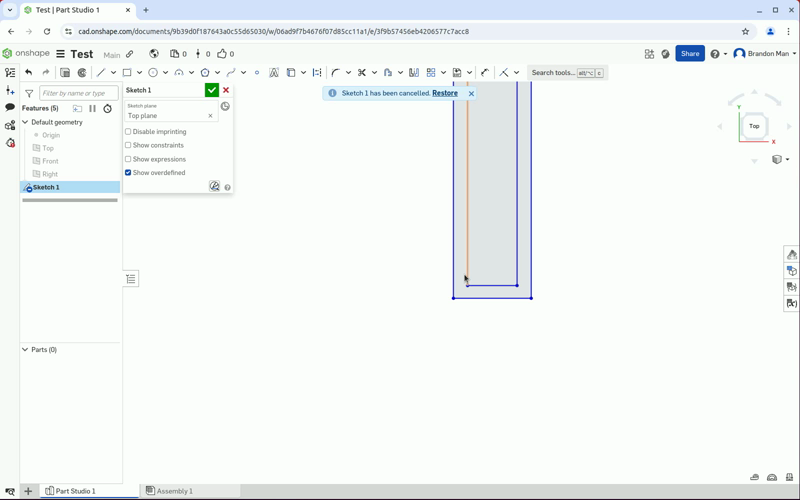
scroll(6)
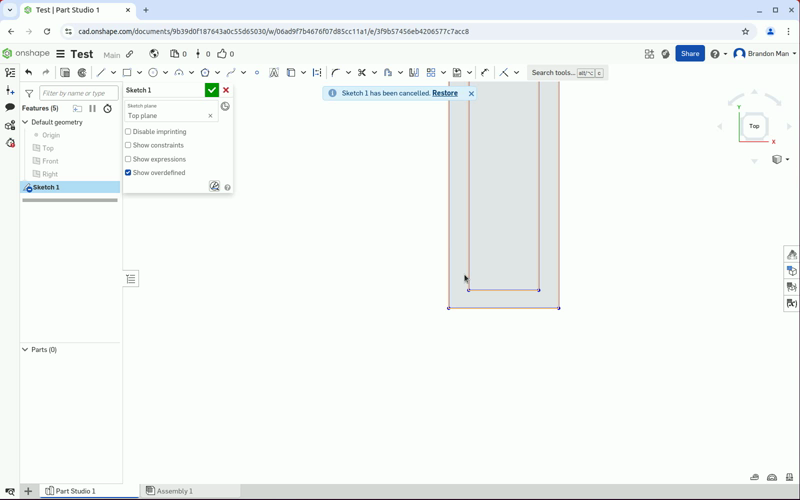
scroll(6)
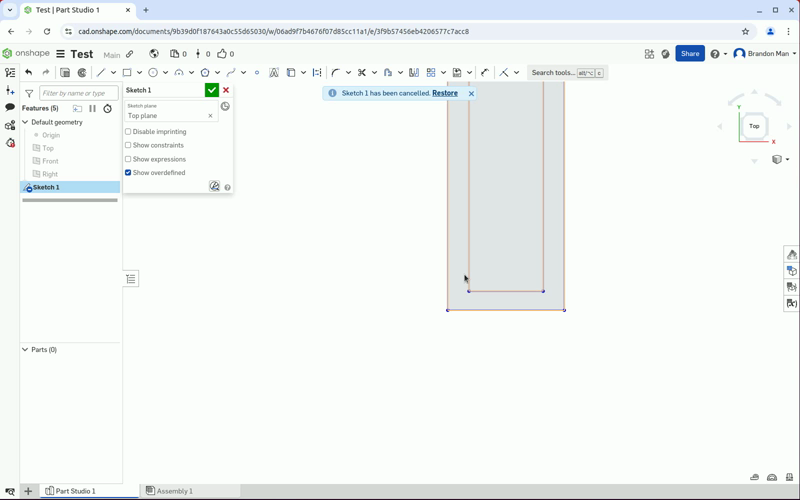
scroll(6)
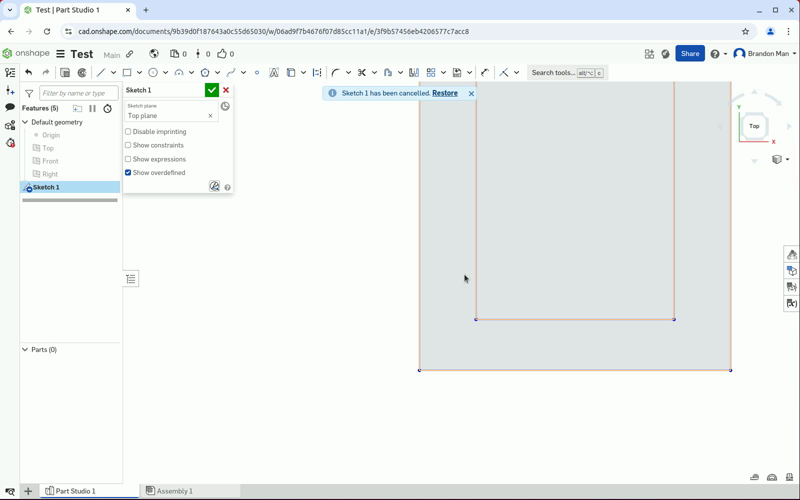
click(464, 274)
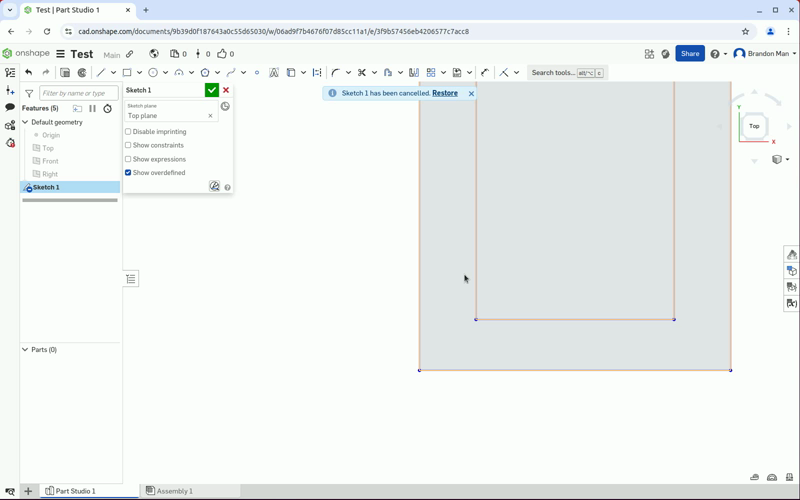
scroll(-6)
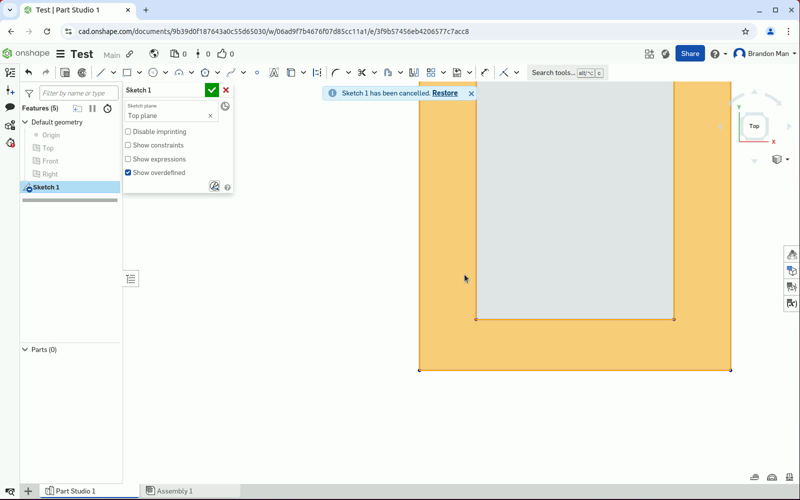
scroll(-6)
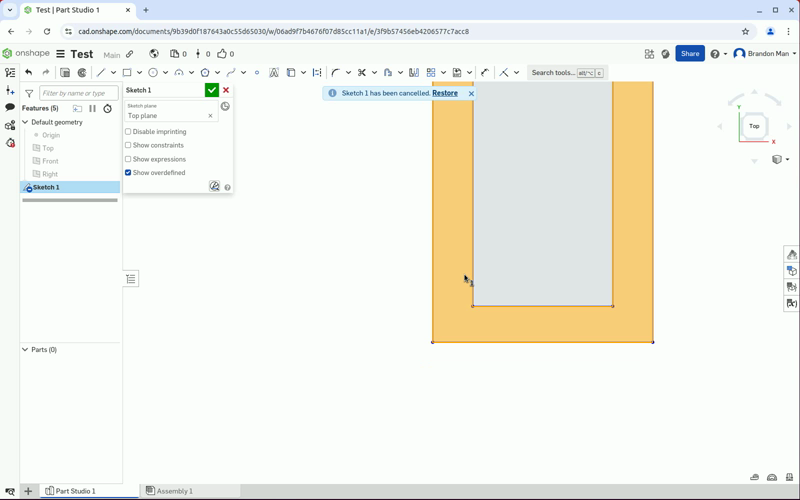
scroll(-6)
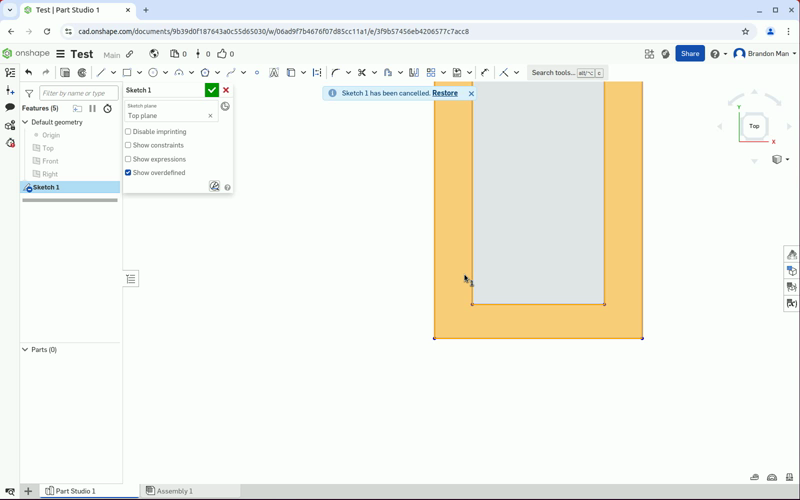
scroll(-6)
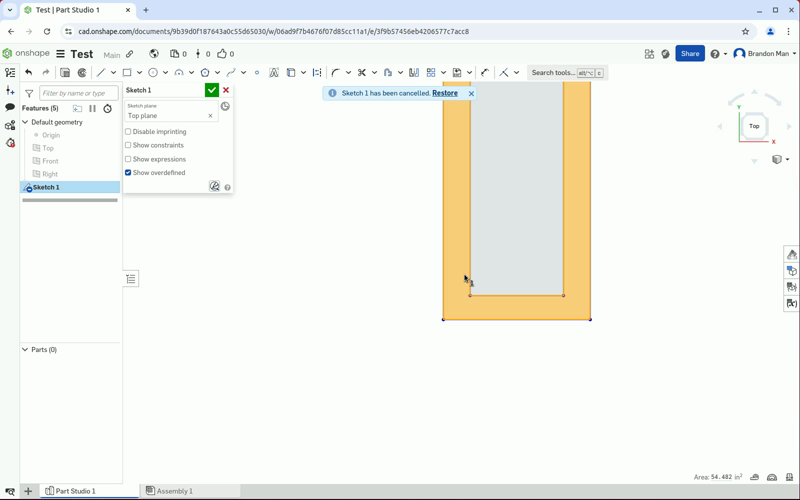
scroll(-6)
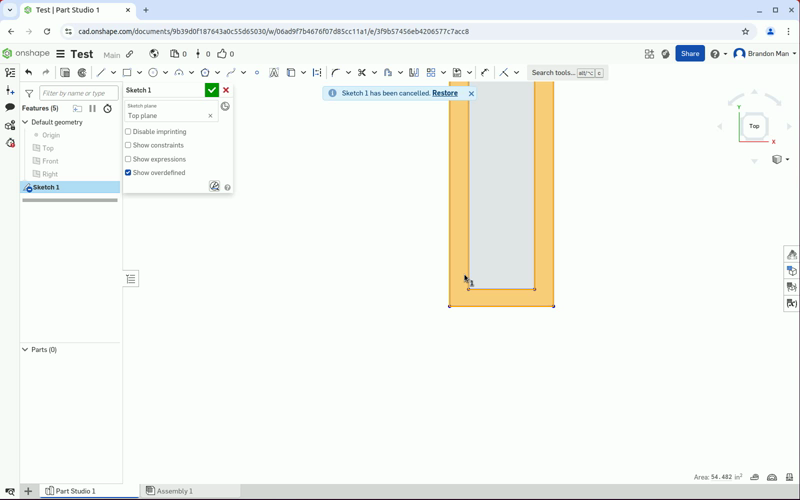
scroll(-6)
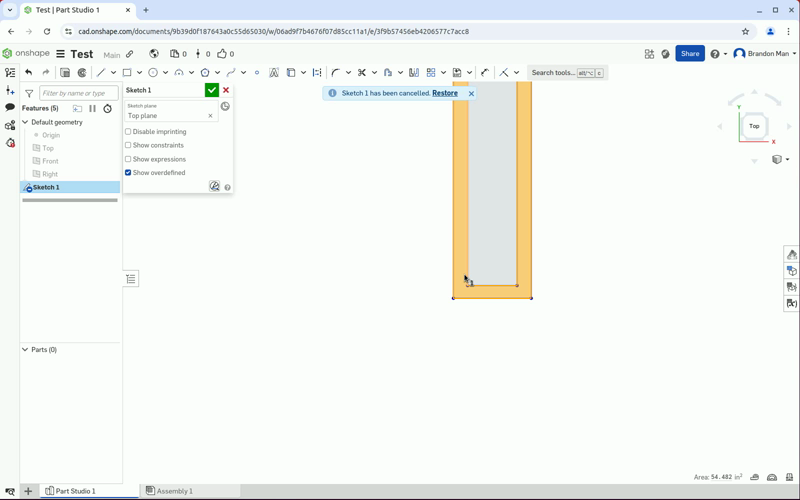
scroll(-6)
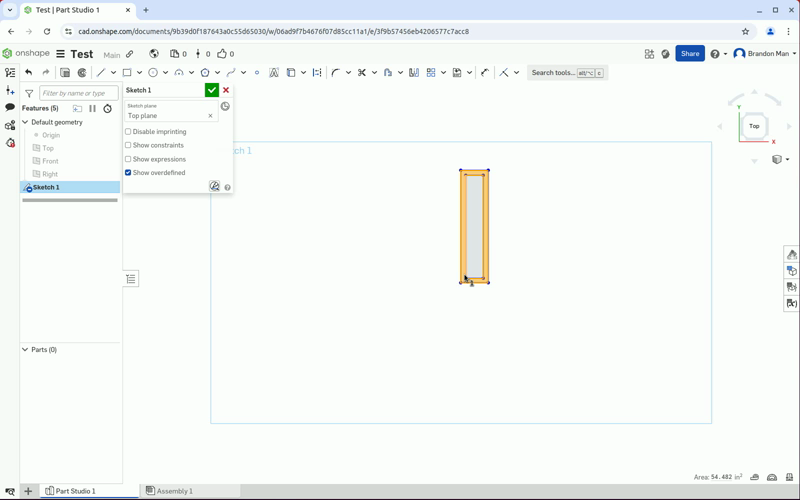
mouse_move(73, 352)
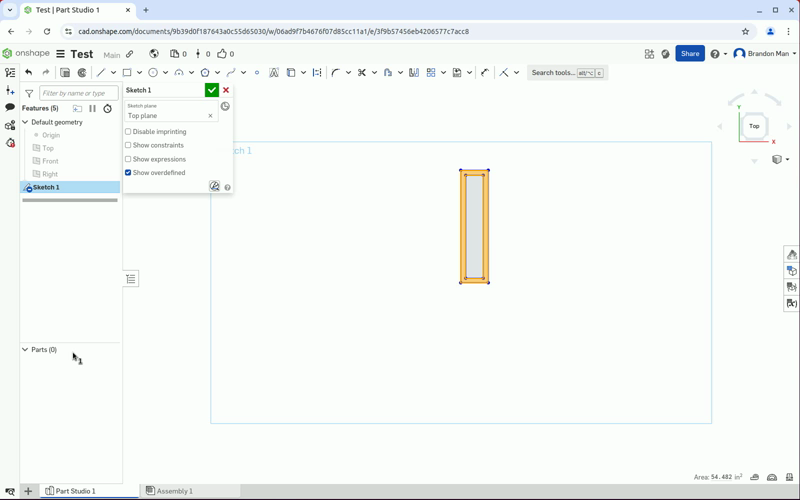
key(shift+y)
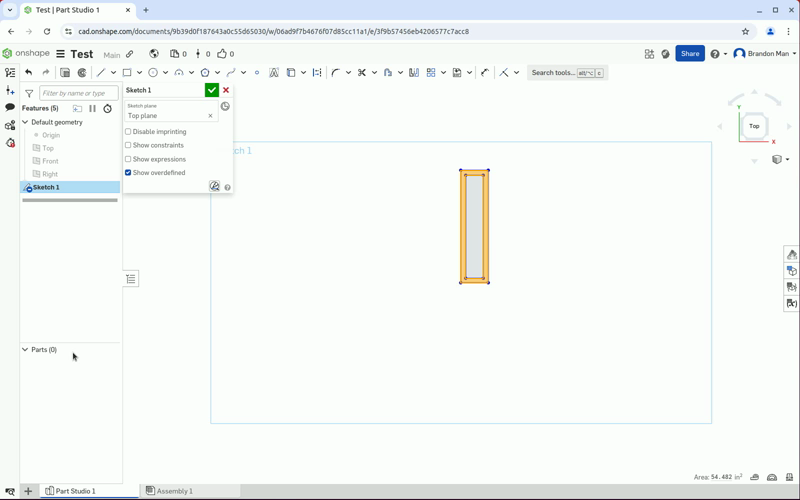
key(shift+e)
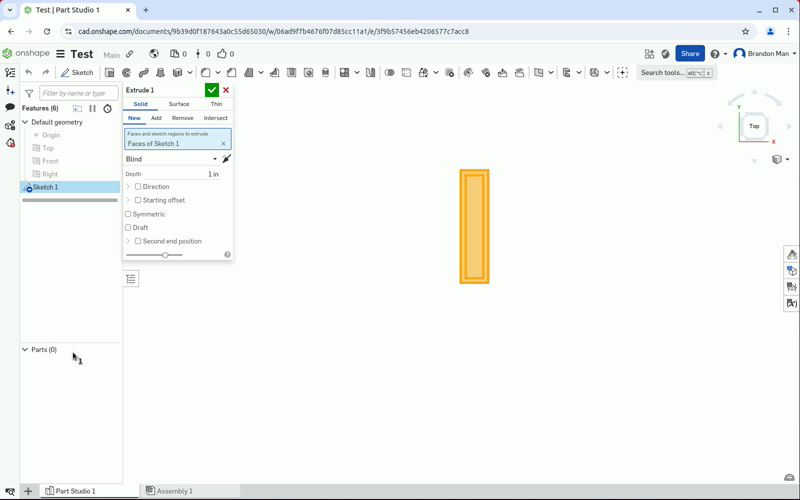
mouse_move(143, 106)
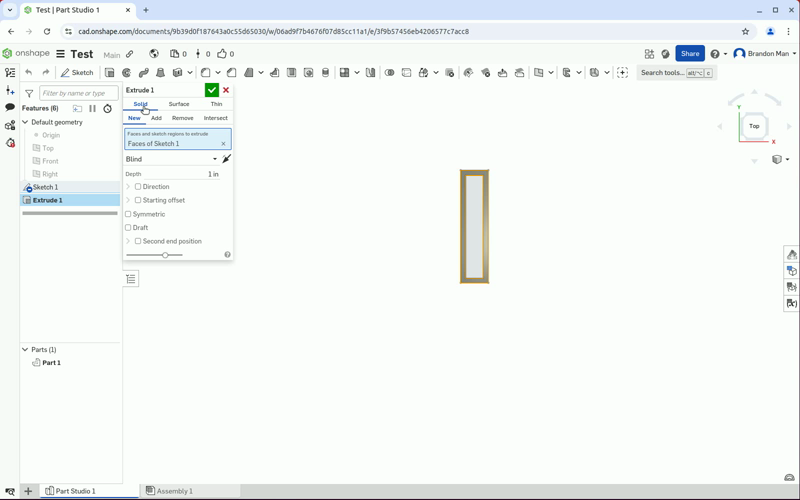
click(143, 106)
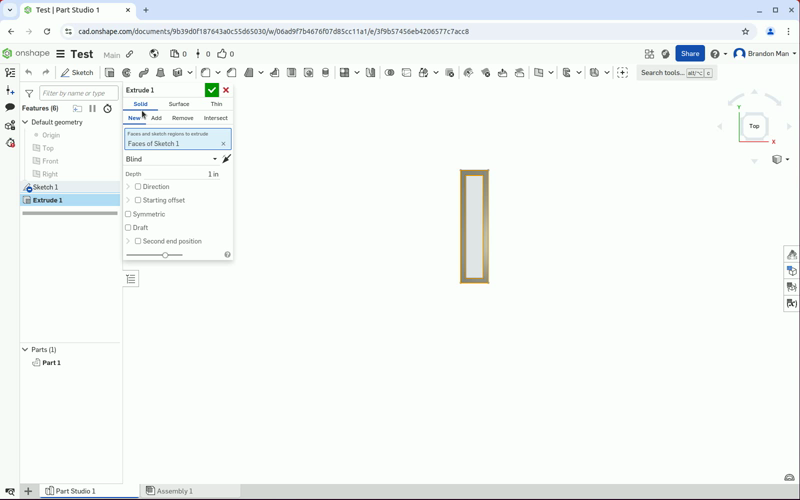
mouse_move(137, 120)
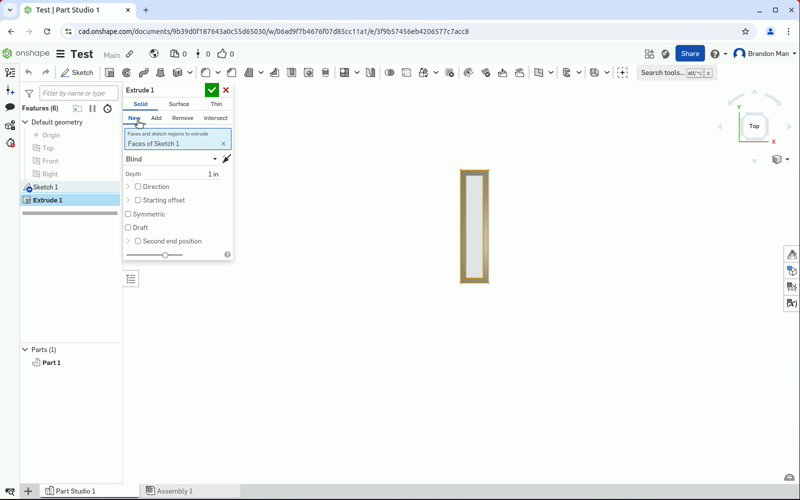
click(137, 120)
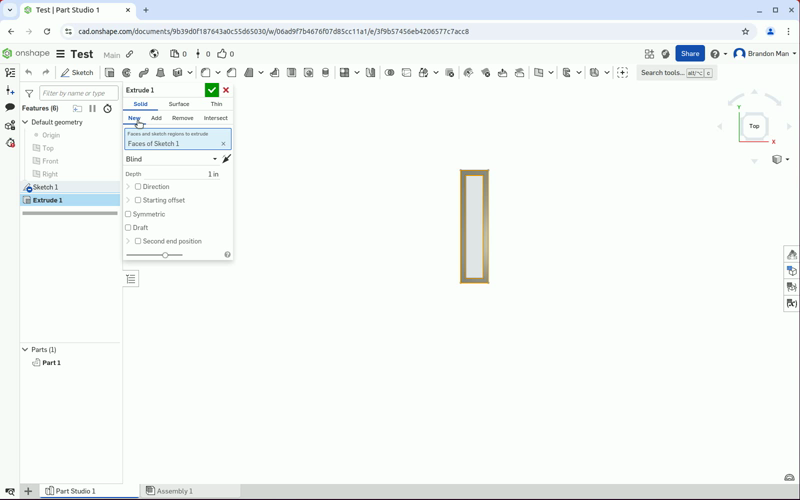
key(tab, 4)
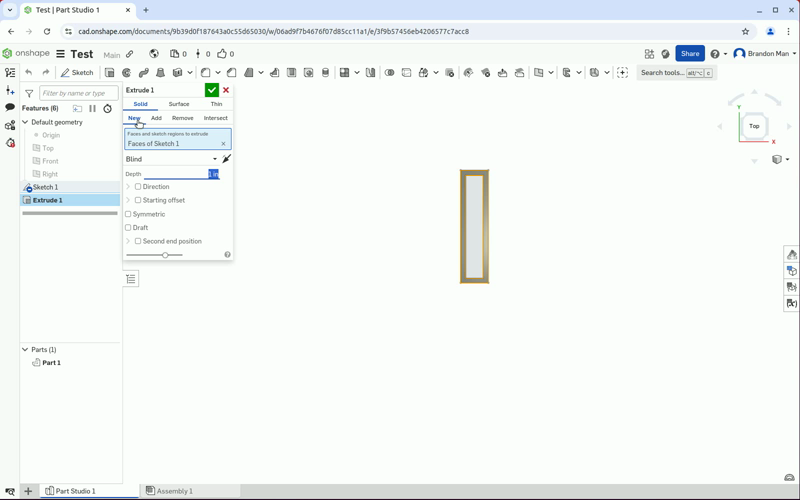
text(0.481)
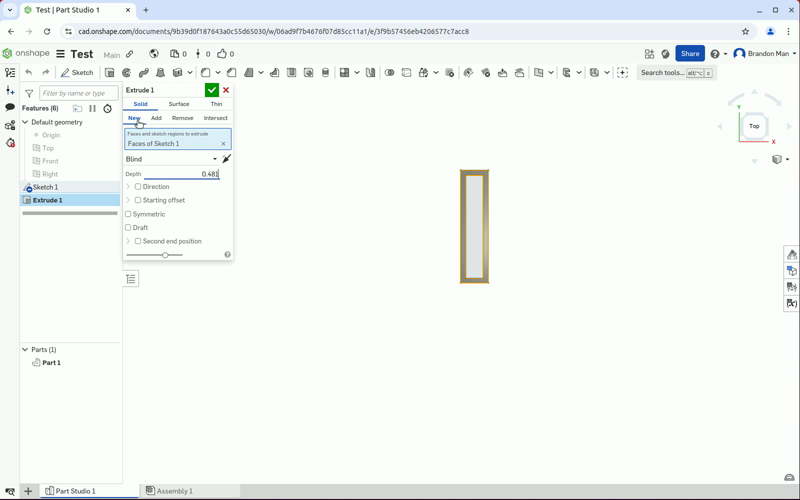
key(enter)
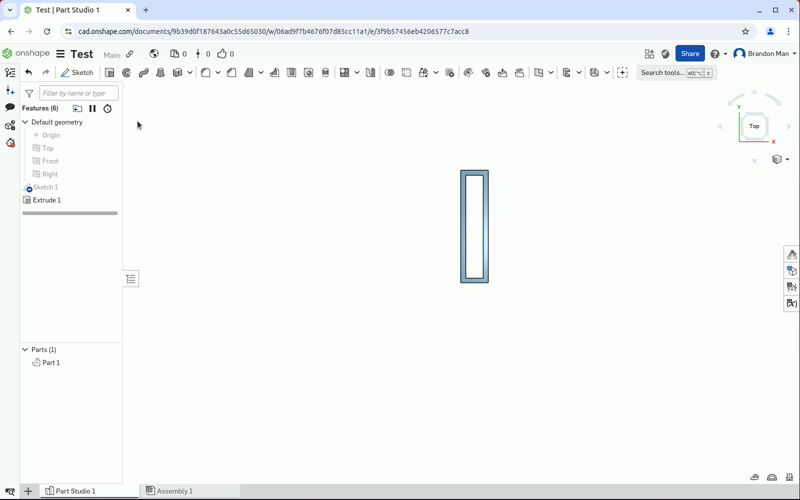
key(shift+h)
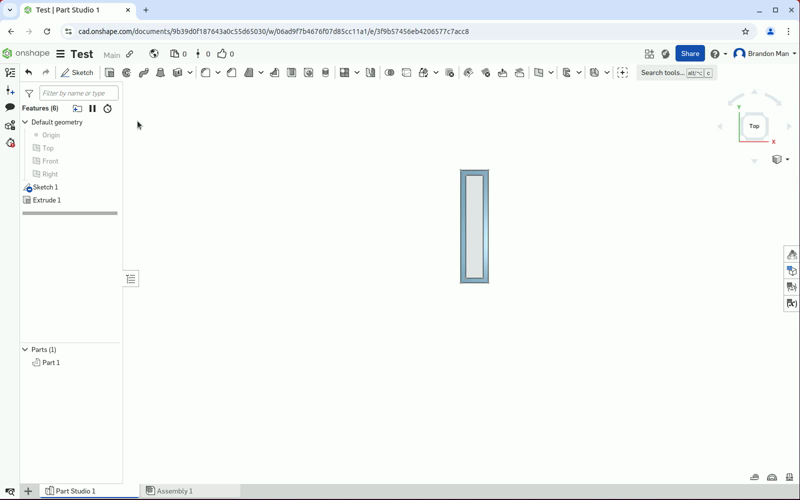
key(shift+h)
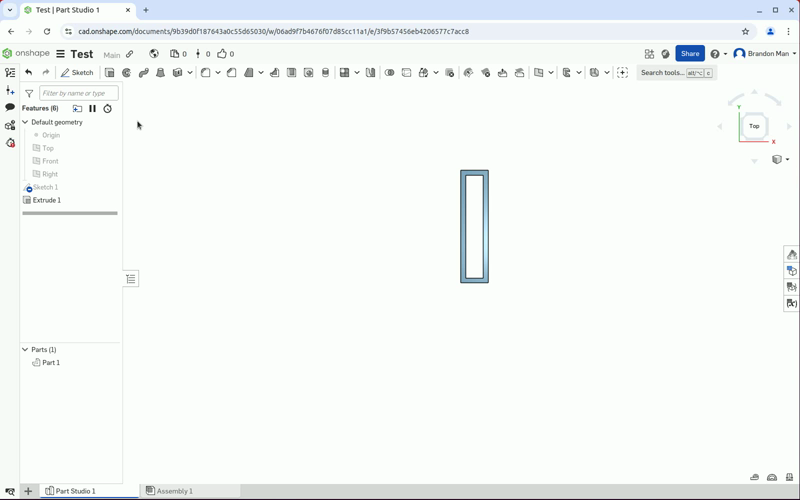
mouse_move(73, 189)
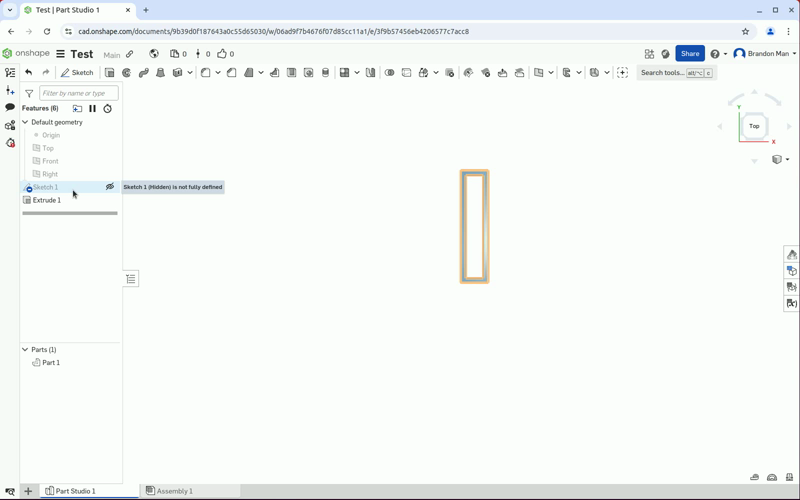
click(73, 189)
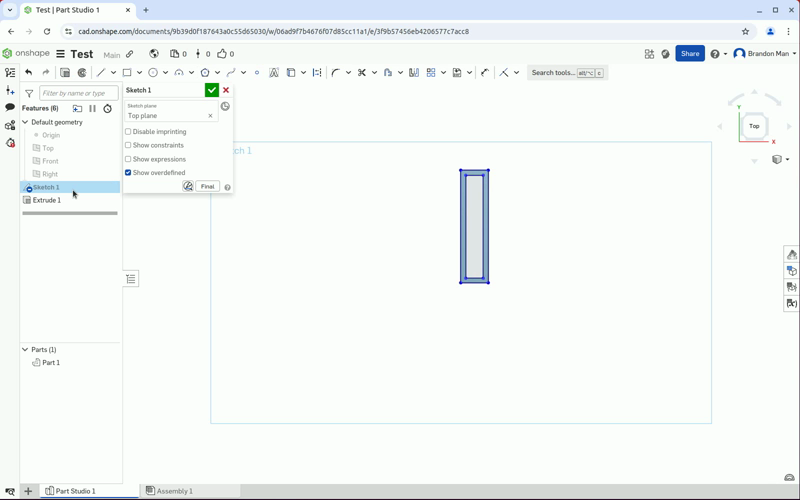
mouse_move(229, 92)
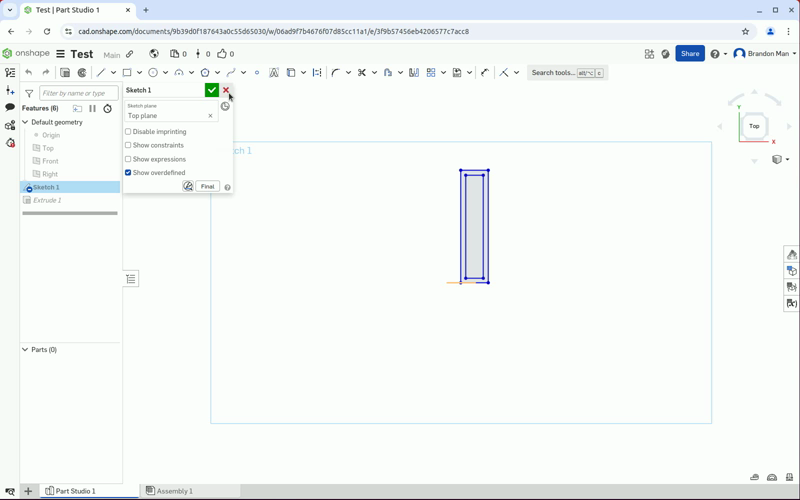
click(229, 92)
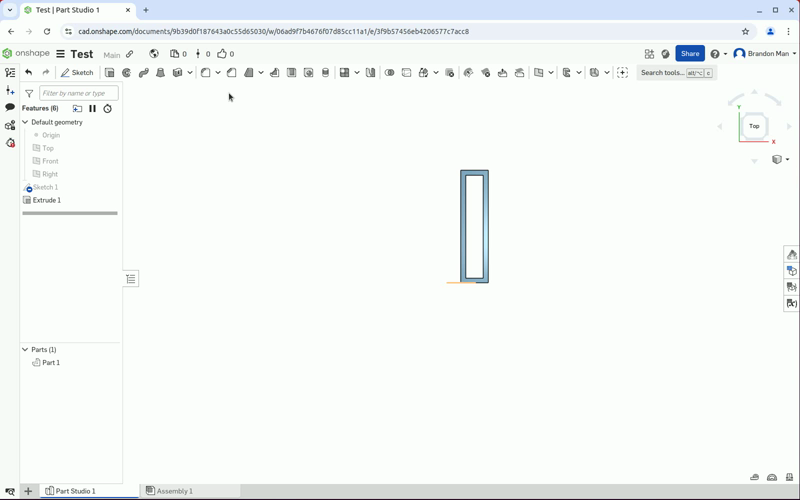
mouse_move(541, 75)
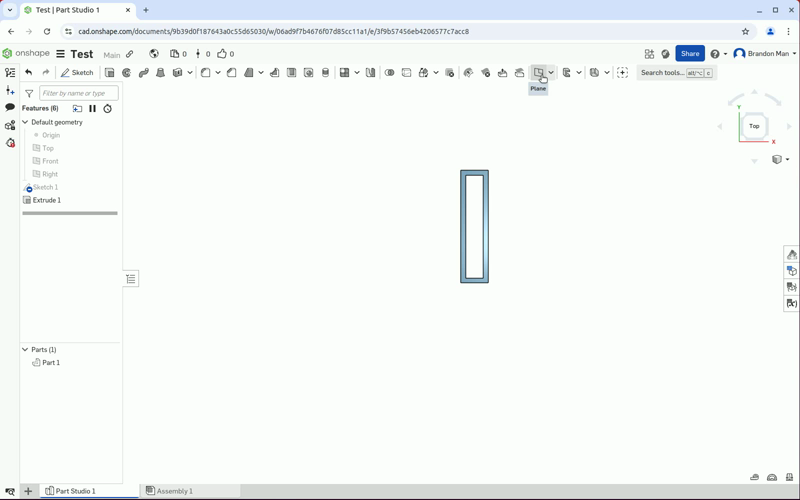
click(541, 75)
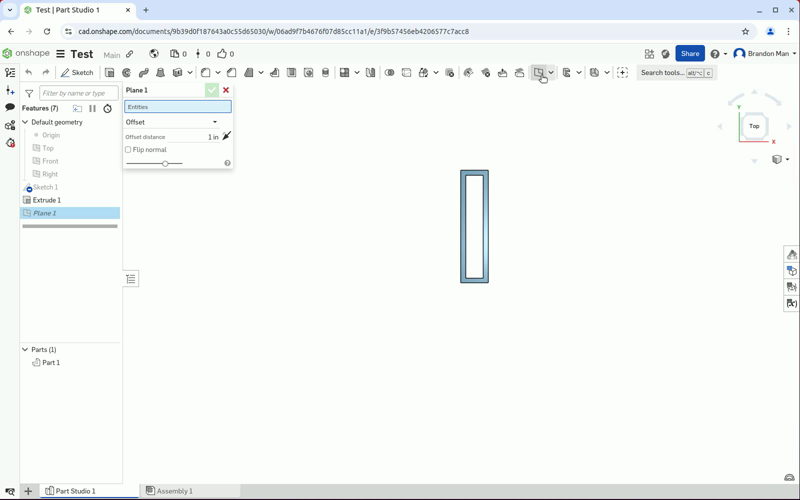
mouse_move(73, 150)
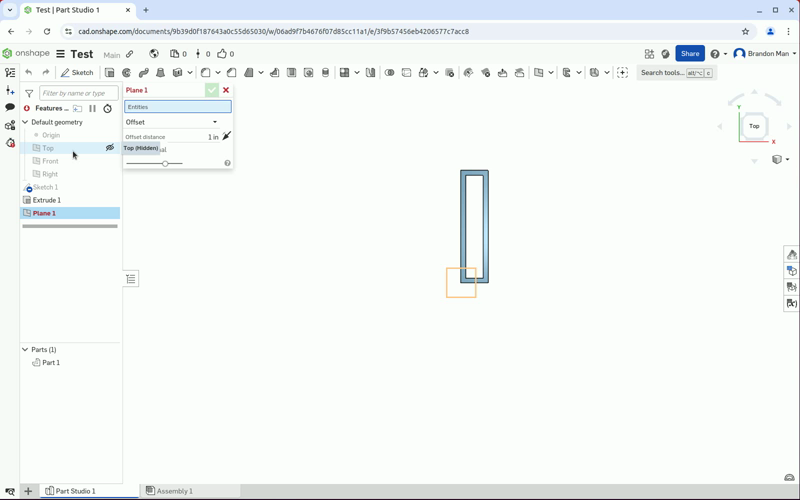
click(73, 150)
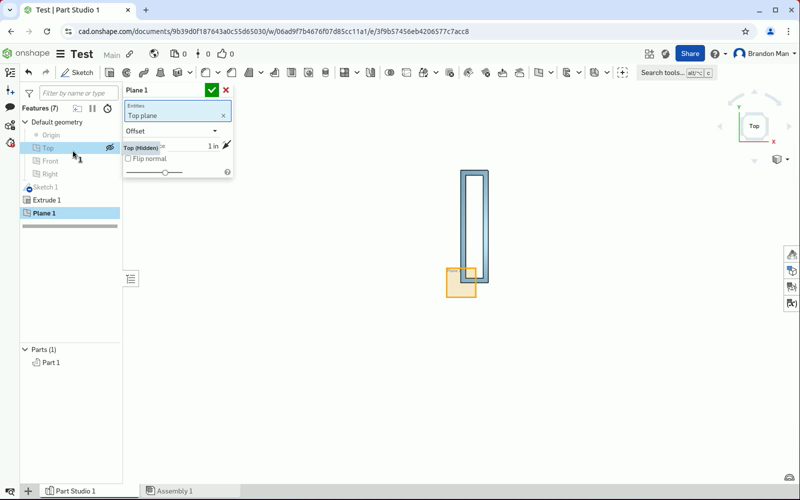
key(tab, 2)
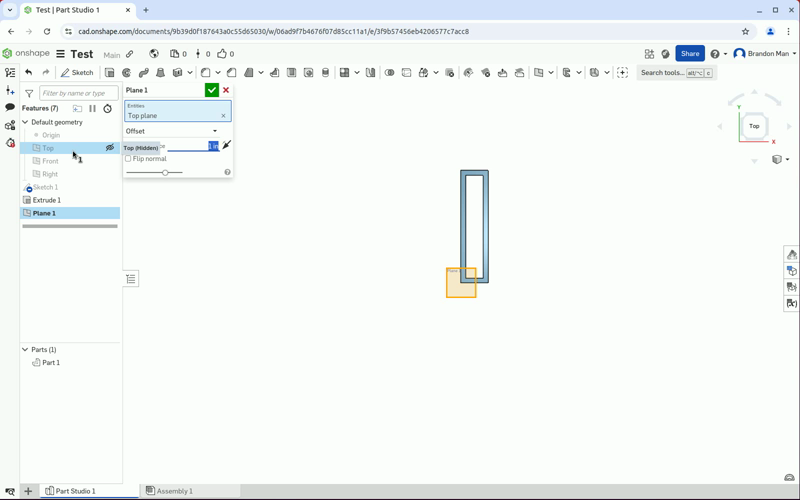
text(0.493)
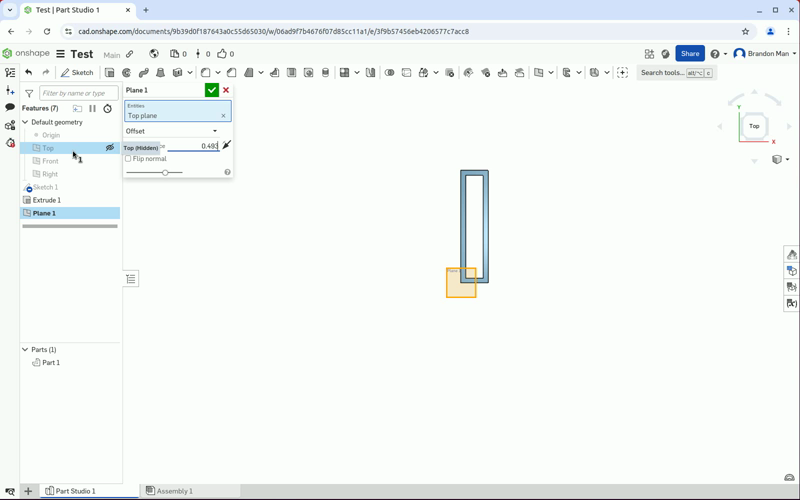
key(enter, 2)
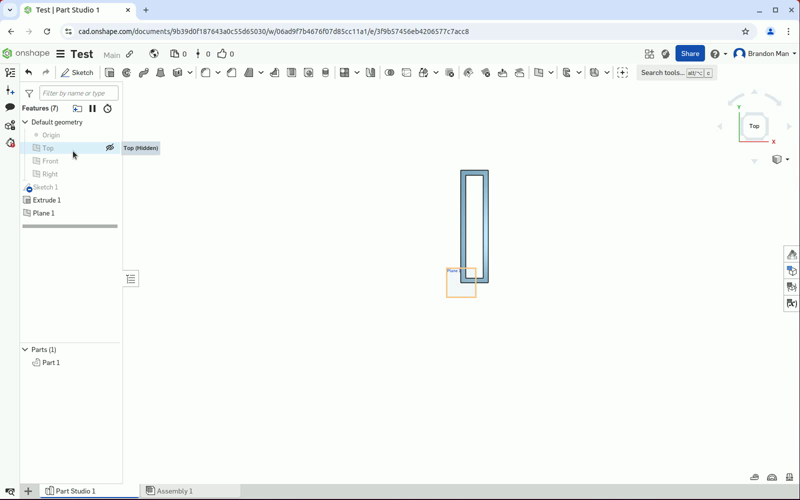
key(shift+s)
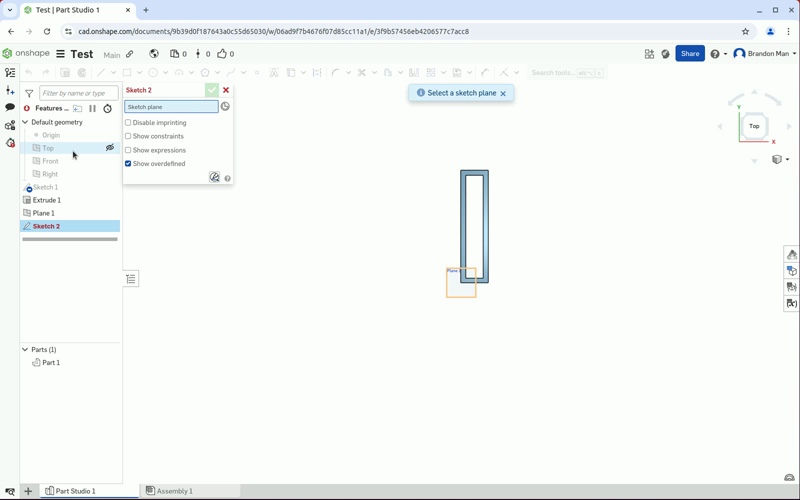
mouse_move(73, 215)
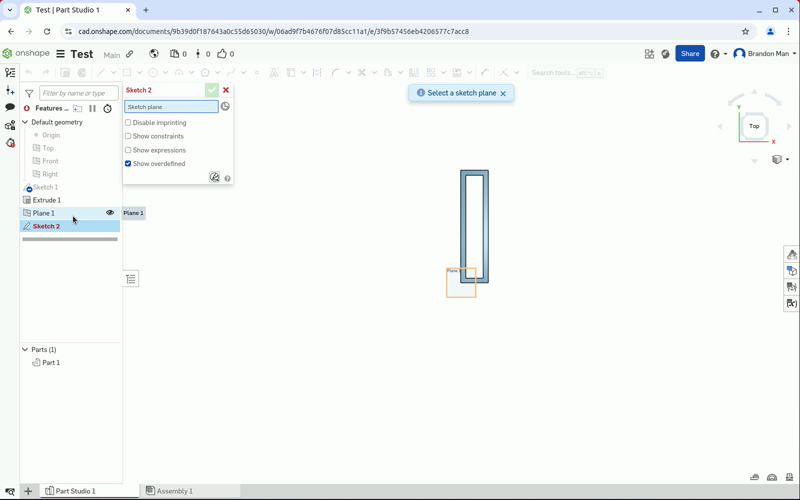
click(73, 215)
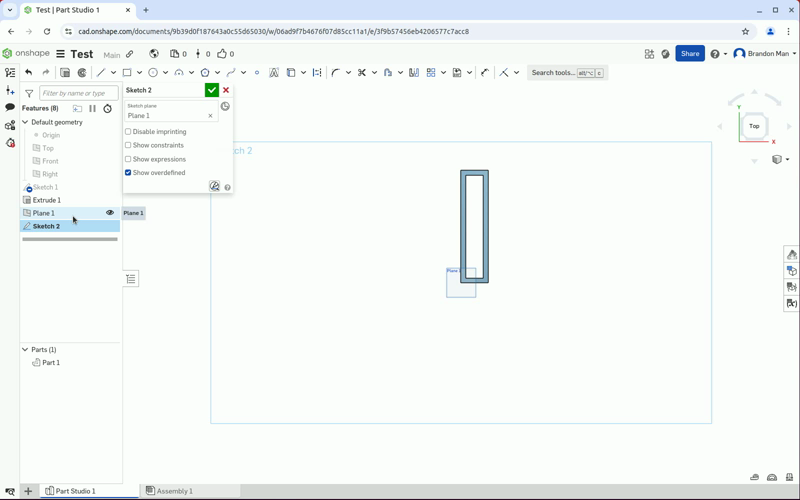
mouse_move(73, 352)
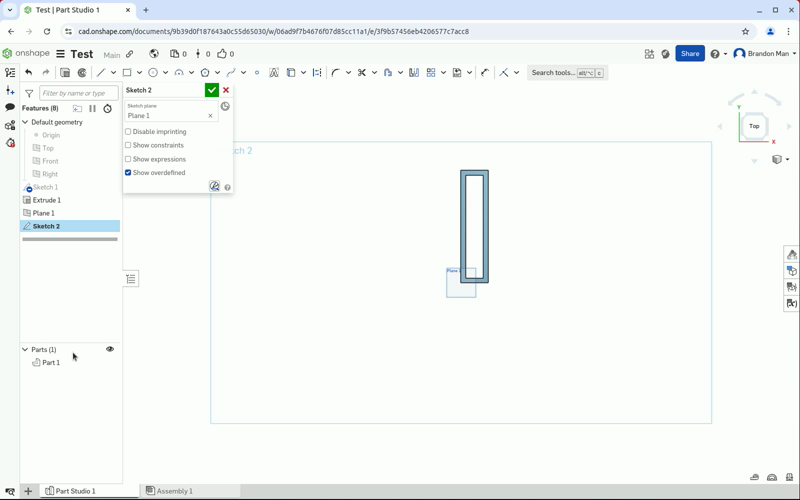
key(y)
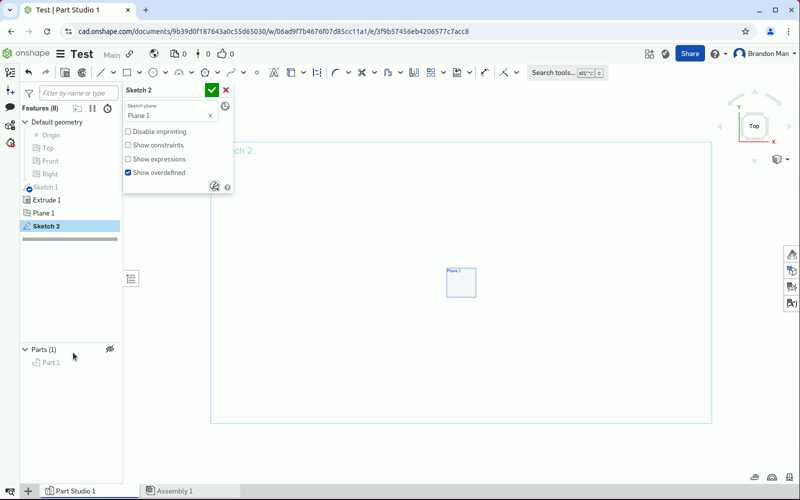
key(l)
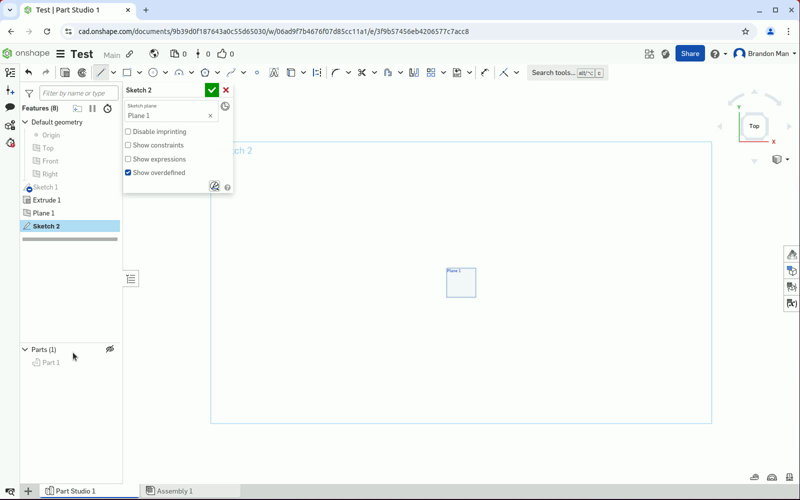
key_down(shift)
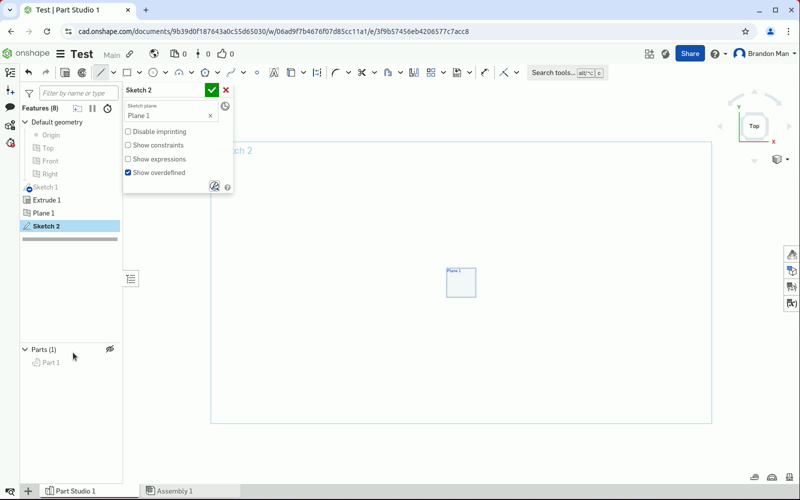
mouse_move(465, 278)
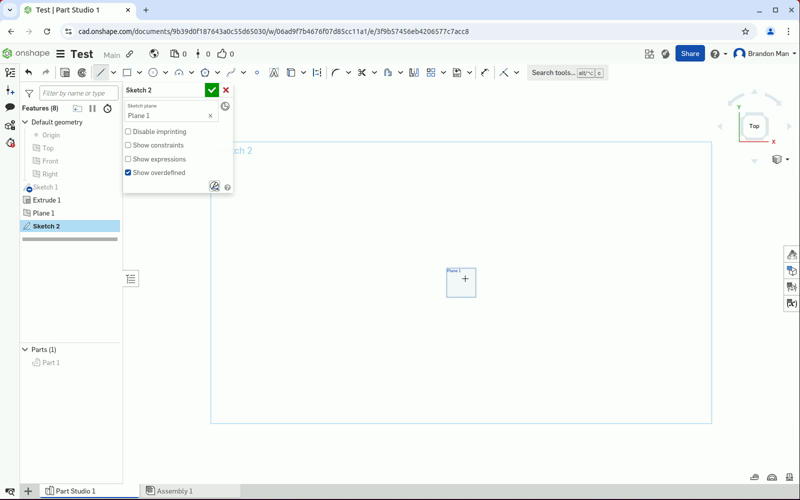
click(465, 278)
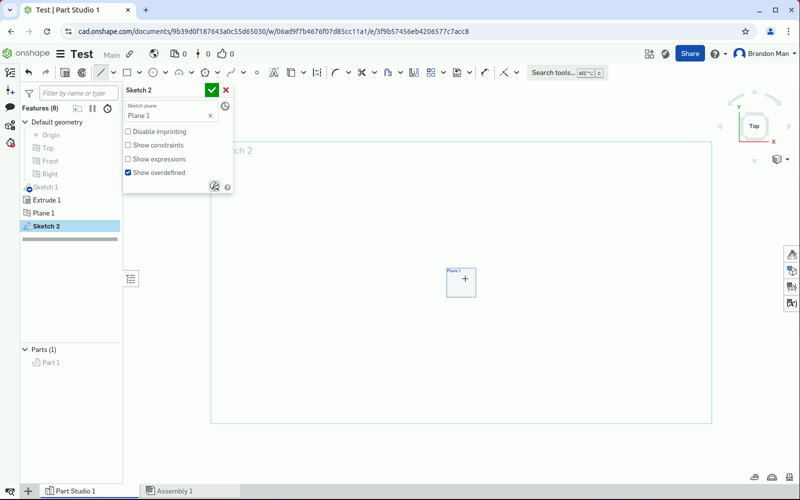
key_up(shift)
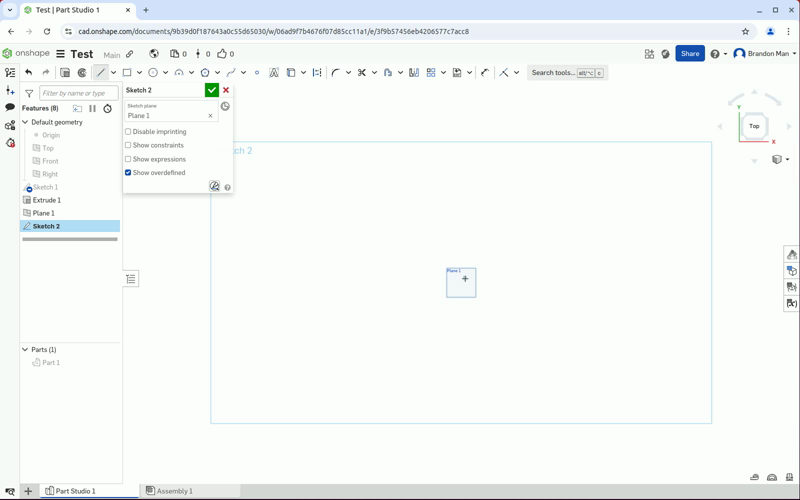
key_down(shift)
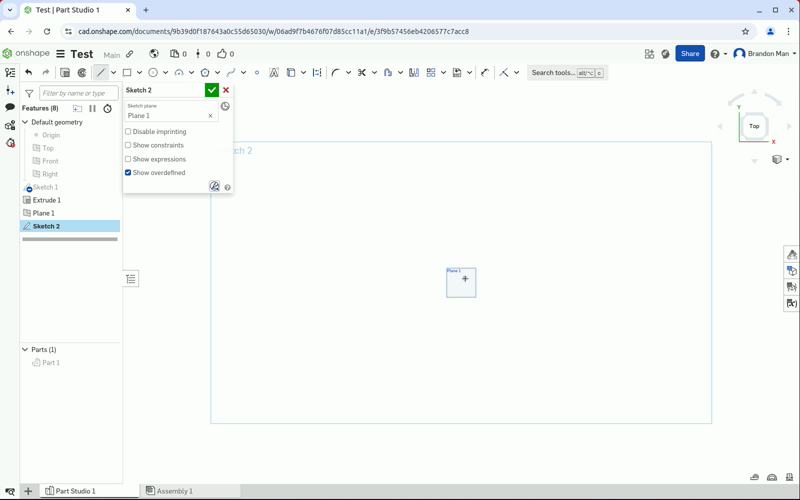
mouse_move(495, 278)
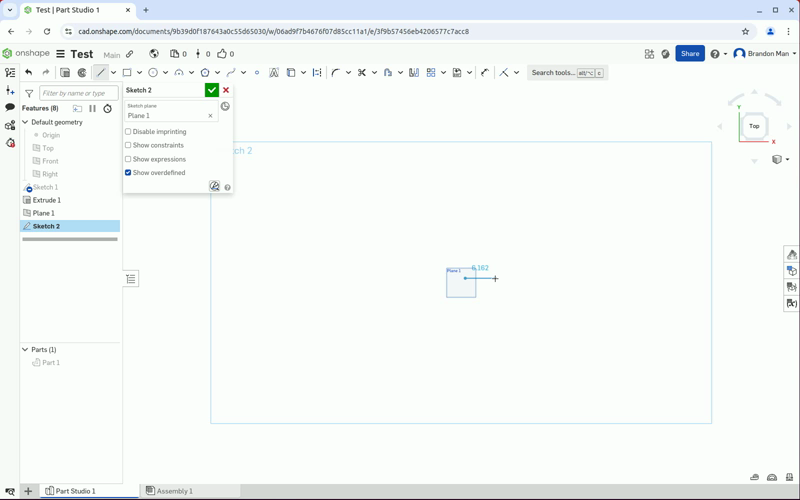
mouse_move(482, 278)
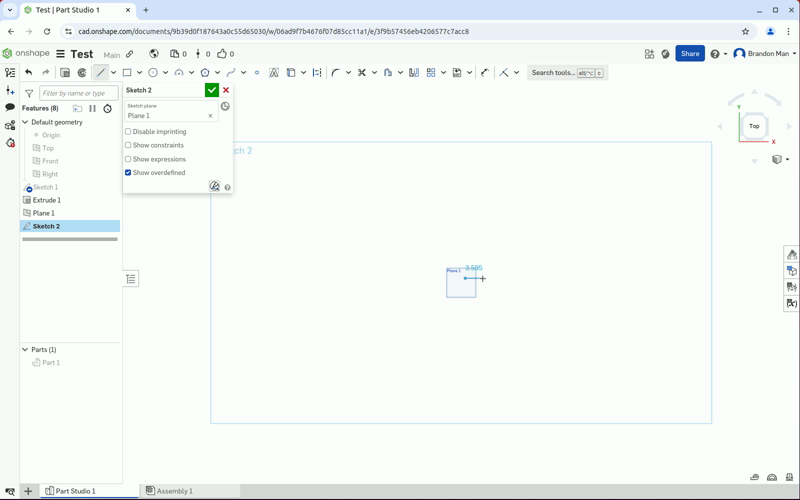
click(482, 278)
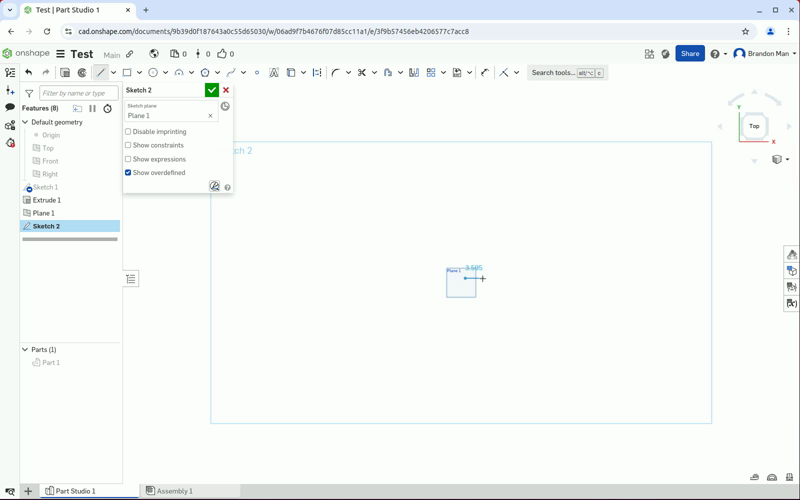
key_up(shift)
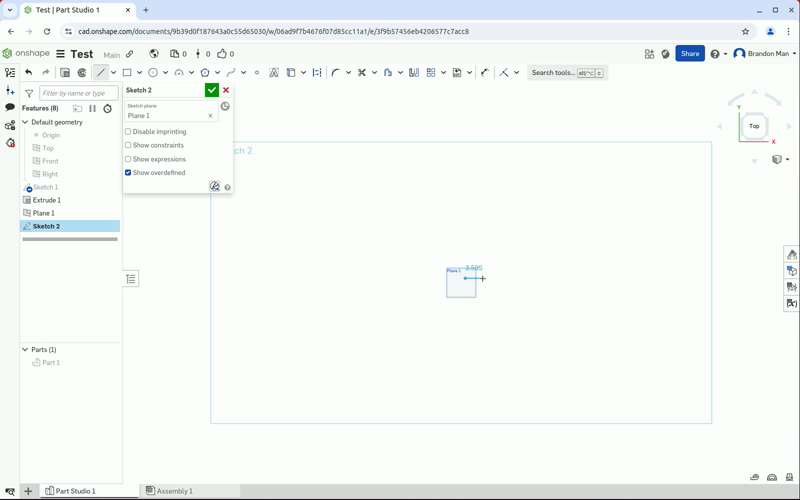
key_down(shift)
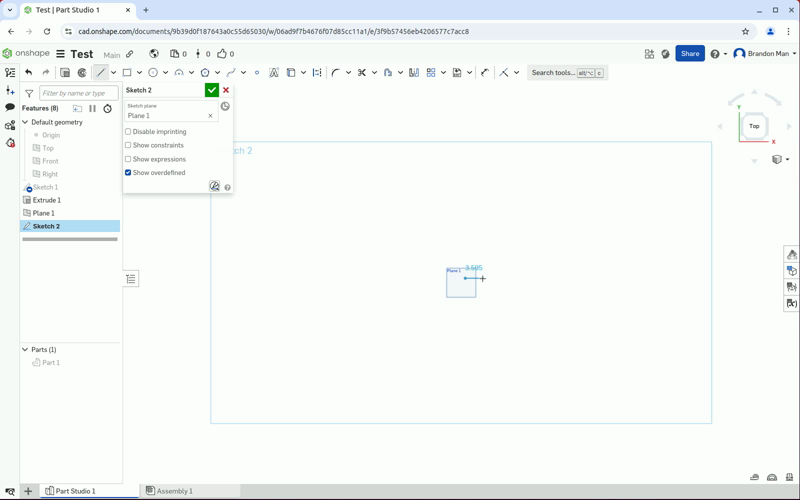
mouse_move(482, 176)
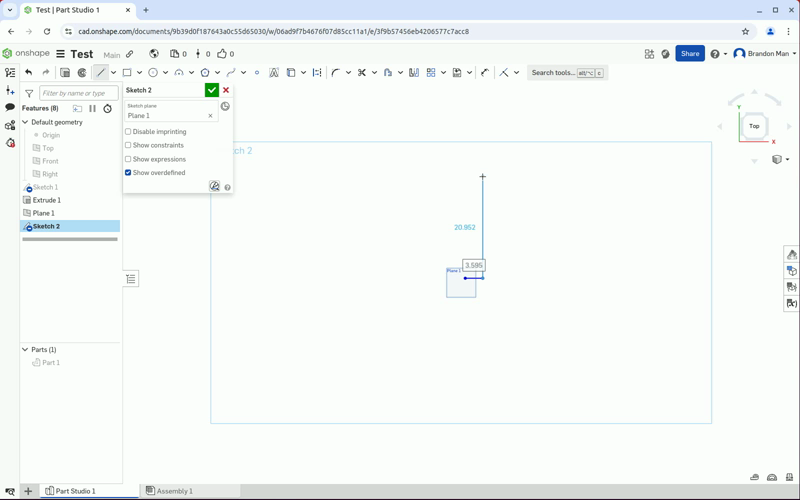
click(482, 176)
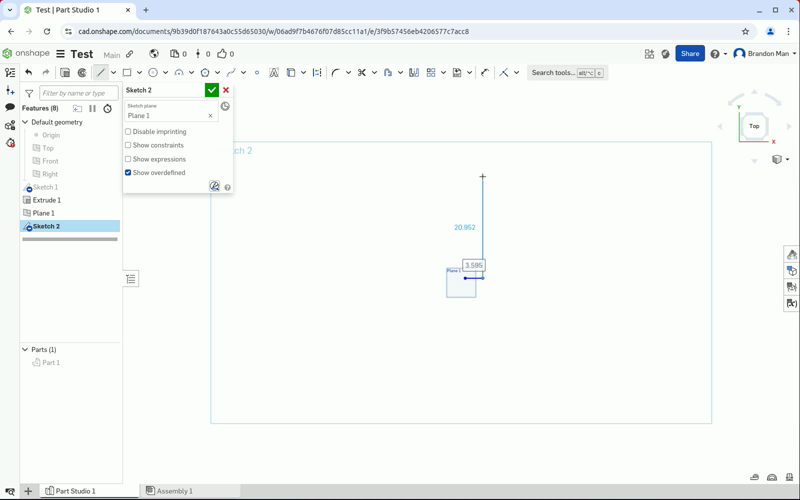
key_up(shift)
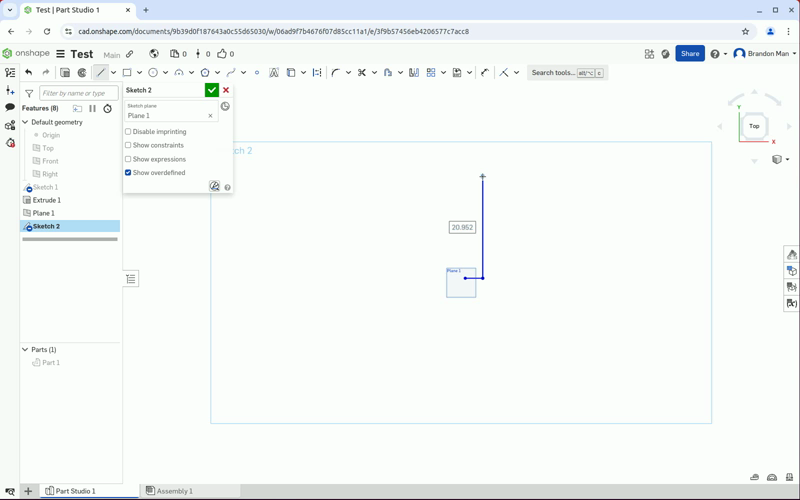
key_down(shift)
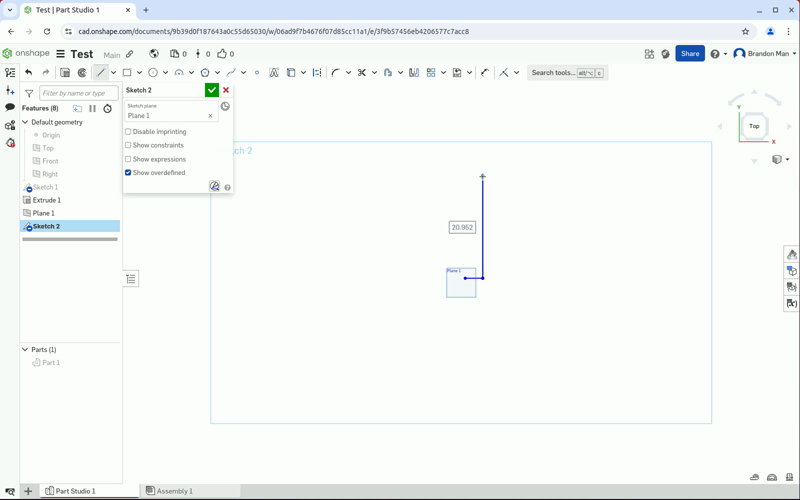
mouse_move(512, 176)
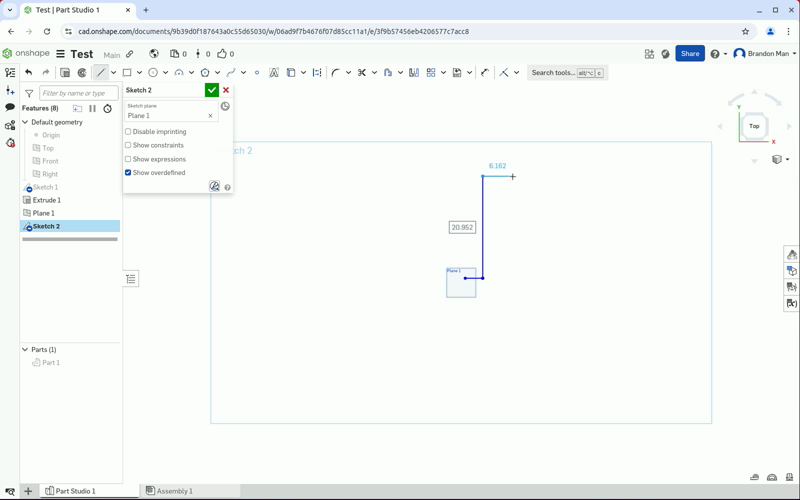
mouse_move(465, 176)
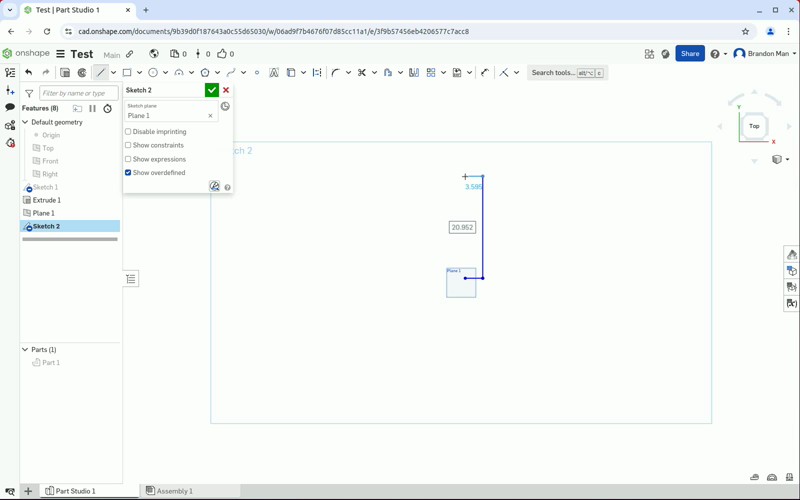
click(465, 176)
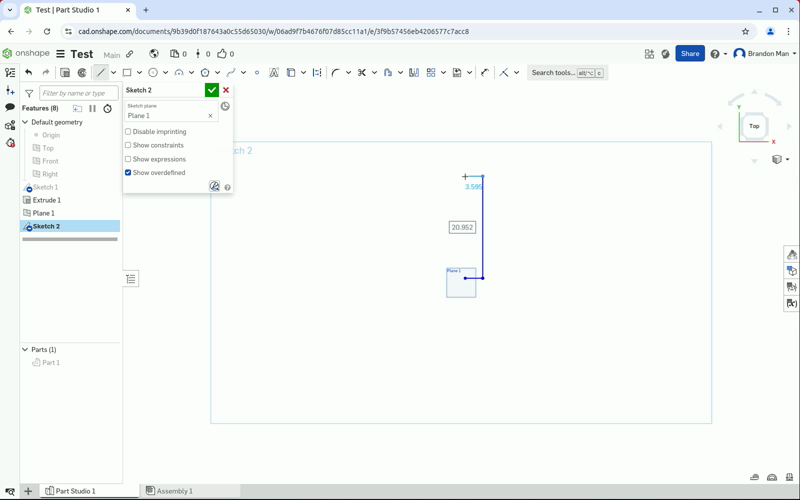
key_up(shift)
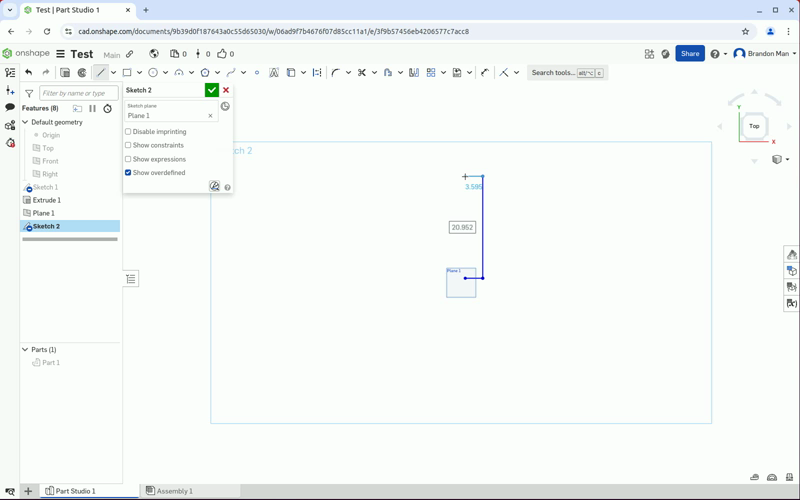
key_down(shift)
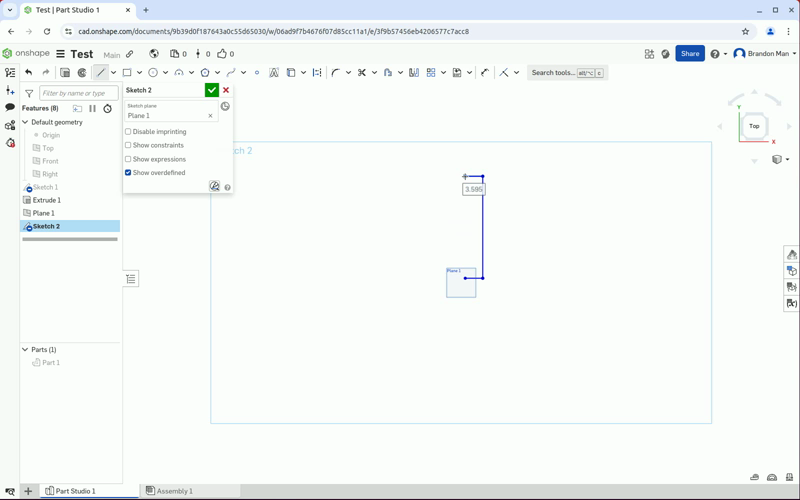
mouse_move(465, 278)
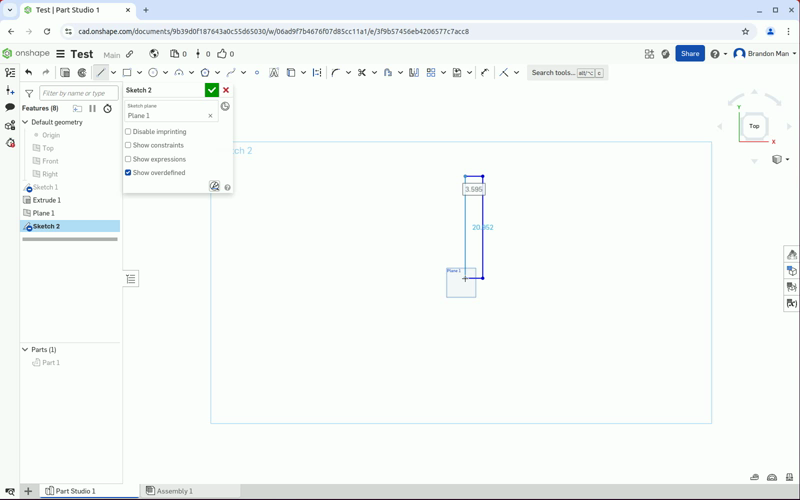
key_up(shift)
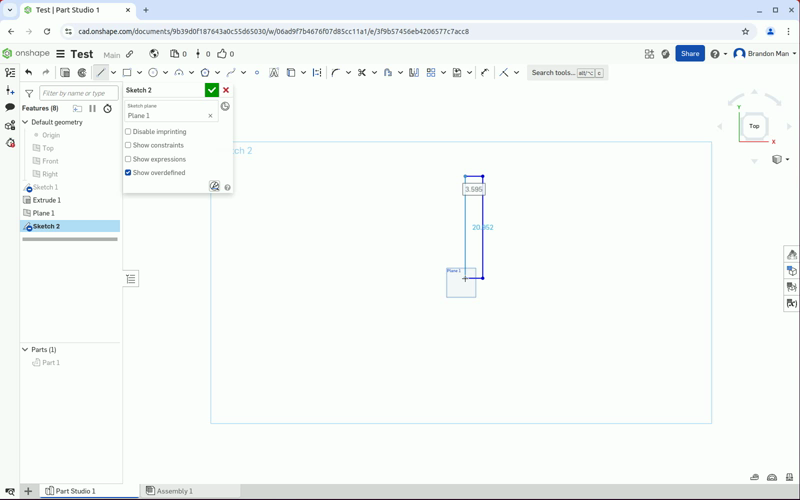
click(465, 278)
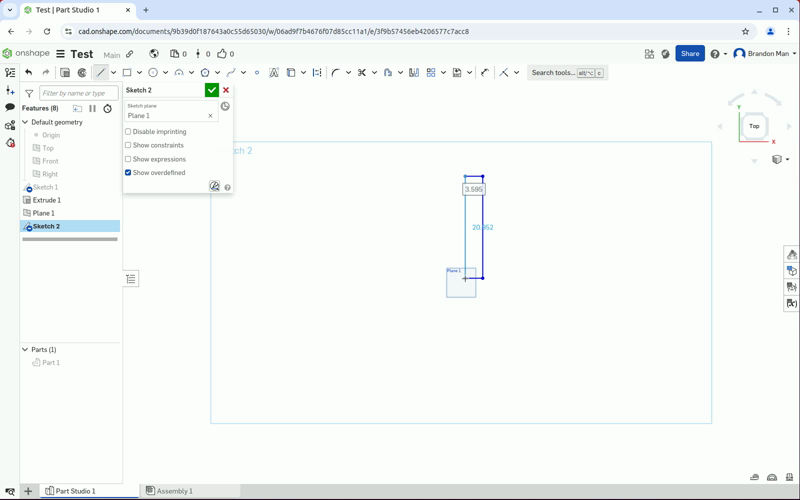
key(esc)
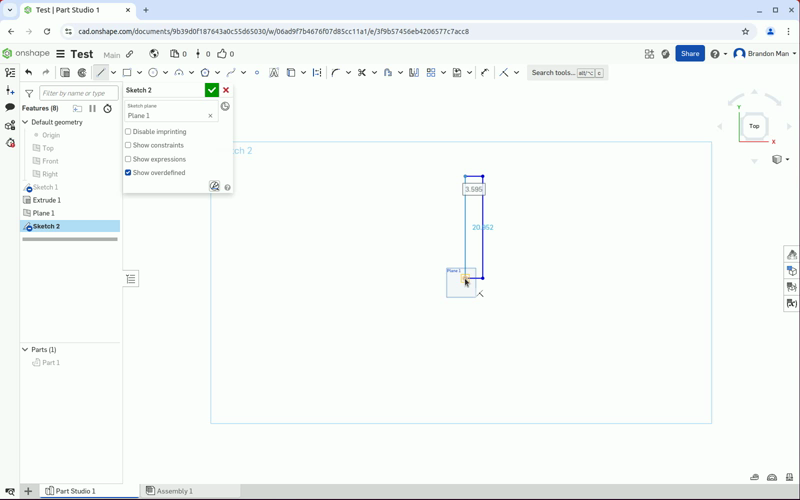
mouse_move(479, 207)
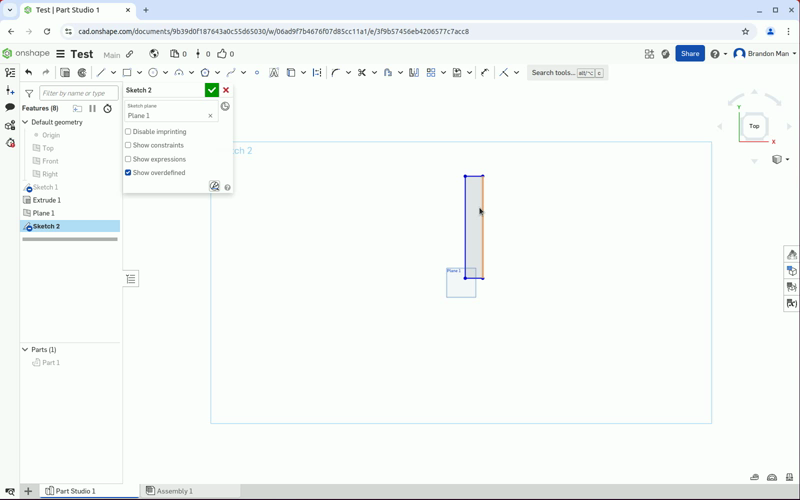
scroll(6)
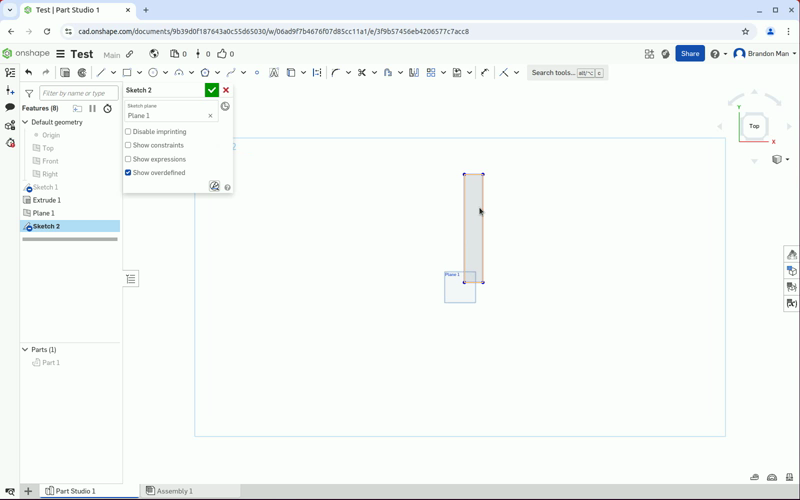
scroll(6)
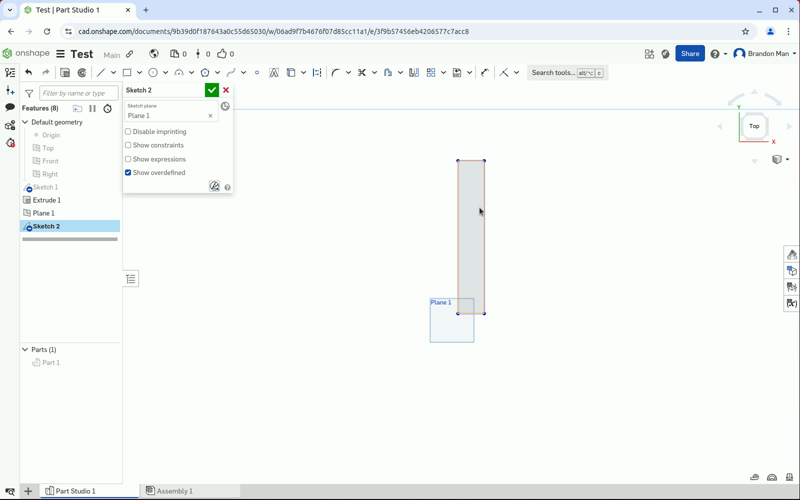
scroll(6)
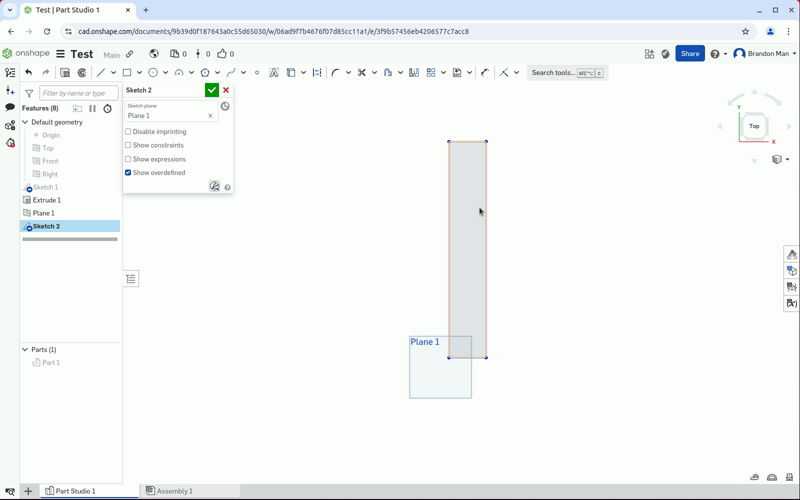
scroll(6)
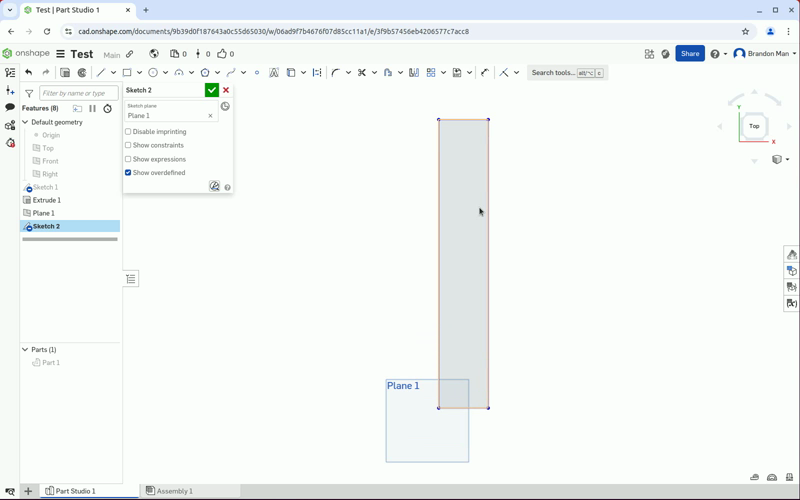
scroll(6)
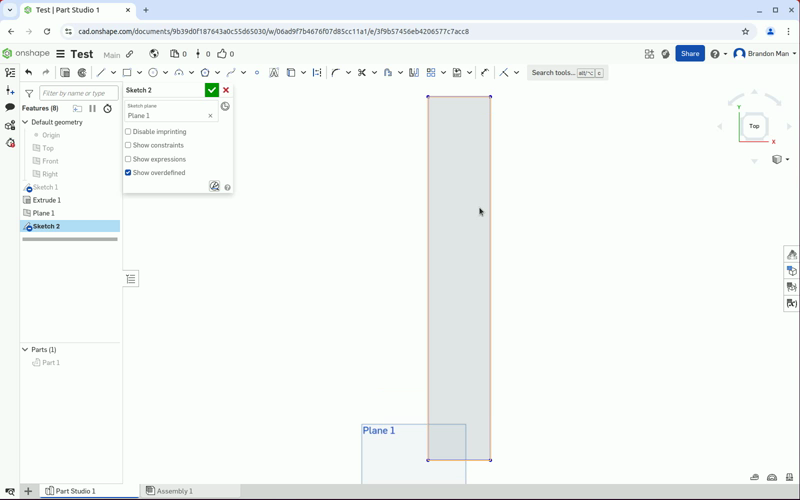
scroll(6)
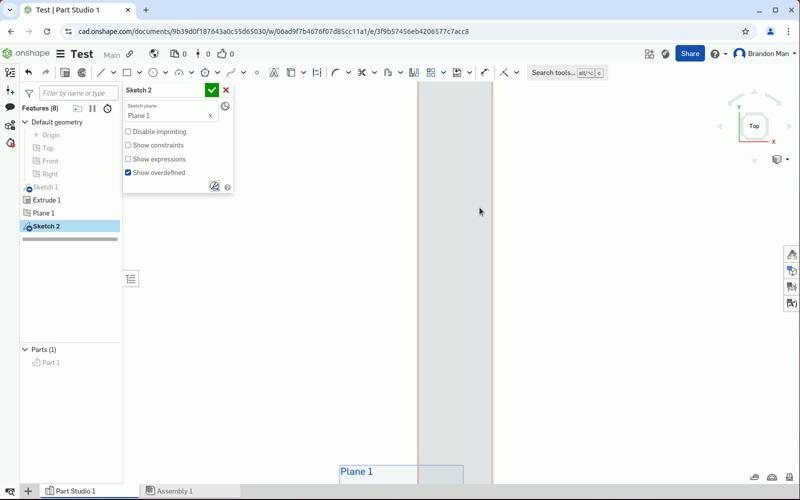
scroll(6)
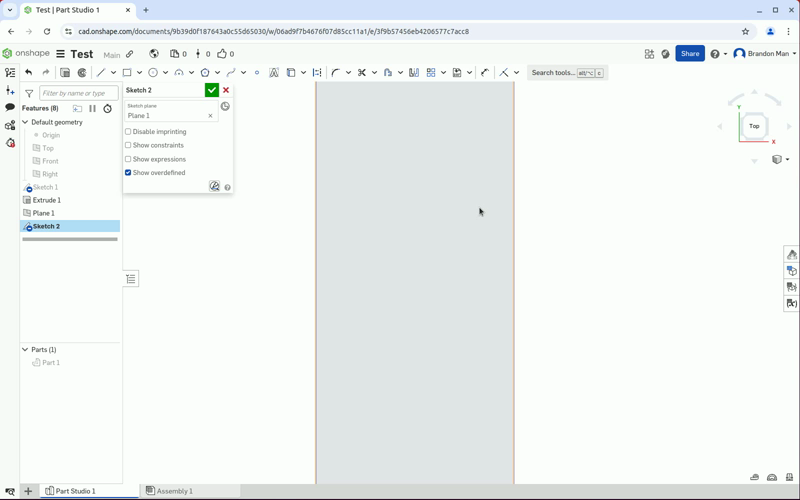
click(479, 207)
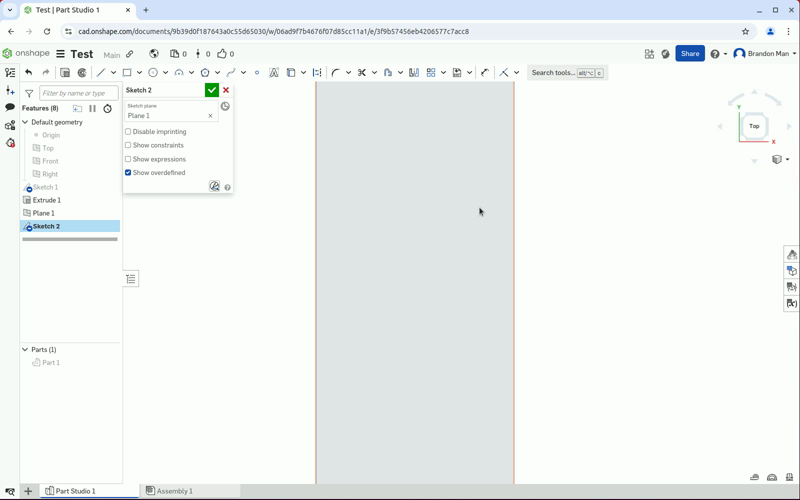
scroll(-6)
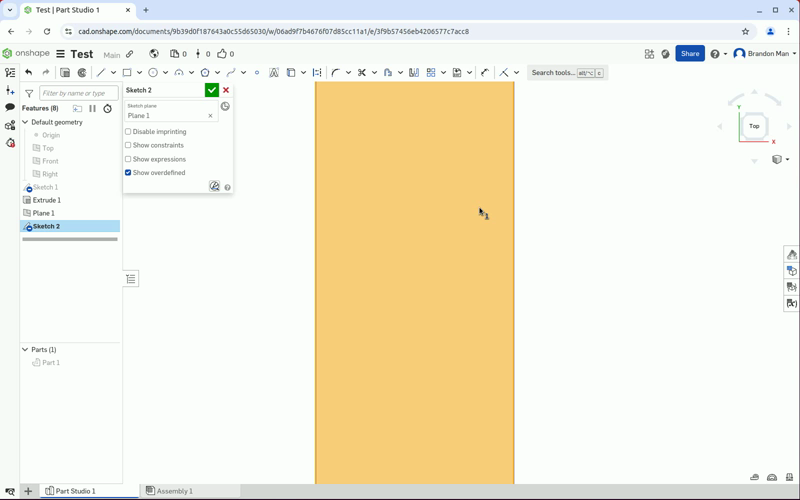
scroll(-6)
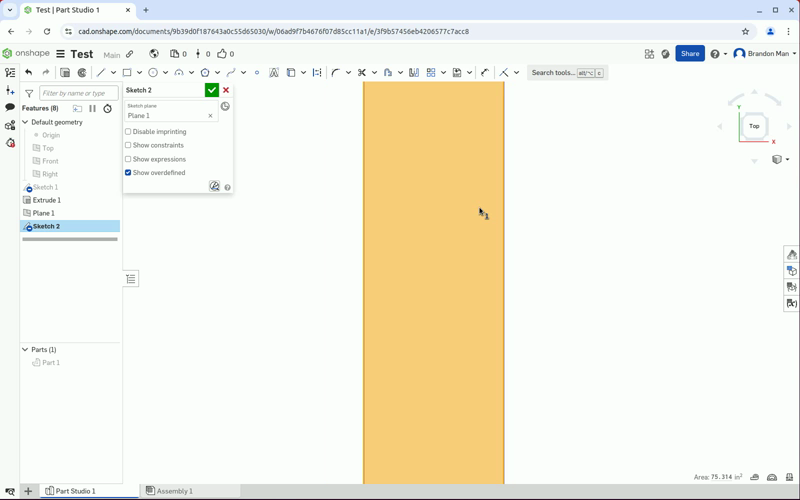
scroll(-6)
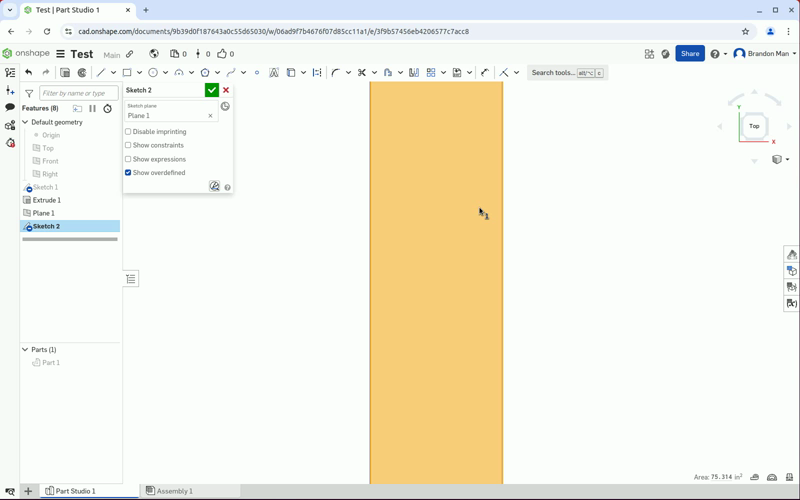
scroll(-6)
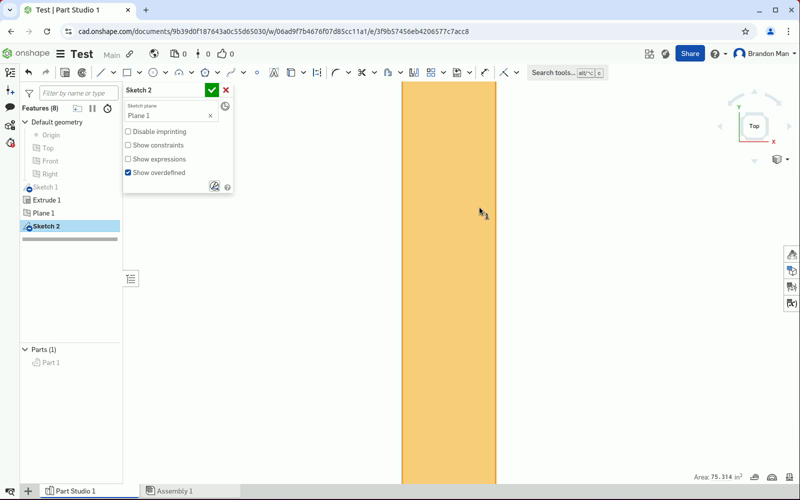
scroll(-6)
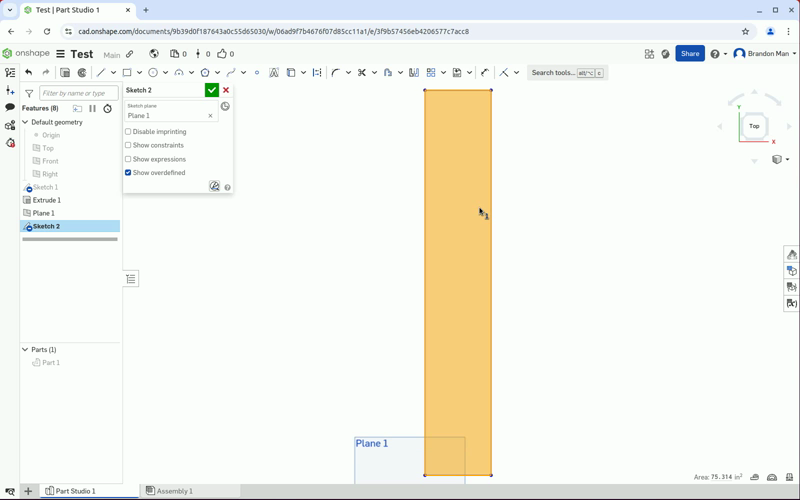
scroll(-6)
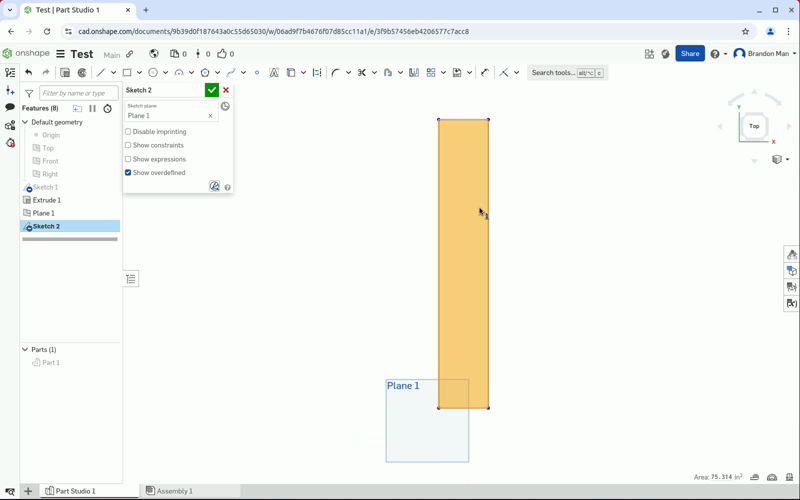
scroll(-6)
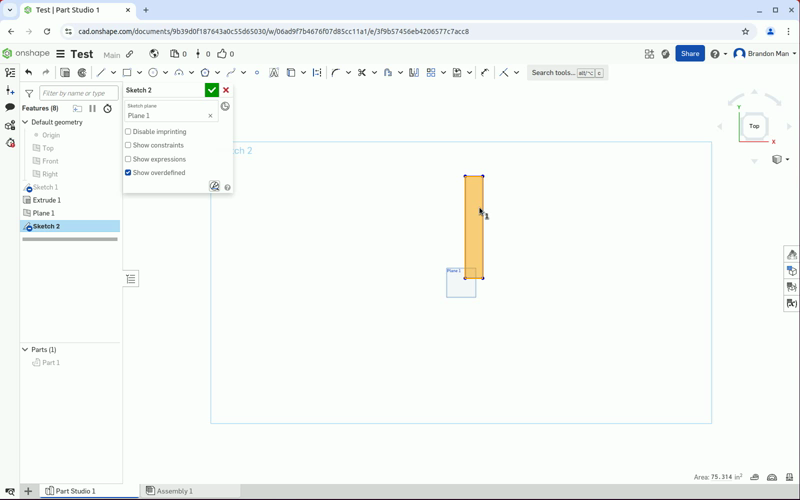
mouse_move(73, 352)
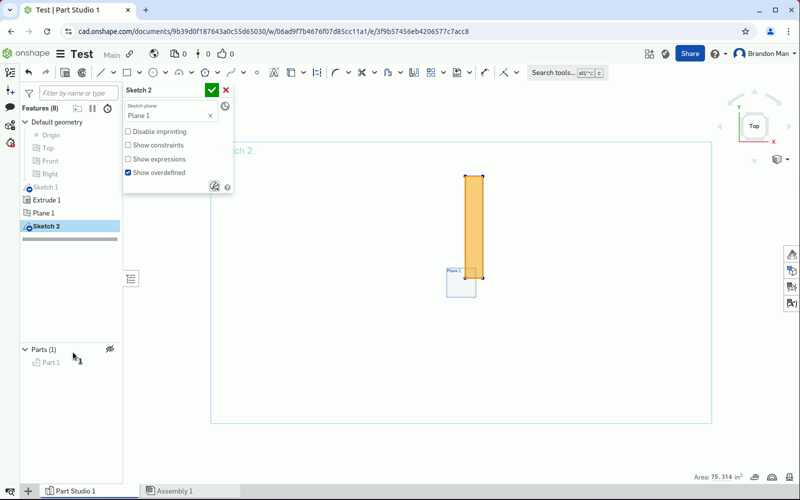
key(shift+y)
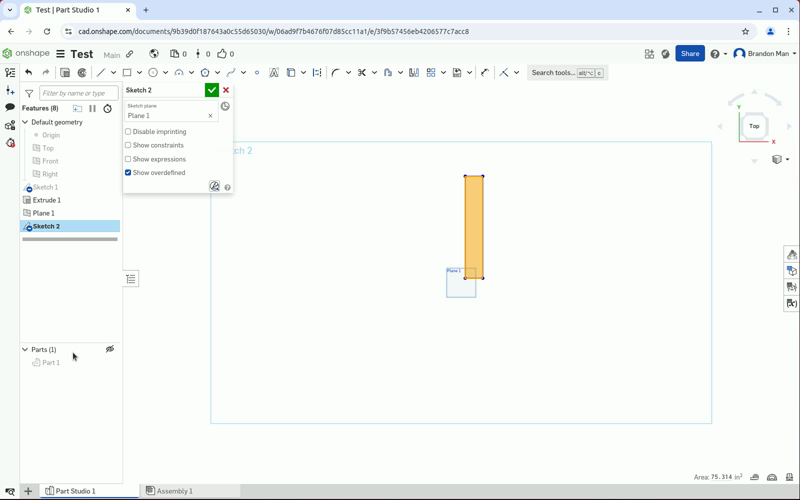
key(shift+e)
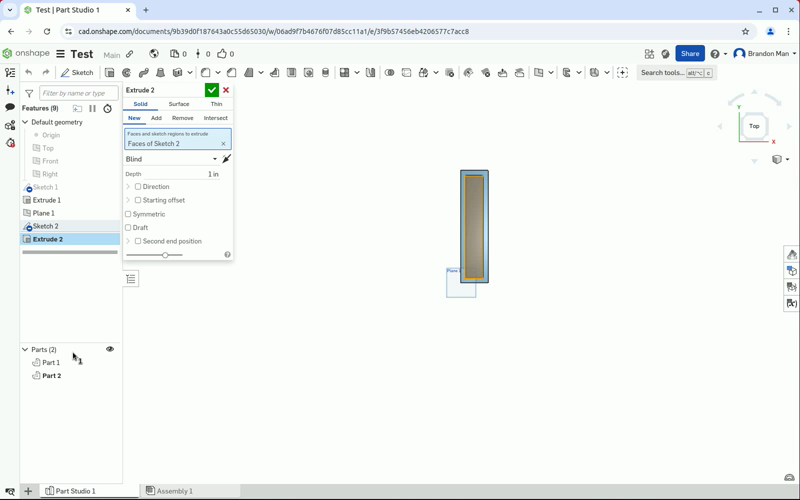
mouse_move(143, 106)
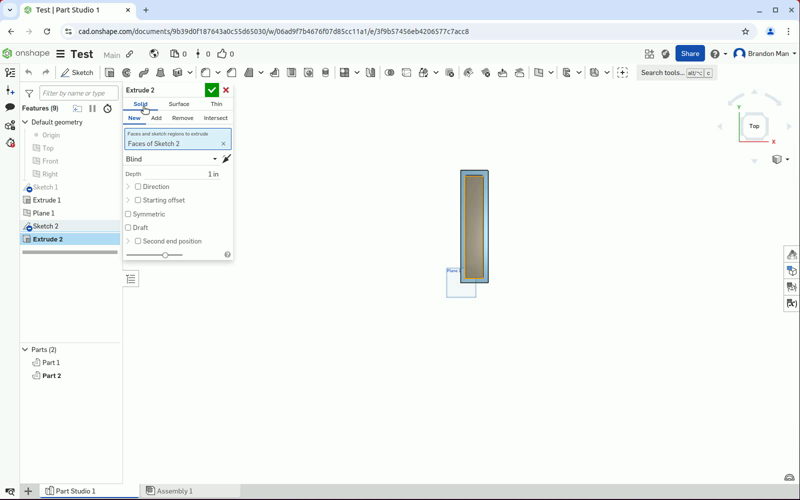
click(143, 106)
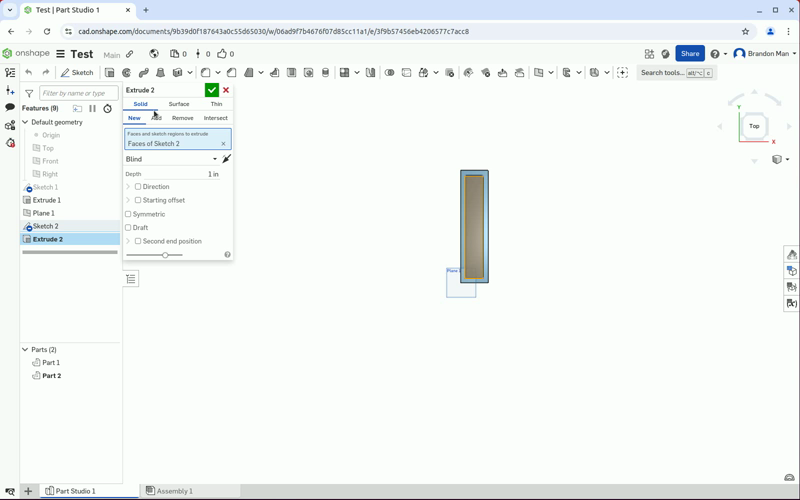
mouse_move(186, 120)
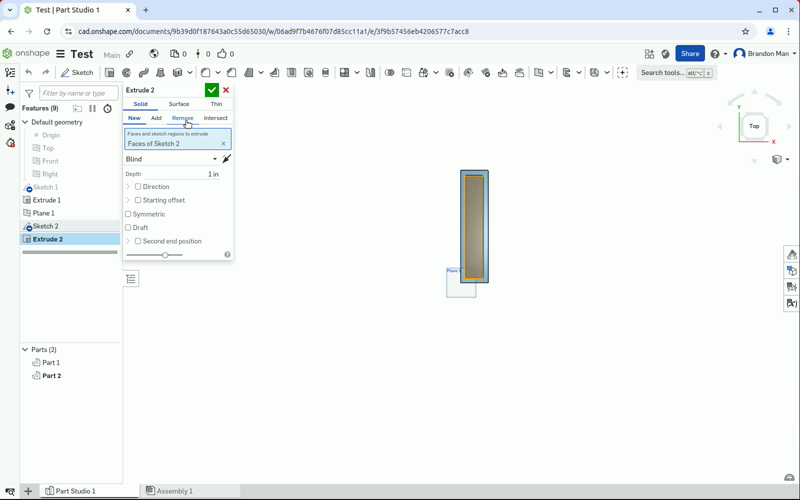
click(186, 120)
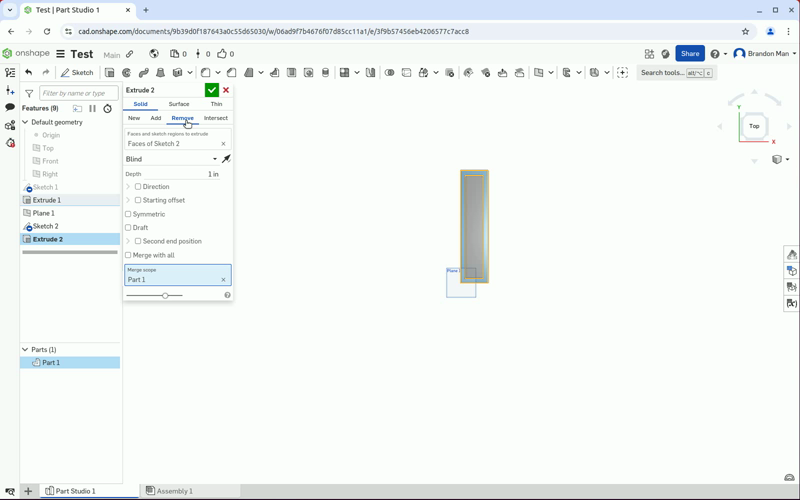
key(tab, 4)
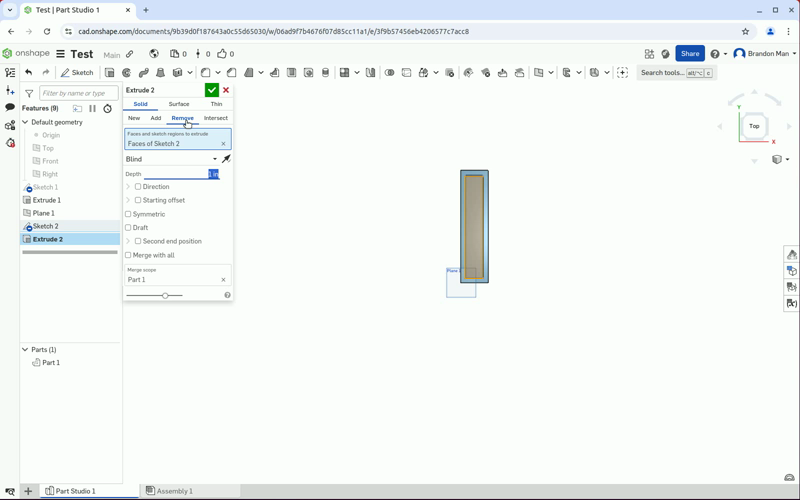
text(0.241)
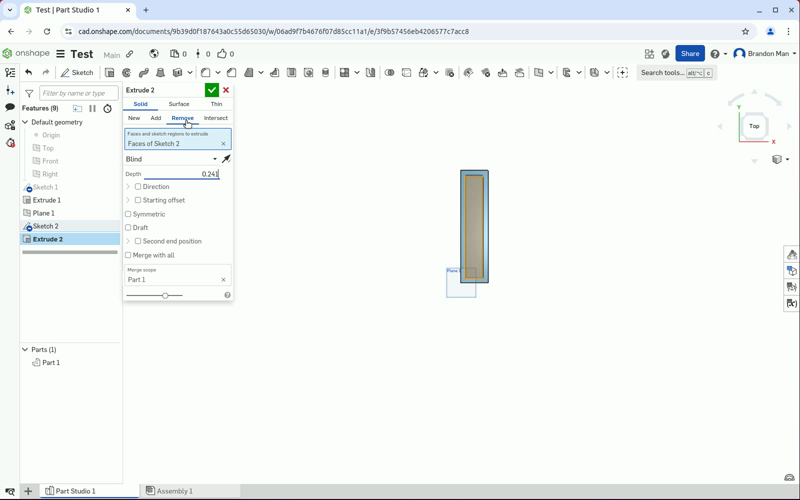
key(tab, 6)
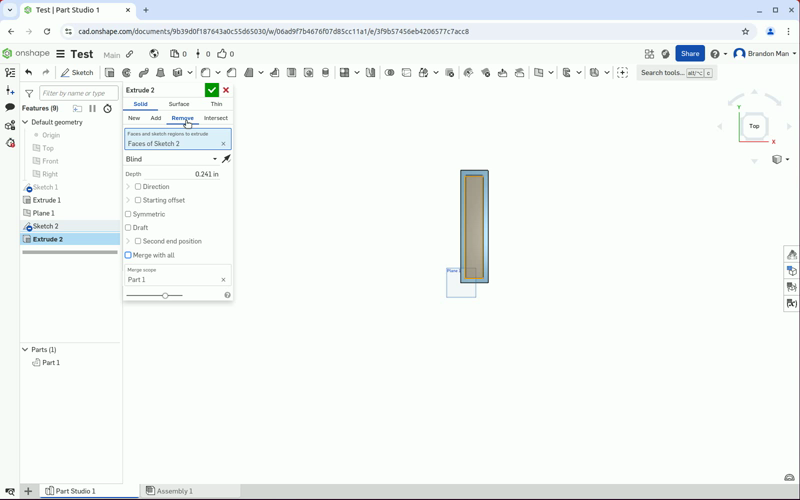
key(space)
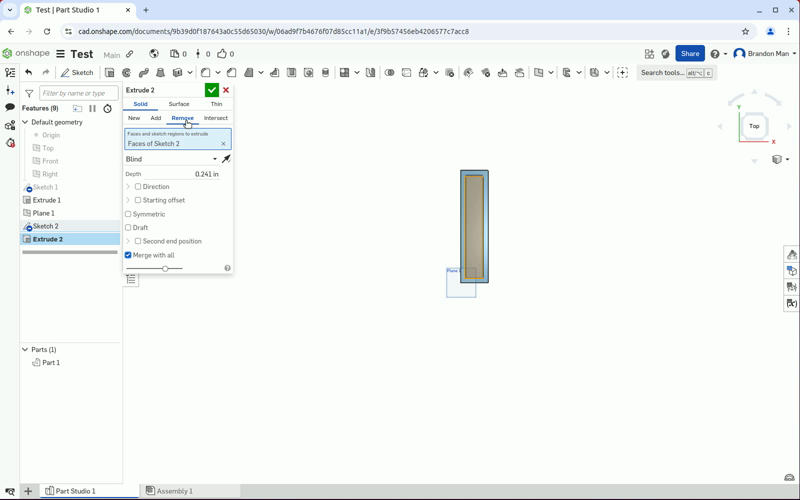
key(enter)
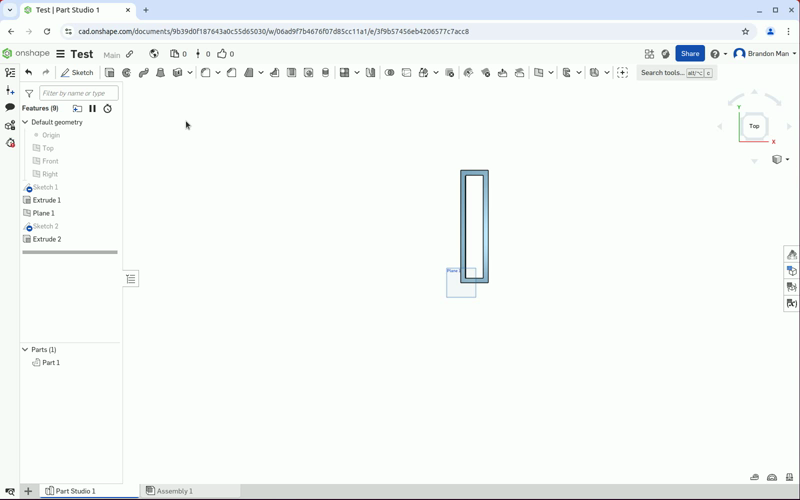
key(shift+h)
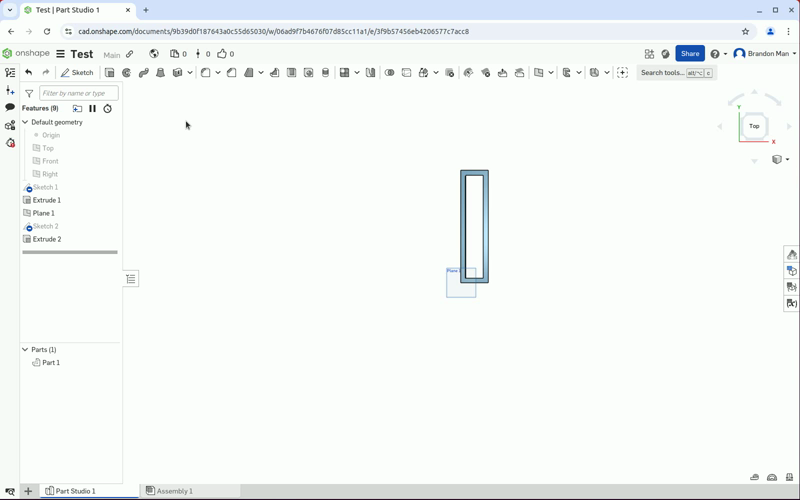
key(shift+h)
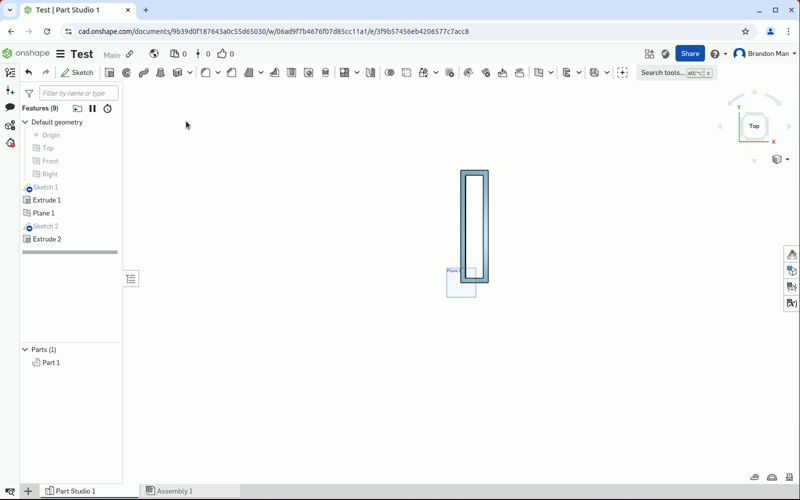
mouse_move(73, 189)
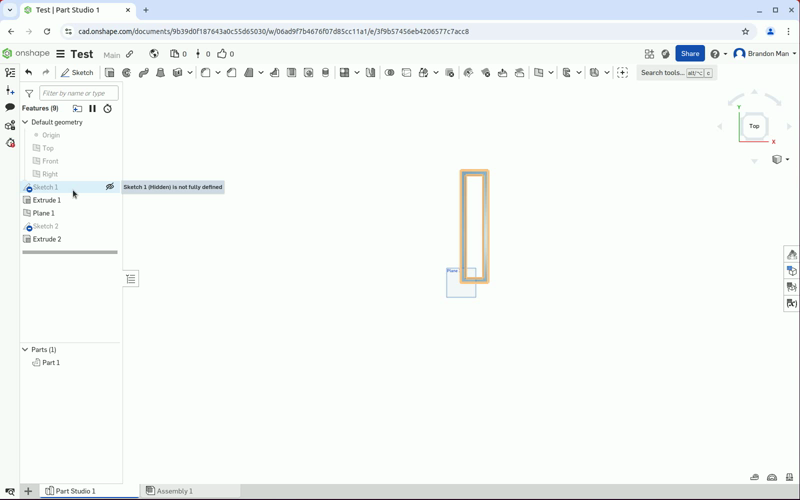
click(73, 189)
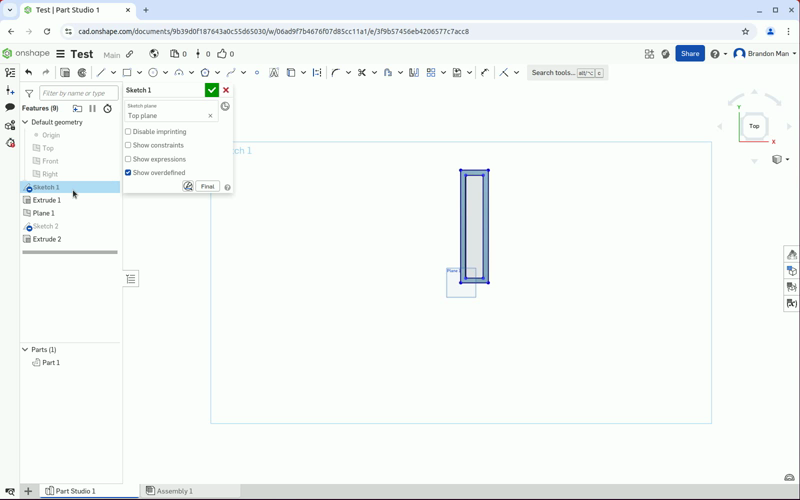
mouse_move(229, 92)
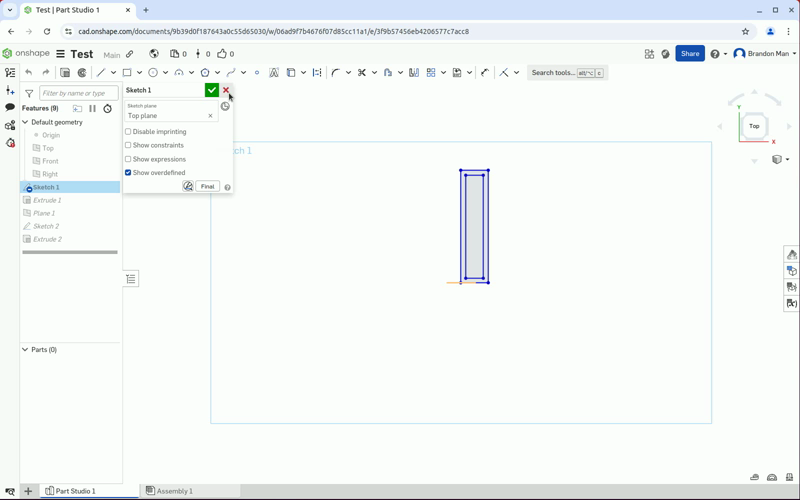
click(229, 92)
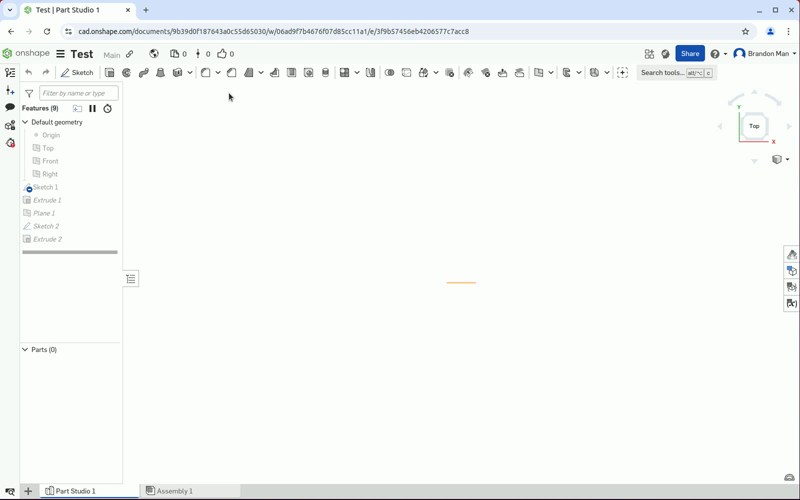
key(shift+s)
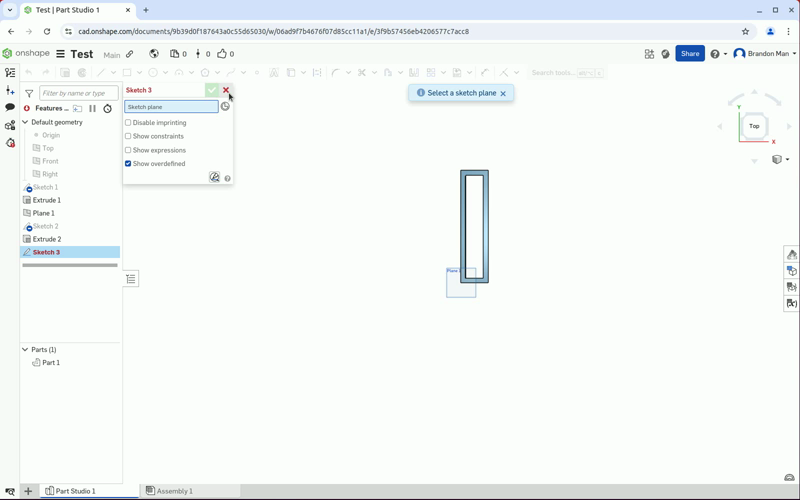
mouse_move(73, 215)
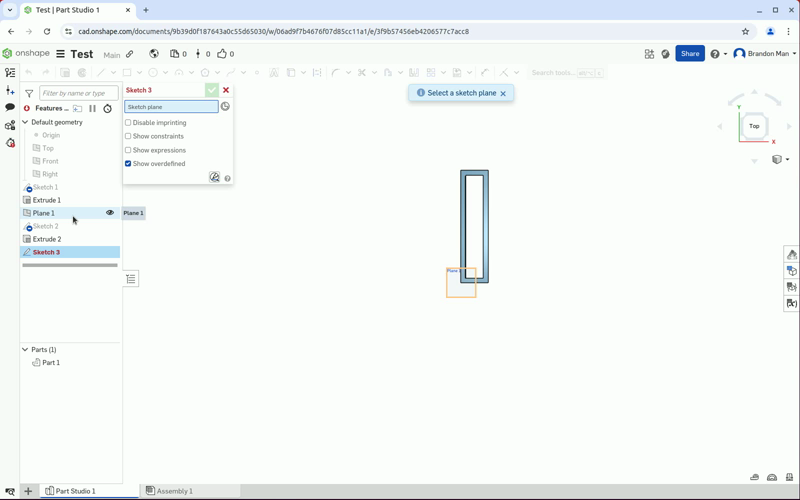
click(73, 215)
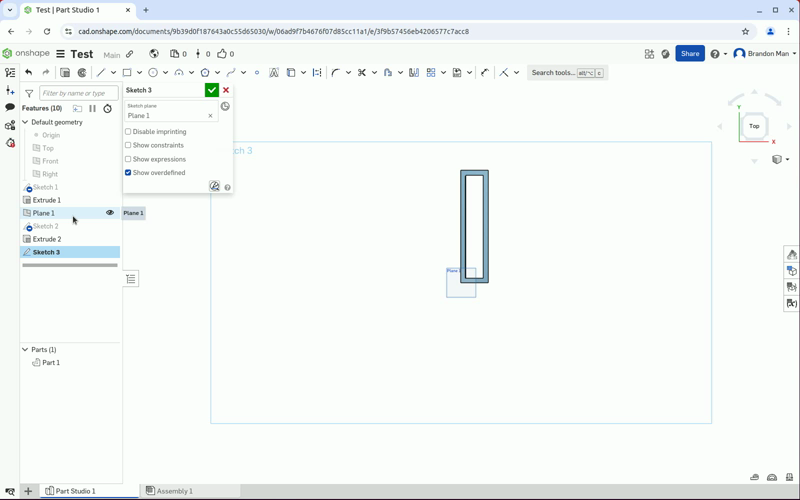
mouse_move(73, 352)
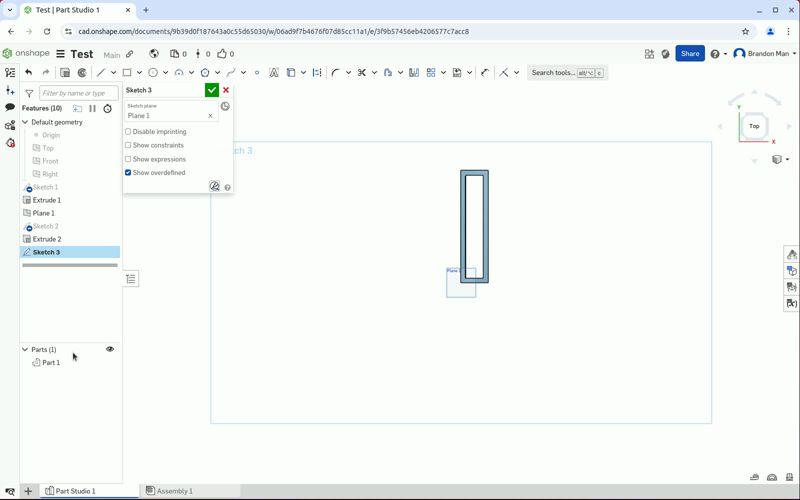
key(y)
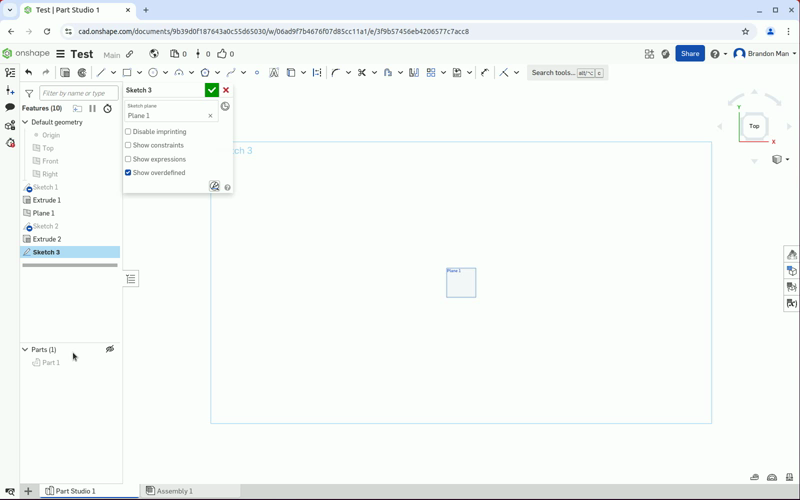
key(l)
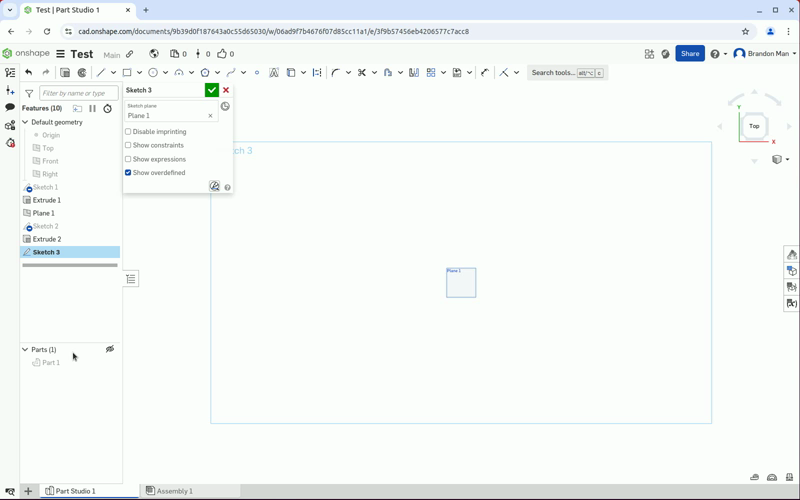
key_down(shift)
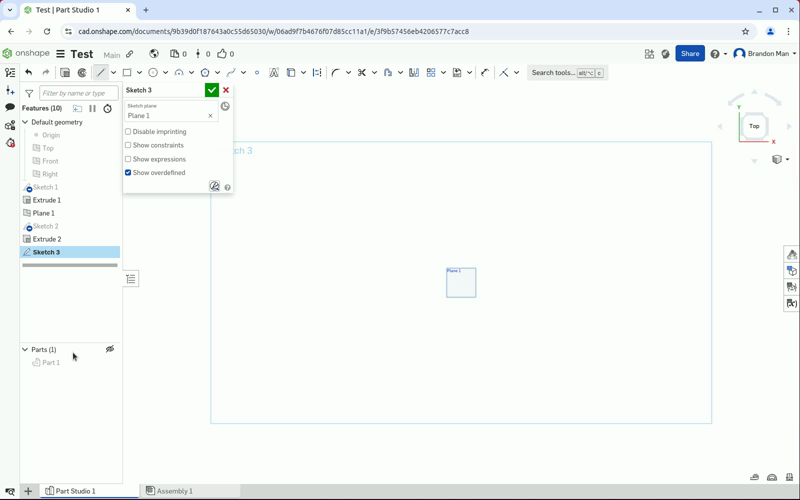
mouse_move(463, 280)
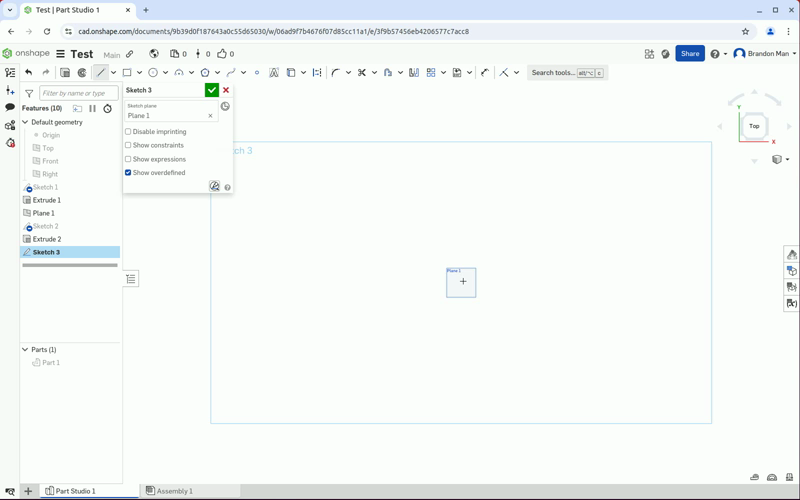
click(463, 280)
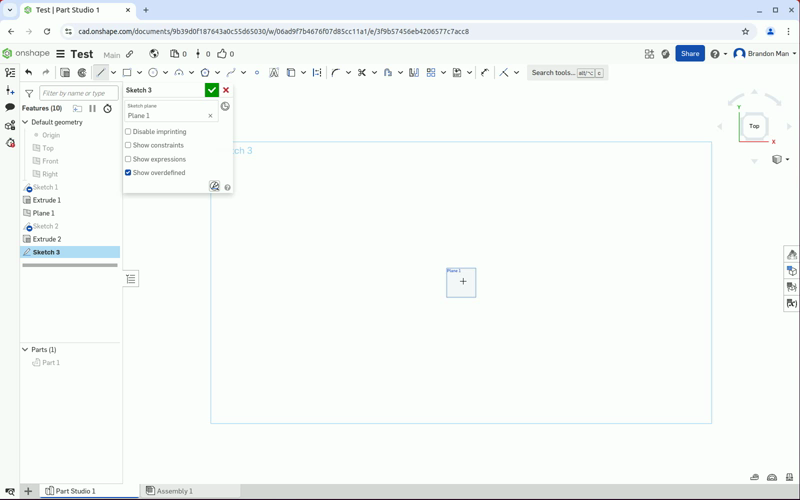
key_up(shift)
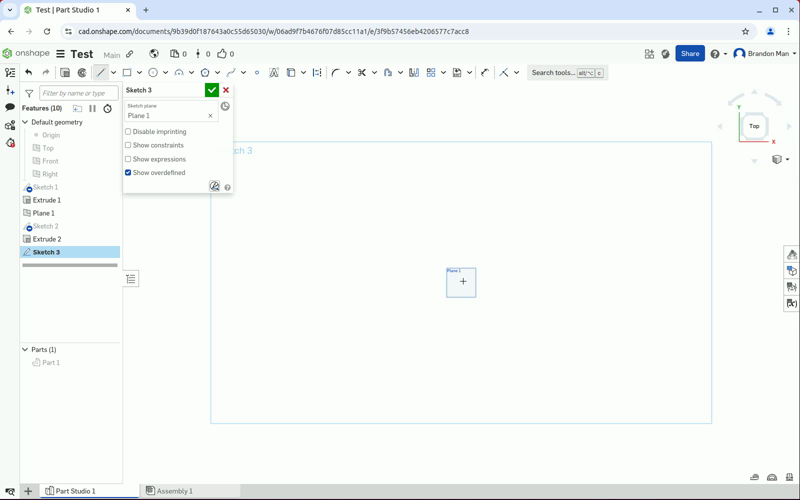
key_down(shift)
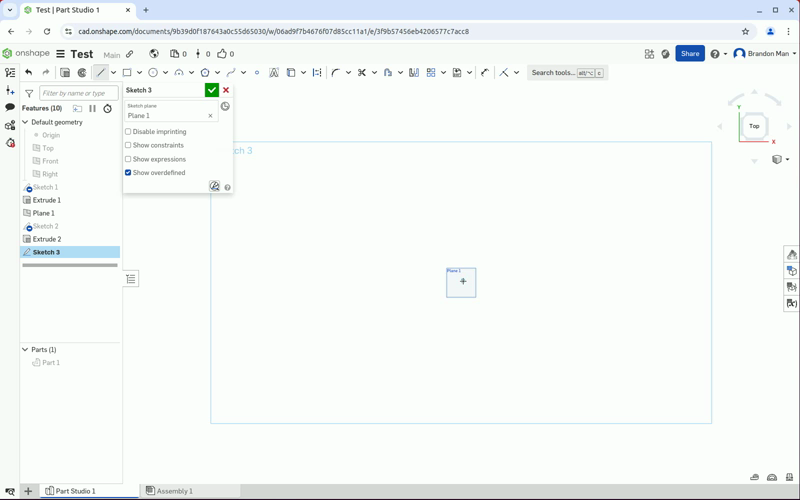
mouse_move(493, 280)
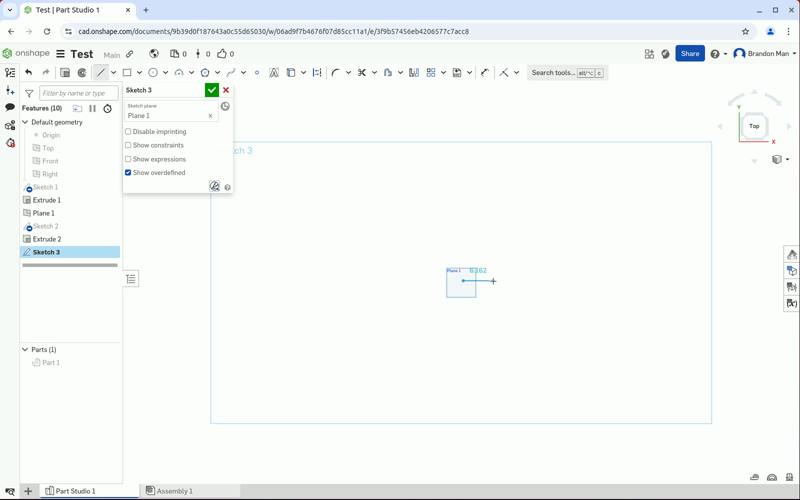
mouse_move(486, 280)
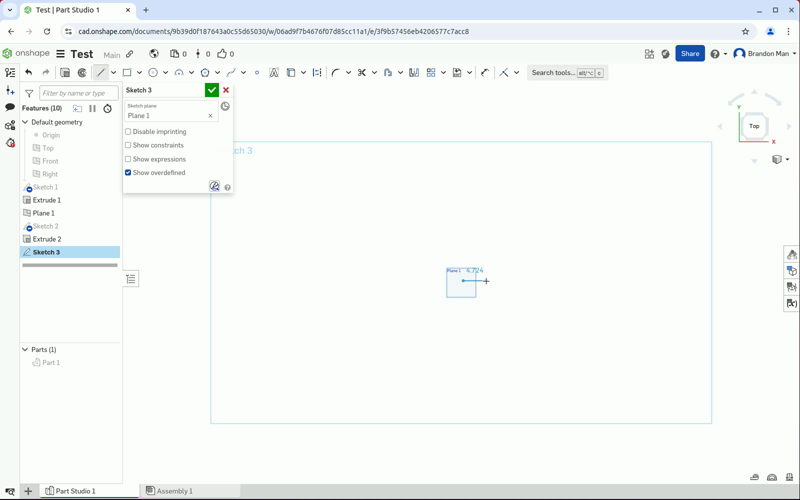
click(486, 280)
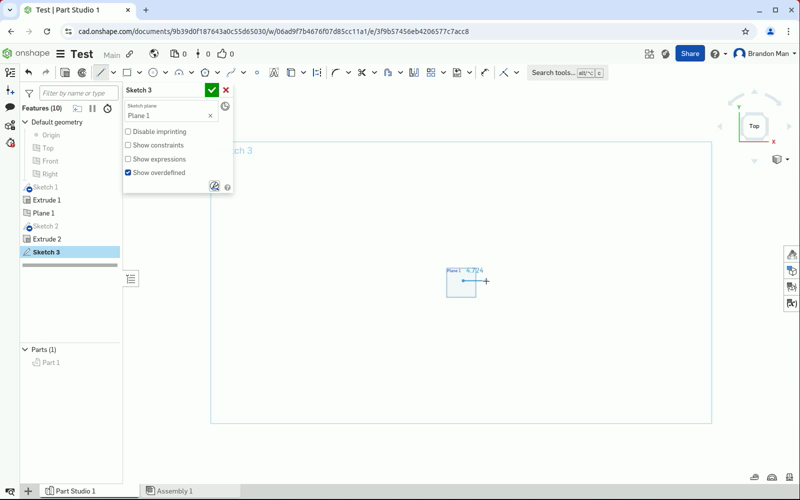
key_up(shift)
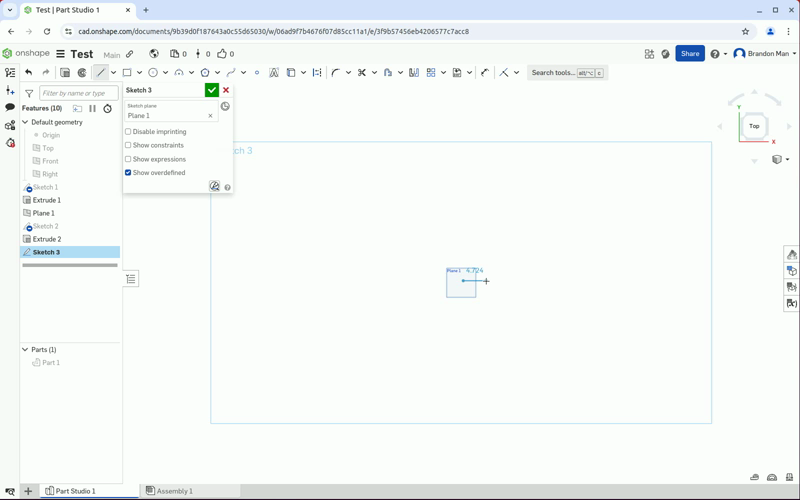
key_down(shift)
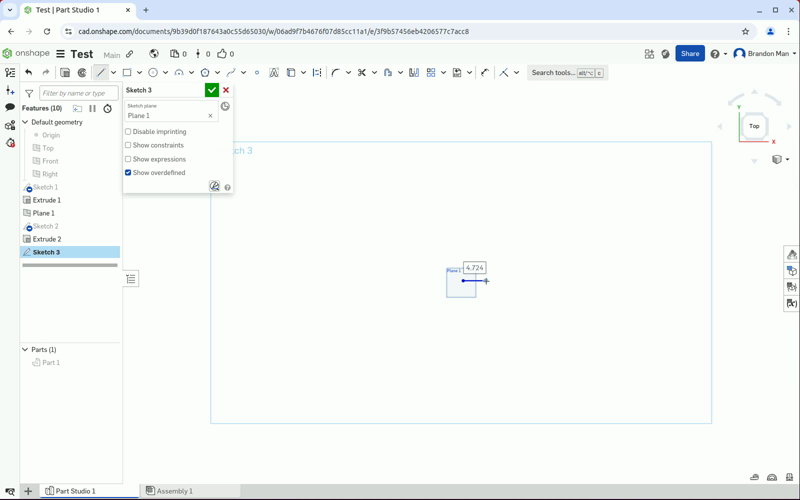
mouse_move(486, 171)
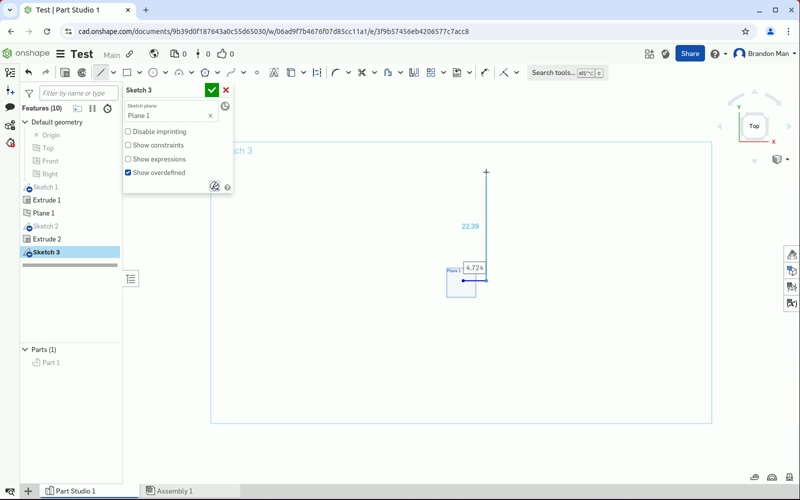
click(486, 171)
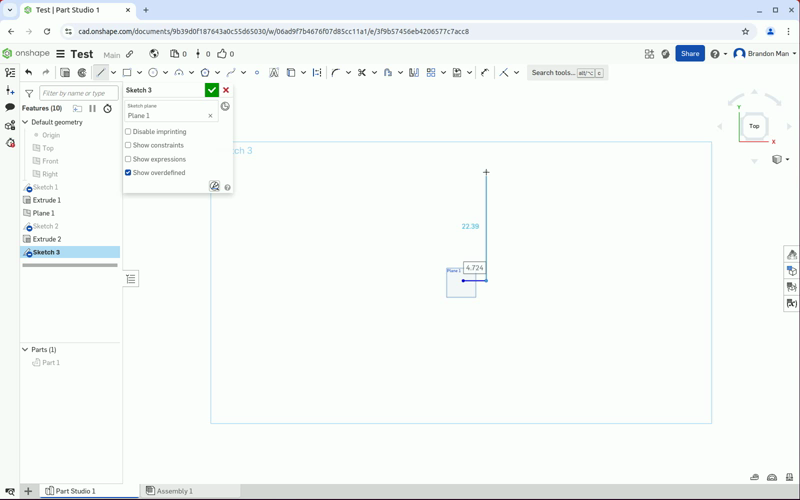
key_up(shift)
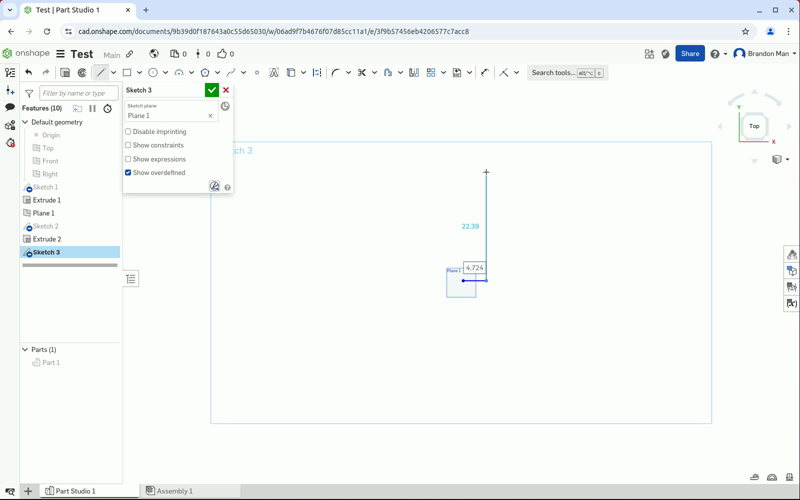
key_down(shift)
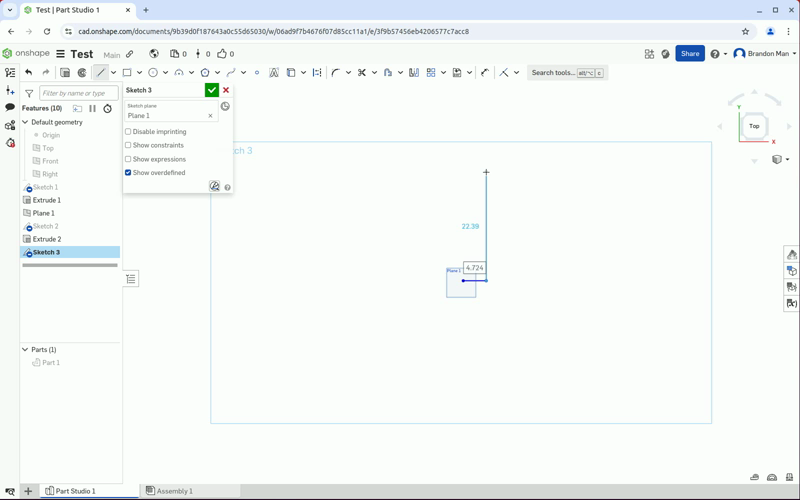
mouse_move(516, 171)
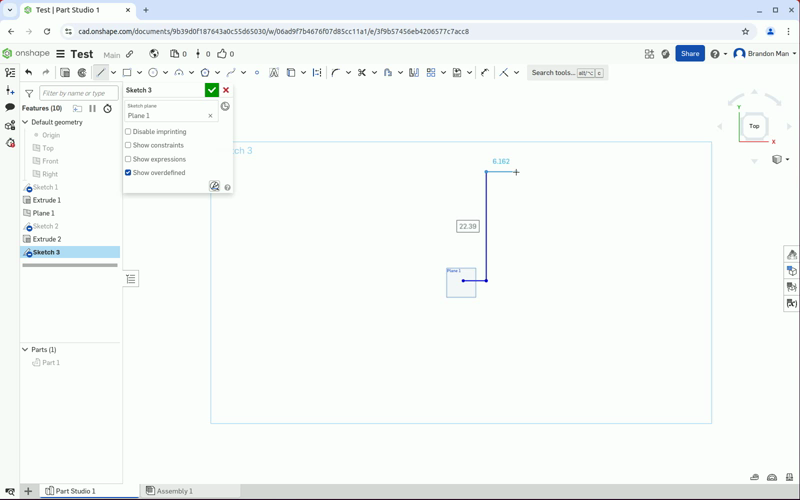
mouse_move(463, 171)
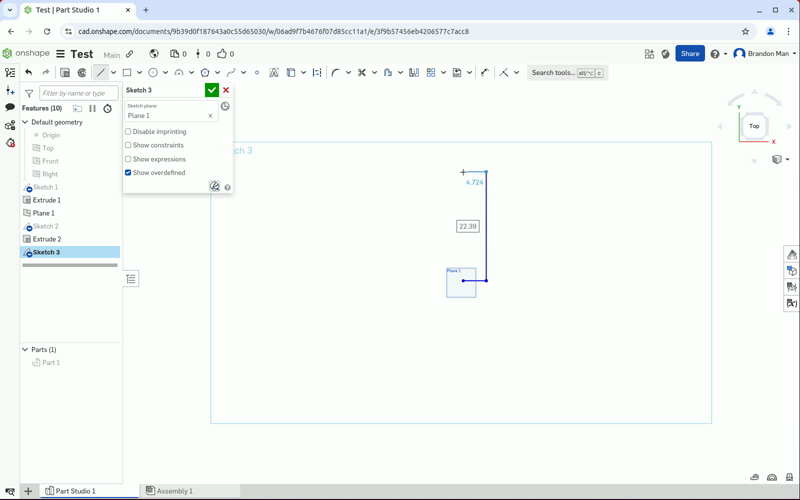
click(463, 171)
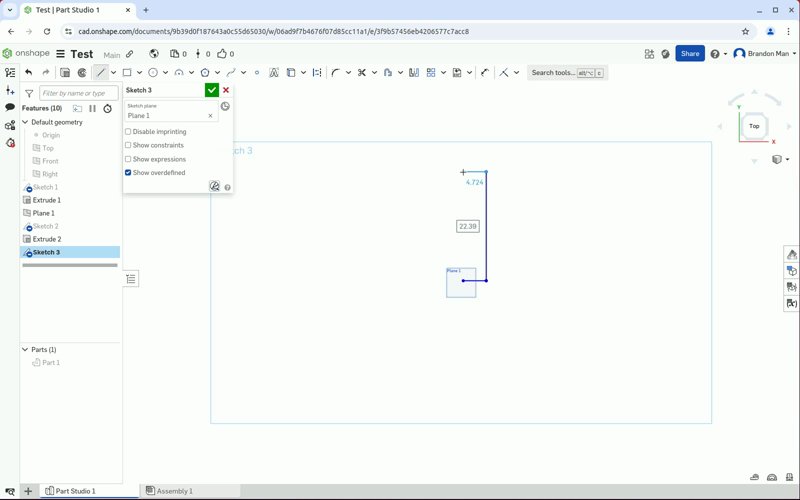
key_up(shift)
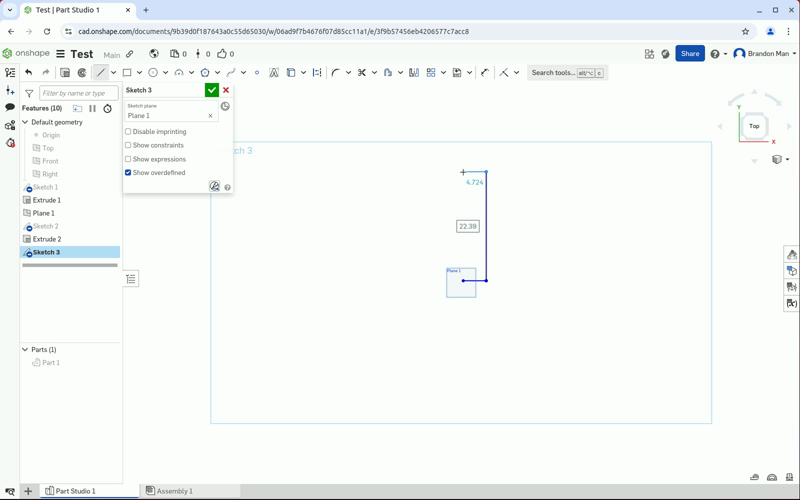
key_down(shift)
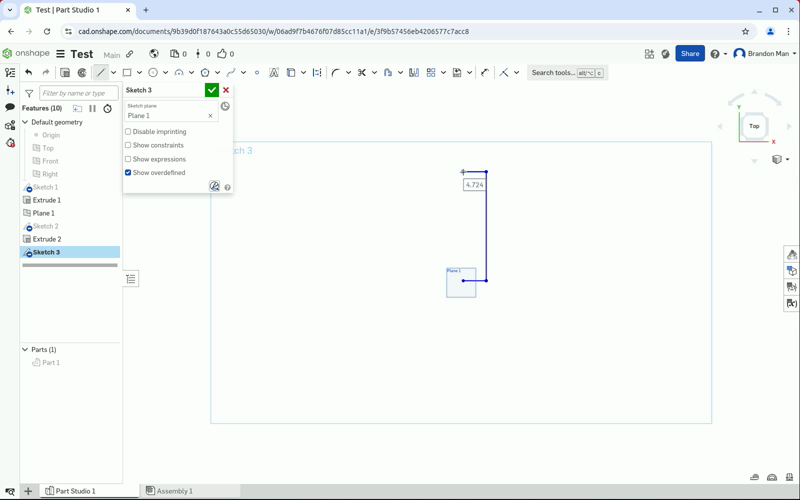
mouse_move(463, 280)
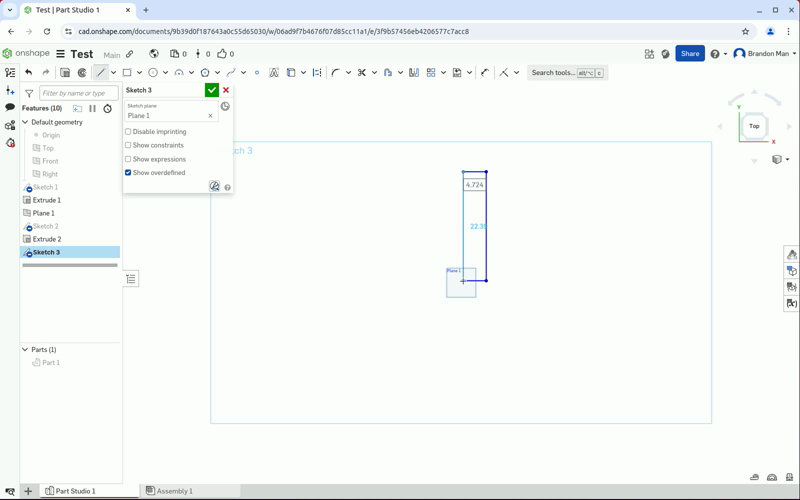
key_up(shift)
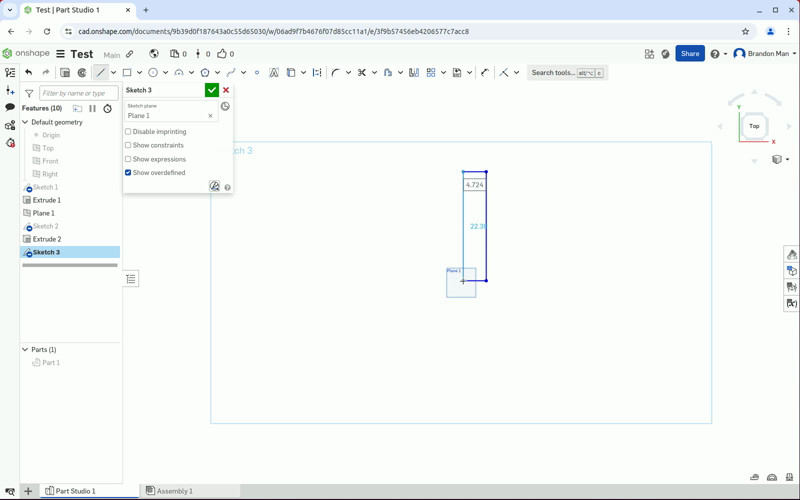
click(463, 280)
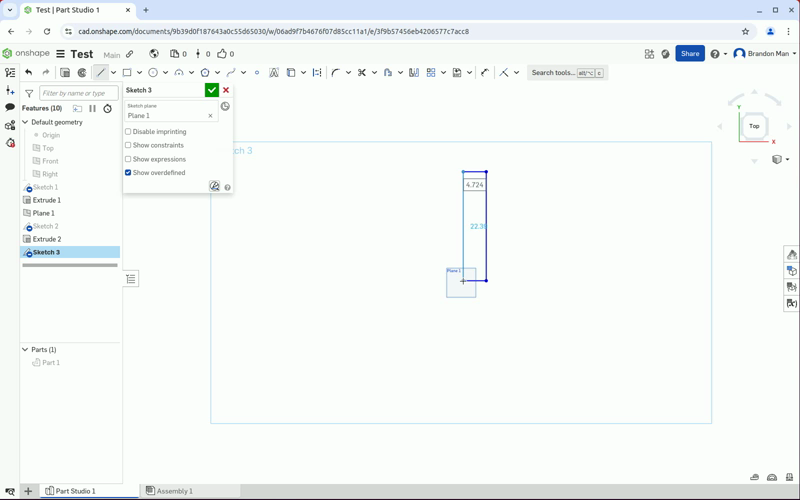
key(esc)
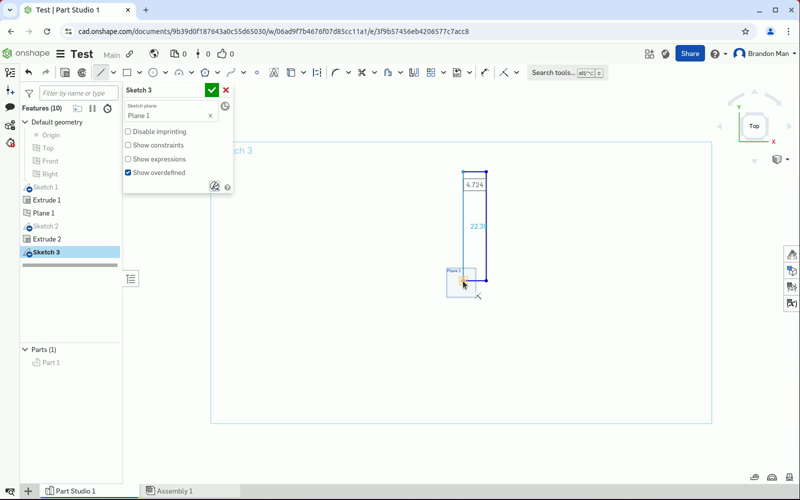
key(l)
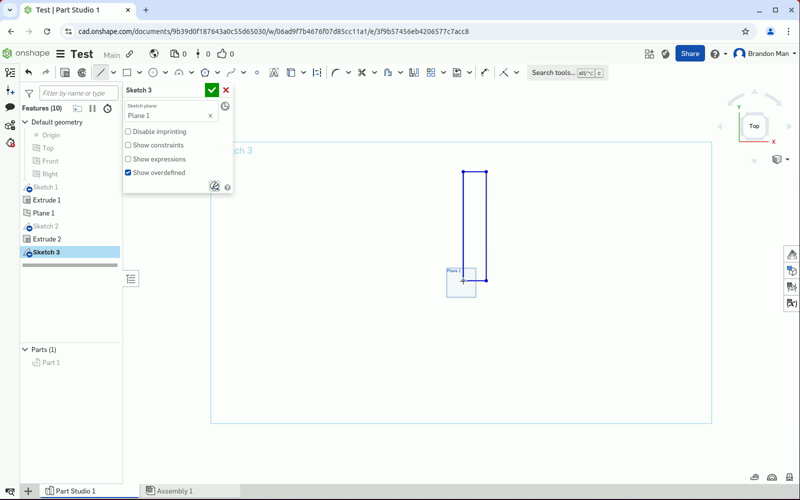
key_down(shift)
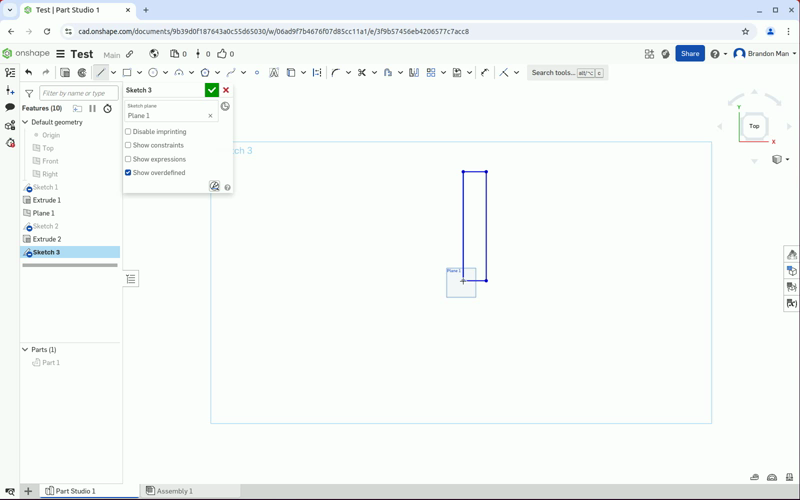
mouse_move(466, 277)
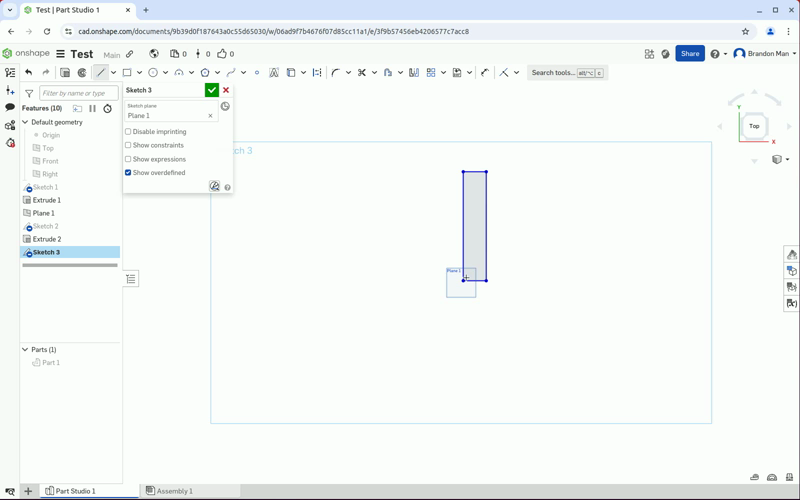
click(466, 277)
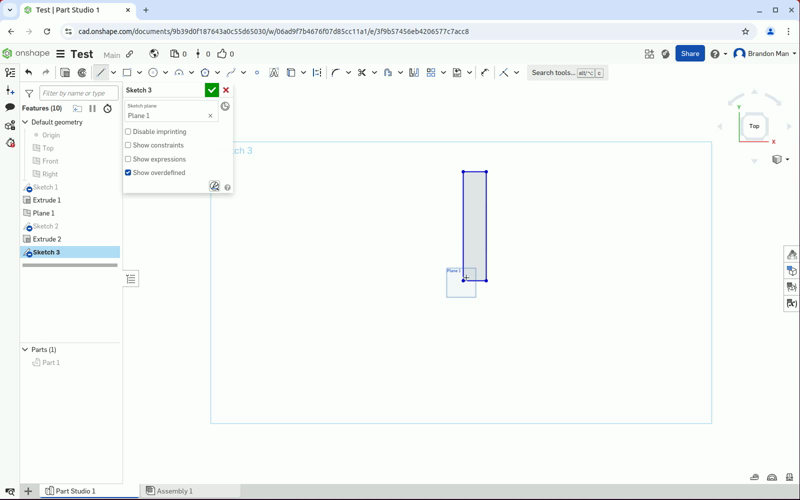
key_up(shift)
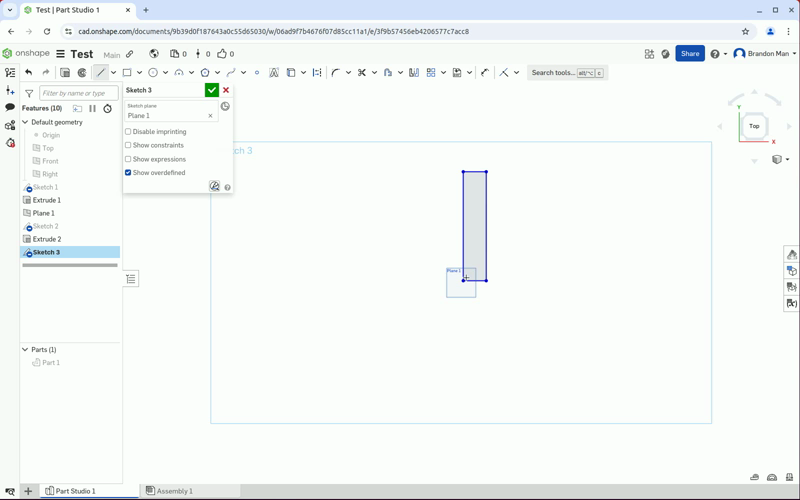
key_down(shift)
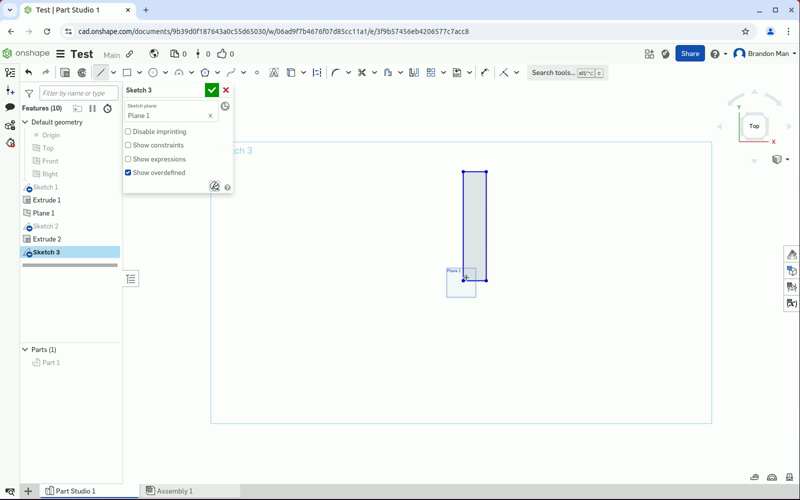
mouse_move(496, 277)
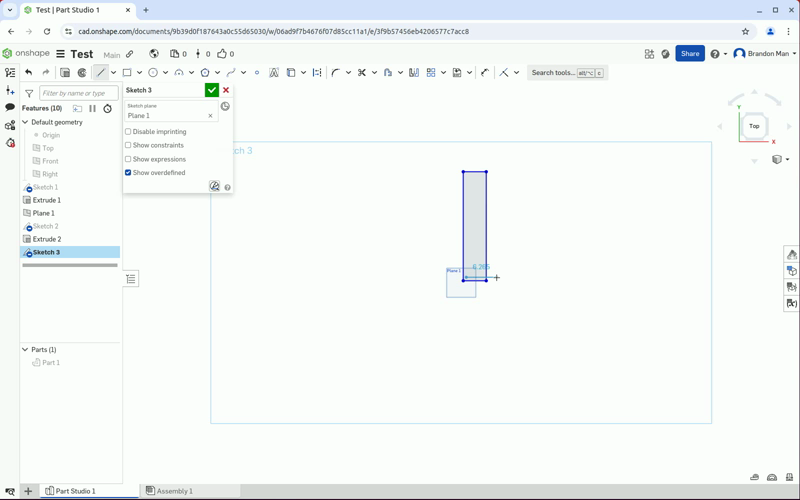
mouse_move(483, 277)
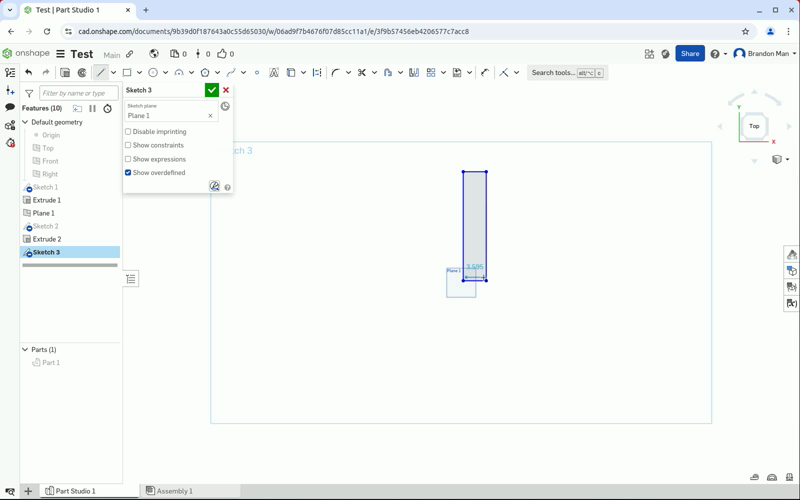
scroll(6)
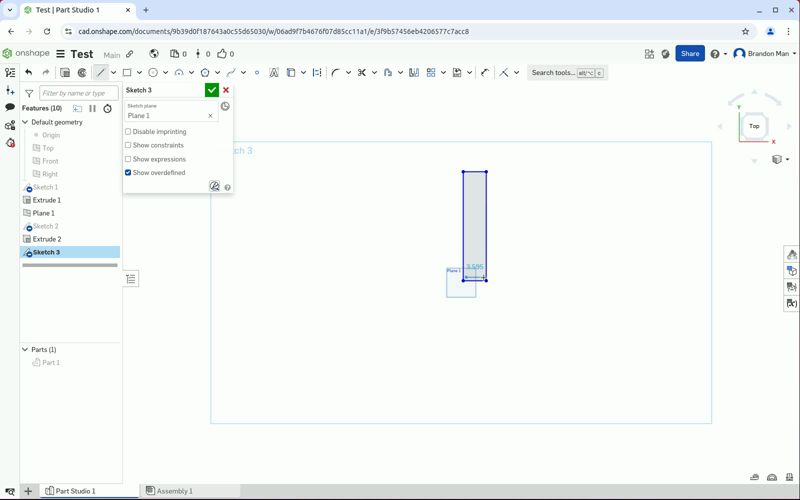
scroll(6)
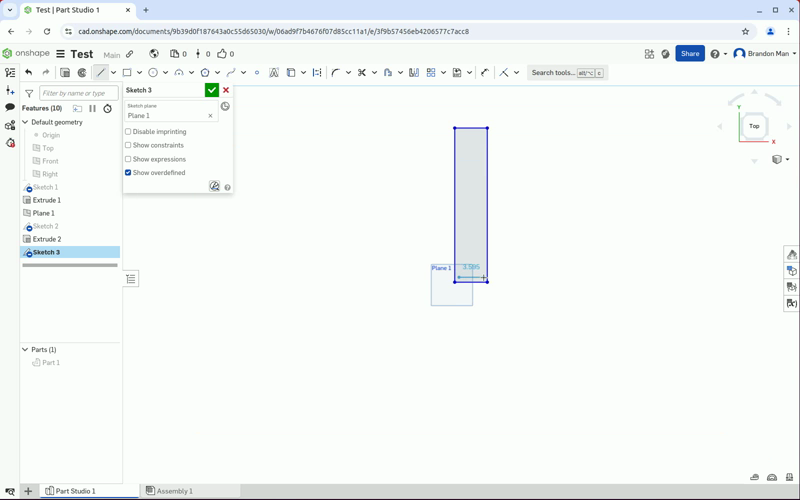
scroll(6)
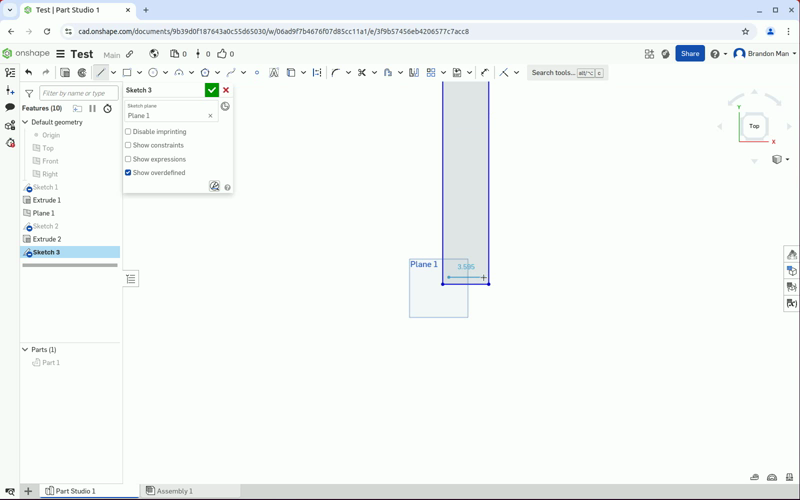
scroll(6)
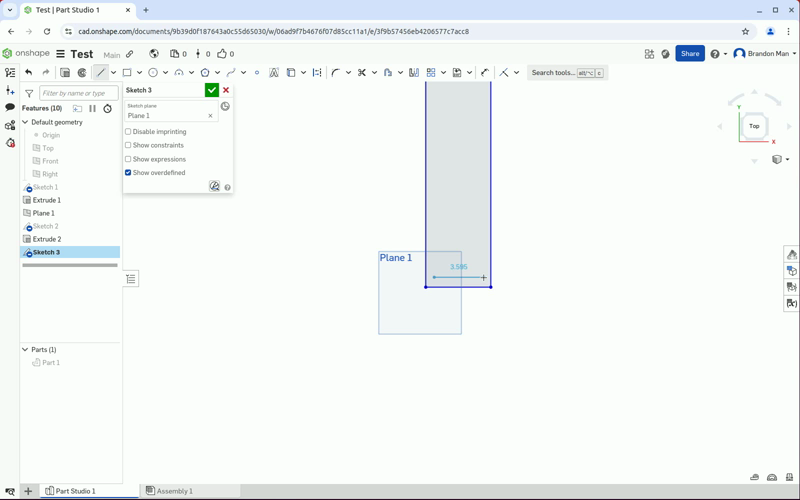
scroll(6)
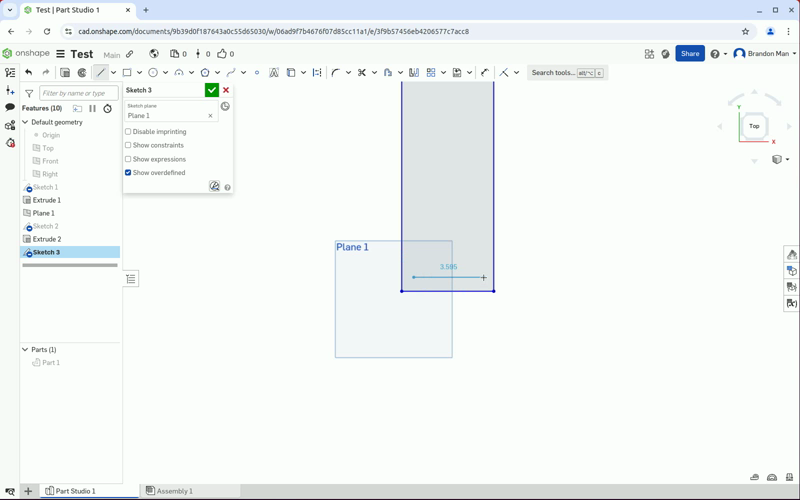
scroll(6)
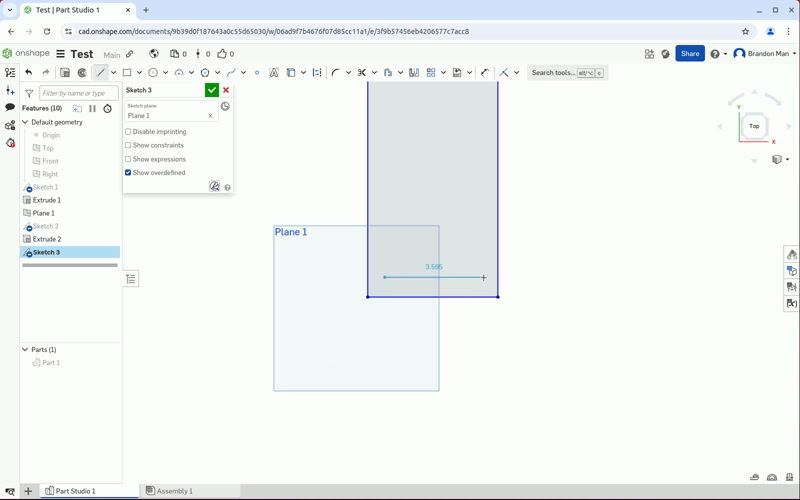
scroll(6)
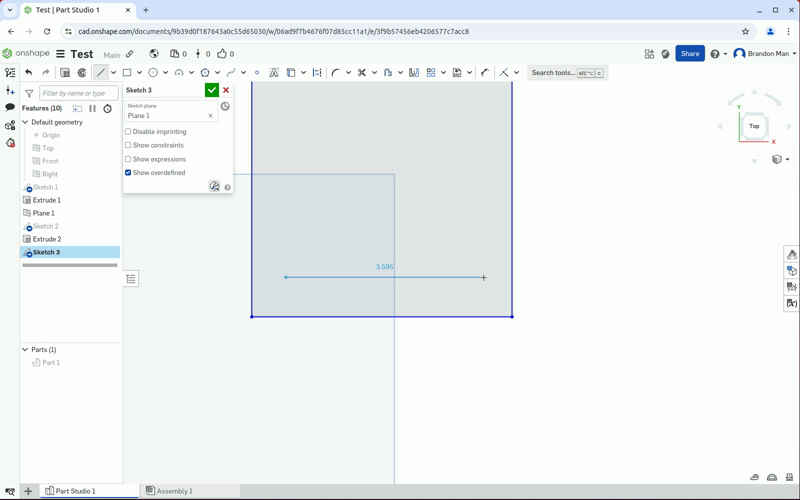
click(483, 277)
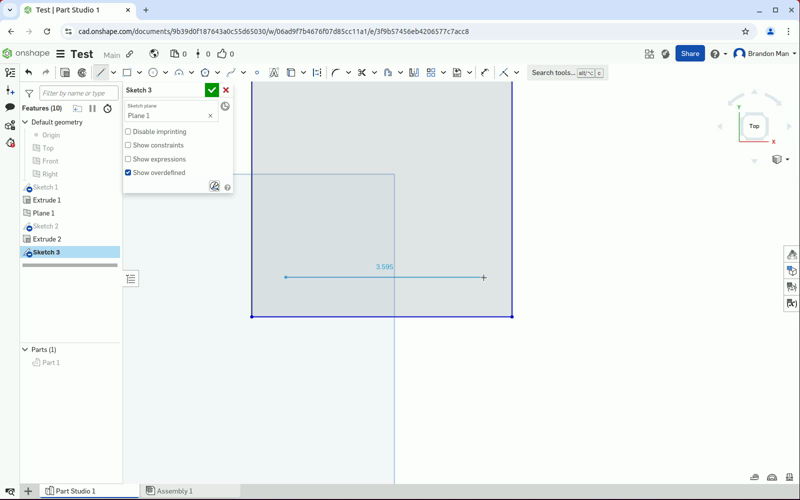
scroll(-6)
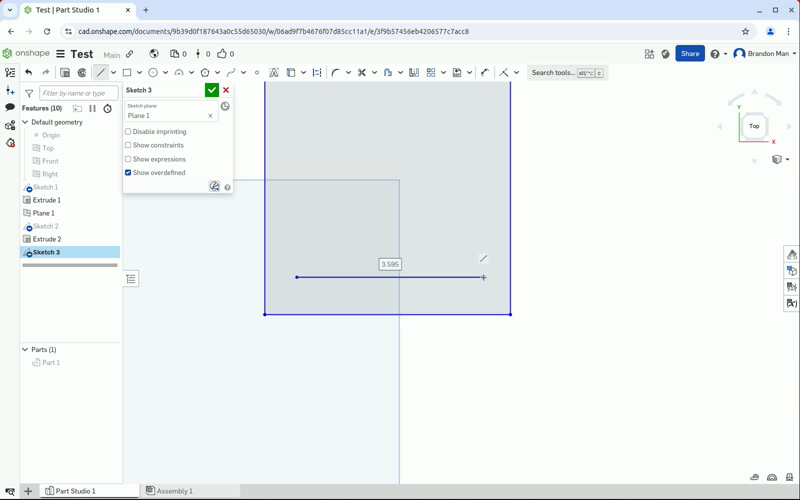
scroll(-6)
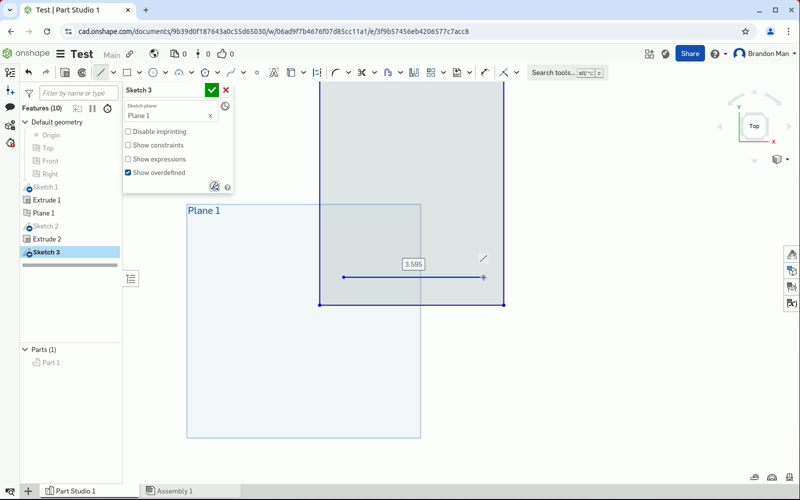
scroll(-6)
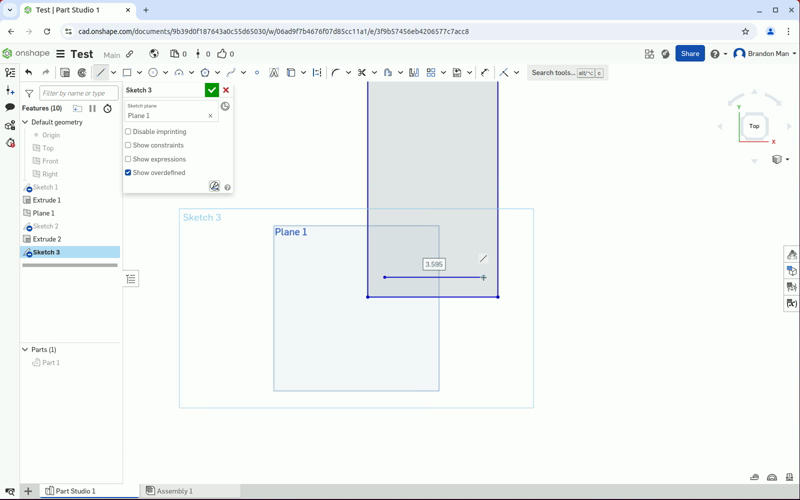
scroll(-6)
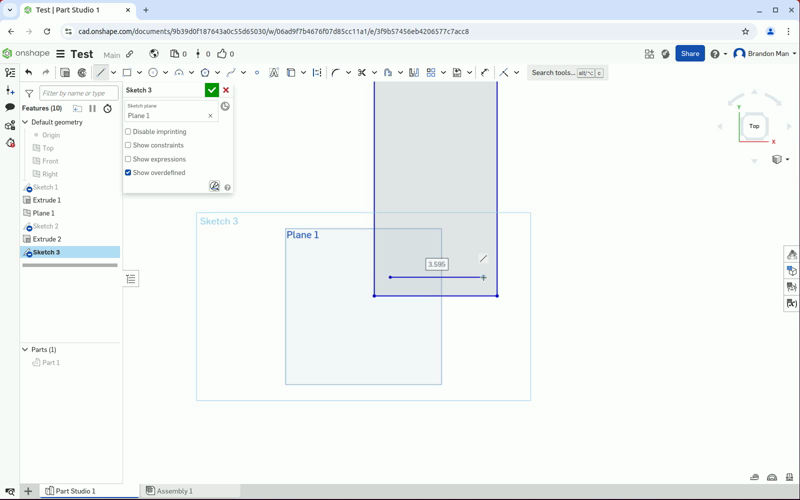
scroll(-6)
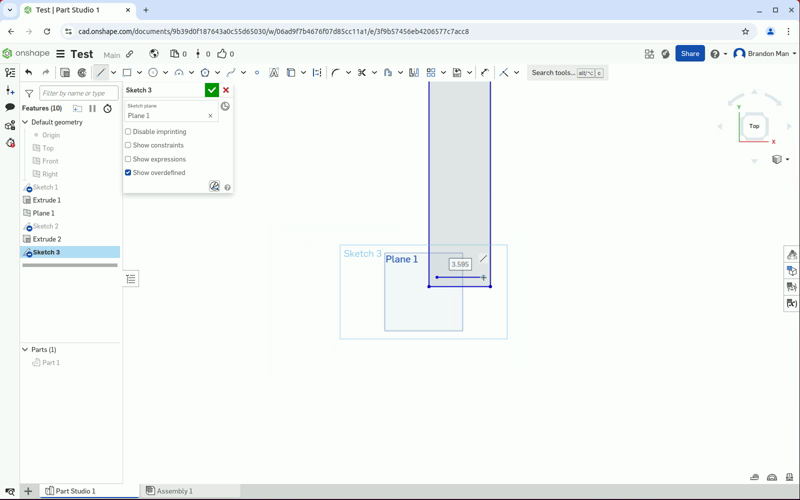
scroll(-6)
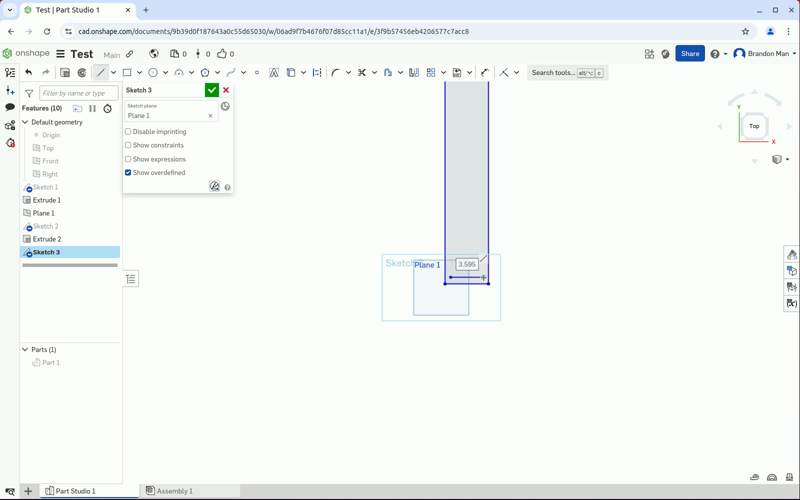
scroll(-6)
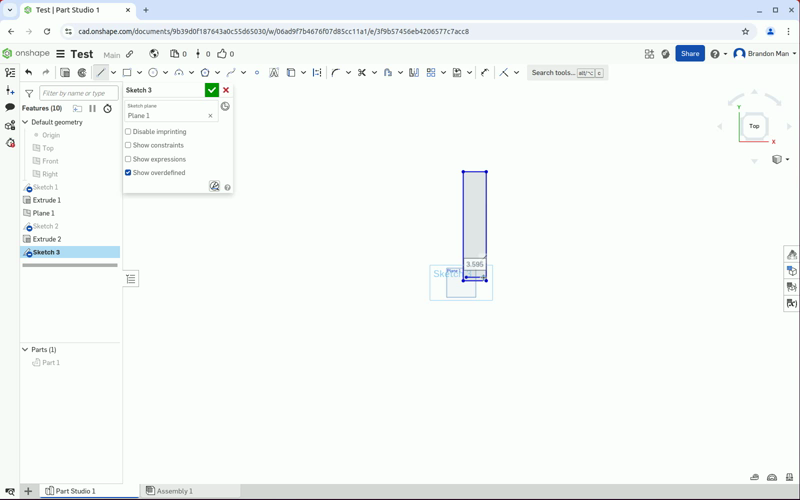
key_up(shift)
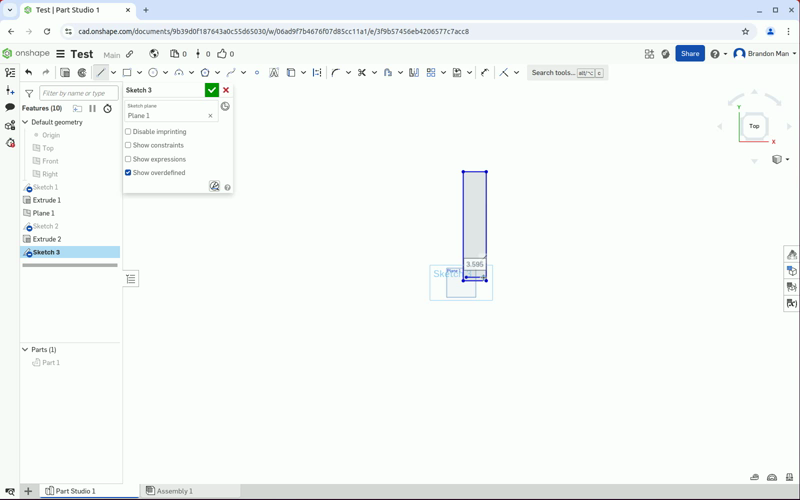
key_down(shift)
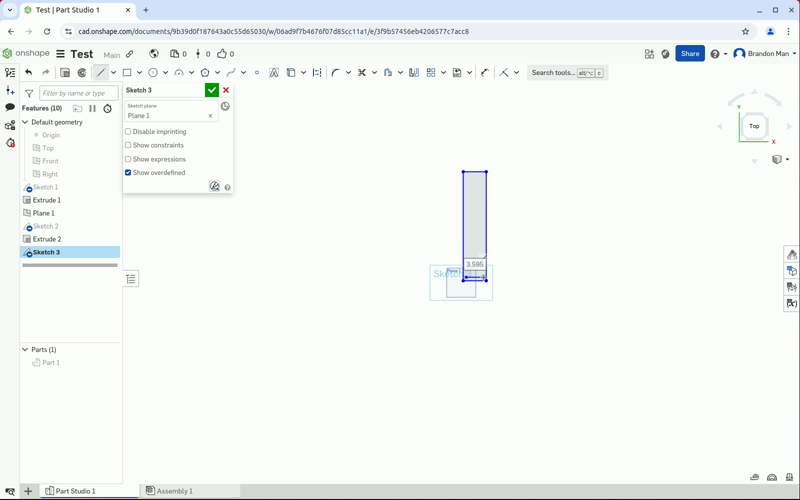
mouse_move(483, 174)
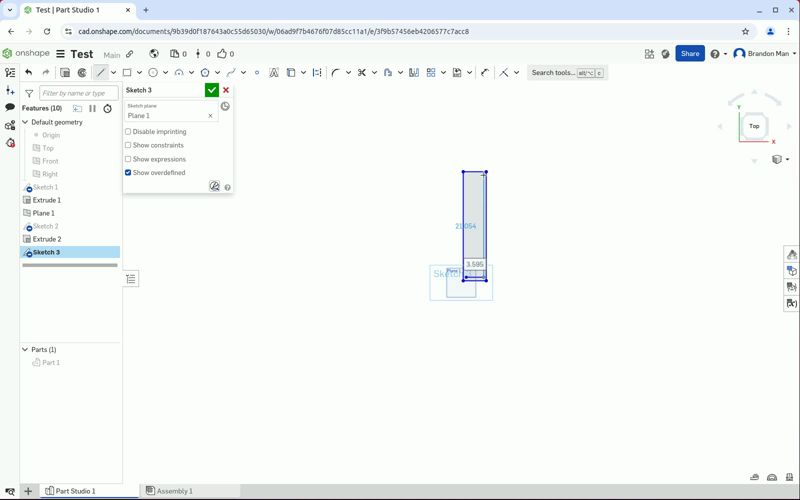
scroll(6)
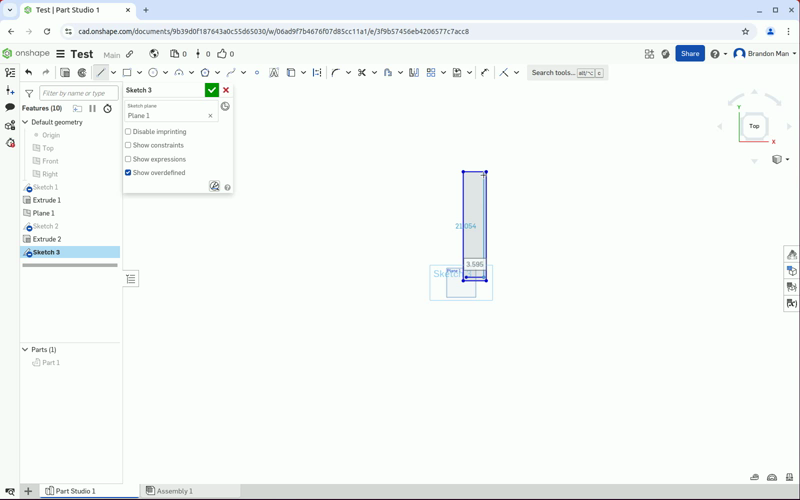
scroll(6)
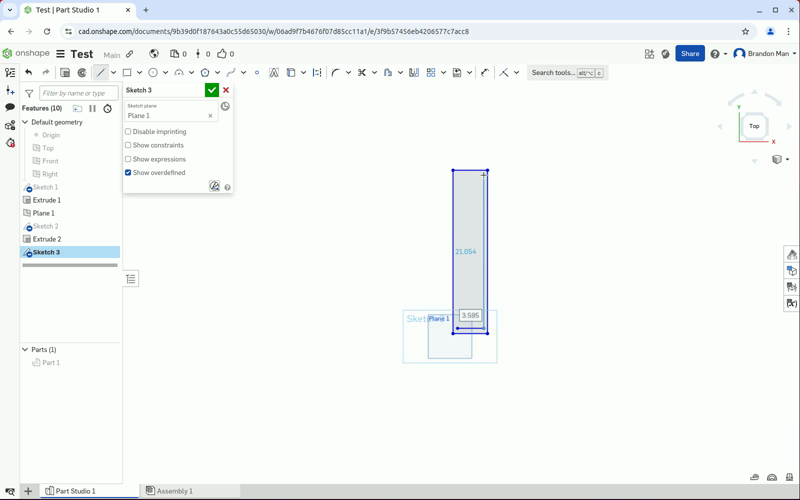
scroll(6)
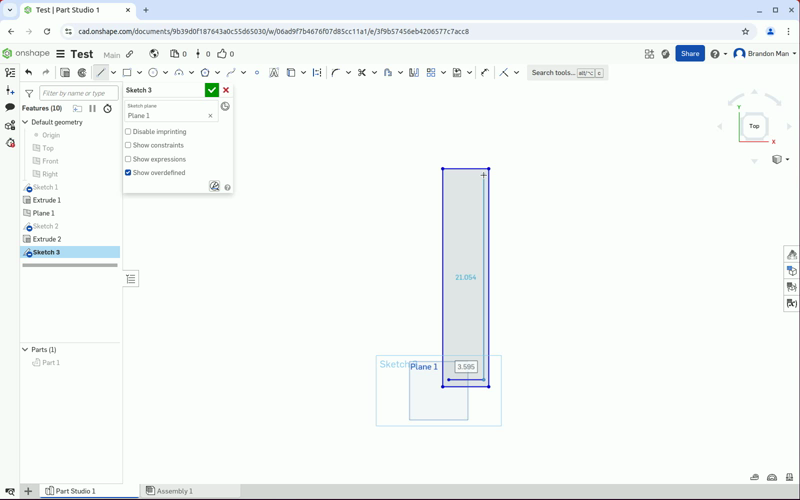
scroll(6)
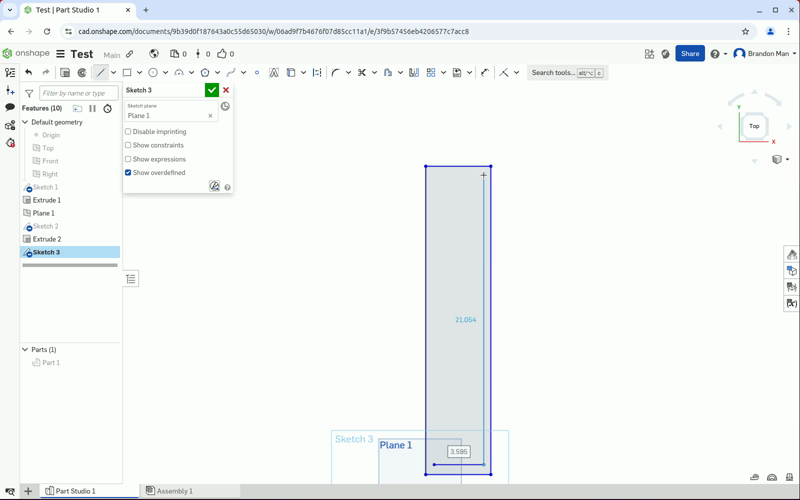
scroll(6)
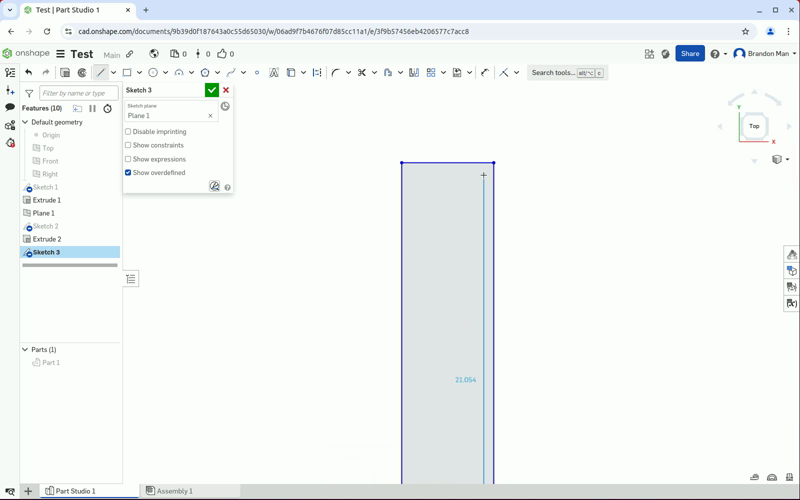
scroll(6)
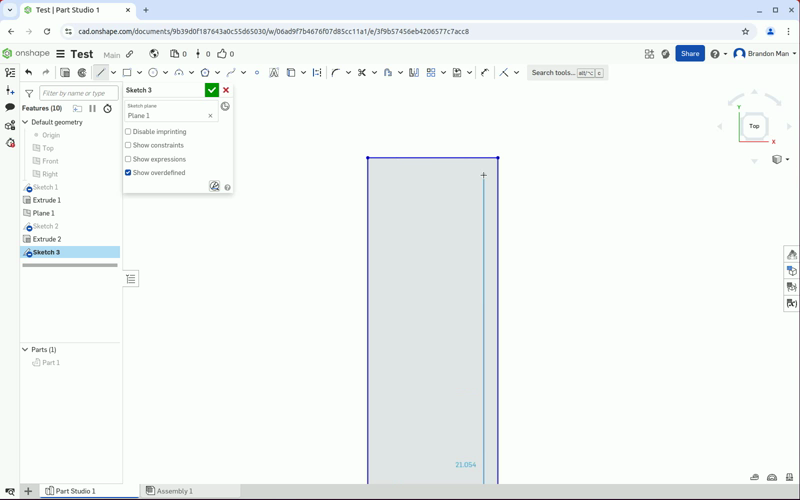
scroll(6)
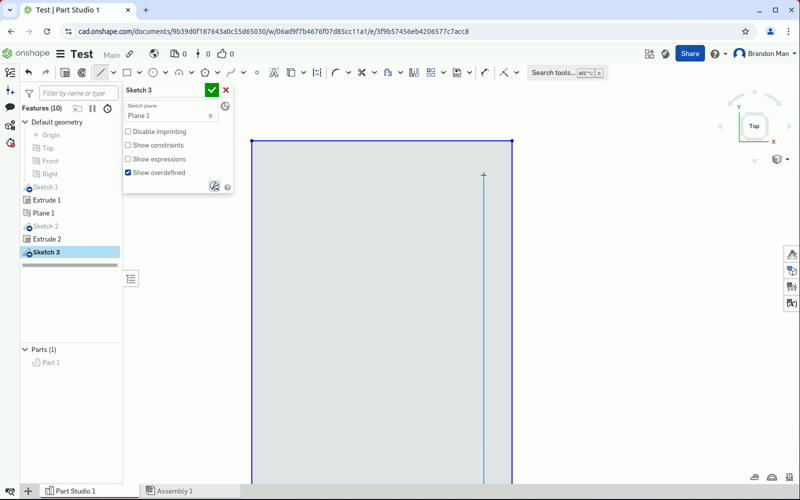
click(483, 174)
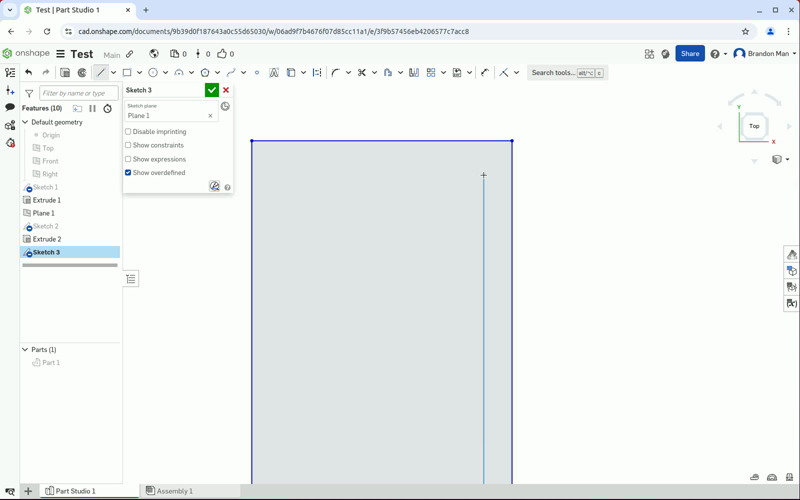
scroll(-6)
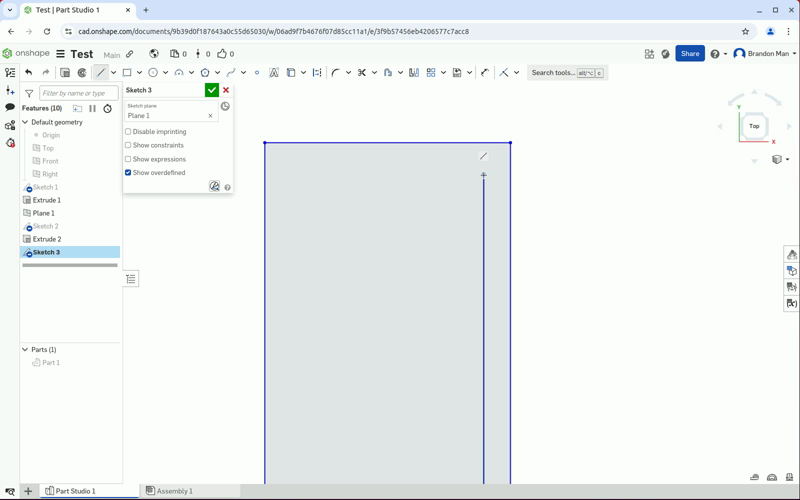
scroll(-6)
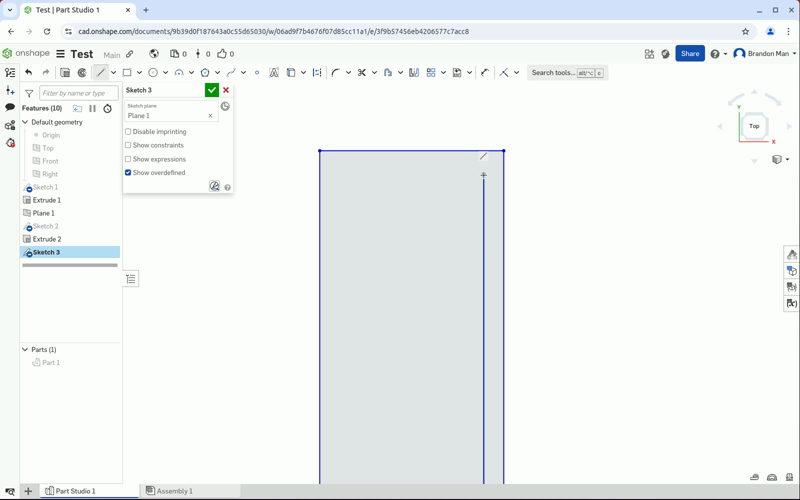
scroll(-6)
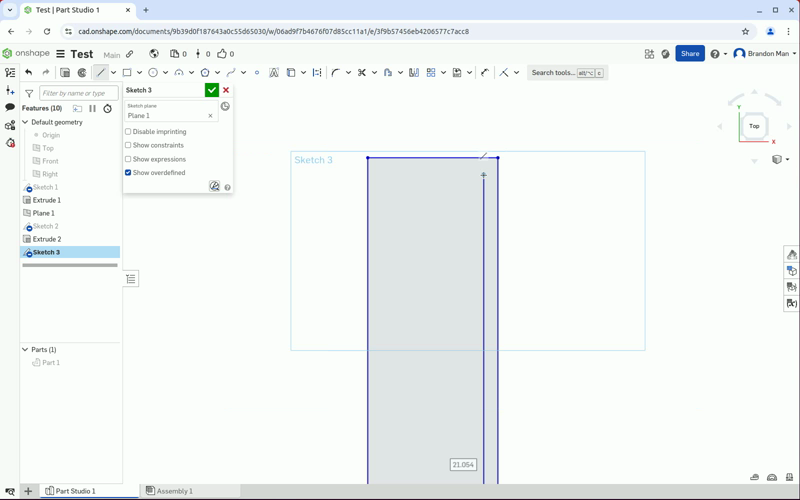
scroll(-6)
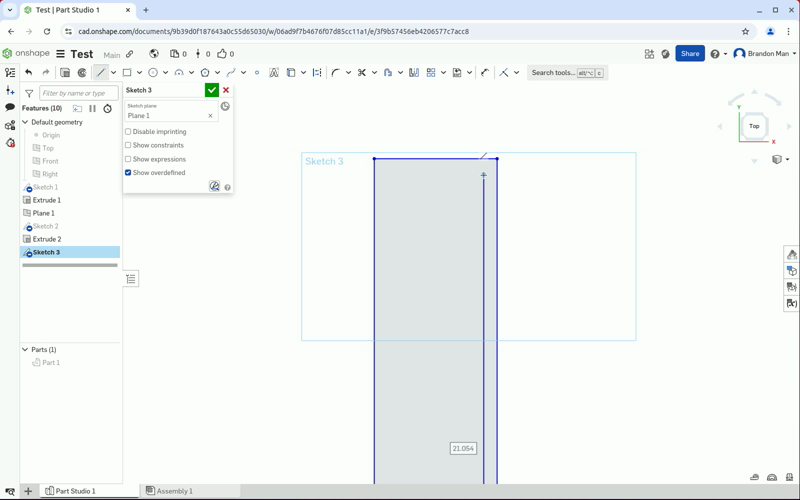
scroll(-6)
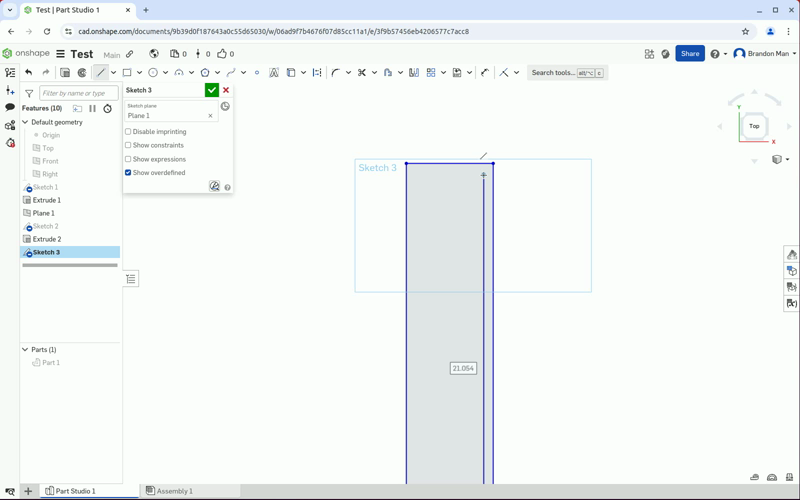
scroll(-6)
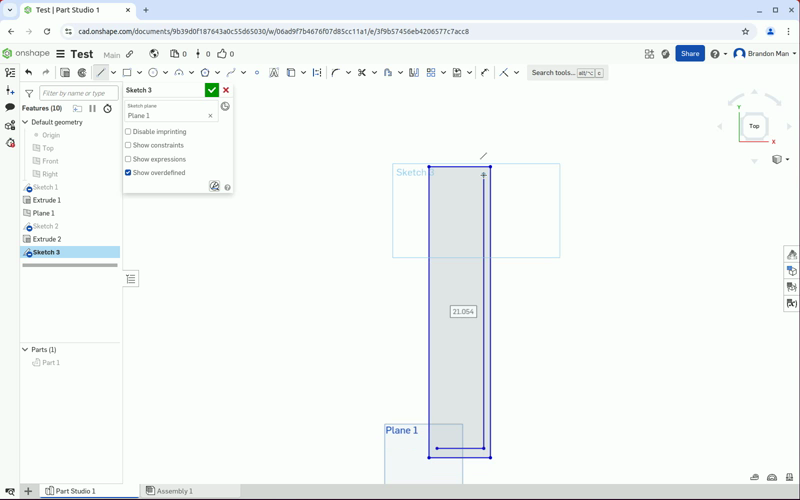
scroll(-6)
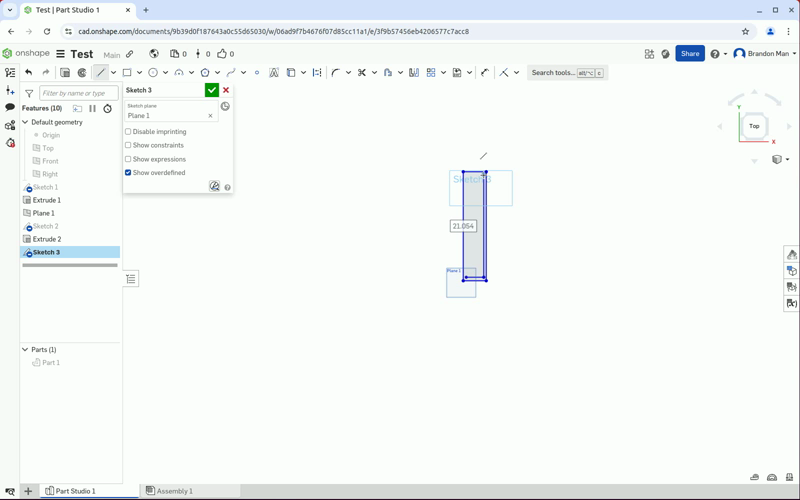
key_up(shift)
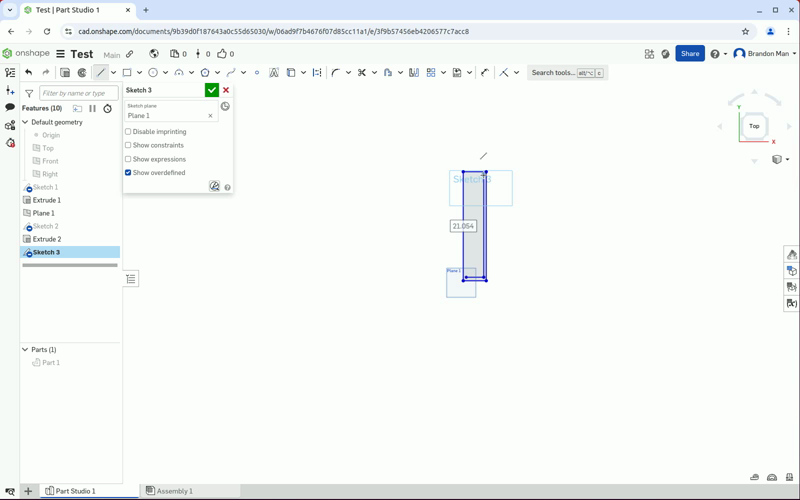
key_down(shift)
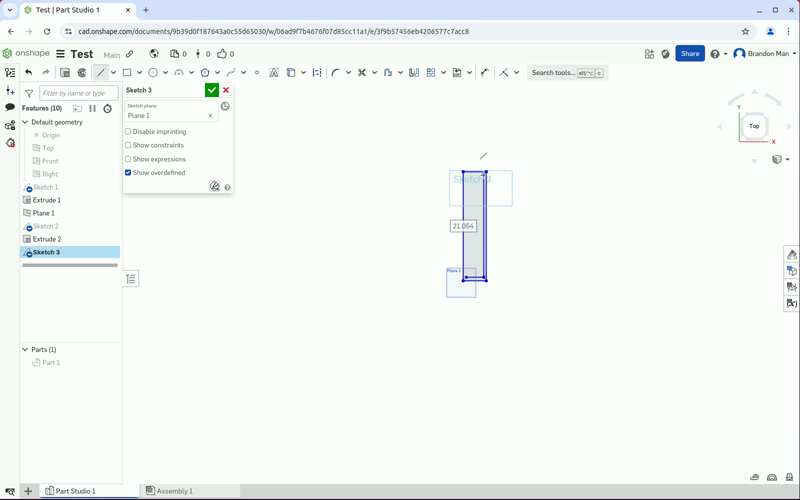
mouse_move(513, 174)
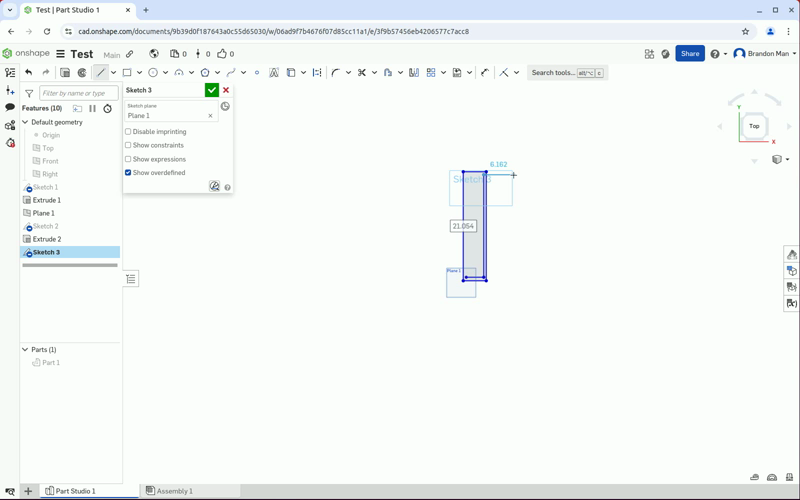
mouse_move(466, 174)
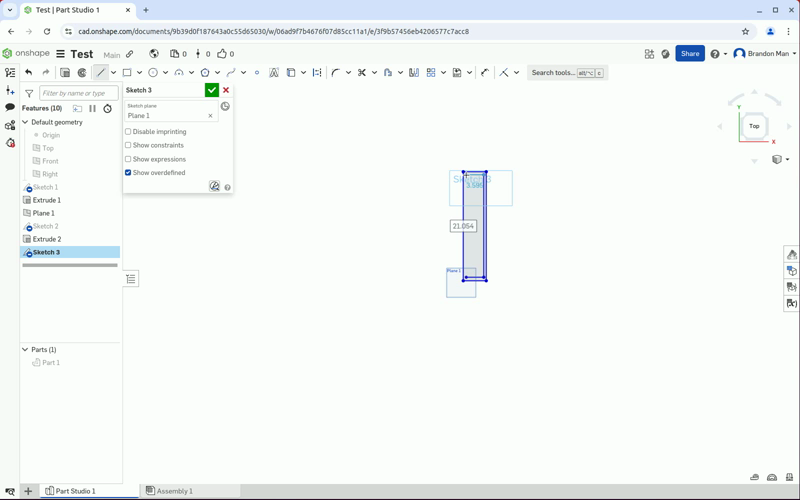
click(466, 174)
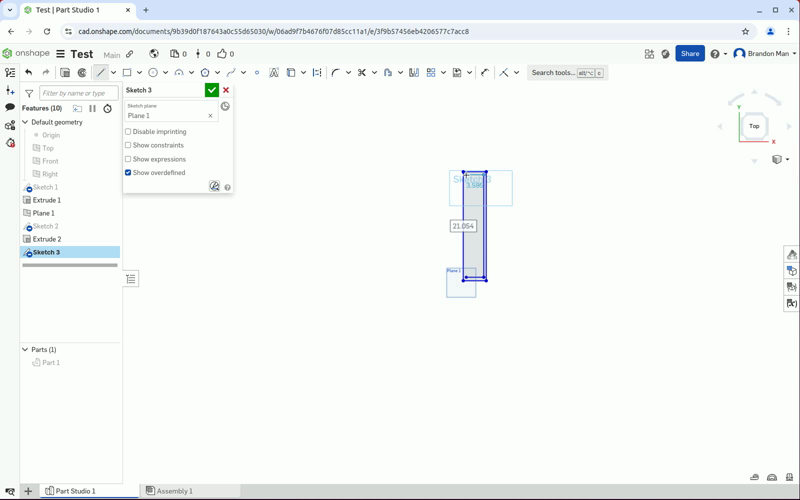
key_up(shift)
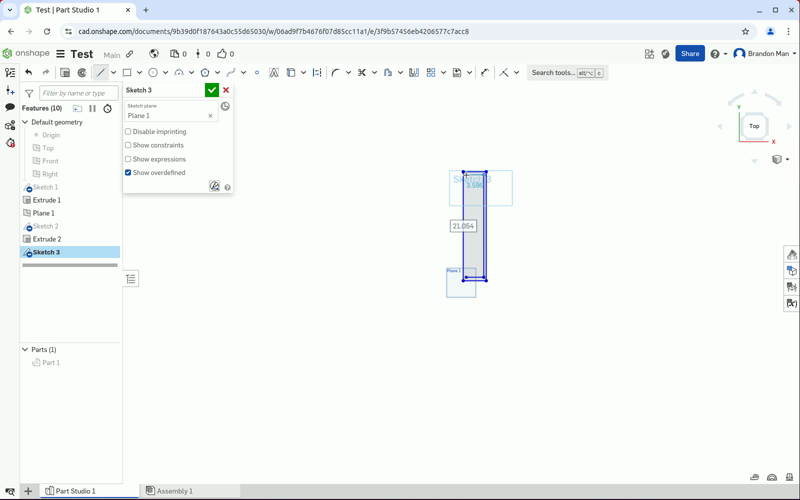
key_down(shift)
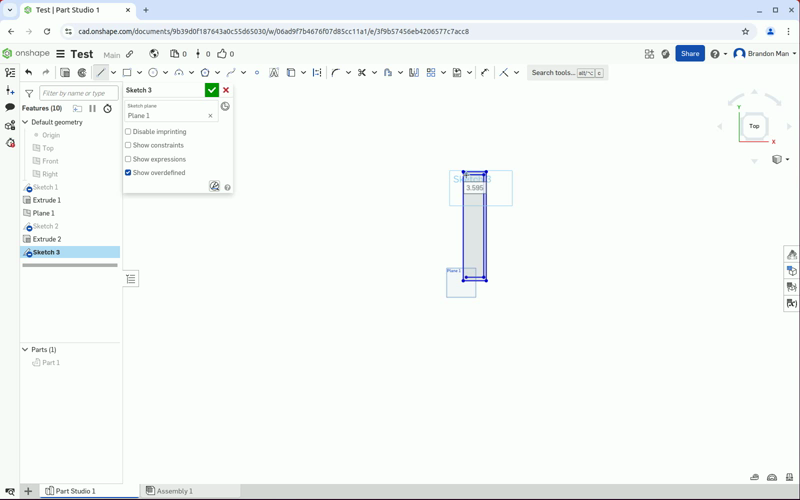
mouse_move(466, 277)
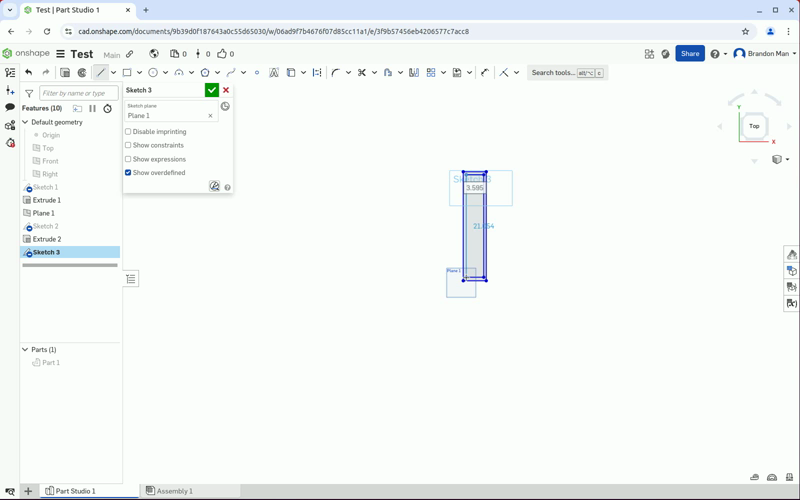
key_up(shift)
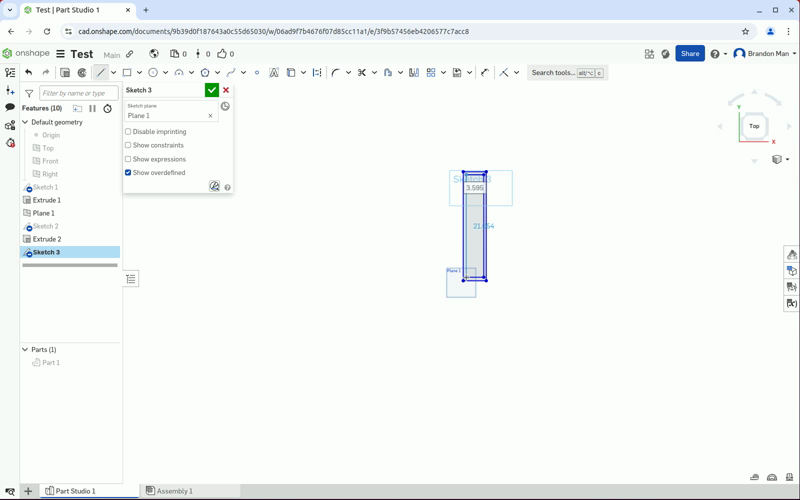
click(466, 277)
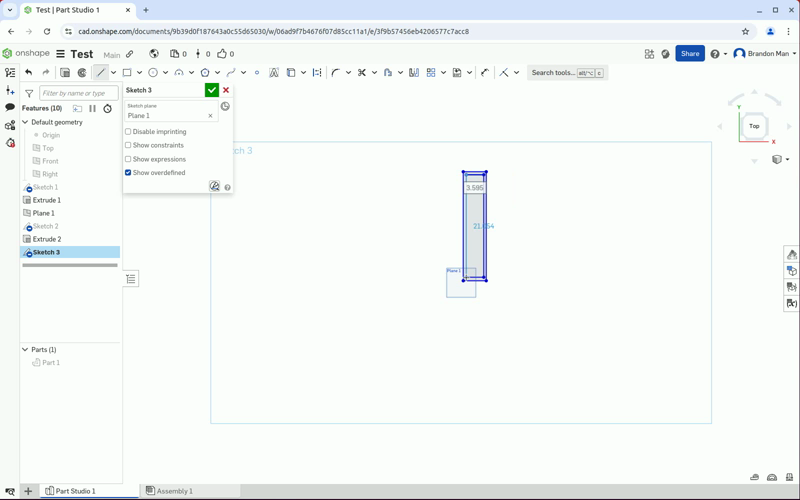
key(esc)
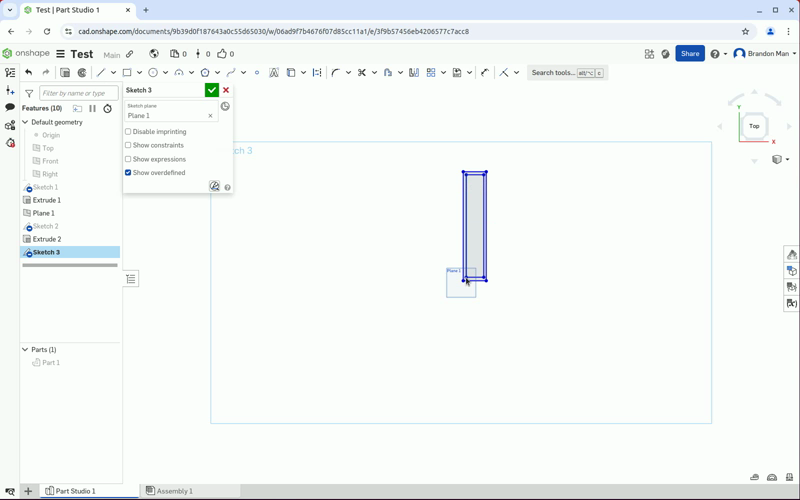
mouse_move(485, 239)
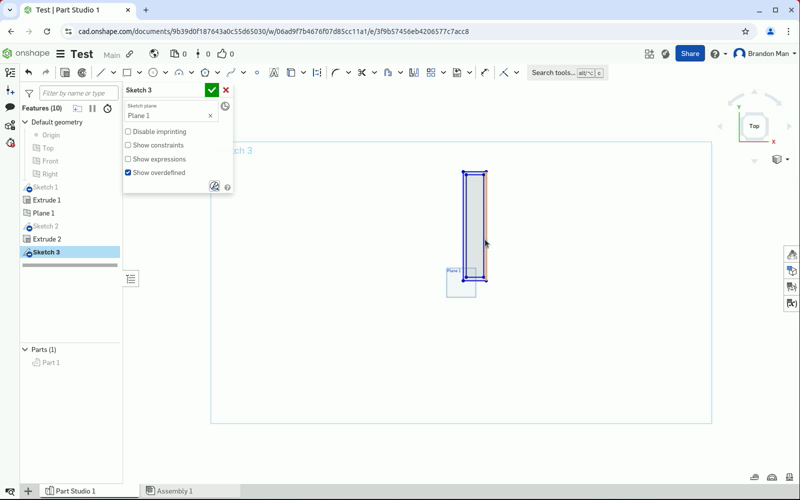
scroll(6)
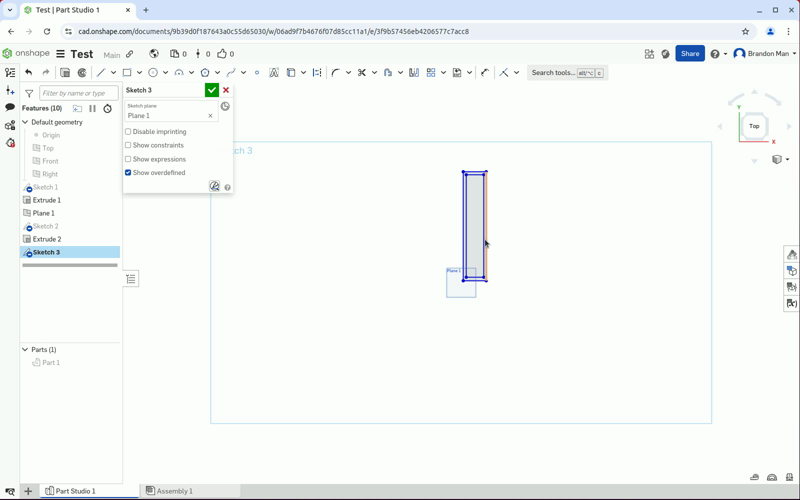
scroll(6)
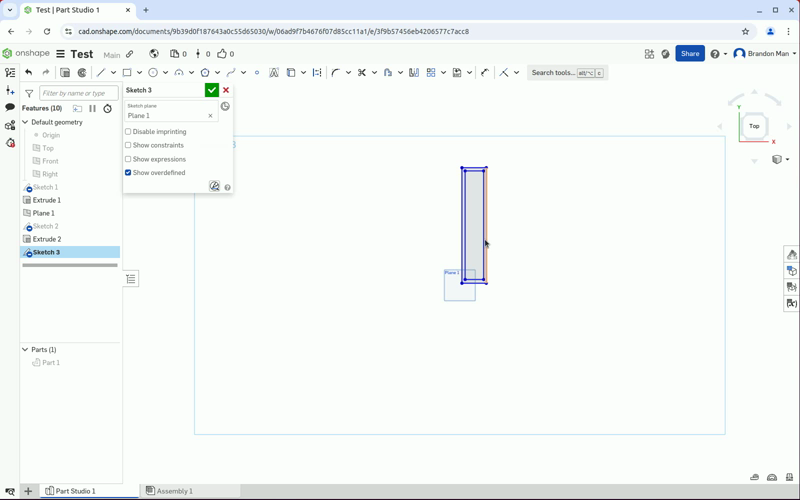
scroll(6)
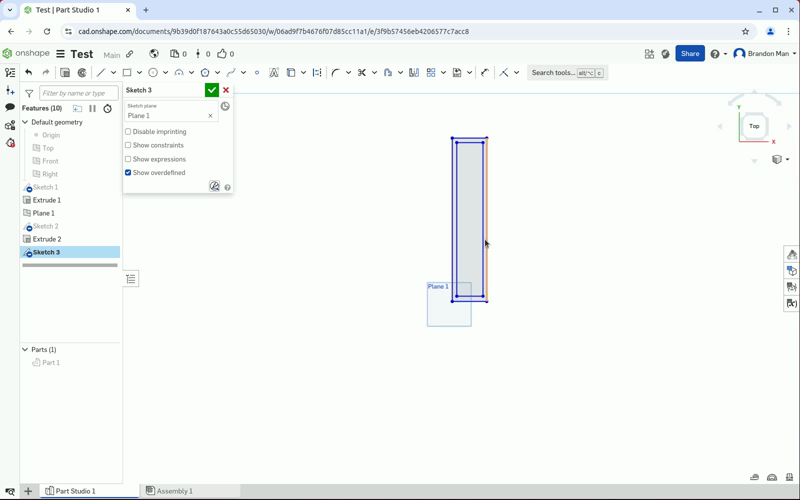
scroll(6)
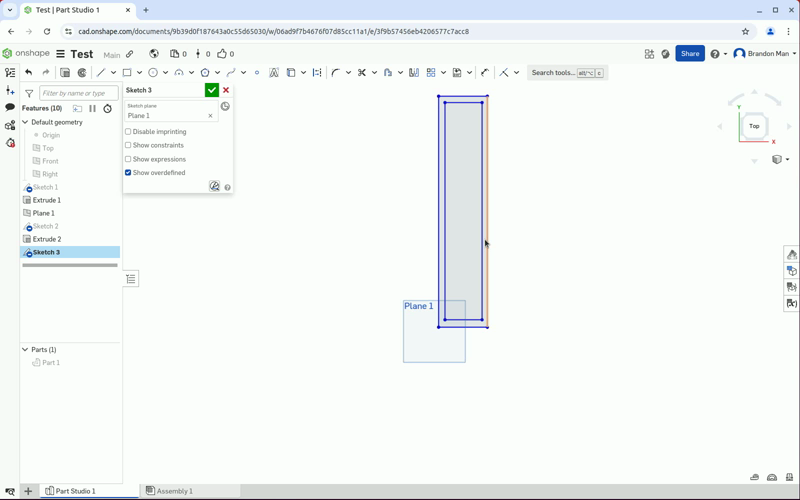
scroll(6)
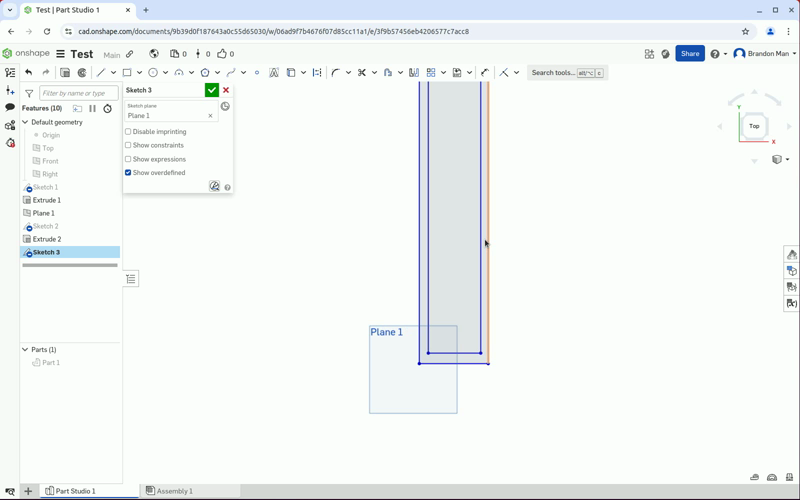
scroll(6)
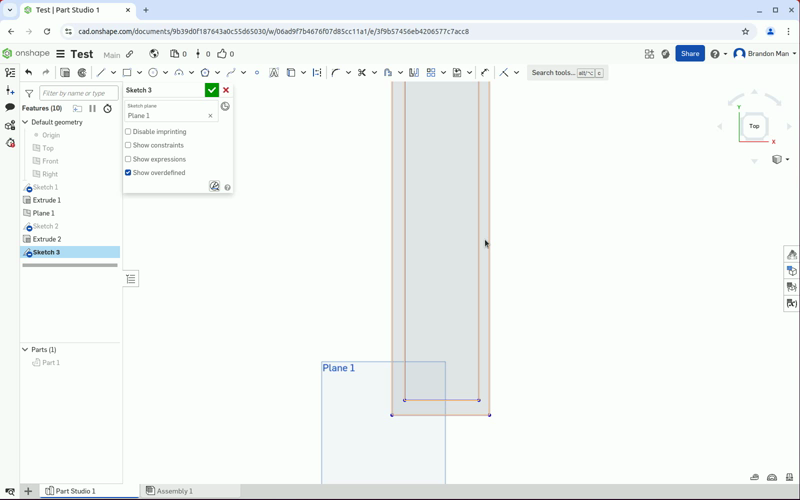
scroll(6)
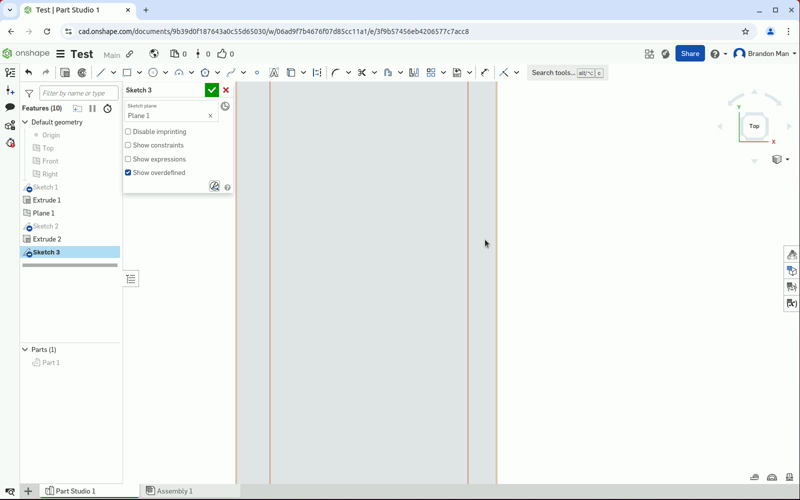
click(485, 239)
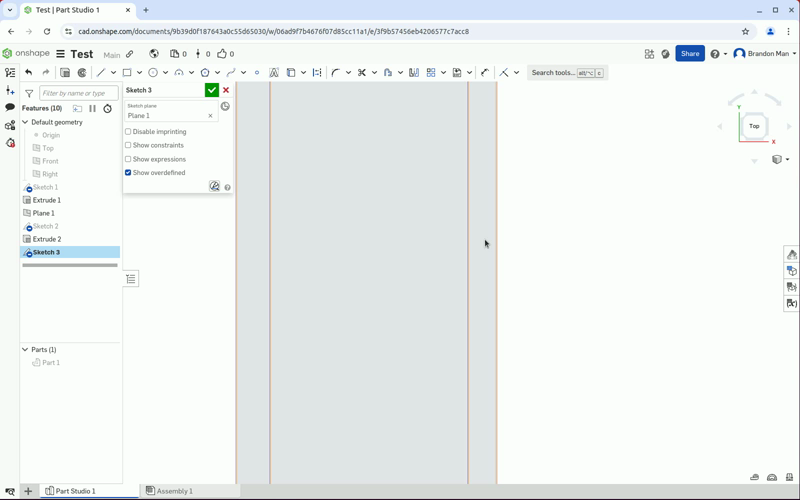
scroll(-6)
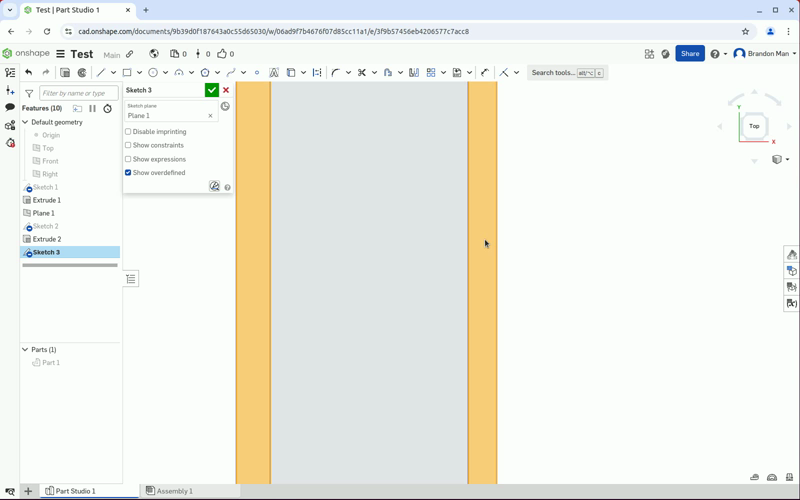
scroll(-6)
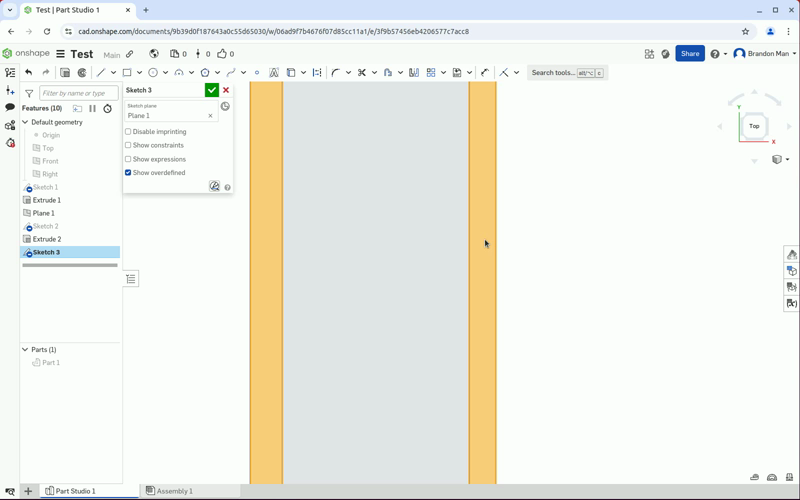
scroll(-6)
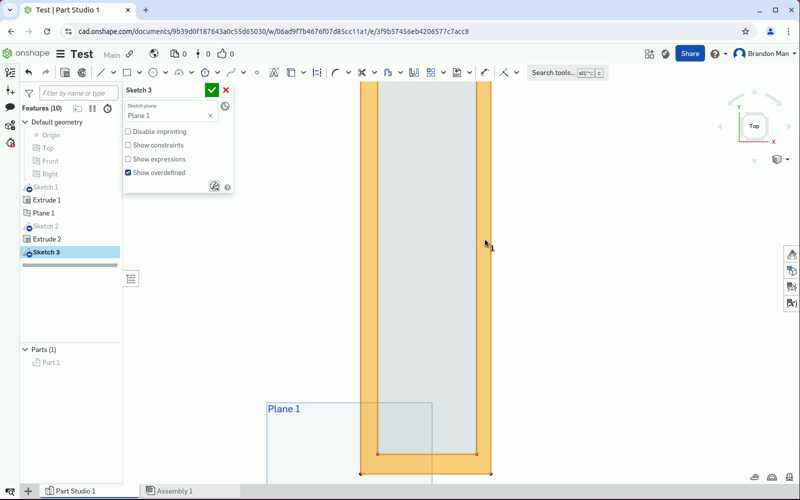
scroll(-6)
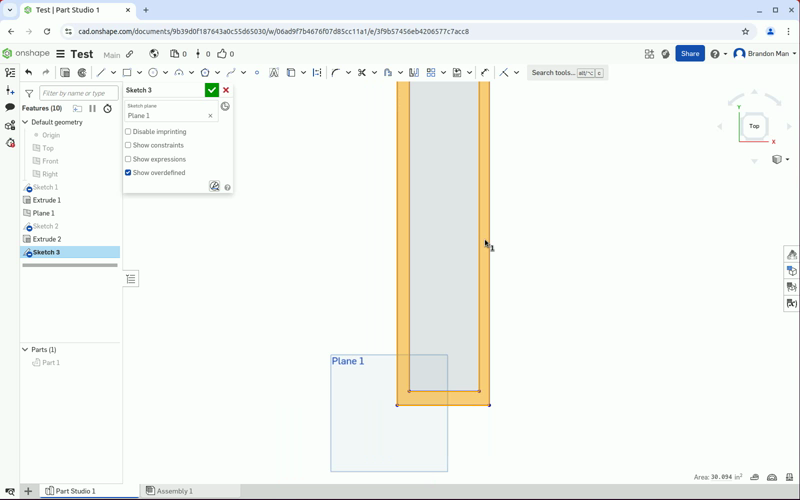
scroll(-6)
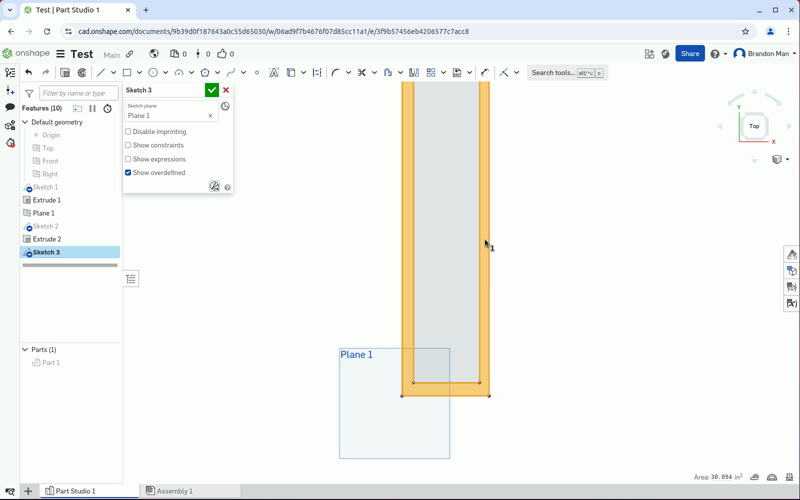
scroll(-6)
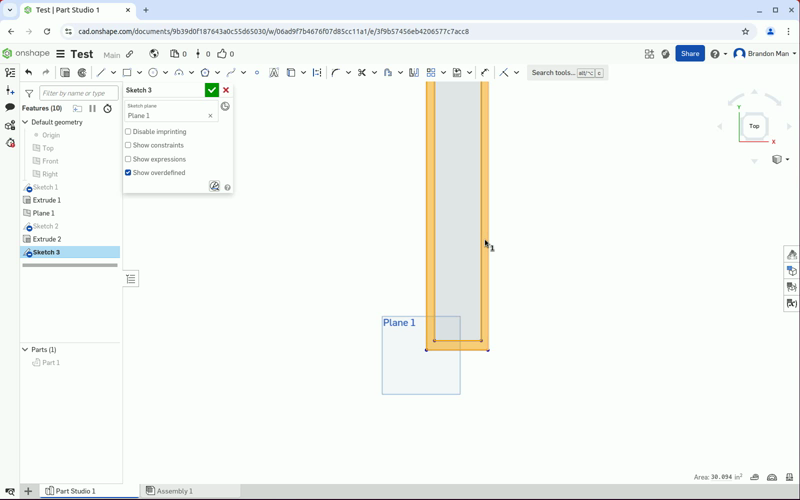
scroll(-6)
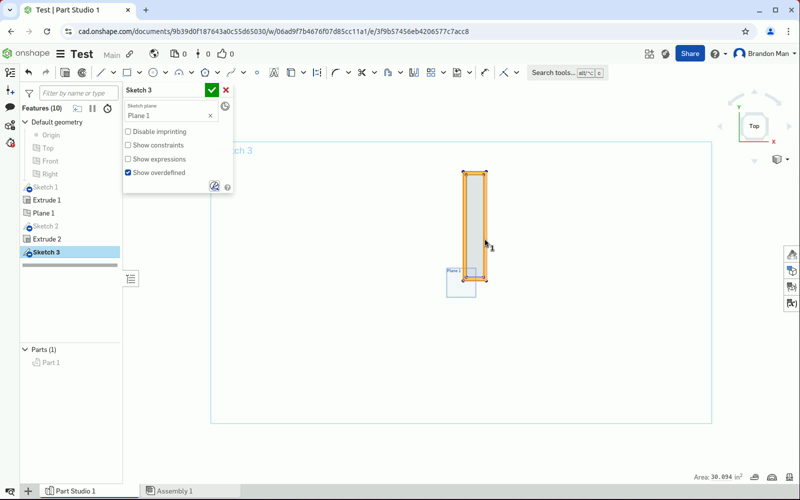
mouse_move(73, 352)
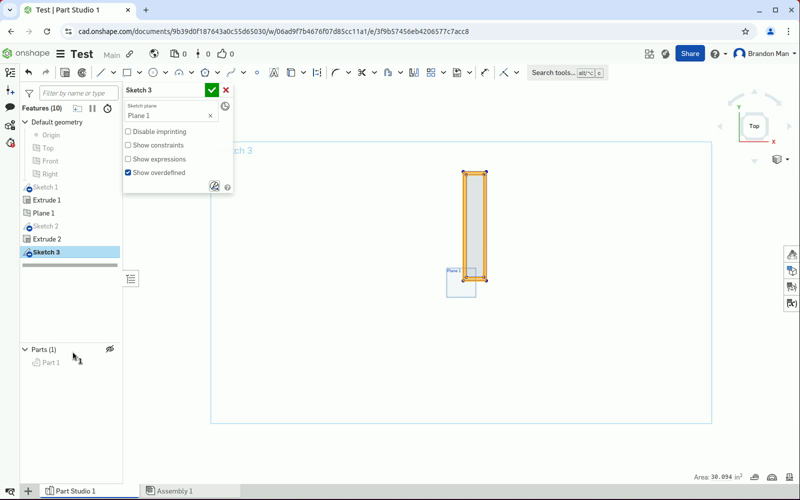
key(shift+y)
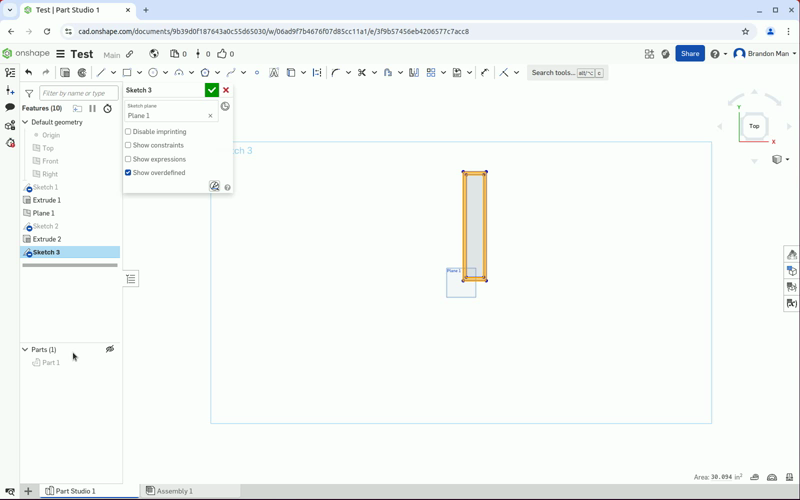
key(shift+e)
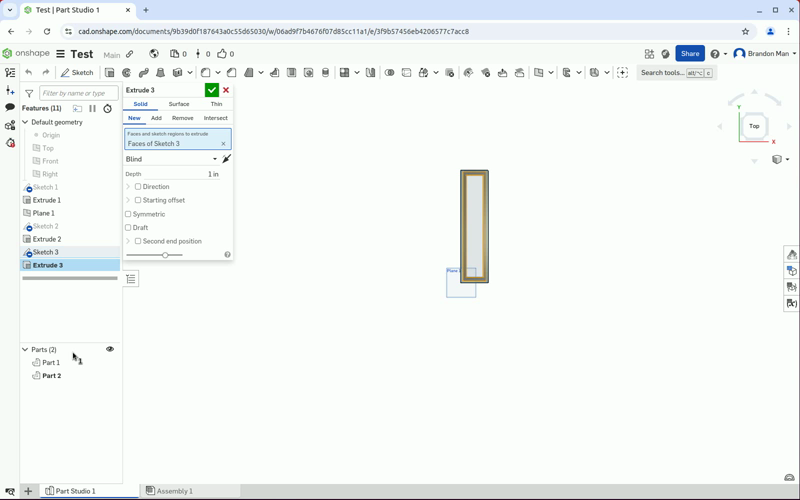
mouse_move(143, 106)
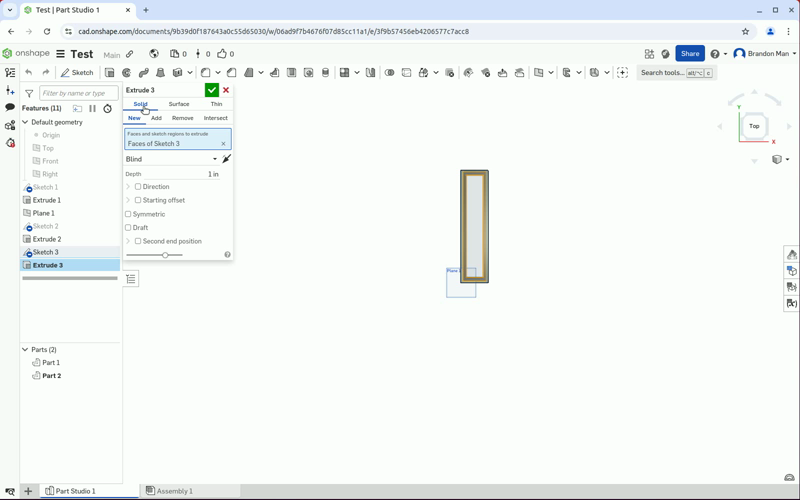
click(143, 106)
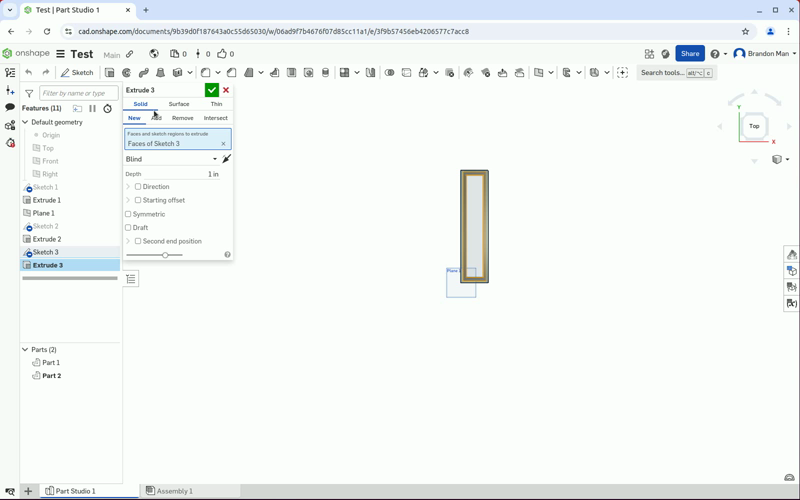
mouse_move(186, 120)
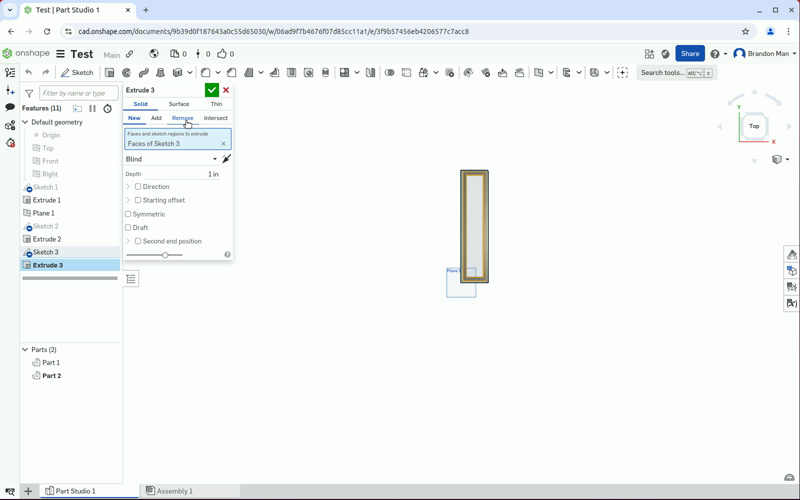
click(186, 120)
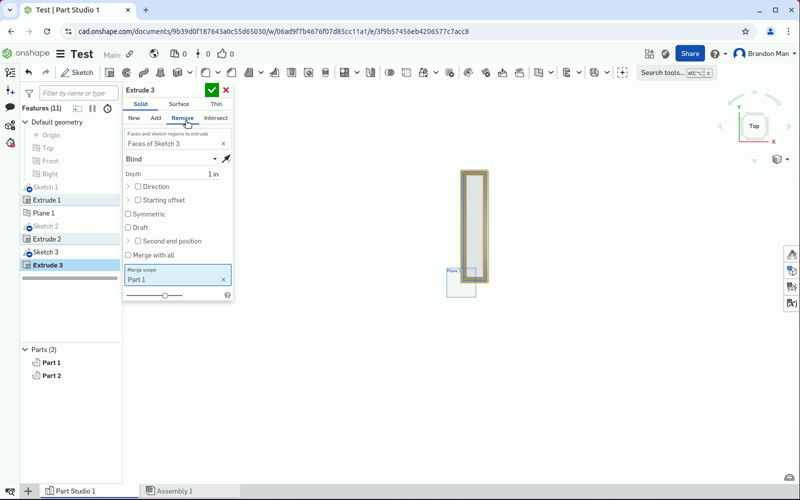
key(tab, 4)
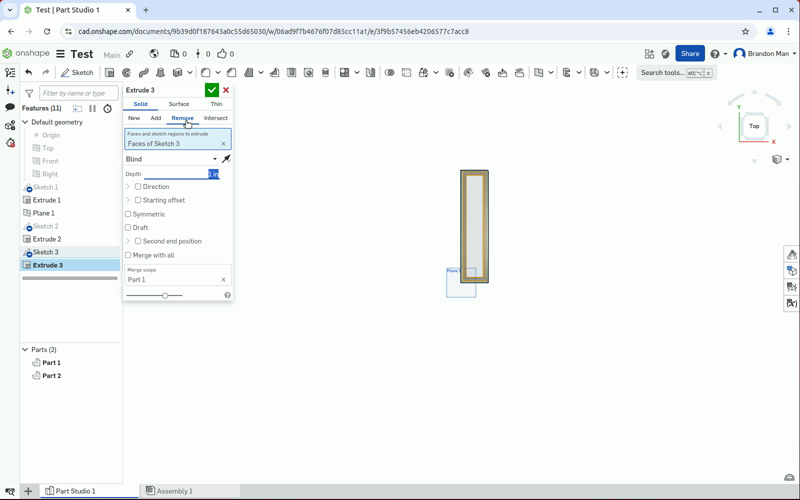
text(0.241)
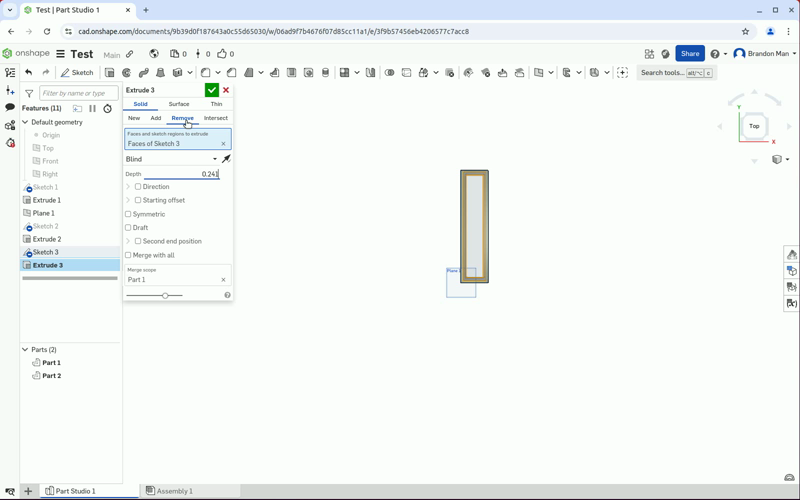
key(tab, 6)
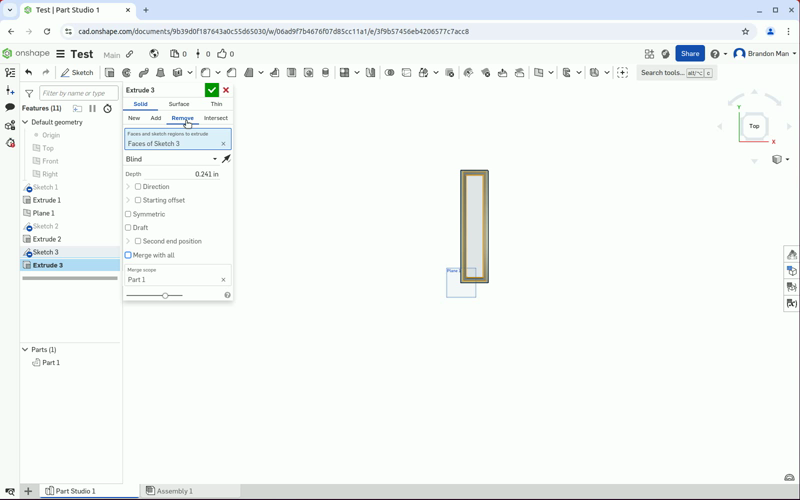
key(space)
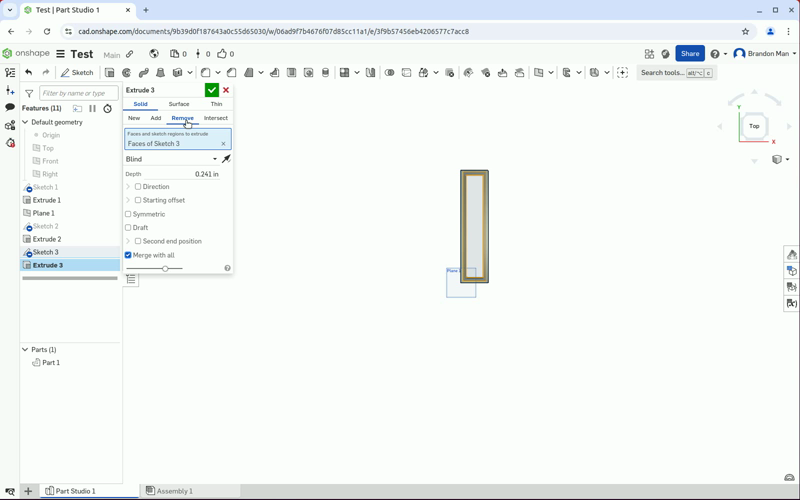
key(enter)
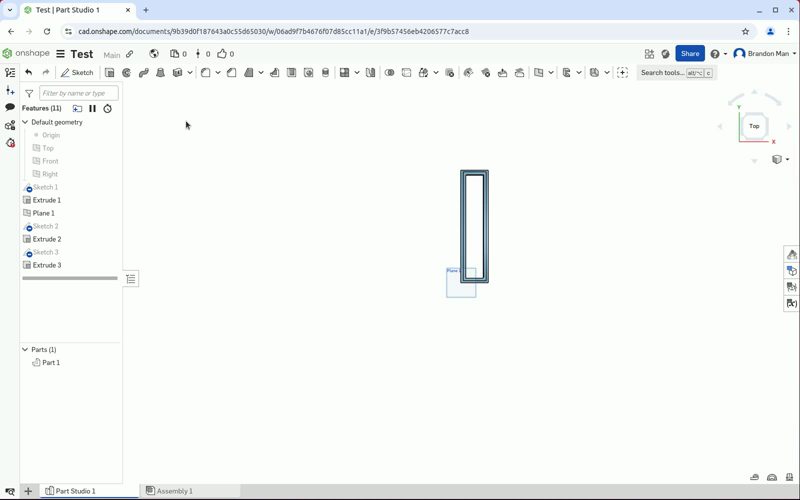
key(shift+h)
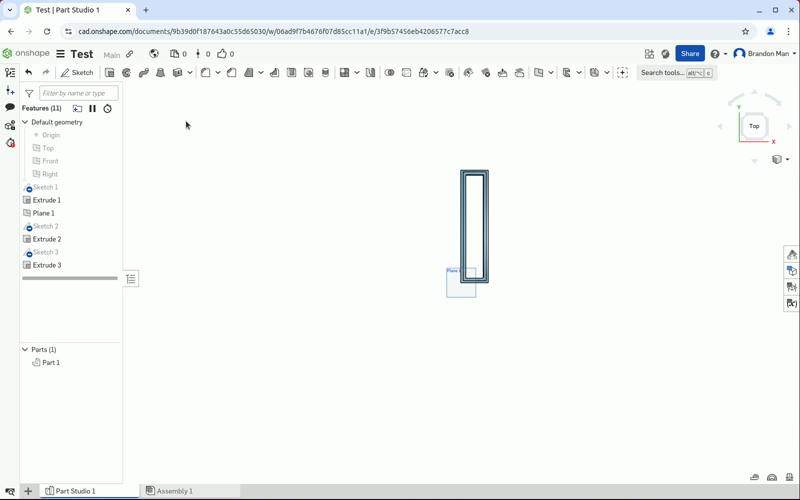
key(shift+h)
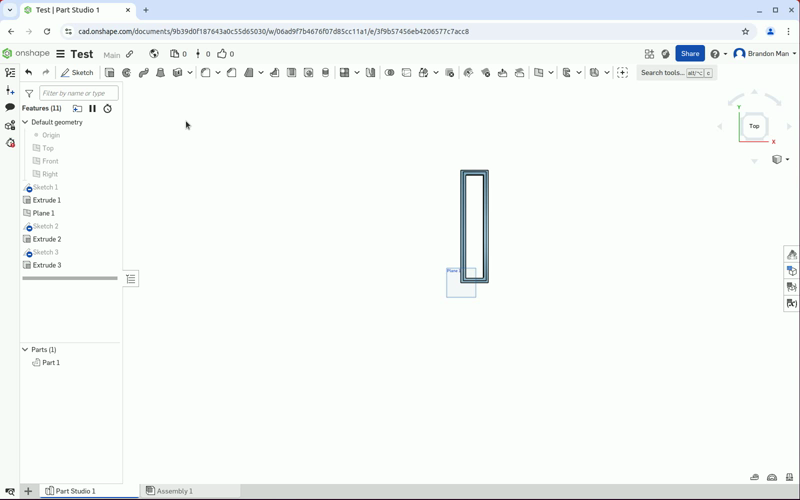
mouse_move(73, 189)
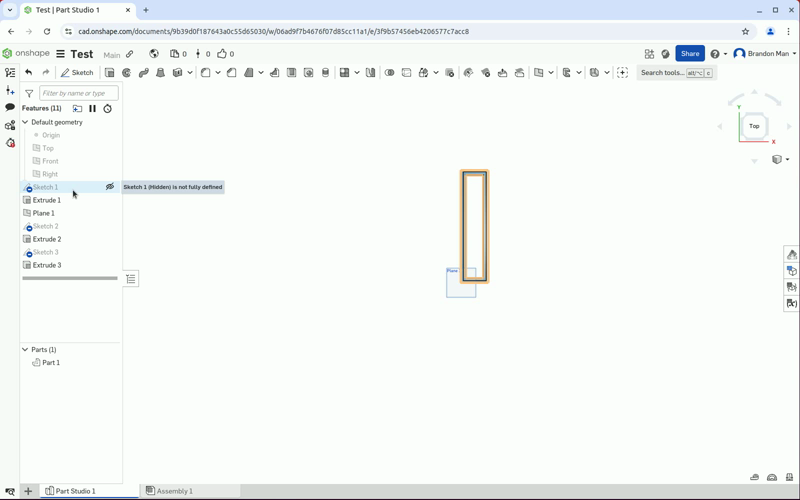
click(73, 189)
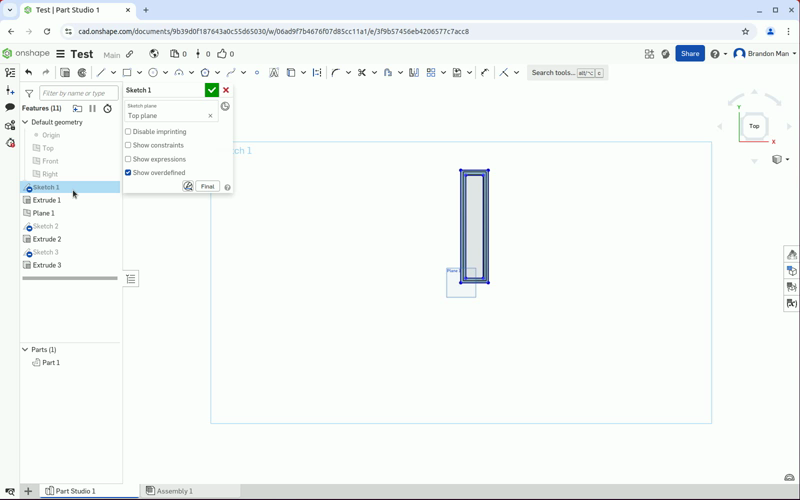
mouse_move(229, 92)
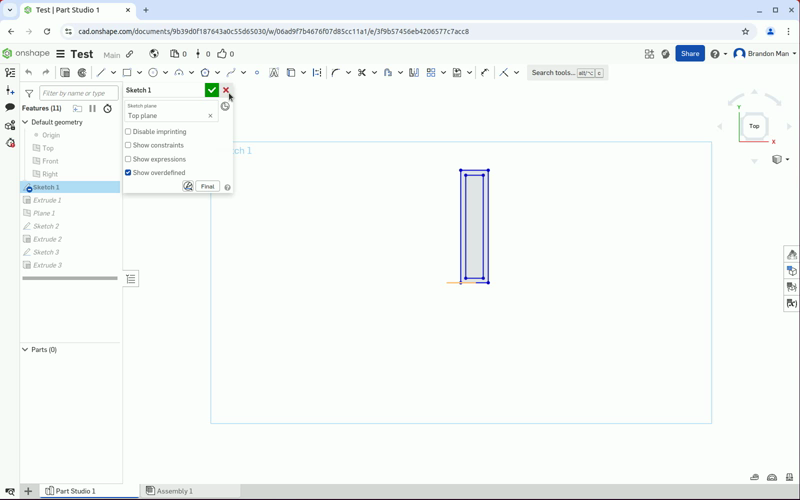
click(229, 92)
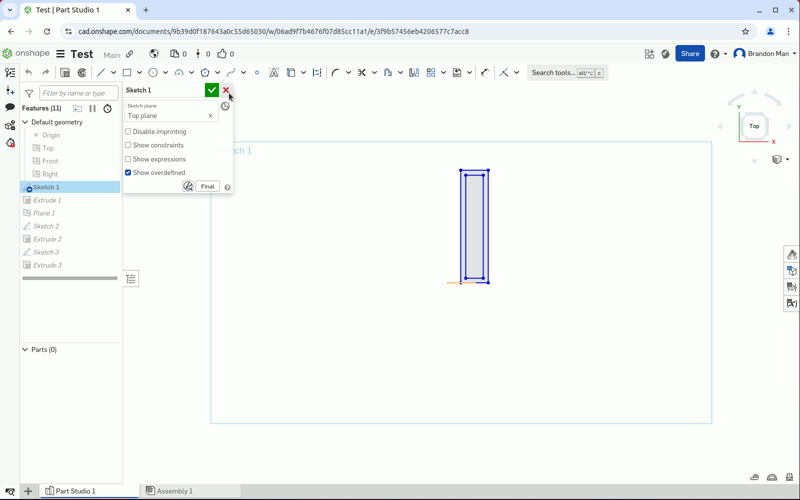
key(shift+s)
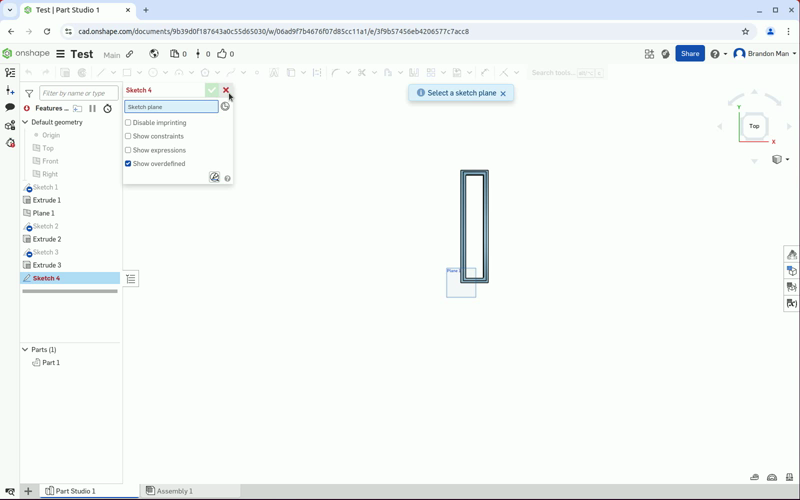
mouse_move(73, 150)
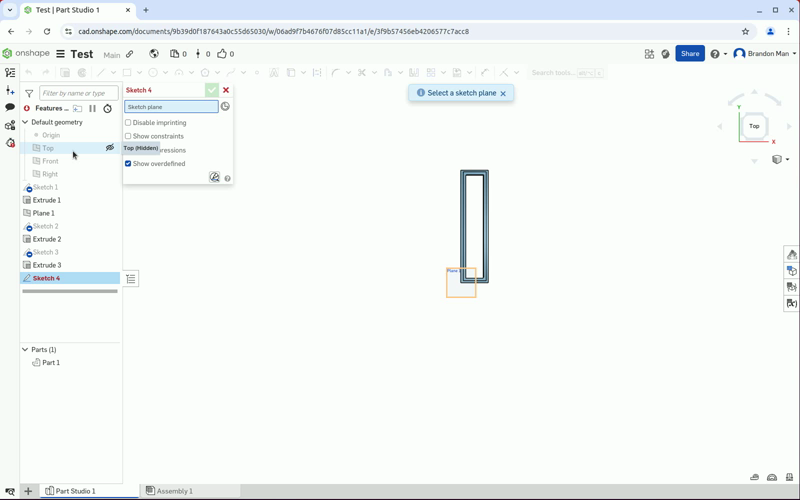
click(73, 150)
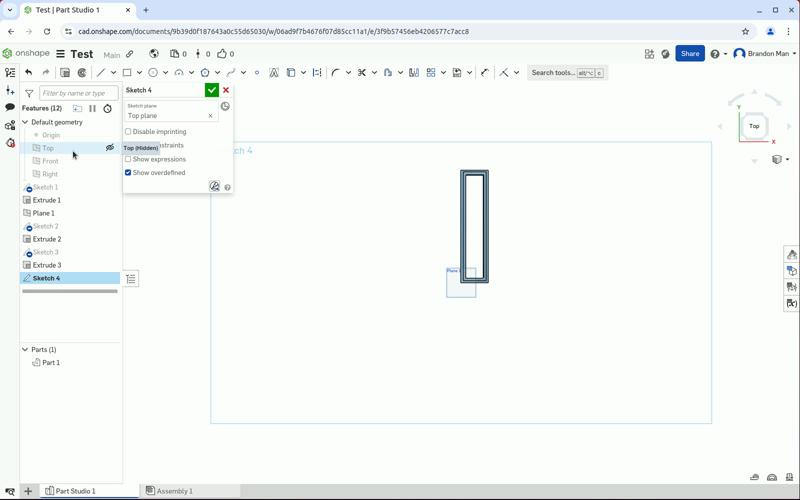
mouse_move(73, 352)
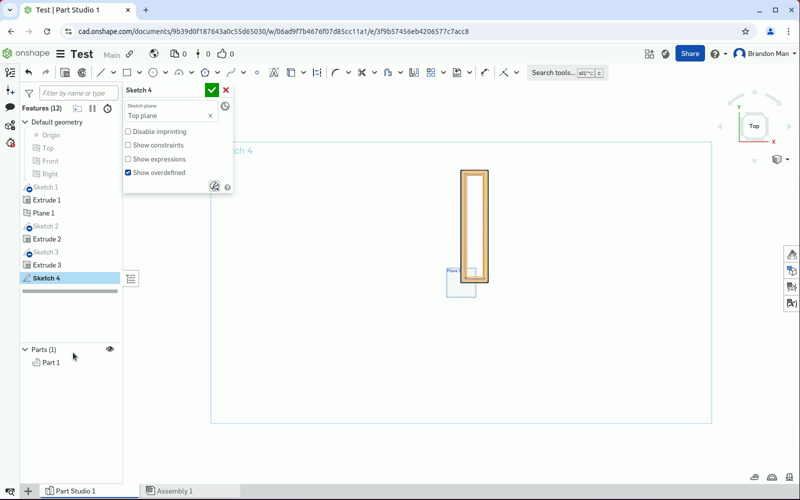
key(y)
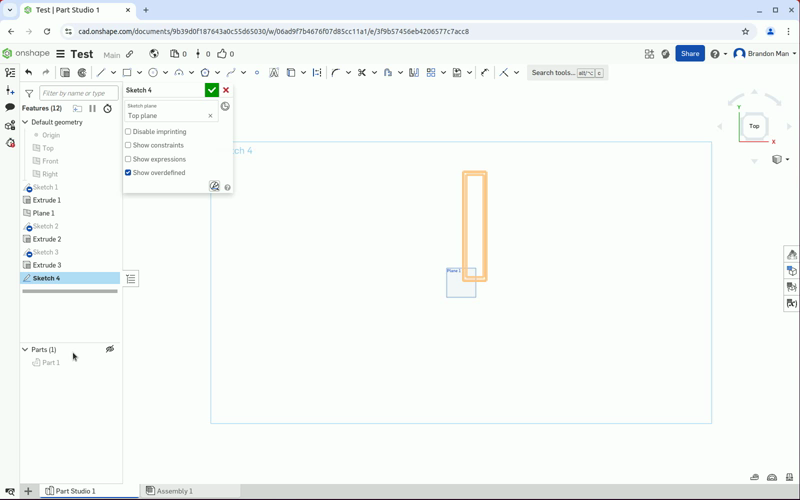
key(l)
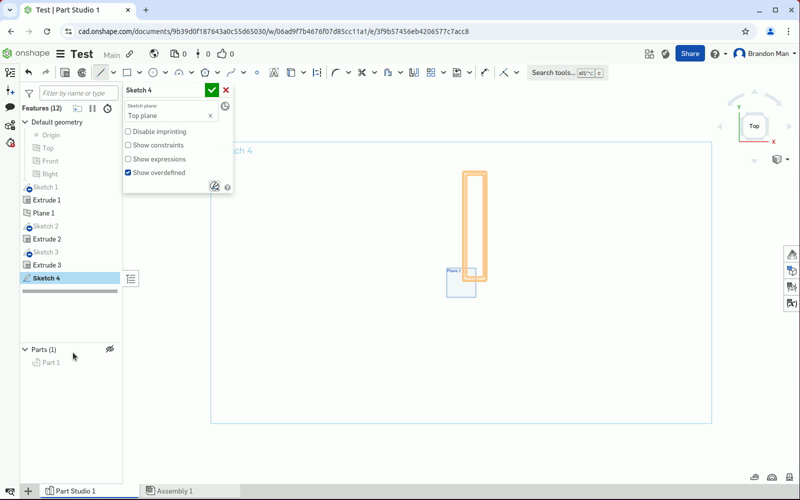
key_down(shift)
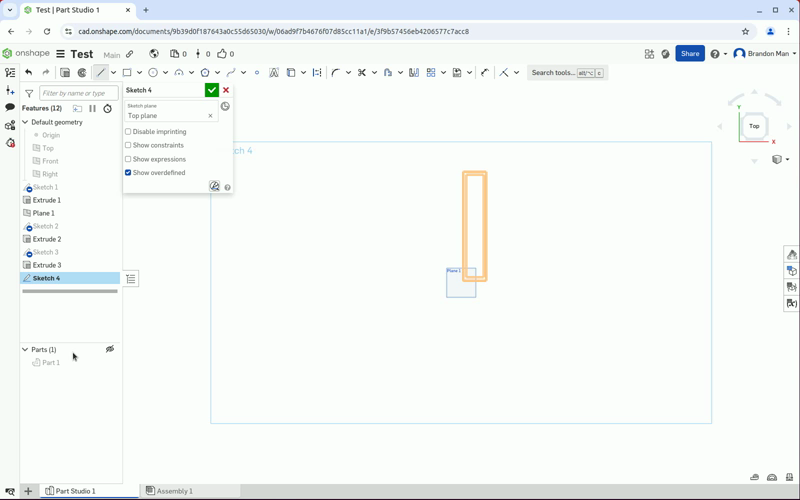
mouse_move(495, 279)
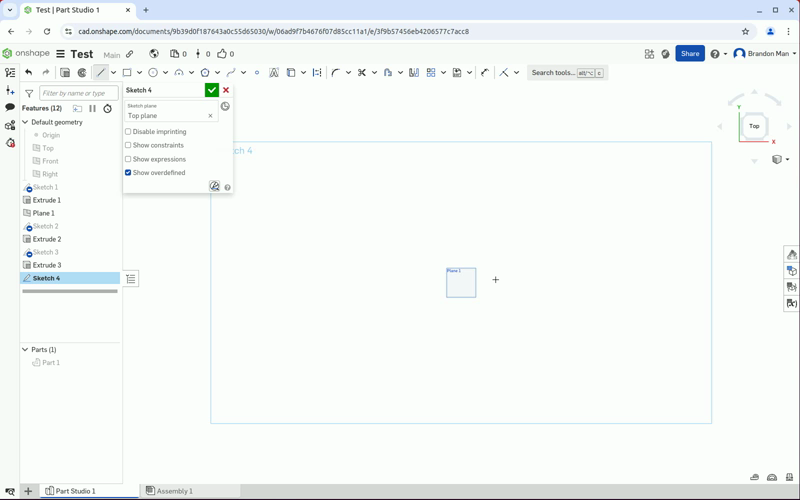
click(495, 279)
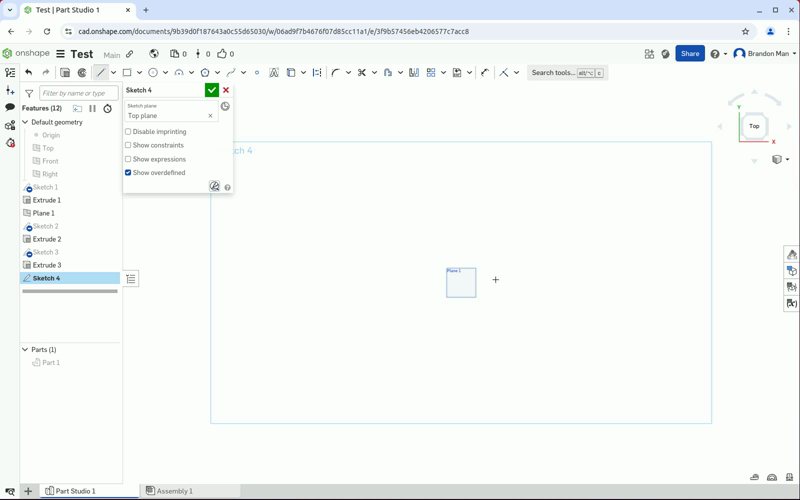
key_up(shift)
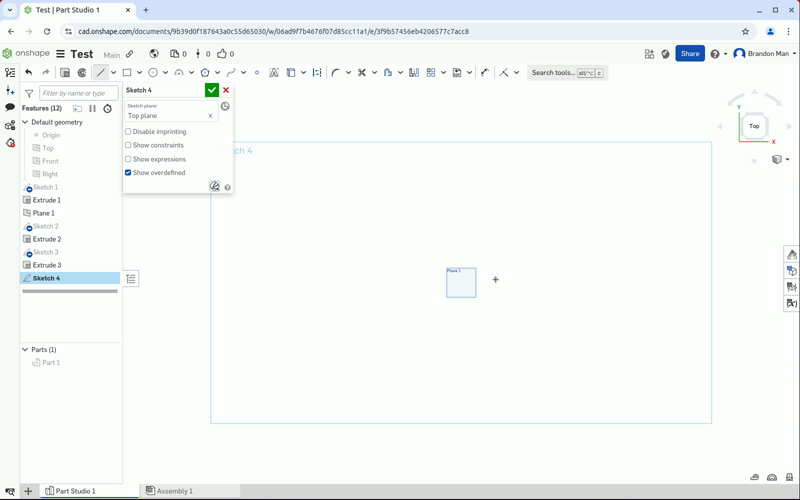
key_down(shift)
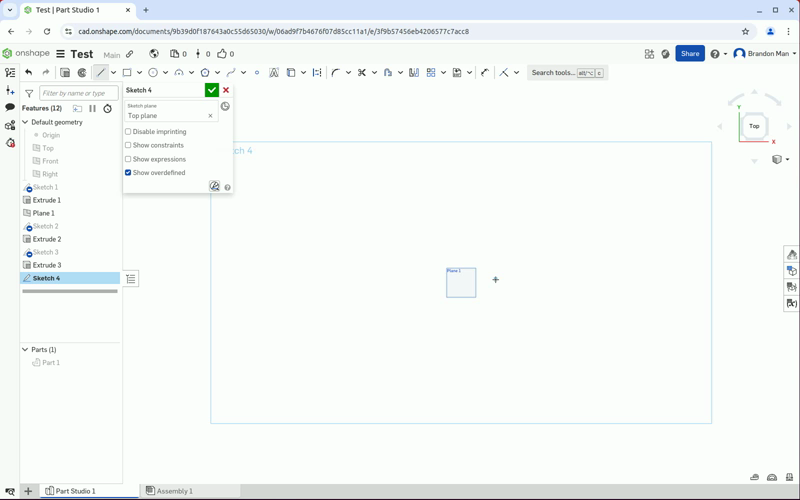
mouse_move(525, 279)
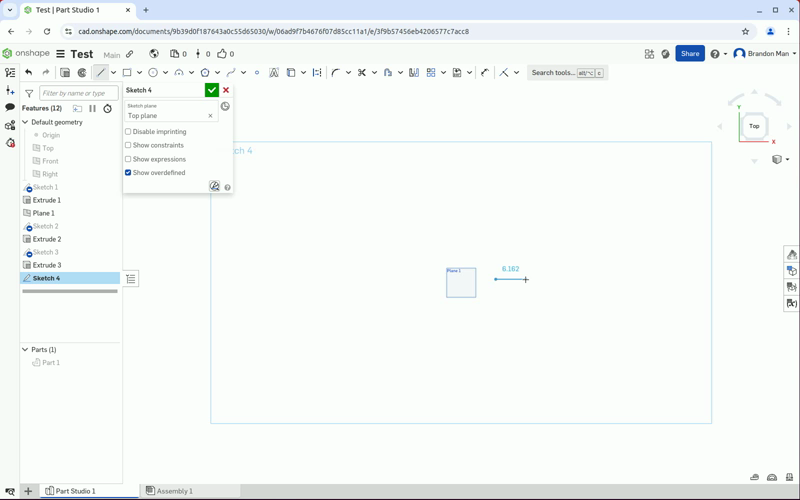
mouse_move(518, 279)
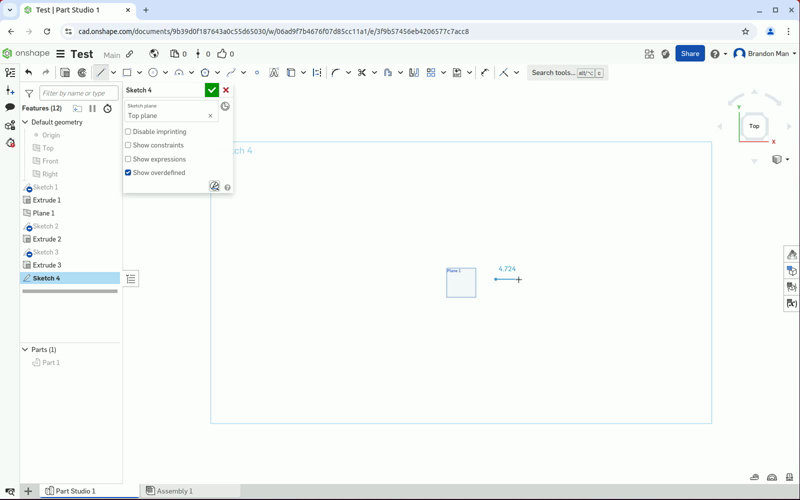
click(518, 279)
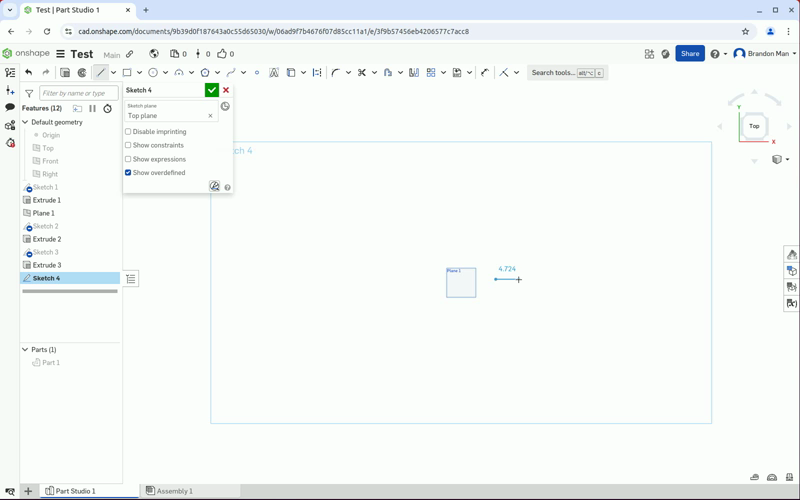
key_up(shift)
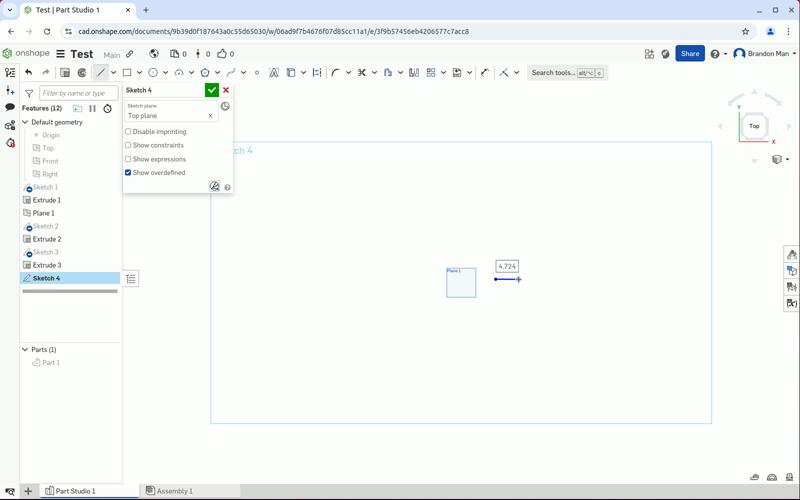
key_down(shift)
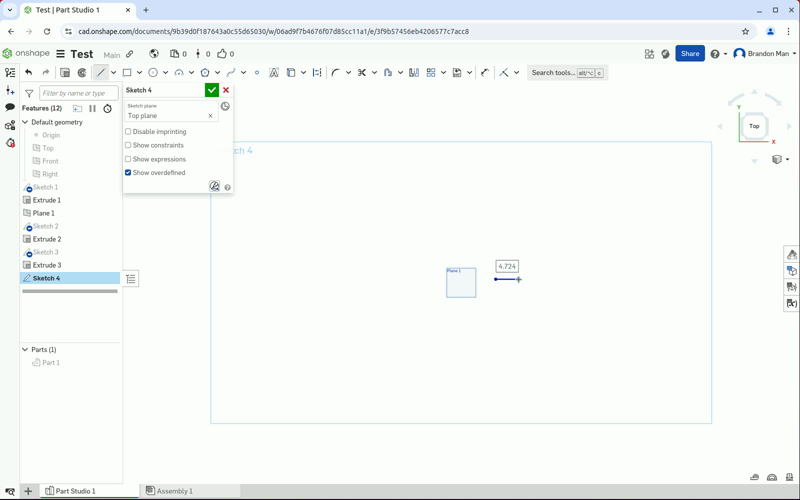
mouse_move(518, 171)
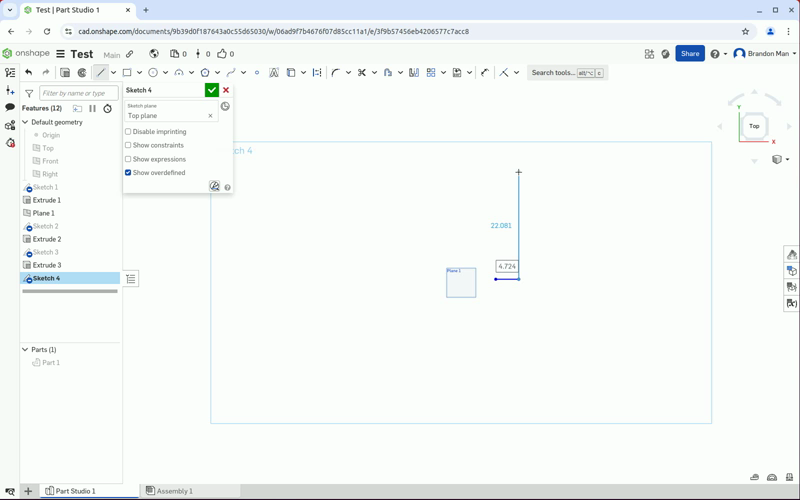
click(518, 171)
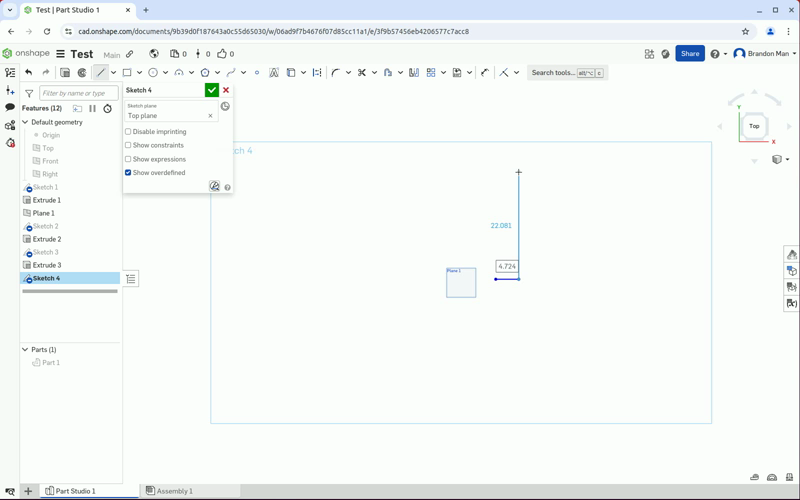
key_up(shift)
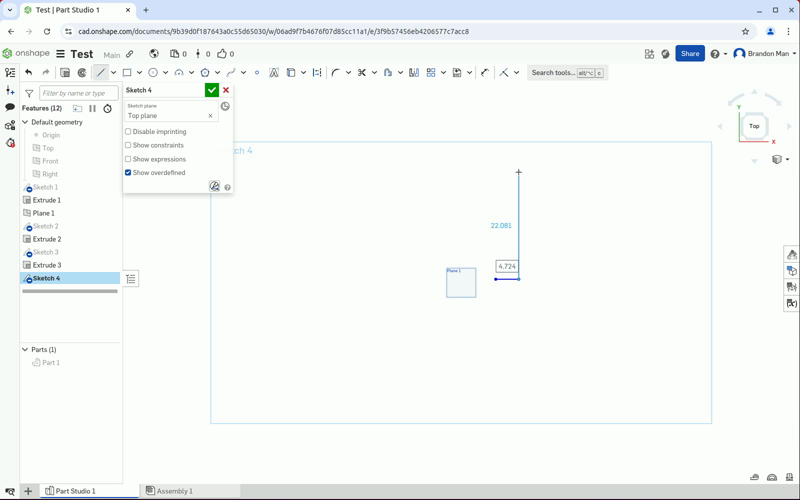
key_down(shift)
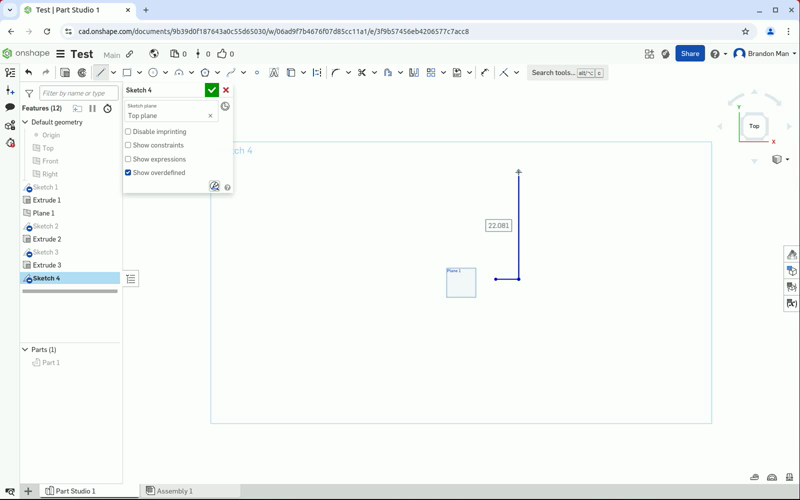
mouse_move(548, 171)
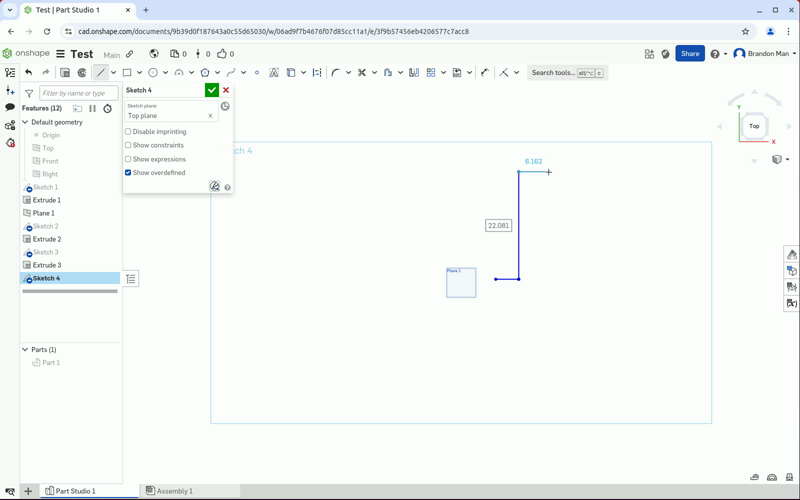
mouse_move(495, 171)
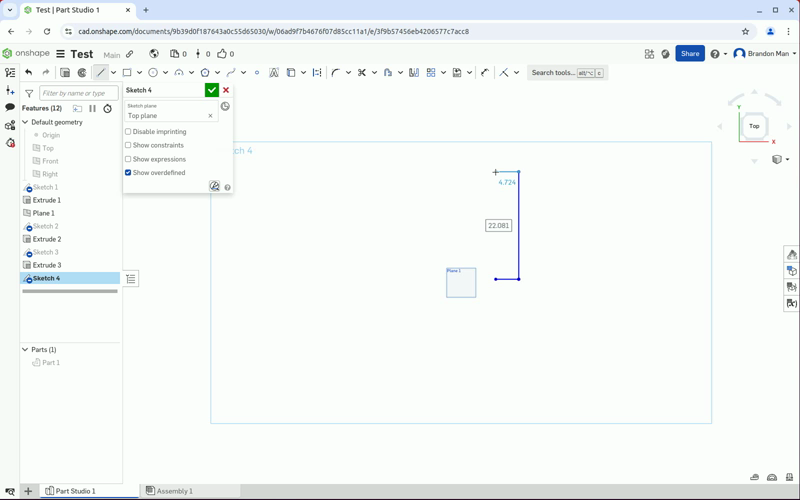
click(495, 171)
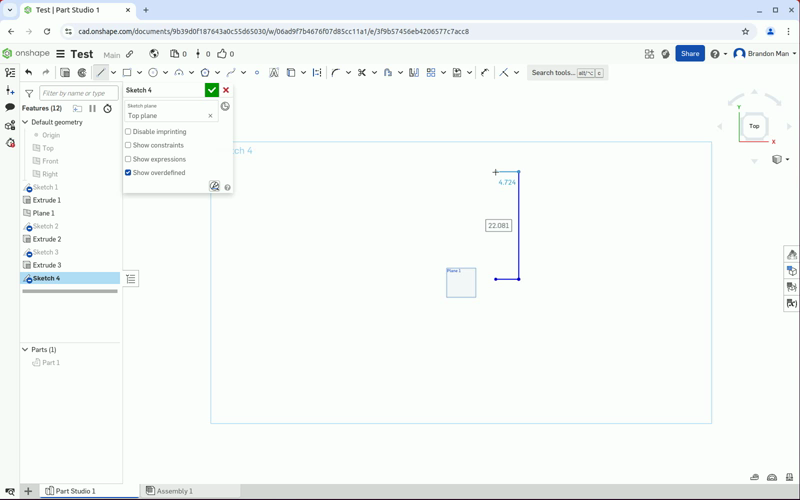
key_up(shift)
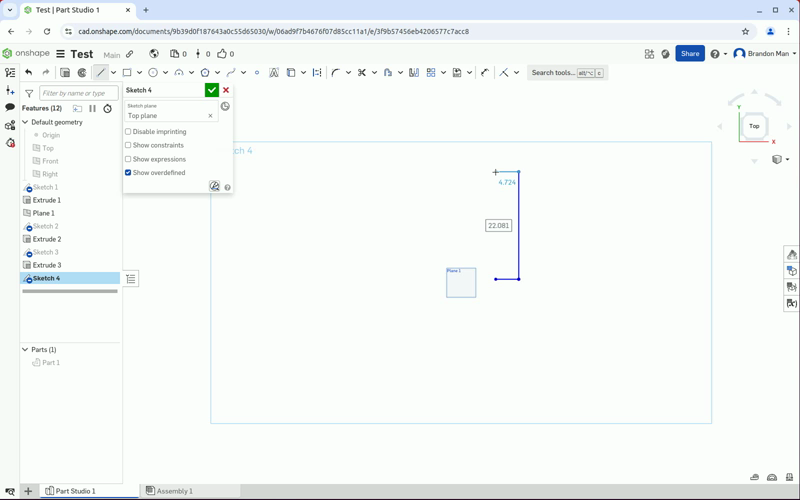
key_down(shift)
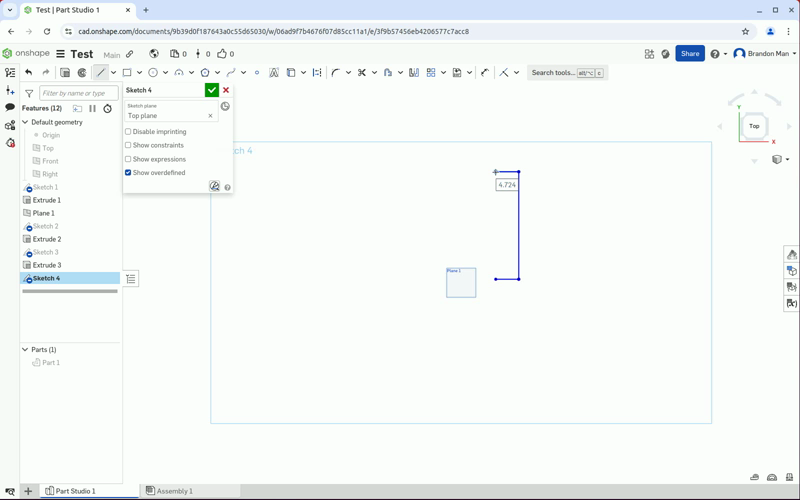
mouse_move(495, 279)
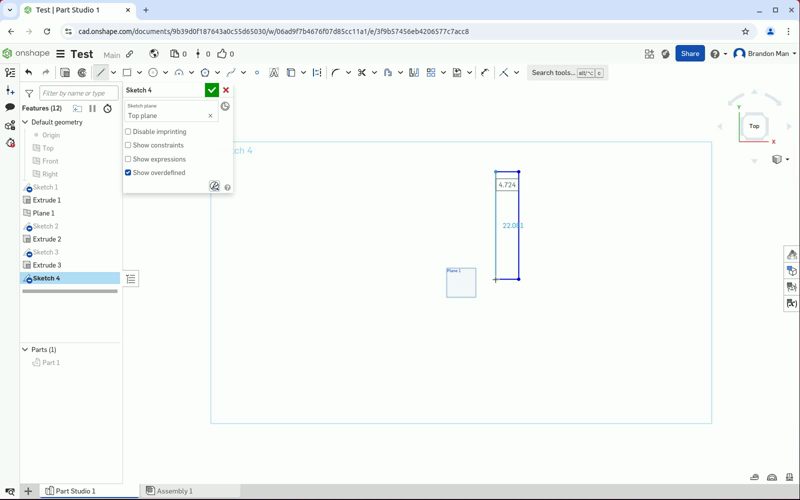
key_up(shift)
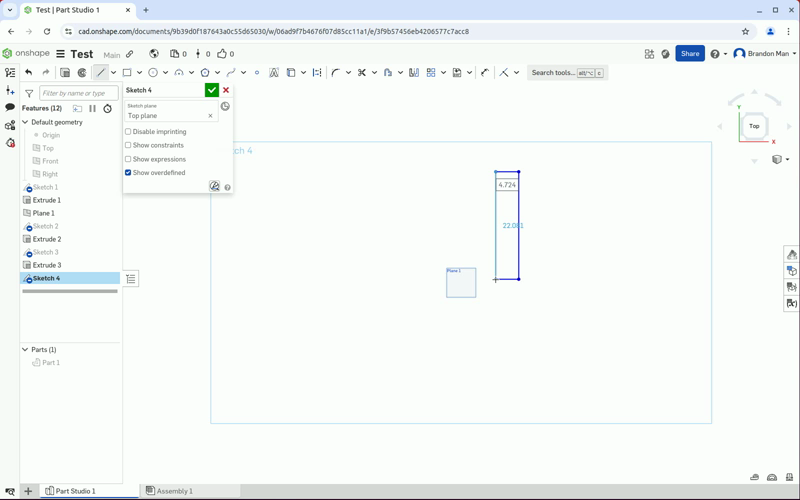
click(495, 279)
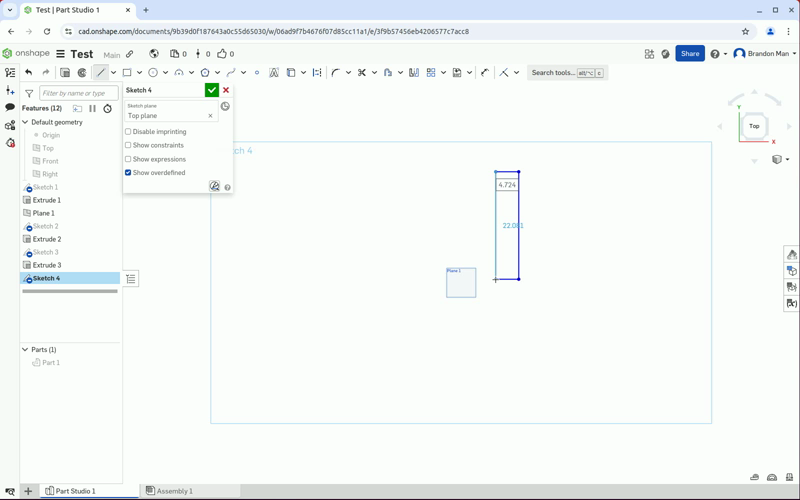
key(esc)
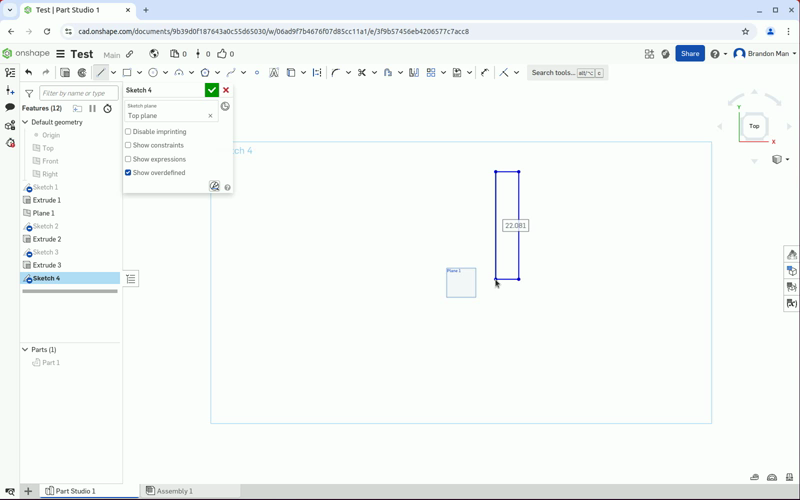
key(l)
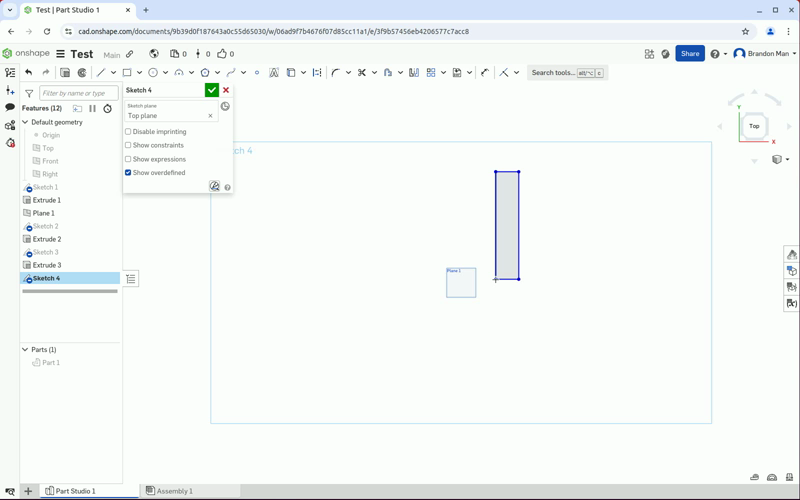
key_down(shift)
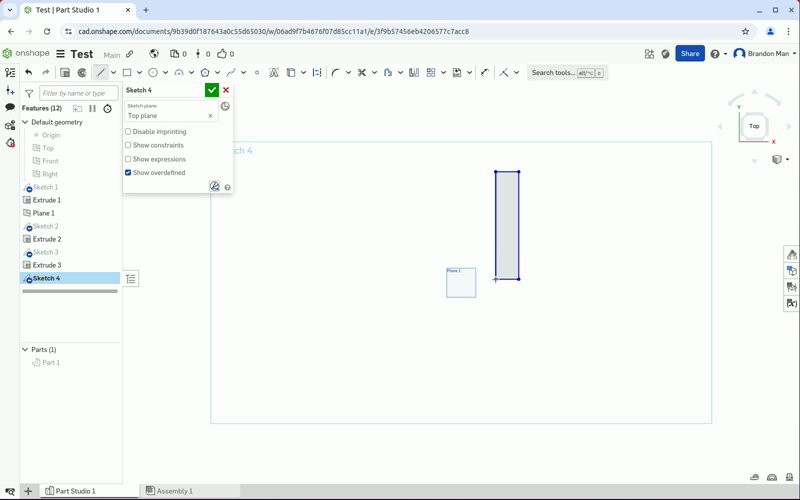
mouse_move(498, 277)
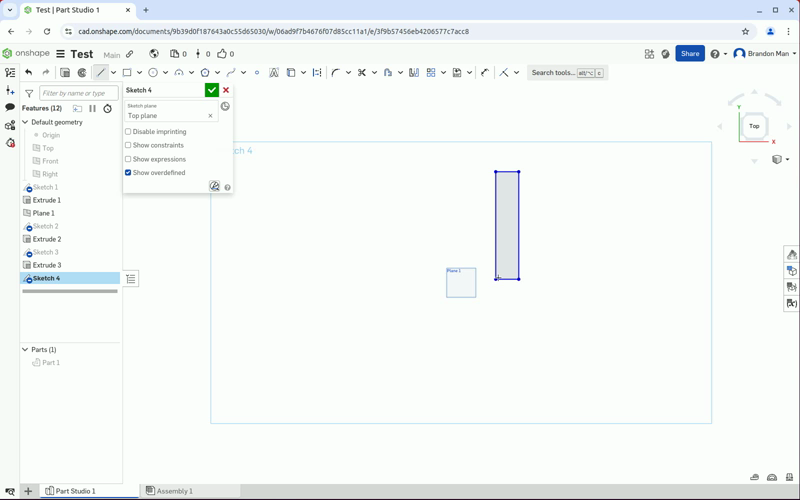
scroll(6)
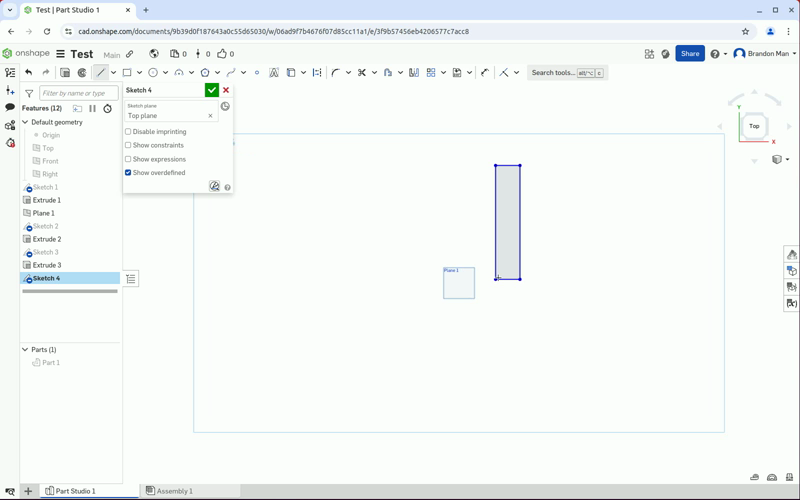
scroll(6)
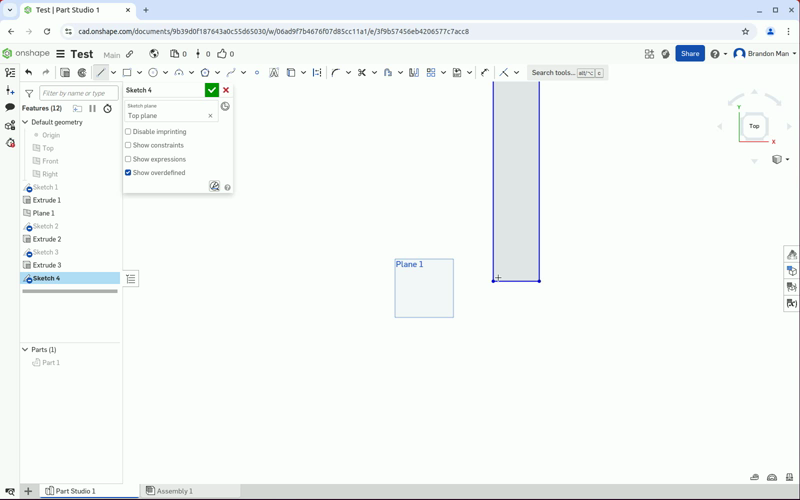
scroll(6)
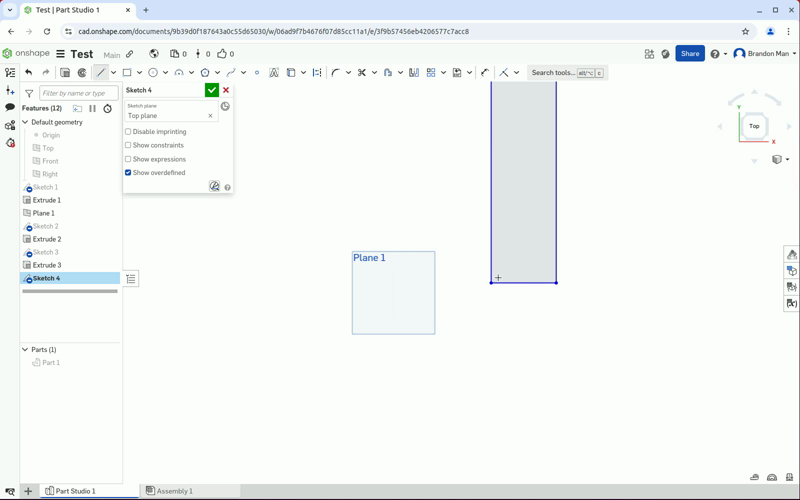
scroll(6)
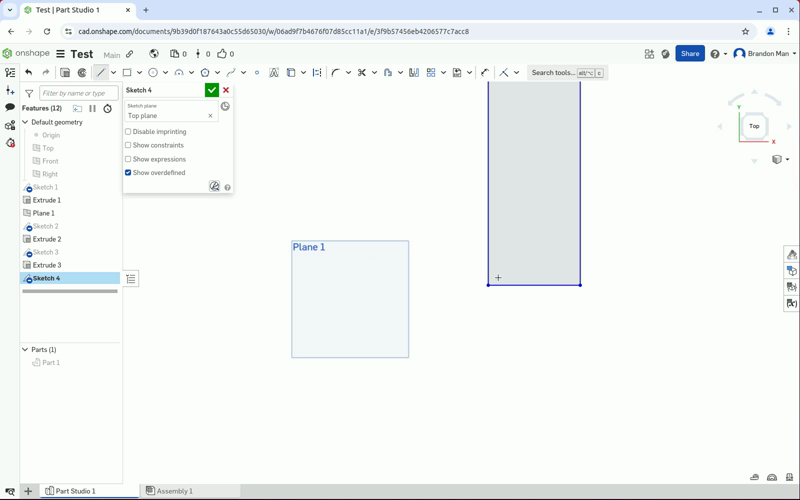
scroll(6)
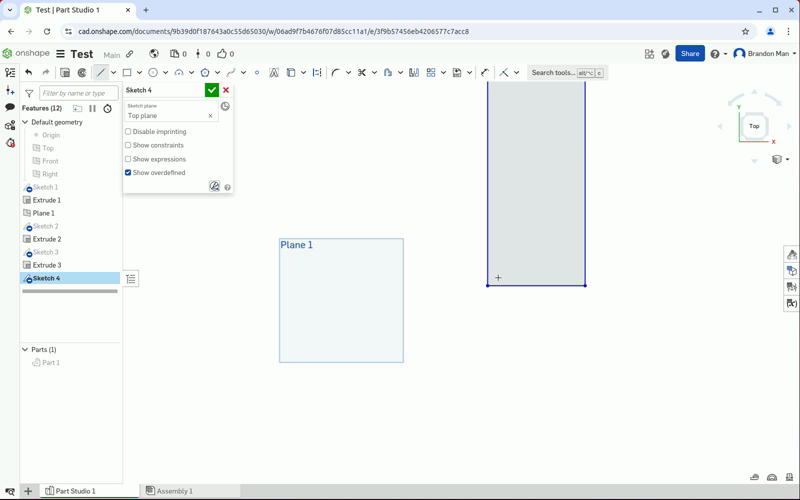
scroll(6)
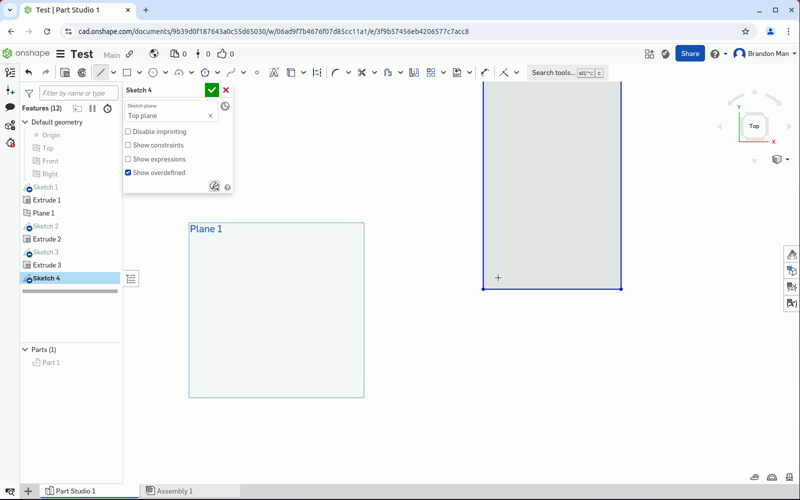
scroll(6)
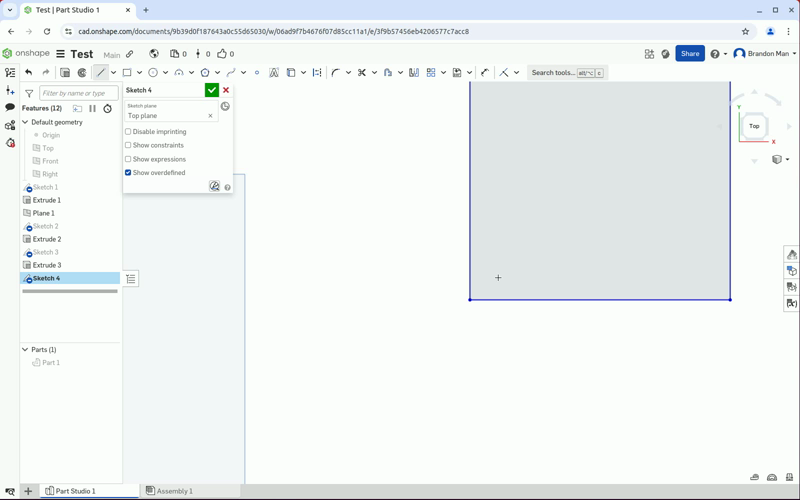
click(498, 277)
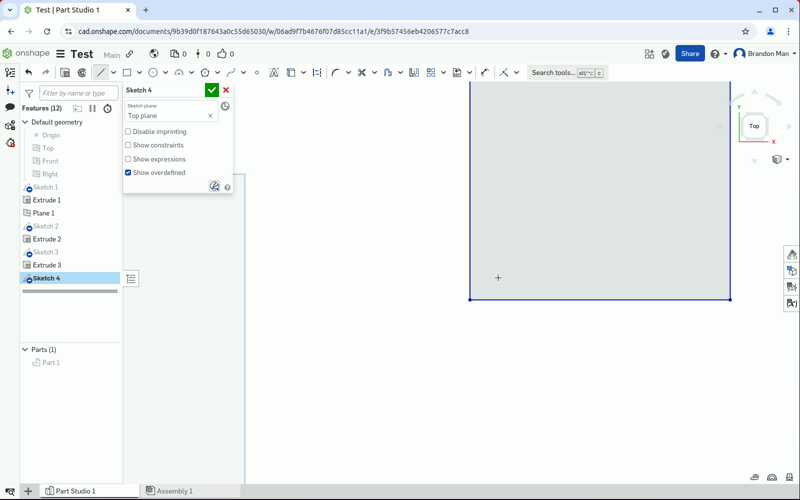
scroll(-6)
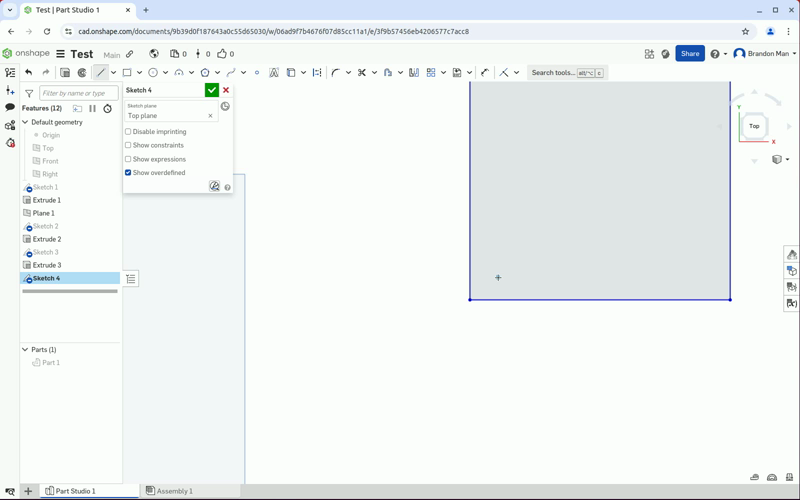
scroll(-6)
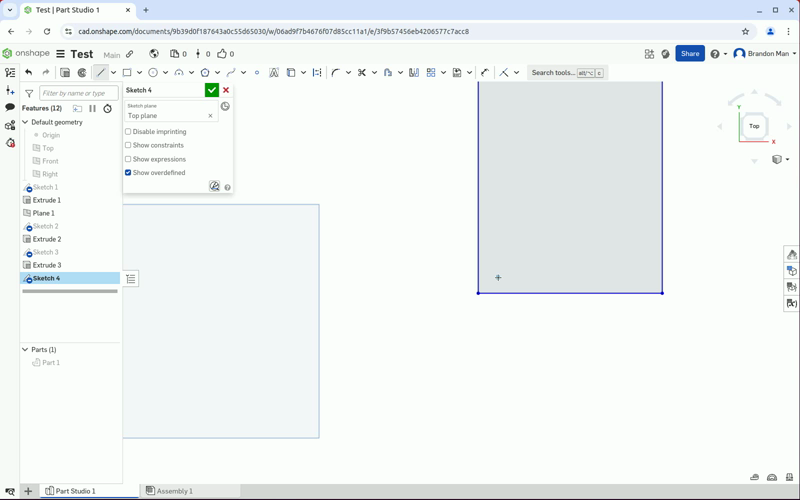
scroll(-6)
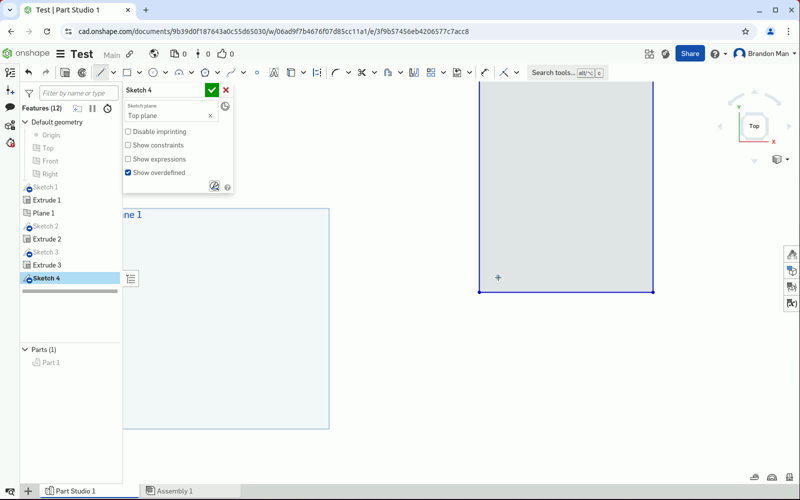
scroll(-6)
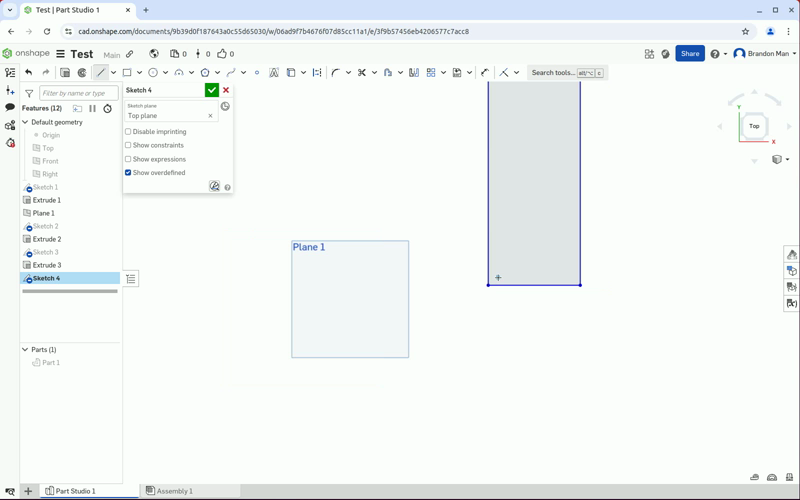
scroll(-6)
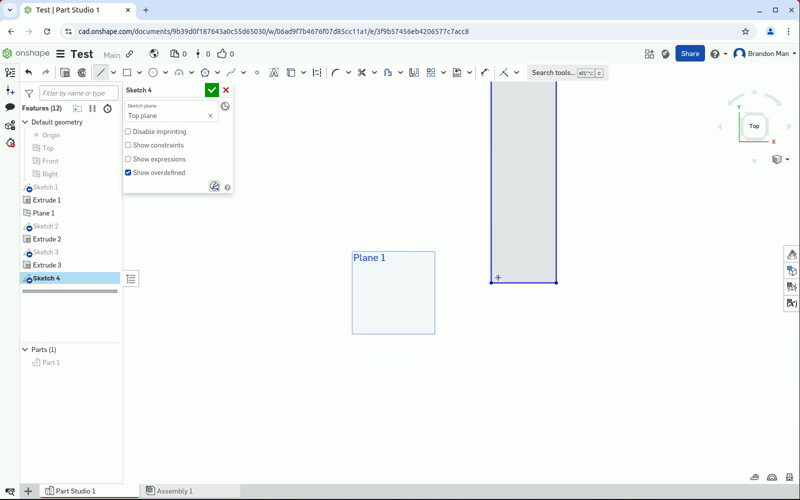
scroll(-6)
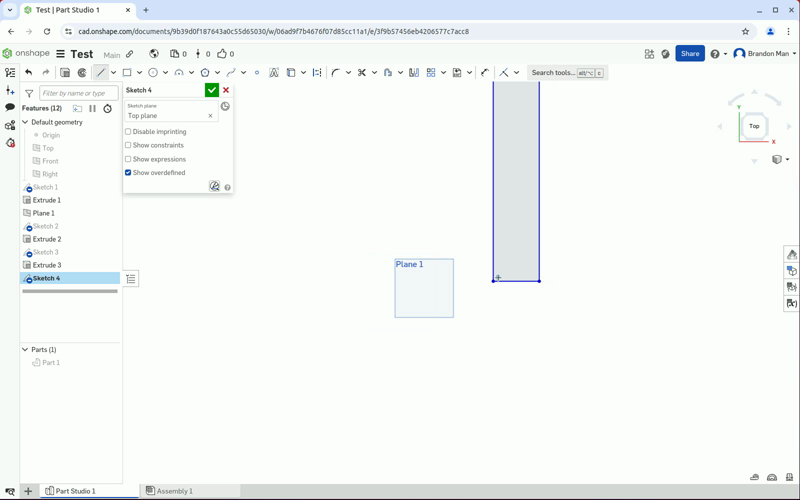
scroll(-6)
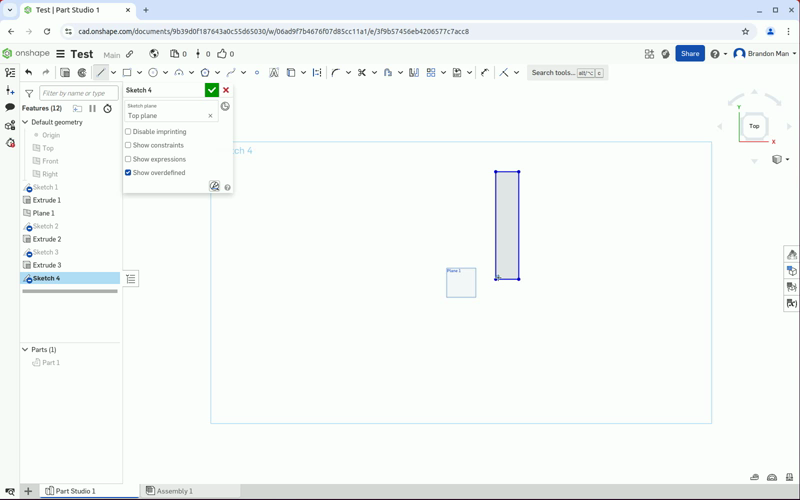
key_up(shift)
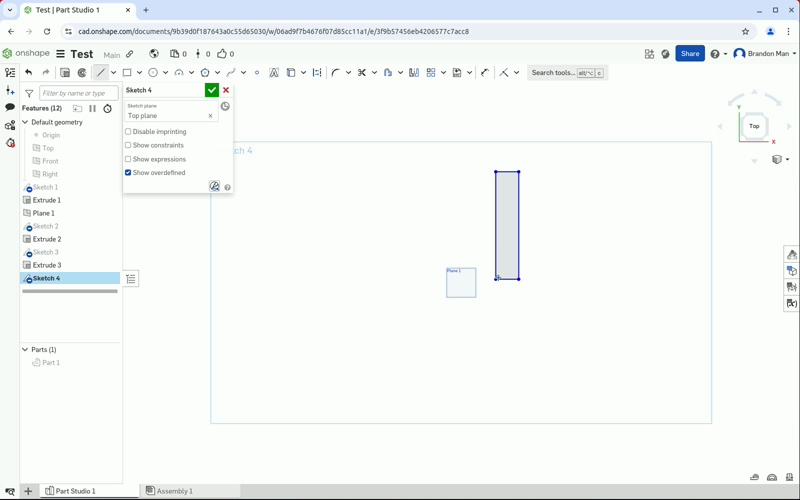
key_down(shift)
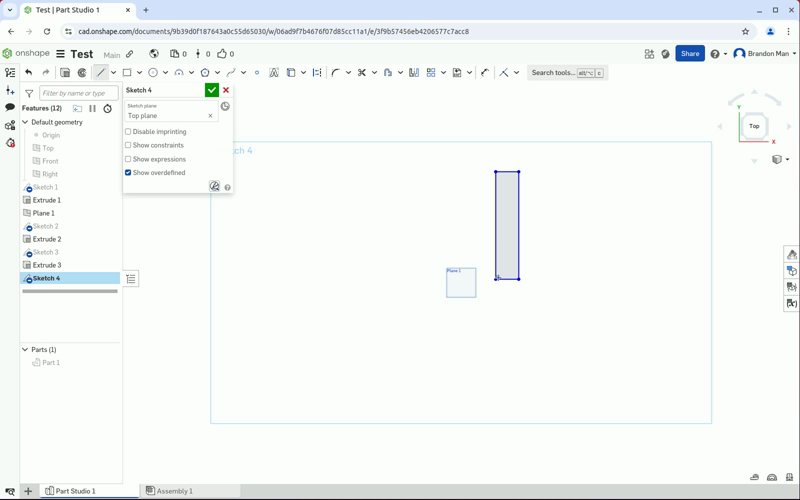
mouse_move(528, 277)
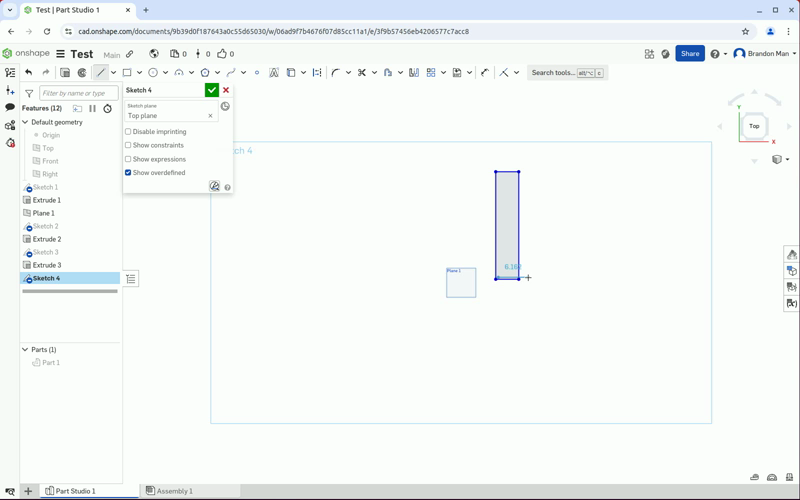
mouse_move(516, 277)
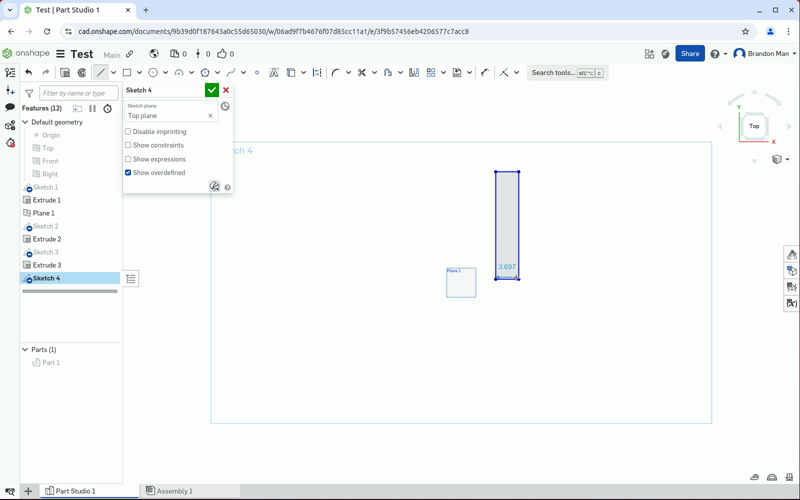
scroll(6)
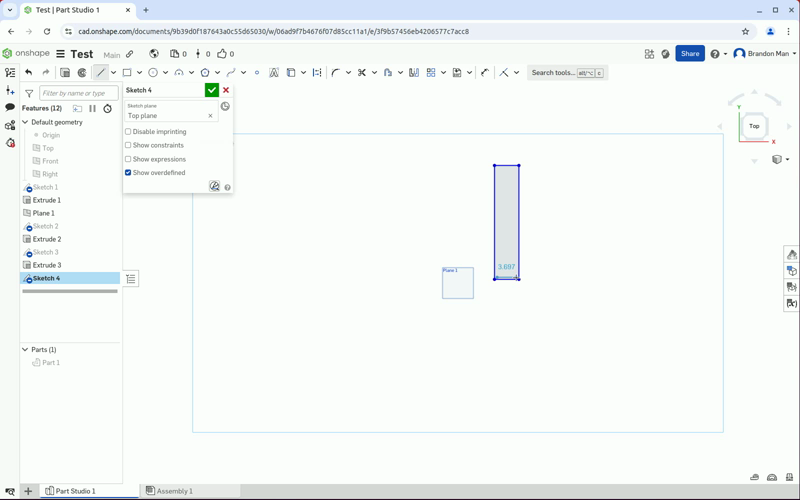
scroll(6)
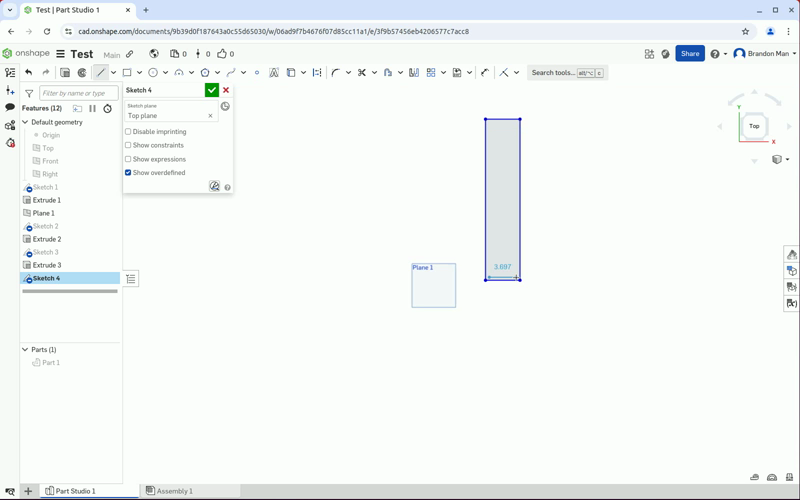
scroll(6)
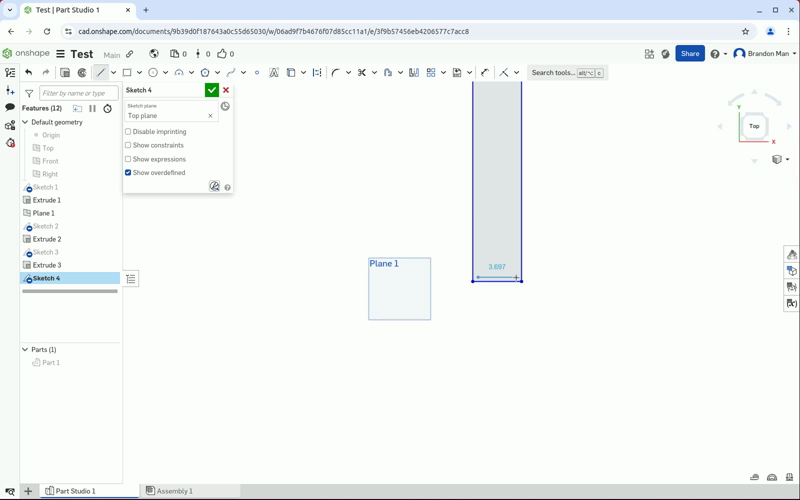
scroll(6)
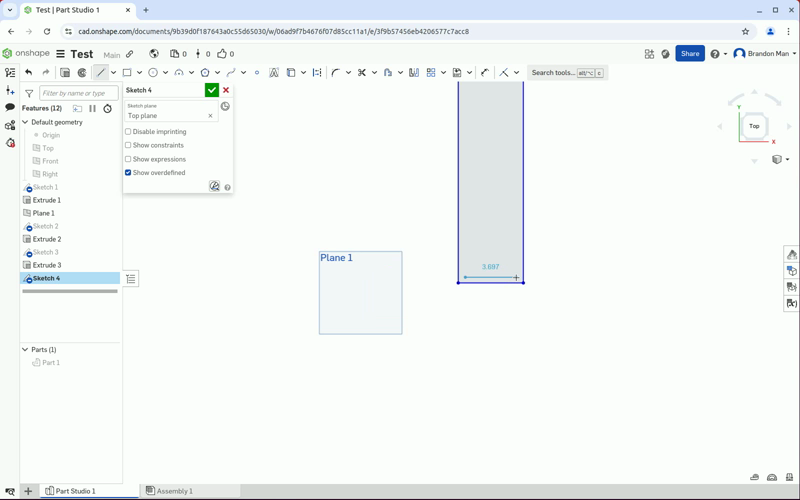
scroll(6)
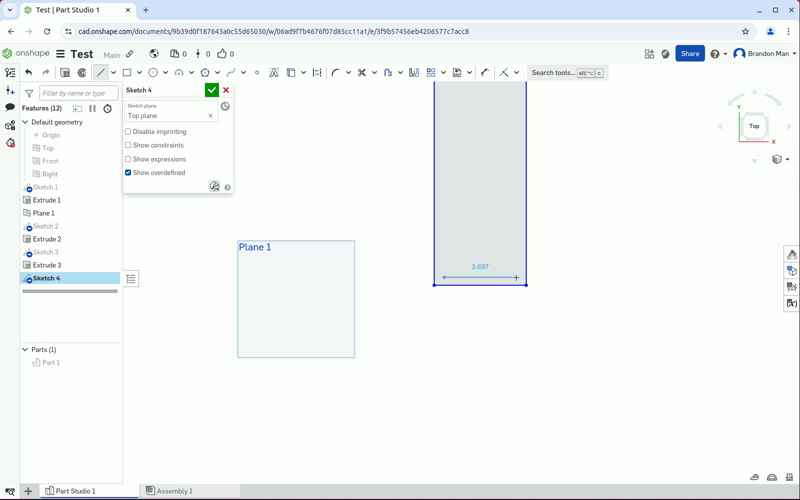
scroll(6)
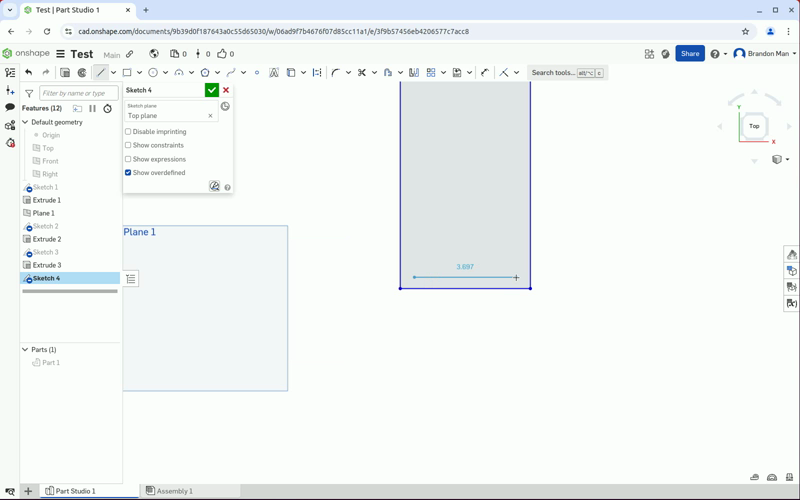
scroll(6)
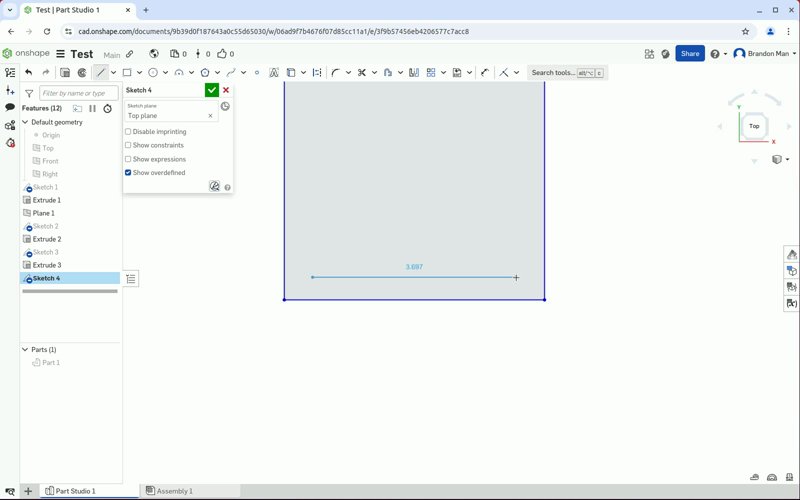
click(516, 277)
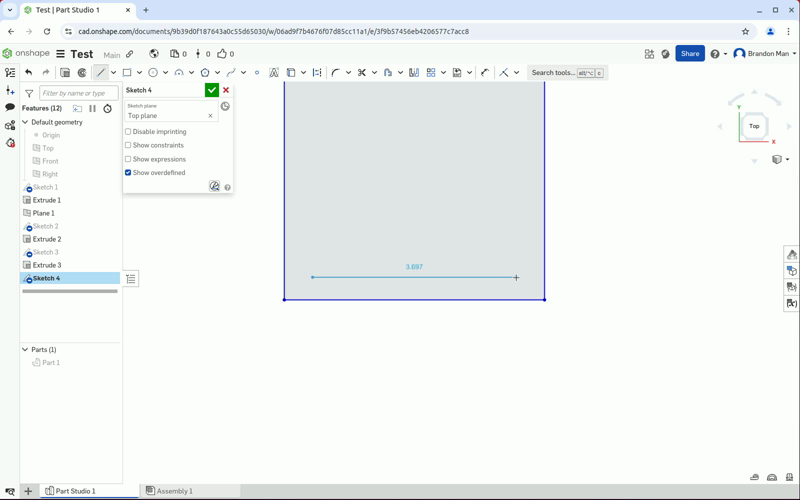
scroll(-6)
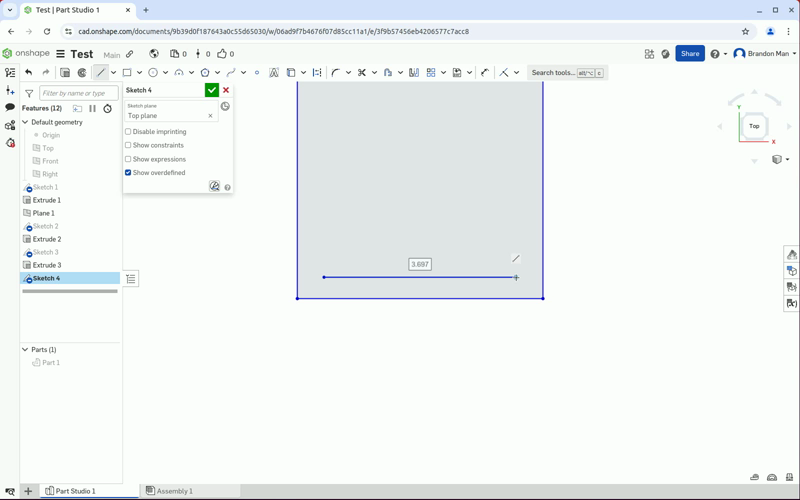
scroll(-6)
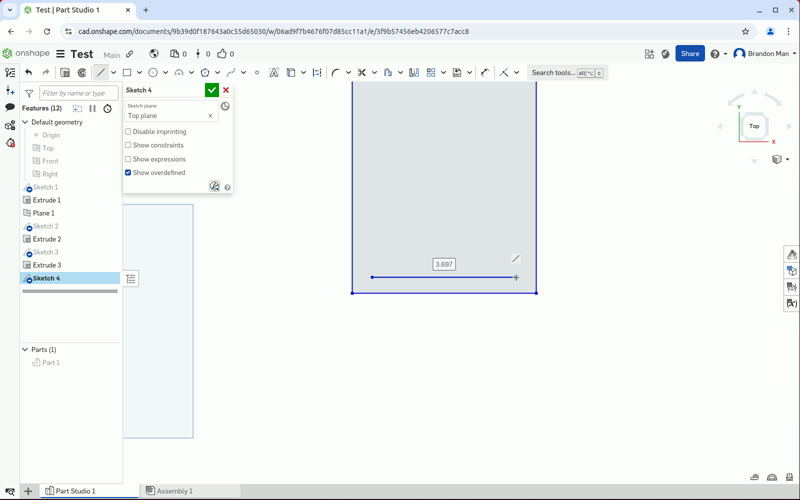
scroll(-6)
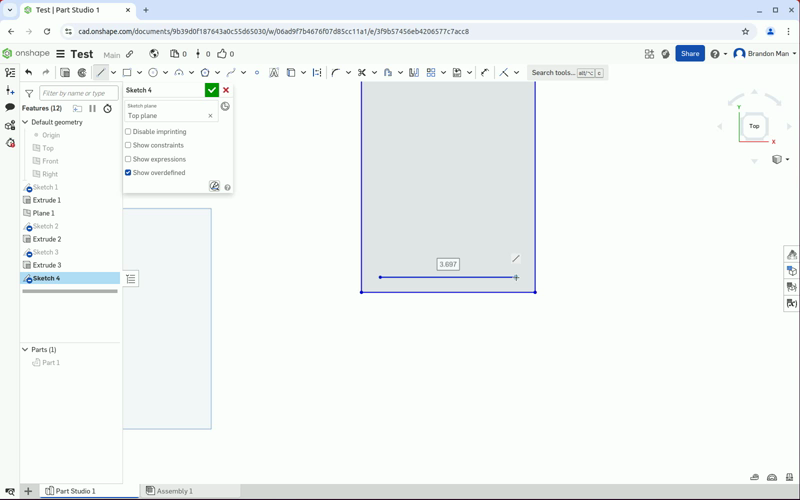
scroll(-6)
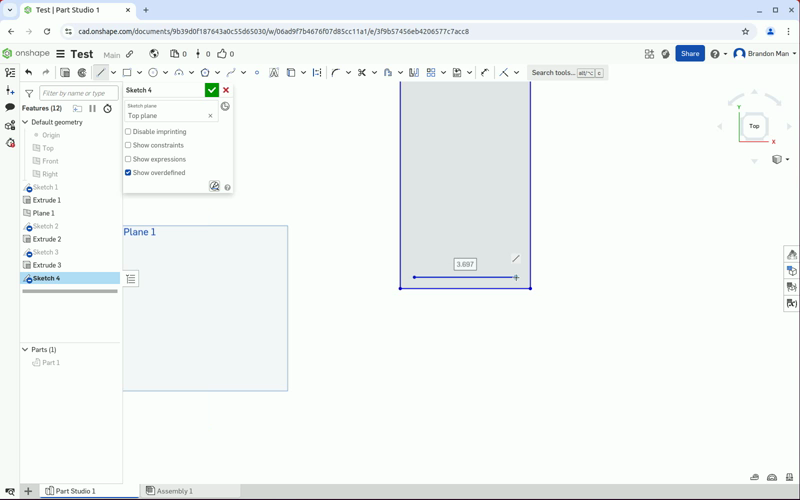
scroll(-6)
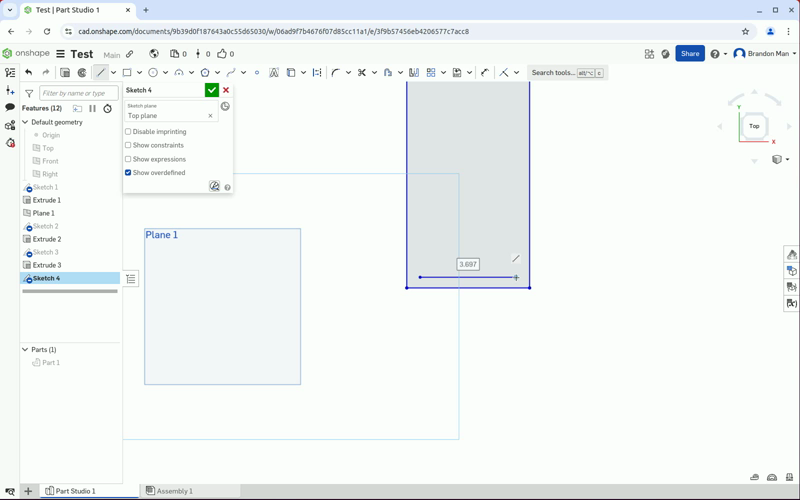
scroll(-6)
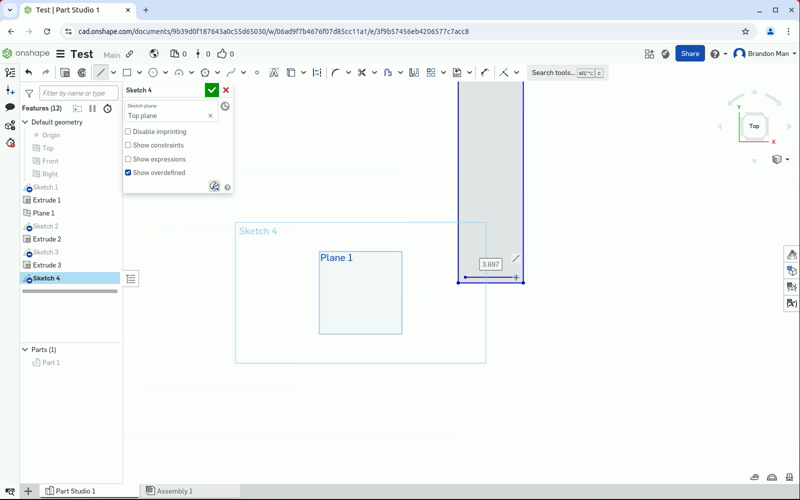
scroll(-6)
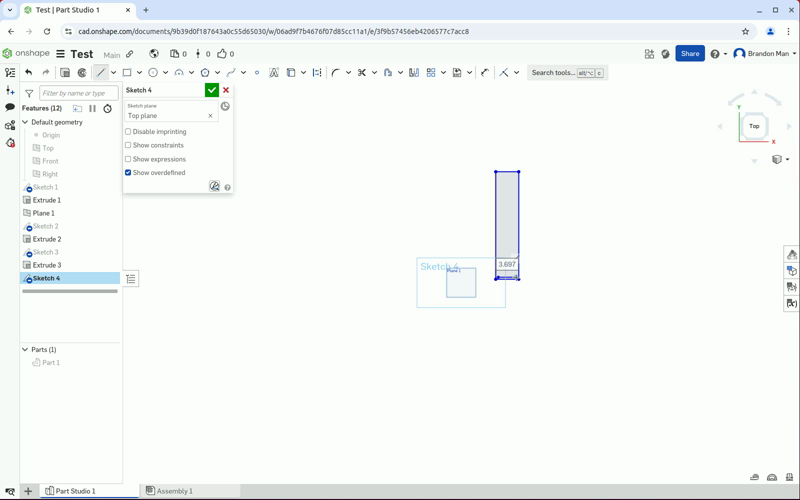
key_up(shift)
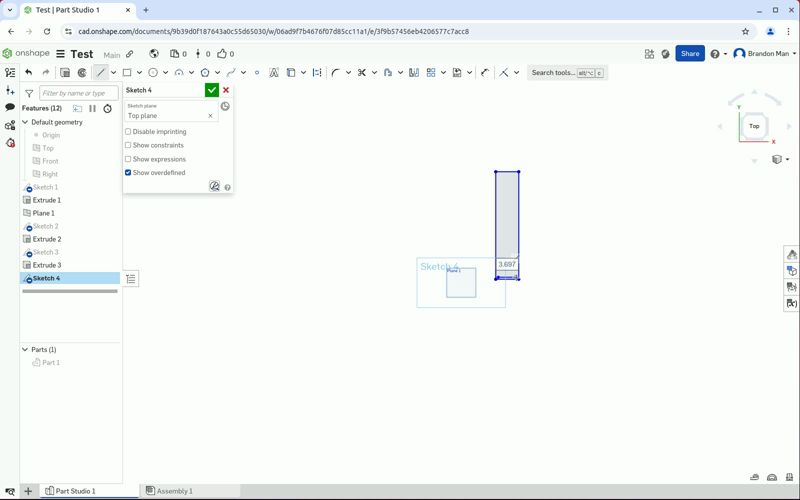
key_down(shift)
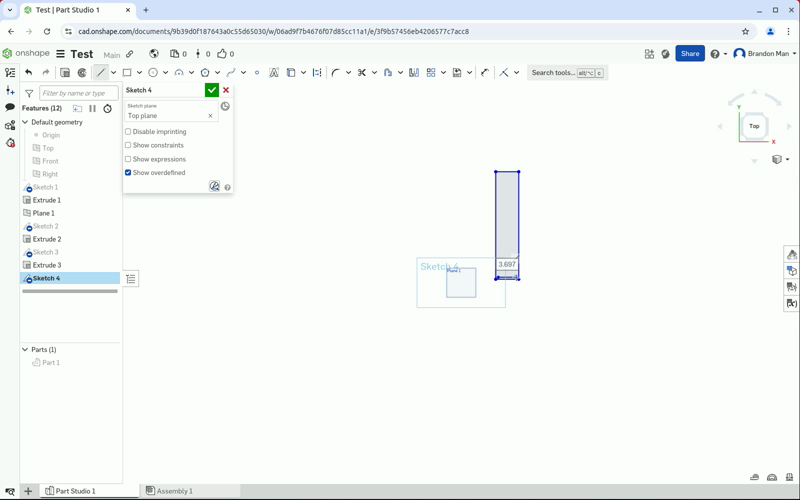
mouse_move(516, 174)
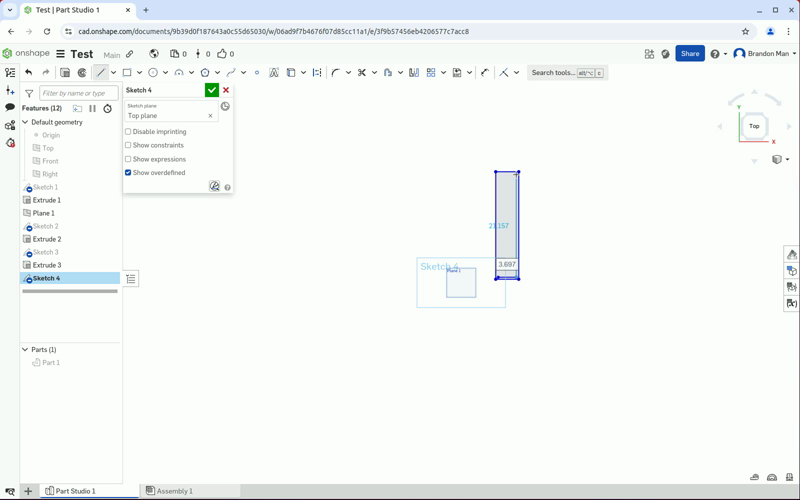
scroll(6)
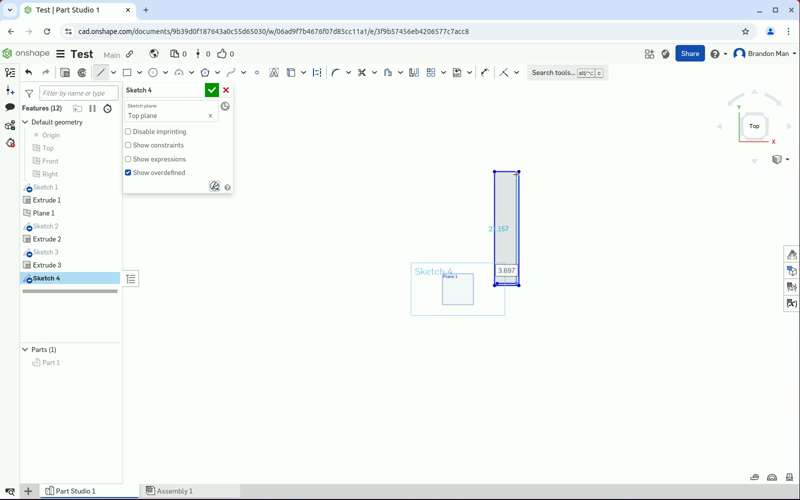
scroll(6)
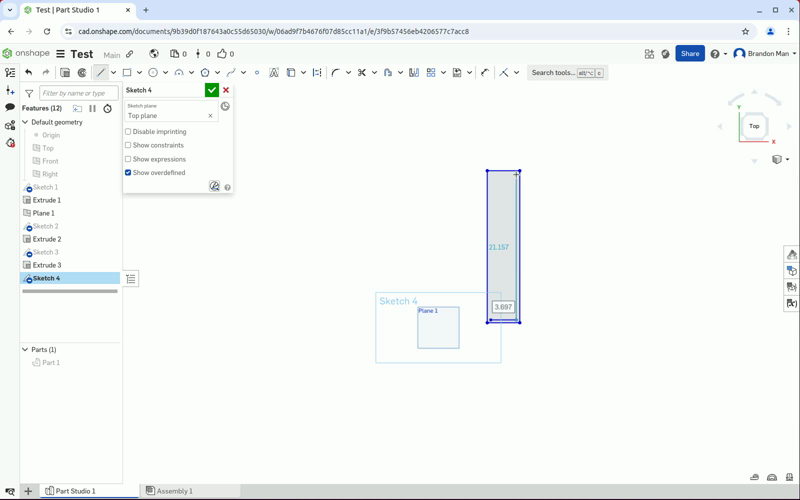
scroll(6)
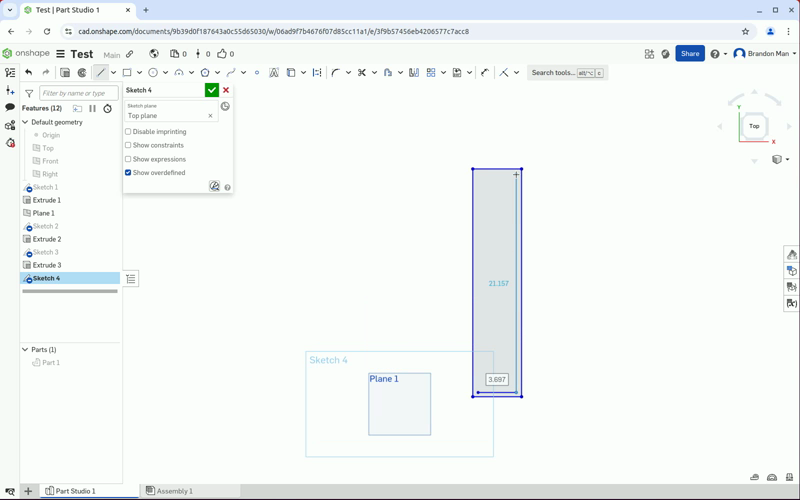
scroll(6)
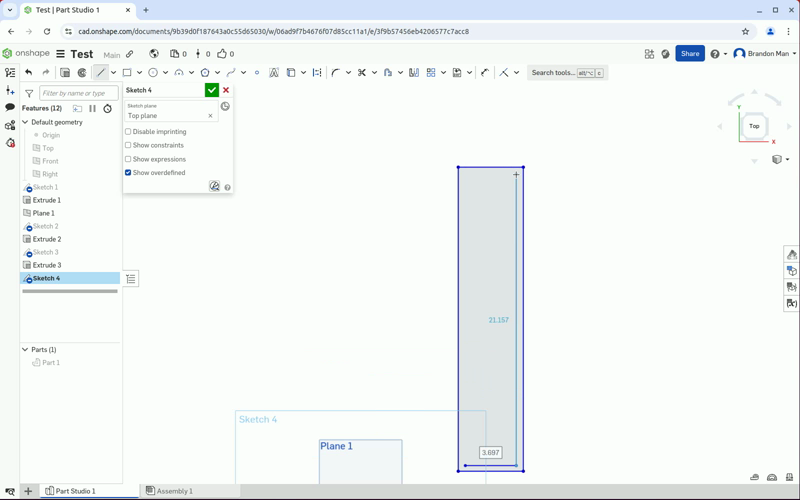
scroll(6)
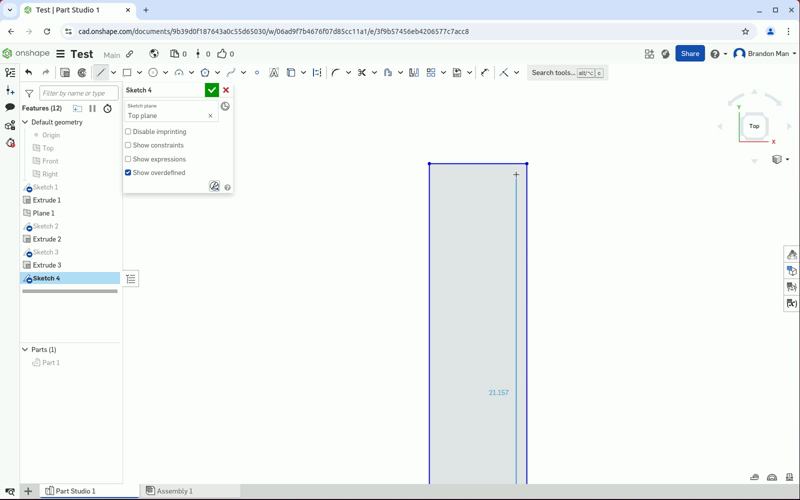
scroll(6)
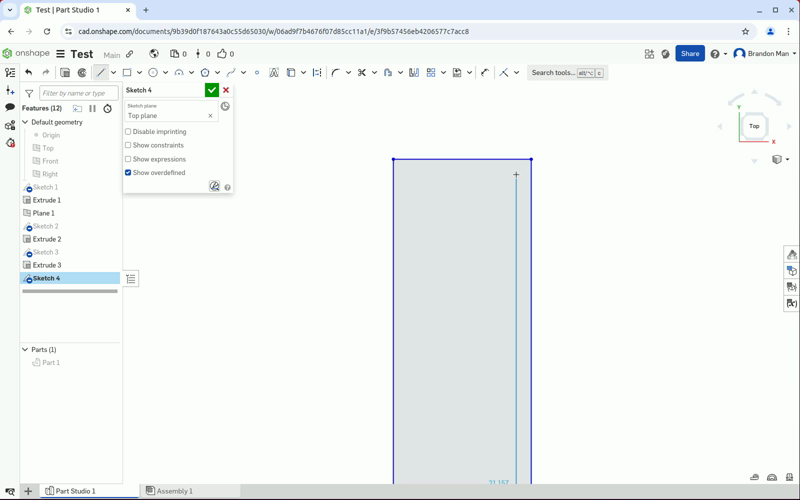
scroll(6)
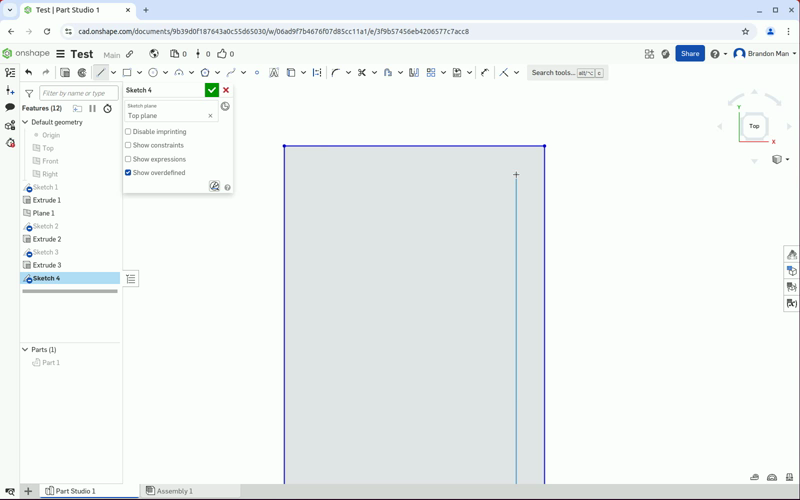
click(516, 174)
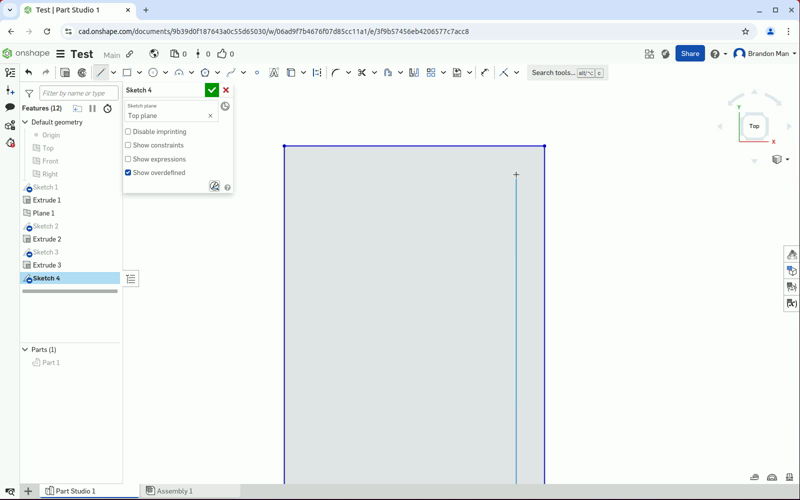
scroll(-6)
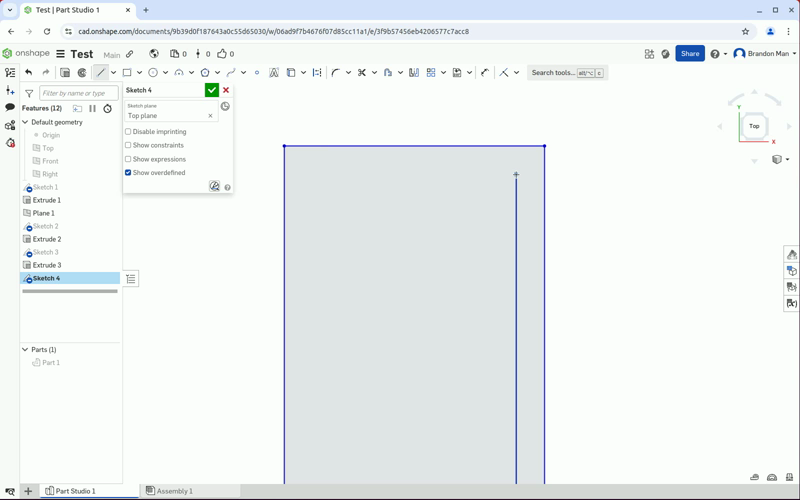
scroll(-6)
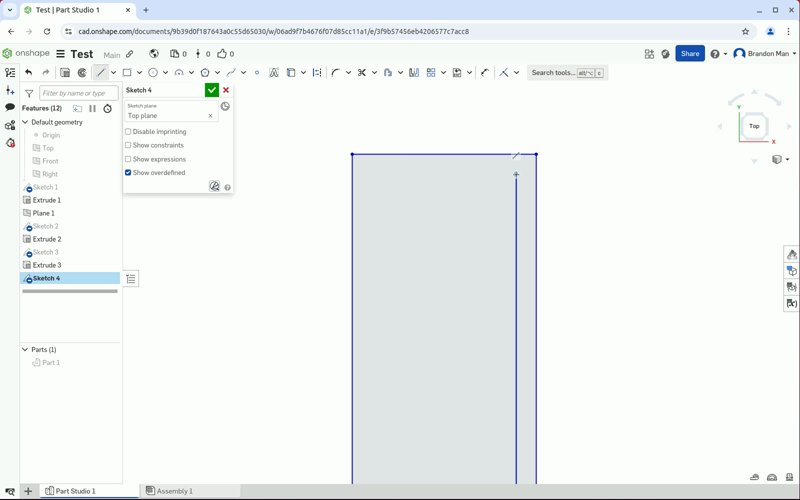
scroll(-6)
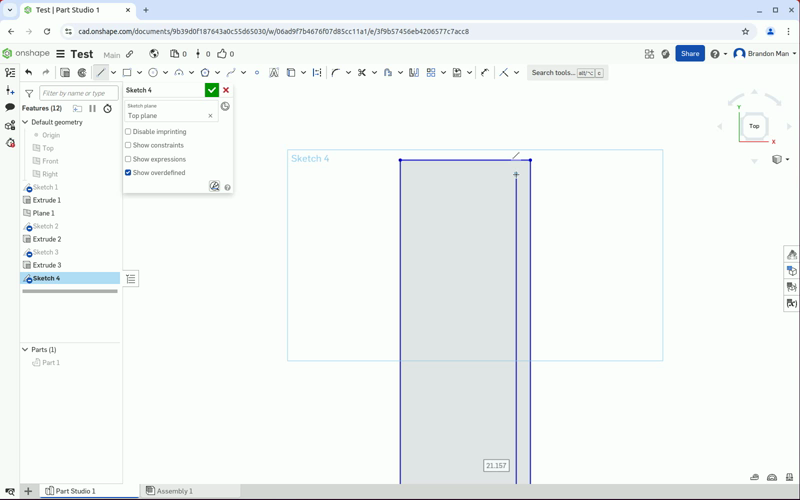
scroll(-6)
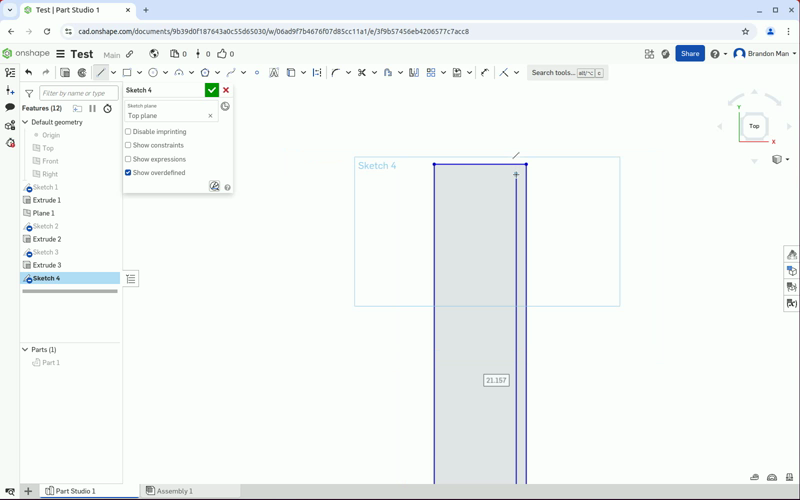
scroll(-6)
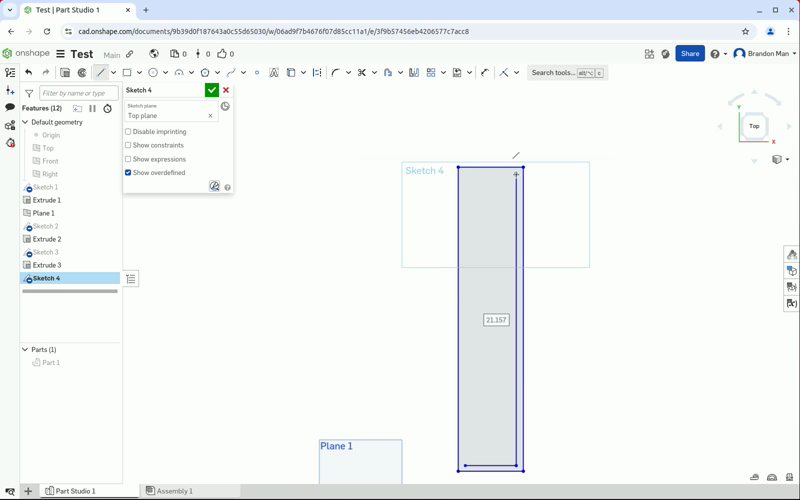
scroll(-6)
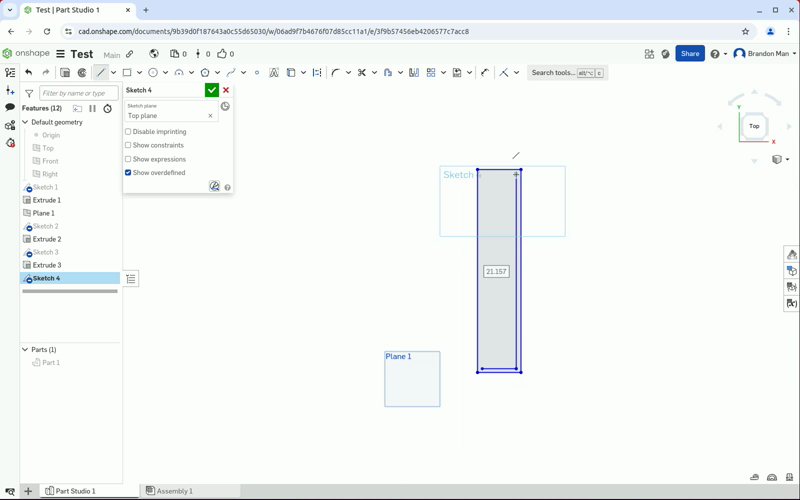
scroll(-6)
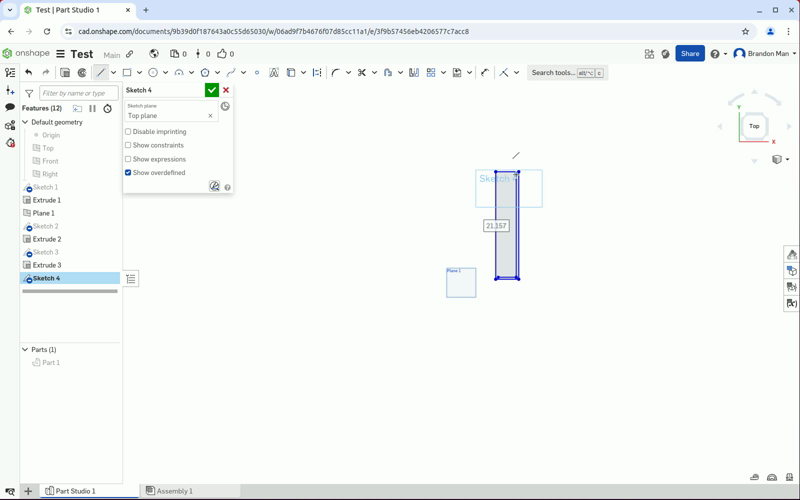
key_up(shift)
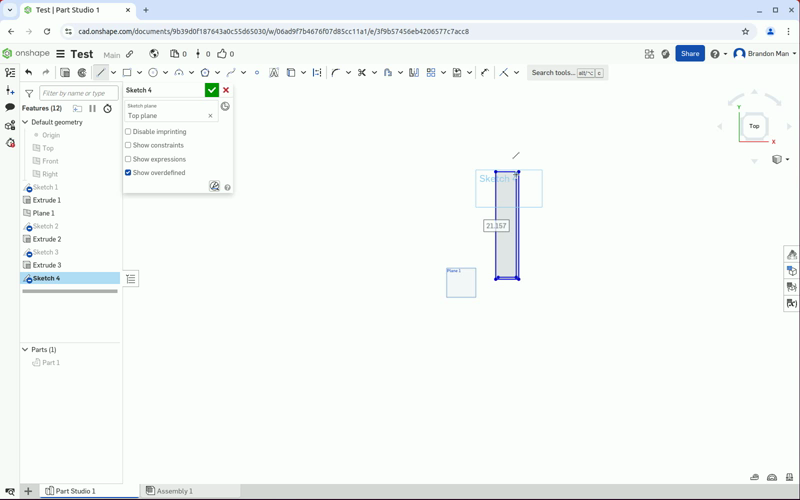
key_down(shift)
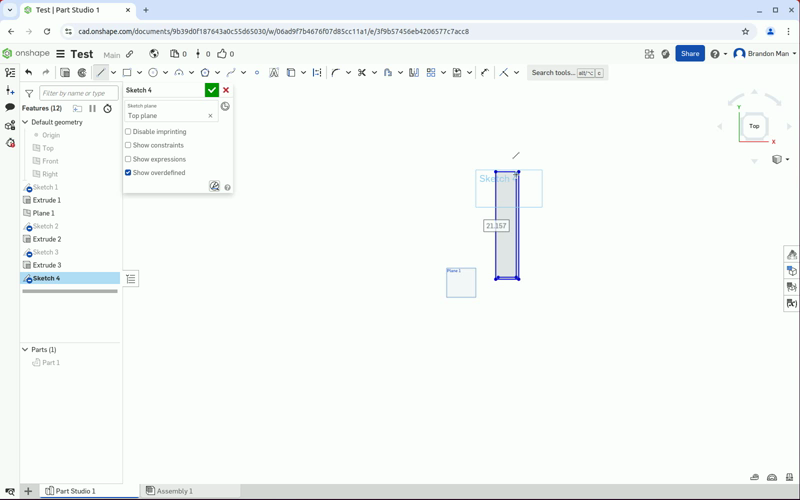
mouse_move(546, 174)
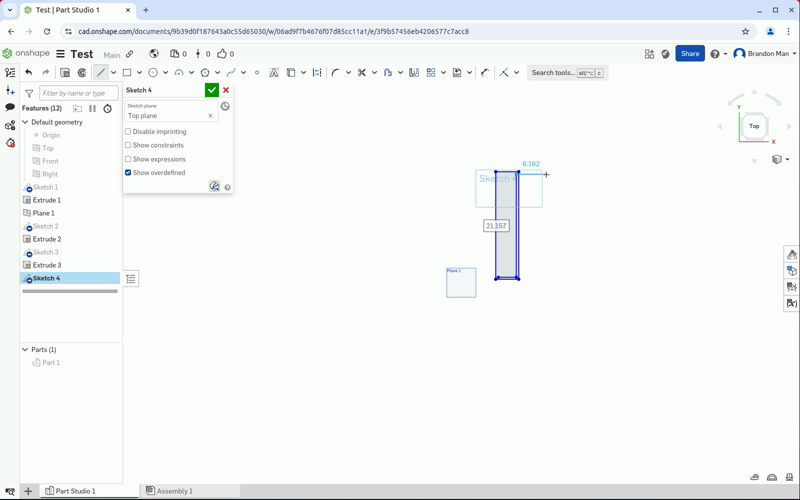
mouse_move(498, 174)
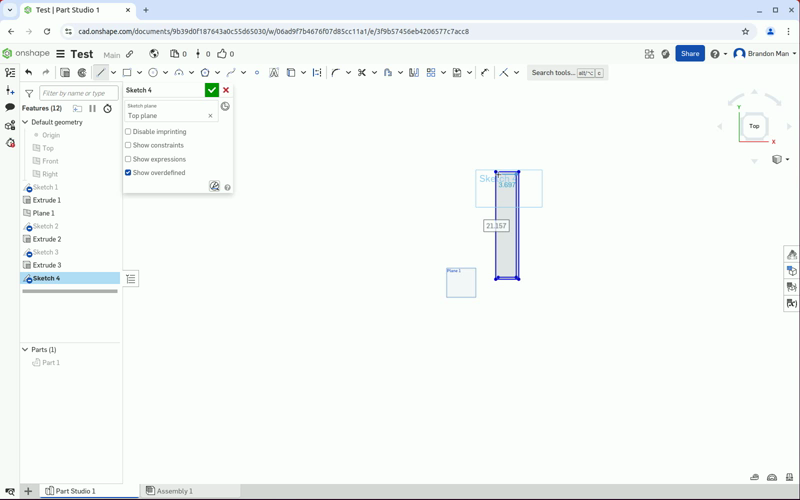
scroll(6)
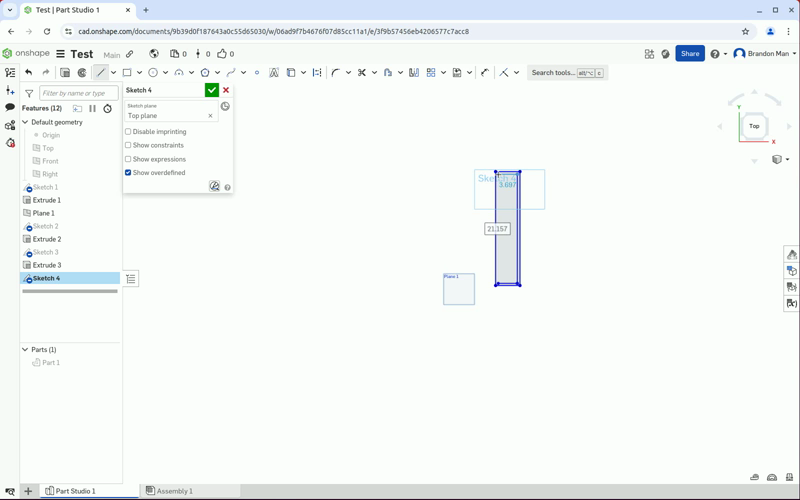
scroll(6)
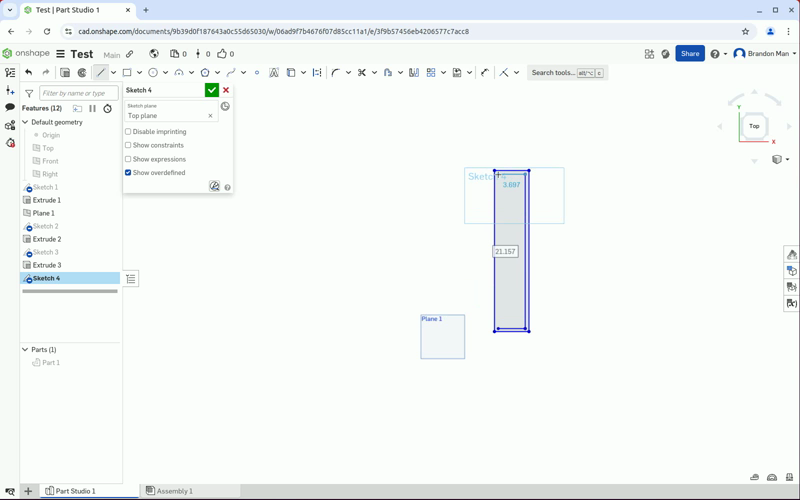
scroll(6)
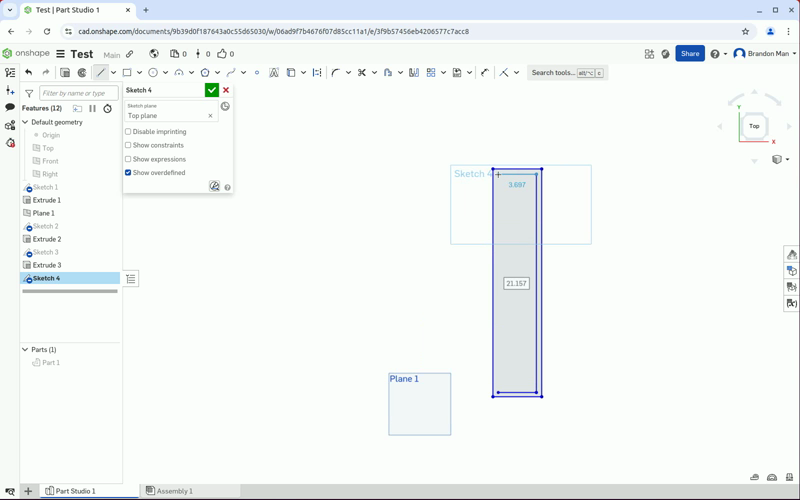
scroll(6)
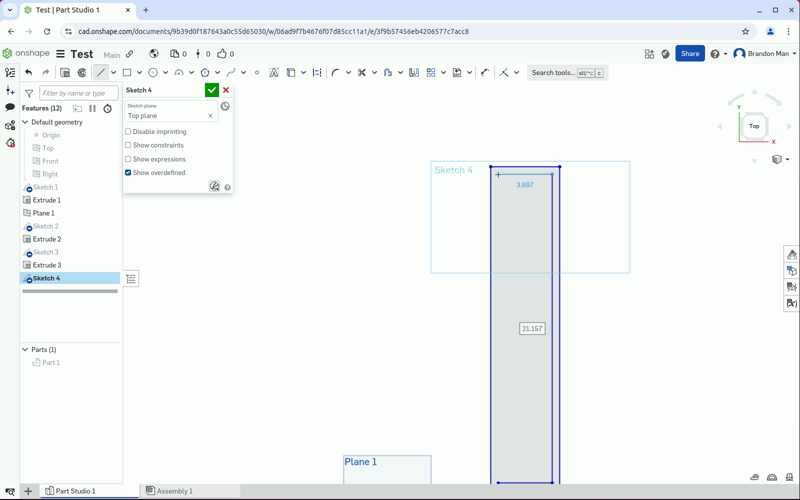
scroll(6)
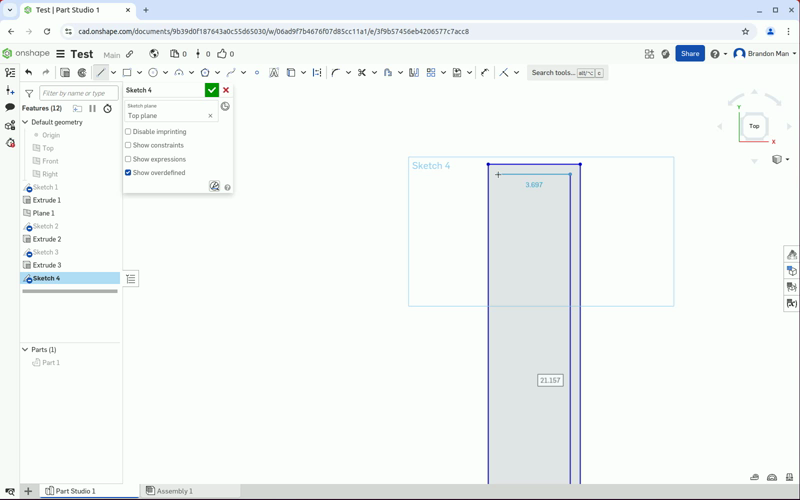
scroll(6)
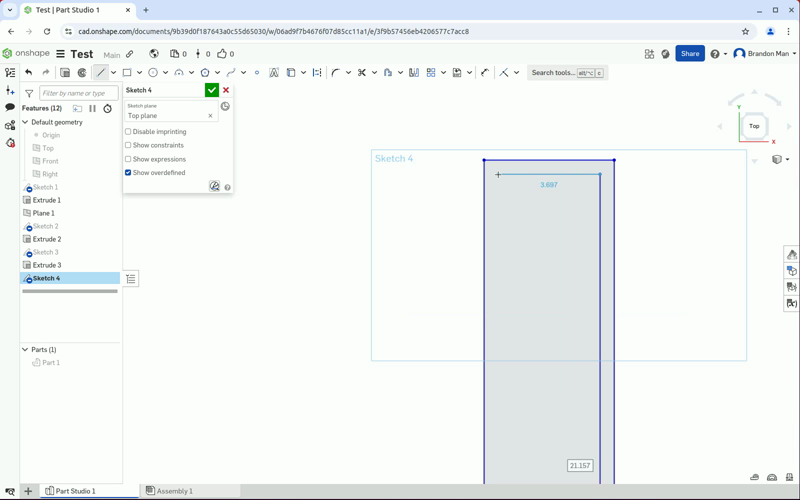
scroll(6)
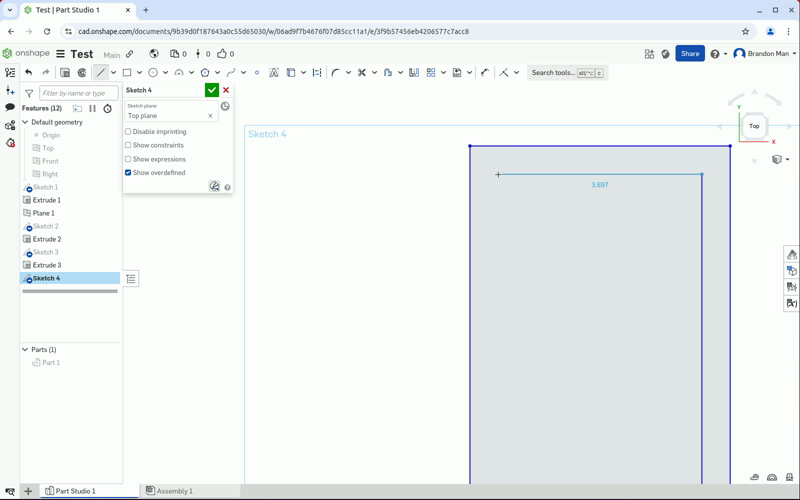
click(498, 174)
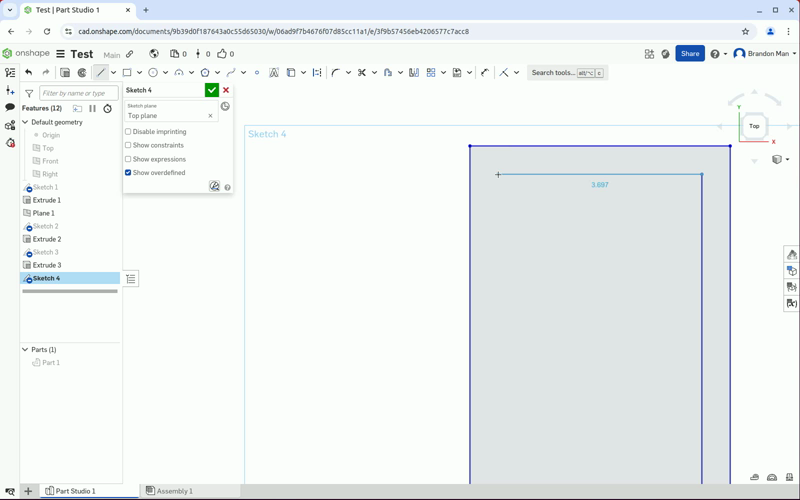
scroll(-6)
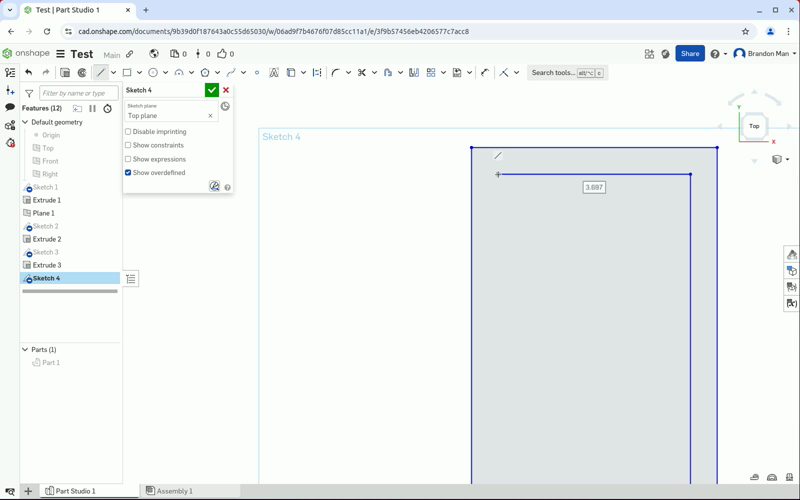
scroll(-6)
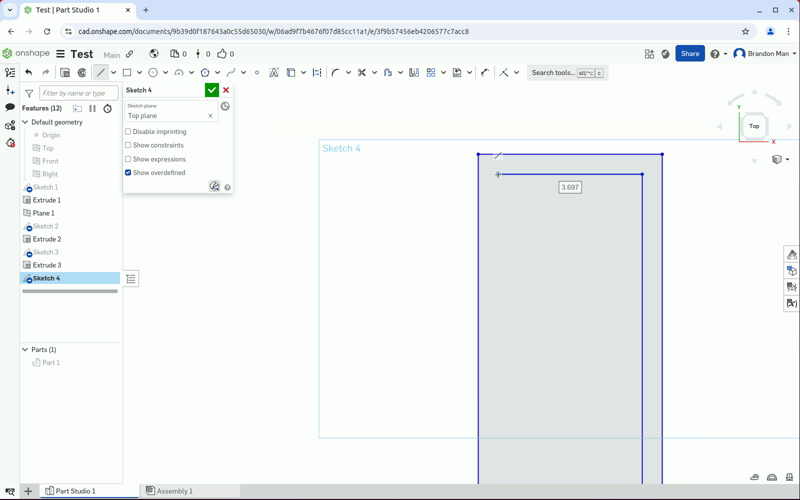
scroll(-6)
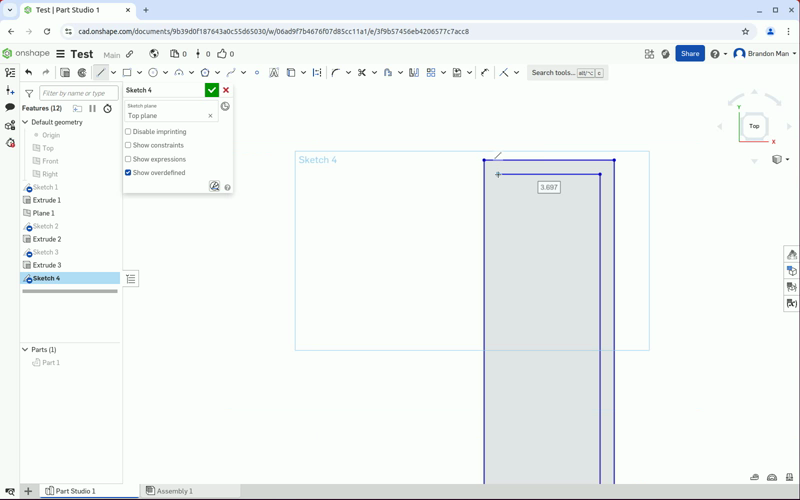
scroll(-6)
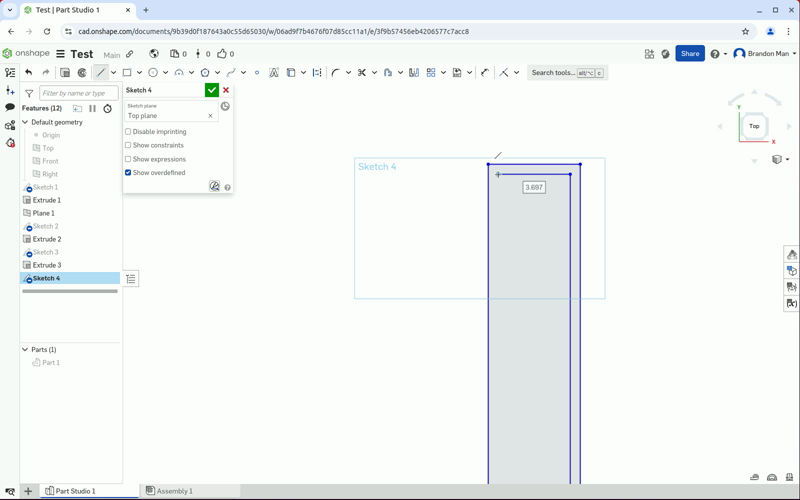
scroll(-6)
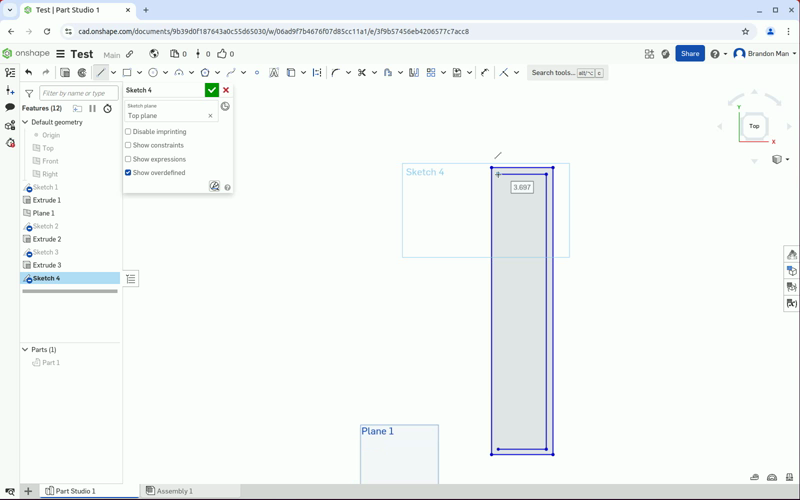
scroll(-6)
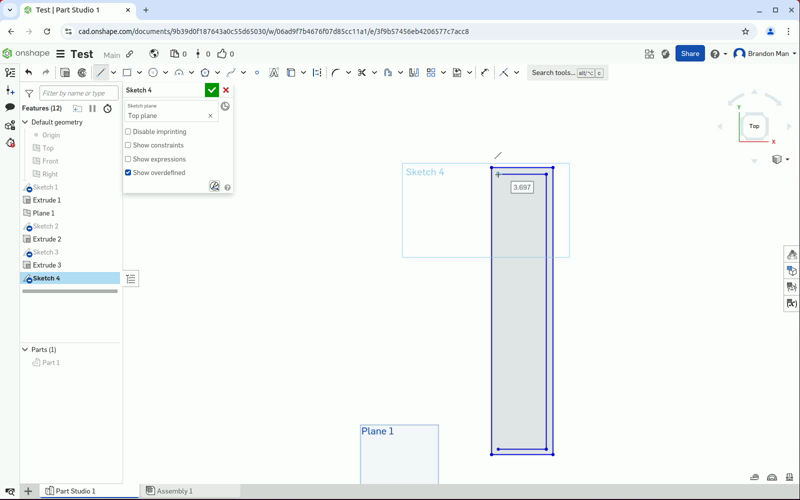
scroll(-6)
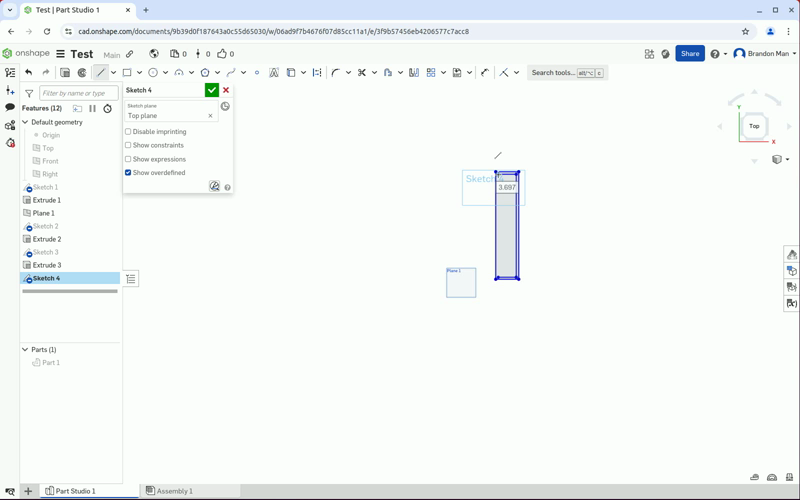
key_up(shift)
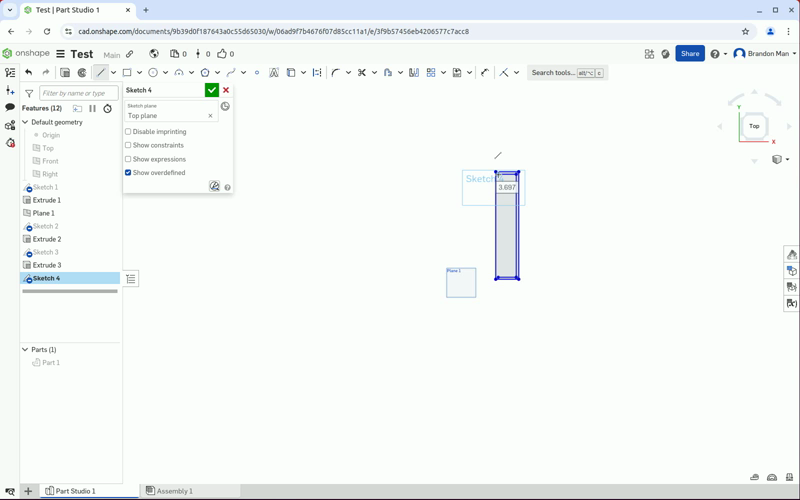
key_down(shift)
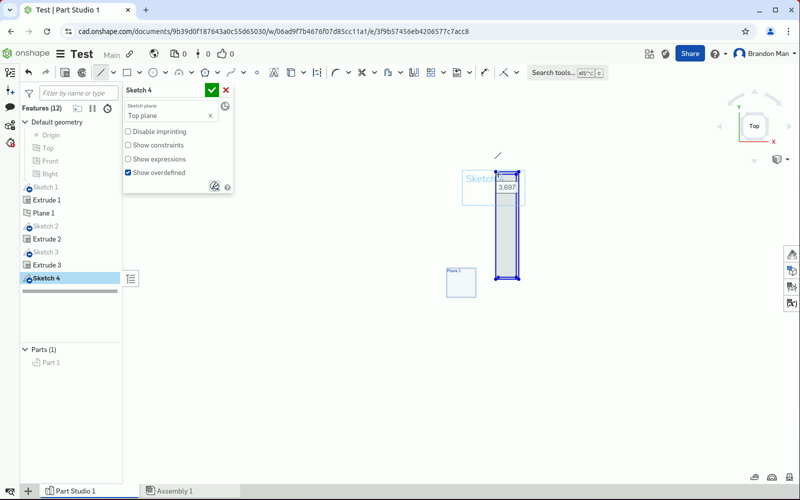
mouse_move(498, 277)
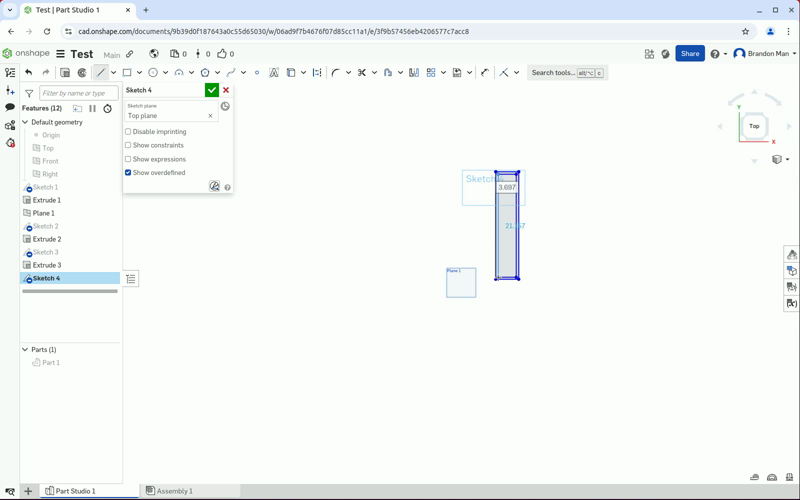
scroll(6)
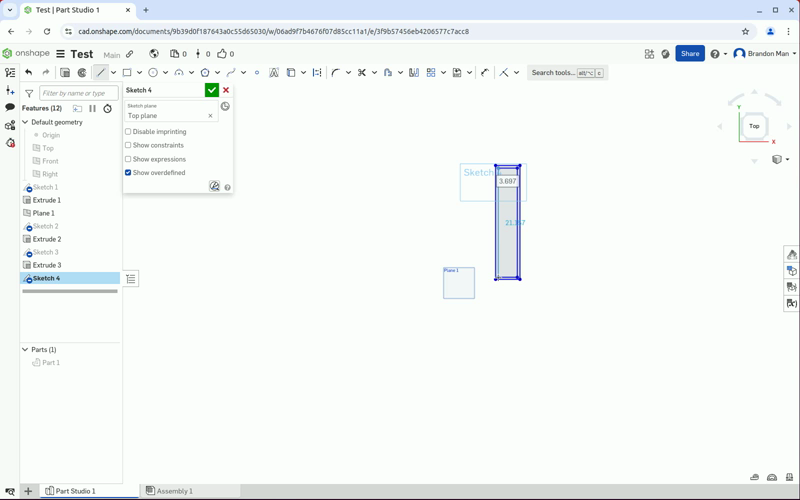
scroll(6)
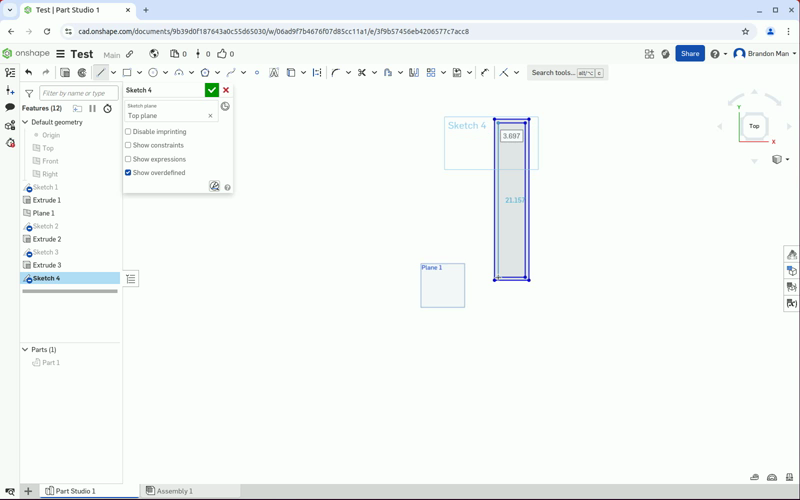
scroll(6)
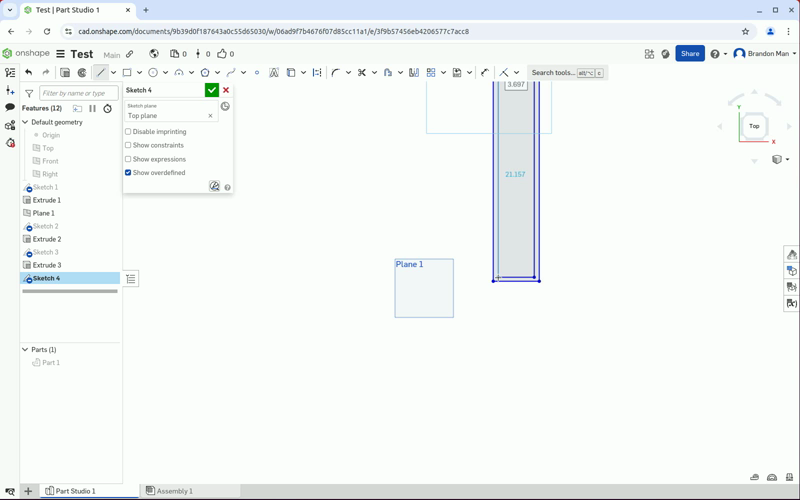
scroll(6)
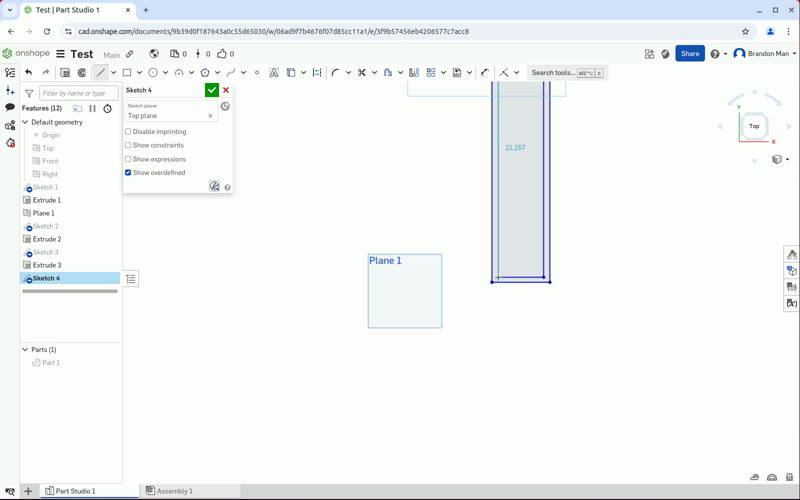
scroll(6)
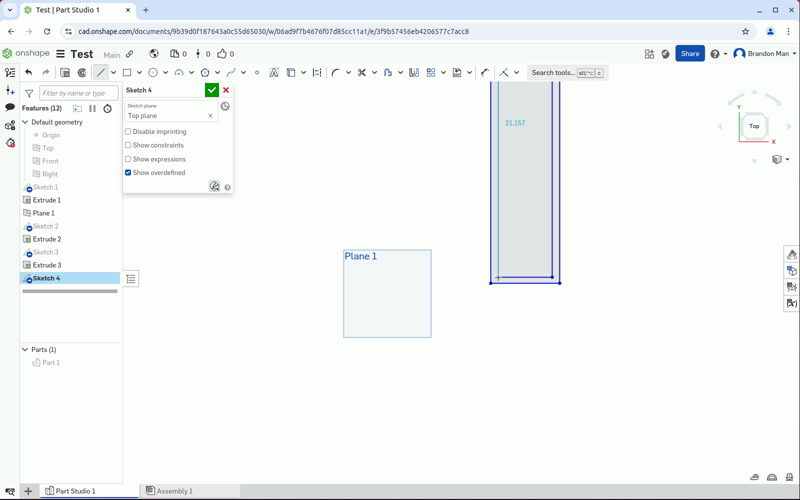
scroll(6)
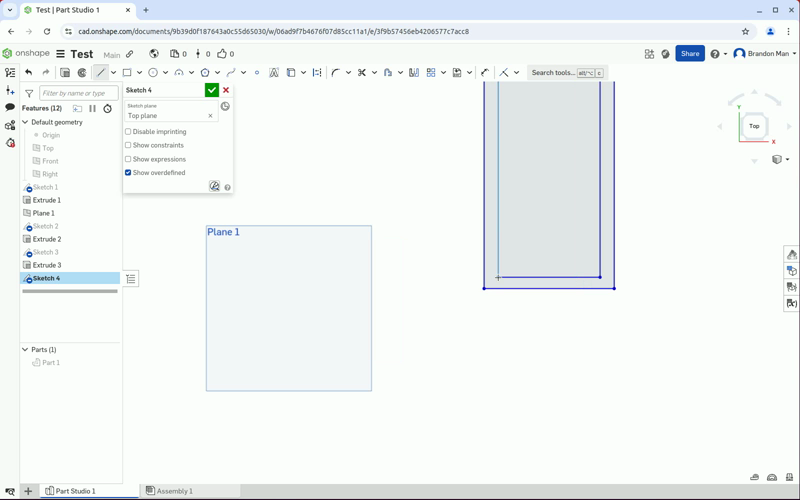
scroll(6)
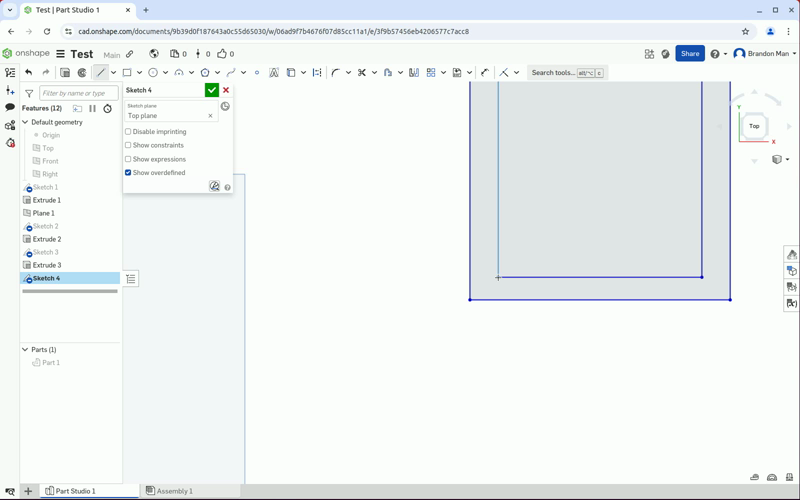
key_up(shift)
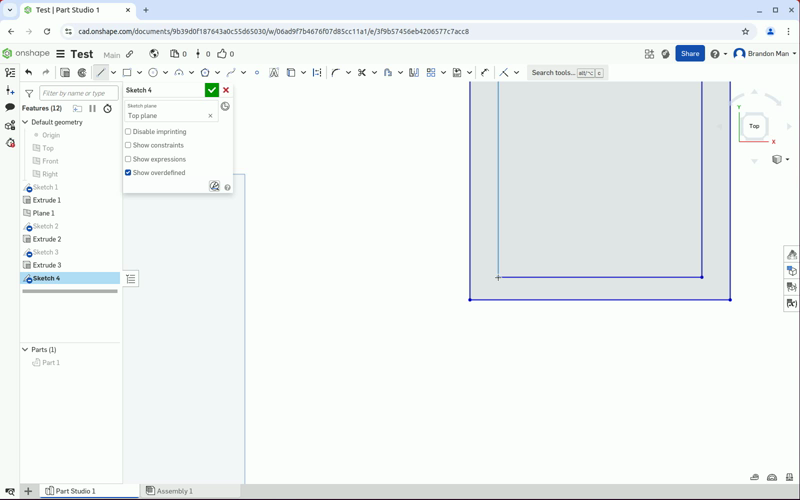
click(498, 277)
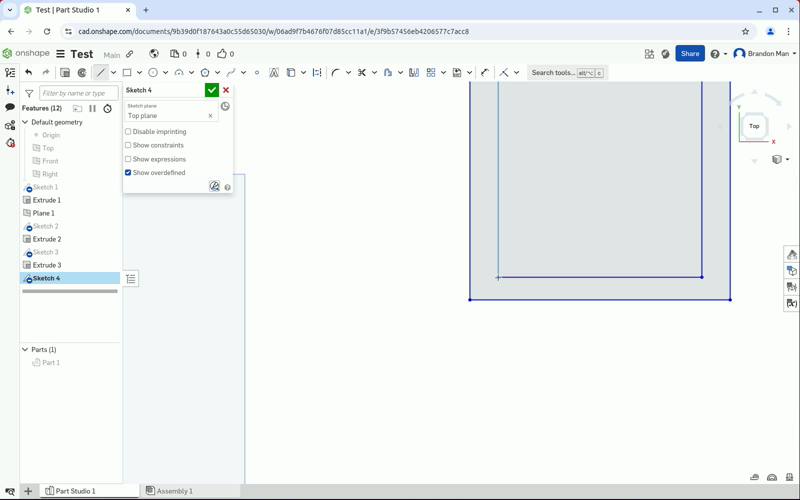
scroll(-6)
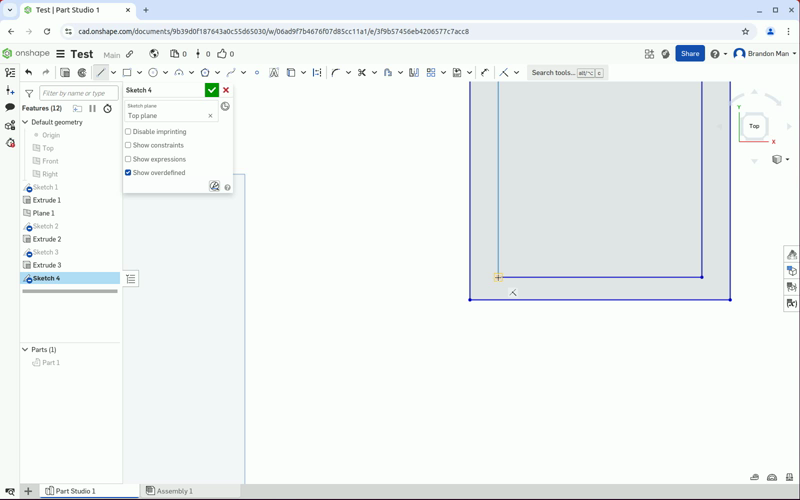
scroll(-6)
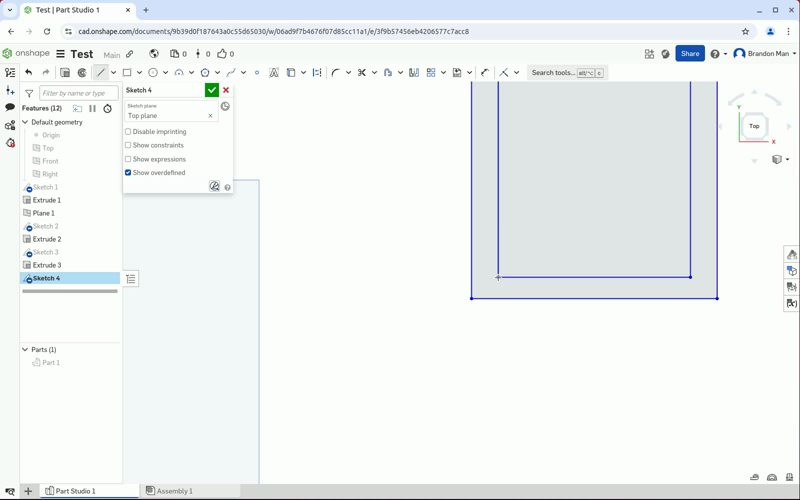
scroll(-6)
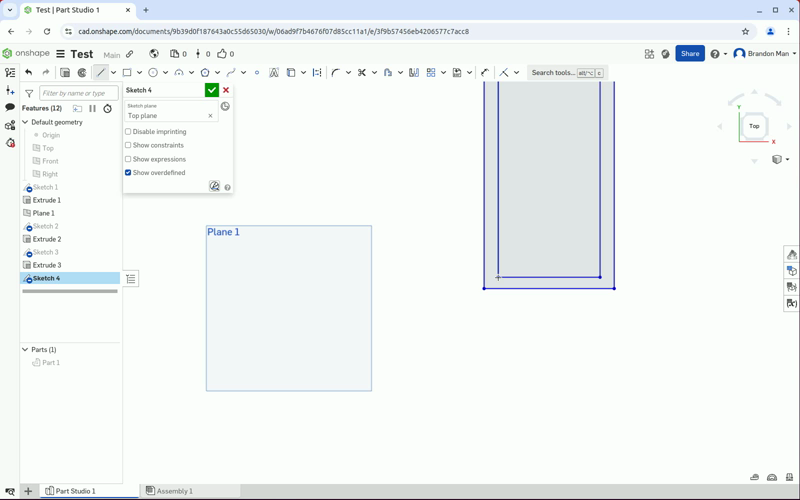
scroll(-6)
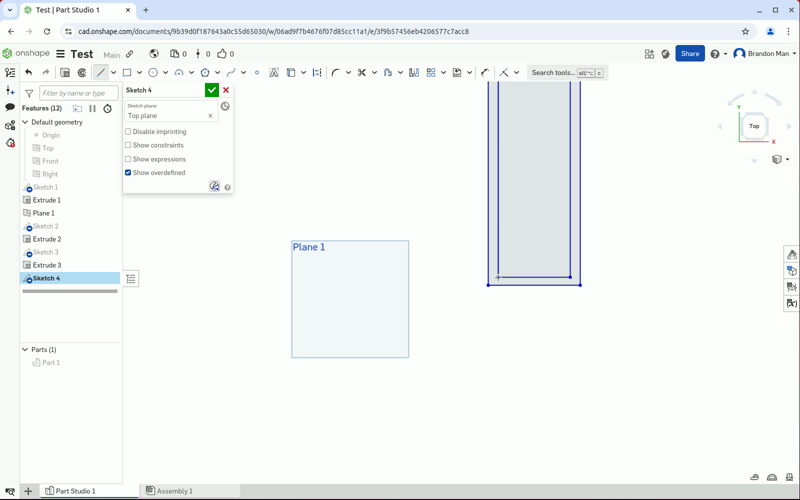
scroll(-6)
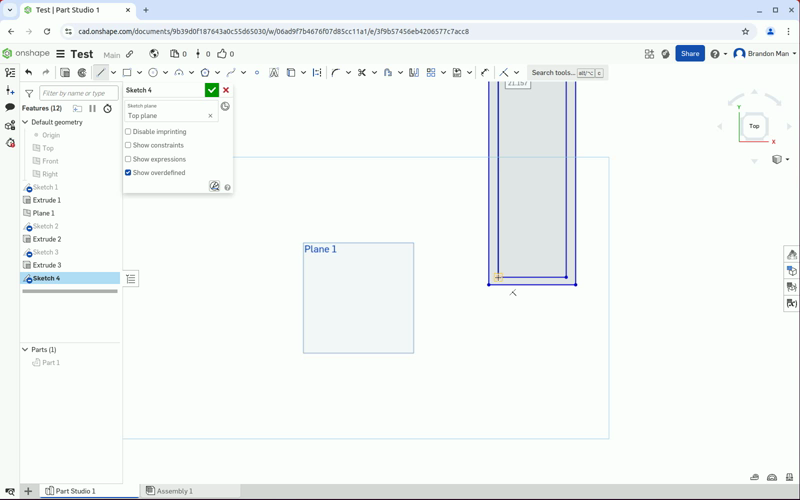
scroll(-6)
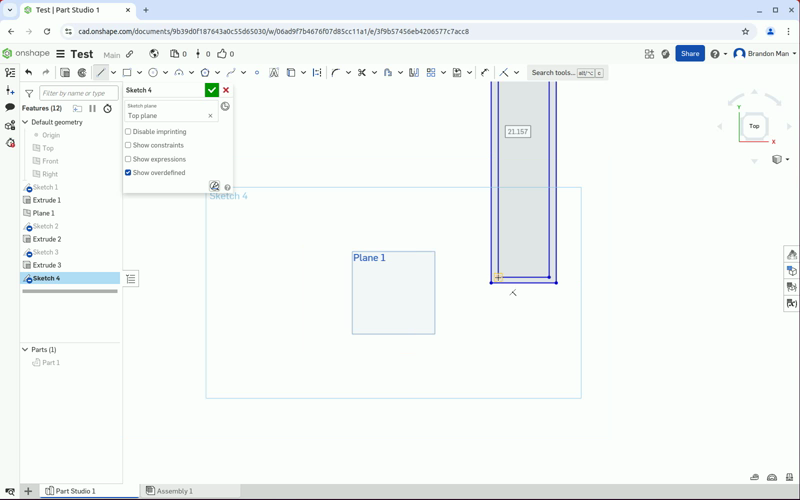
scroll(-6)
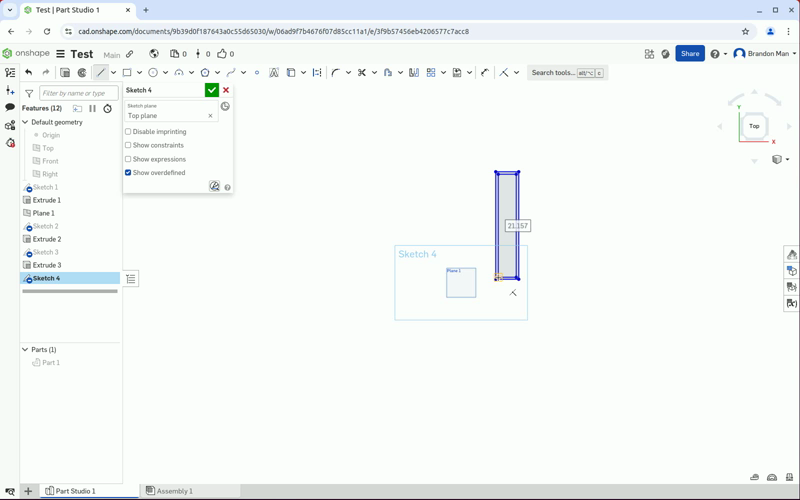
key(esc)
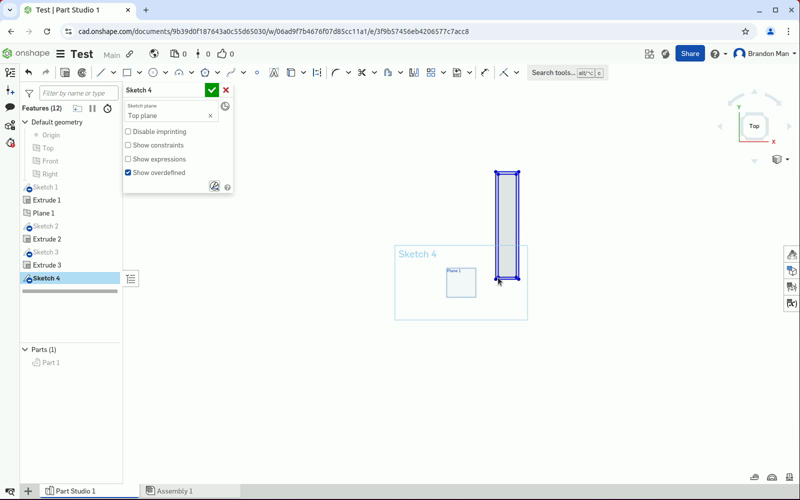
mouse_move(497, 256)
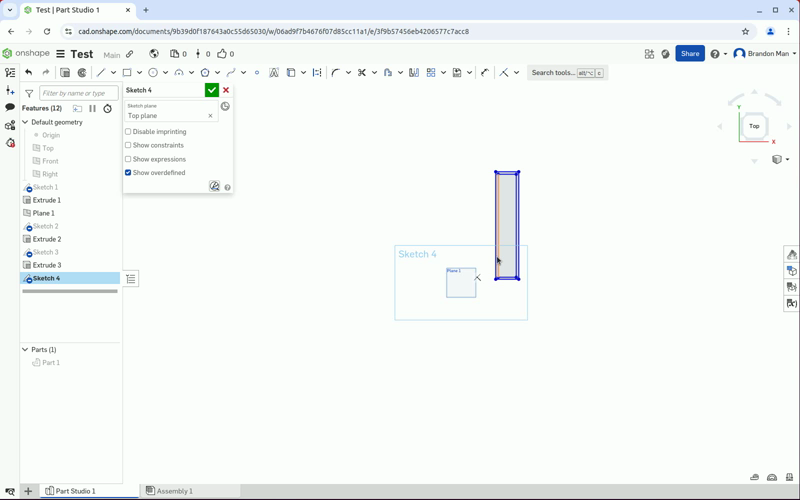
scroll(6)
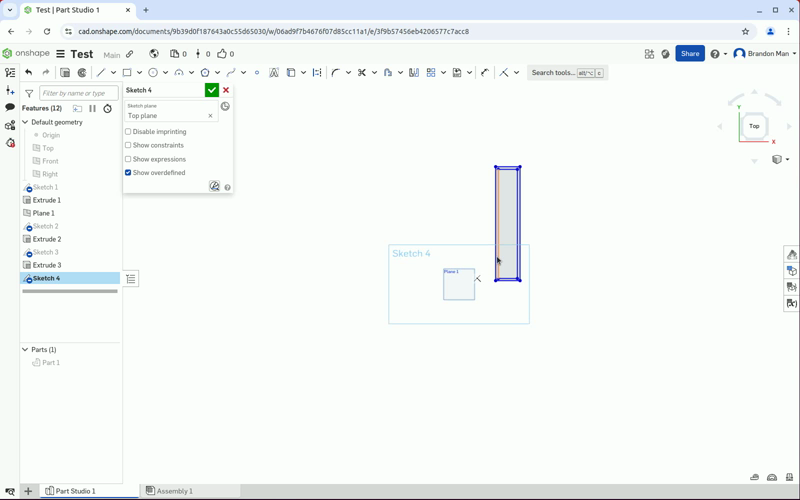
scroll(6)
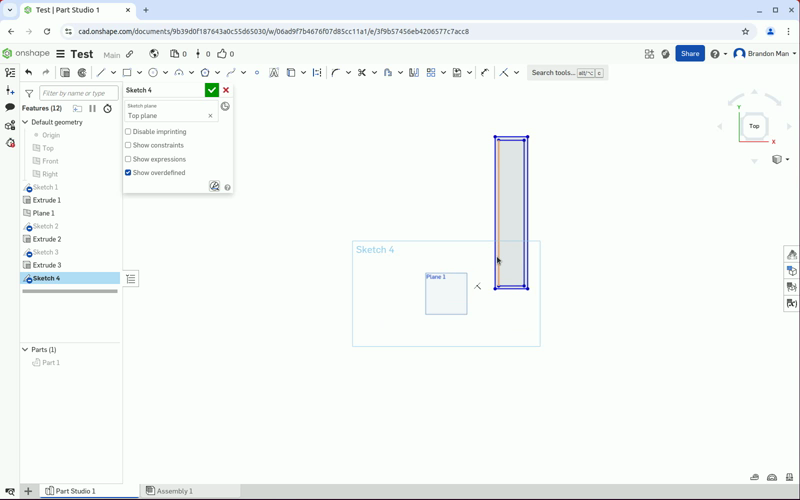
scroll(6)
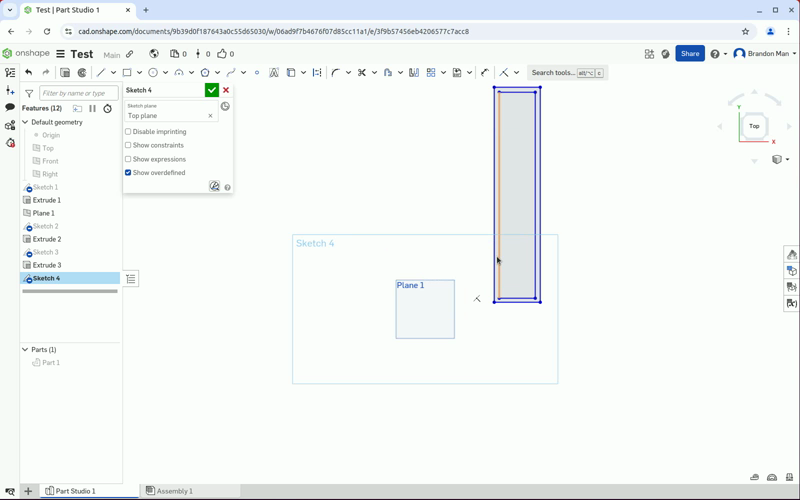
scroll(6)
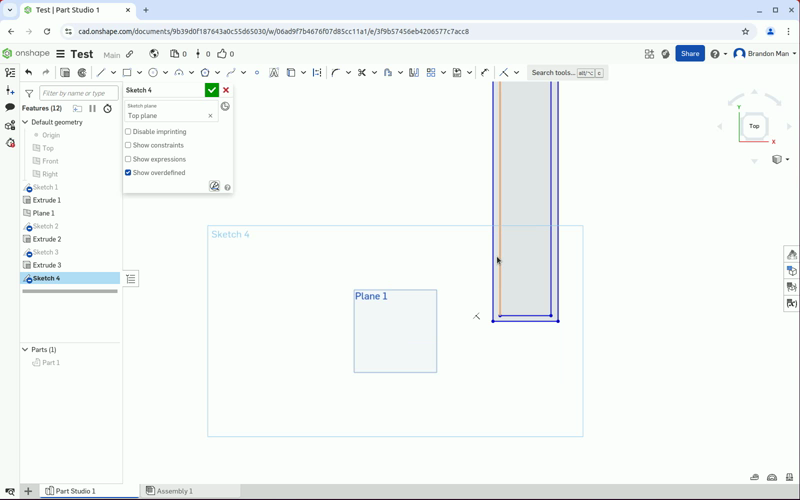
scroll(6)
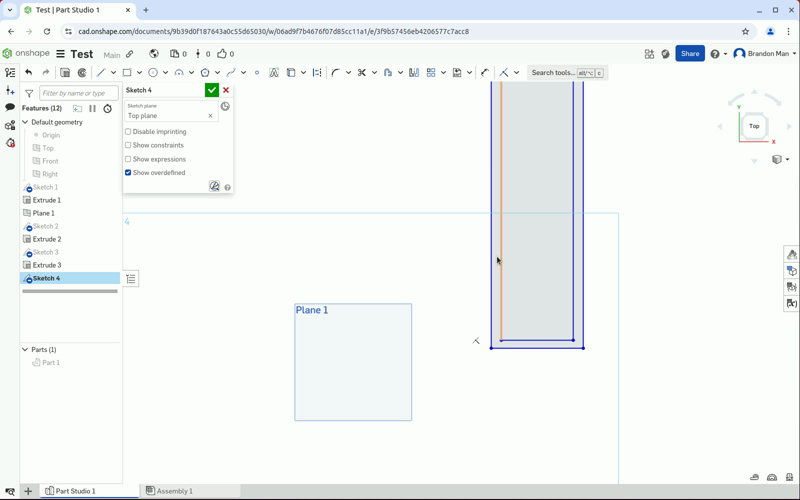
scroll(6)
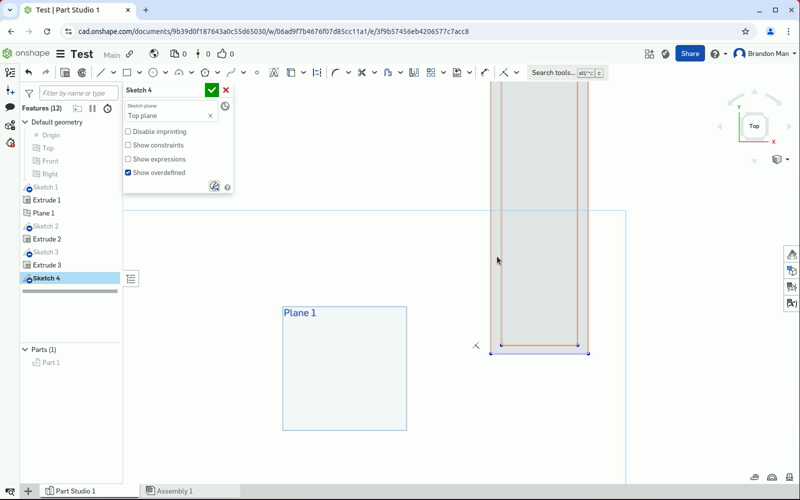
scroll(6)
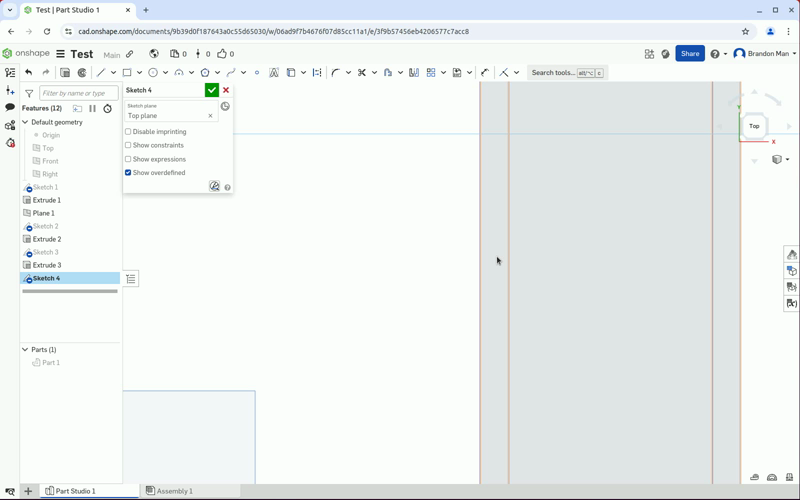
click(497, 256)
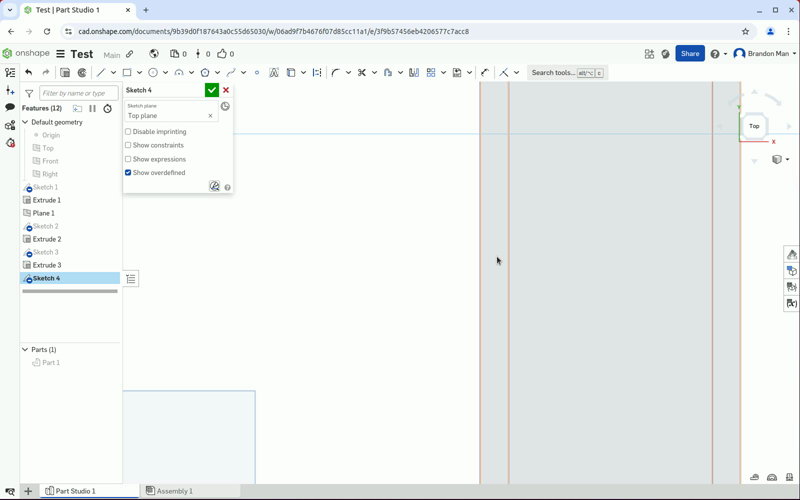
scroll(-6)
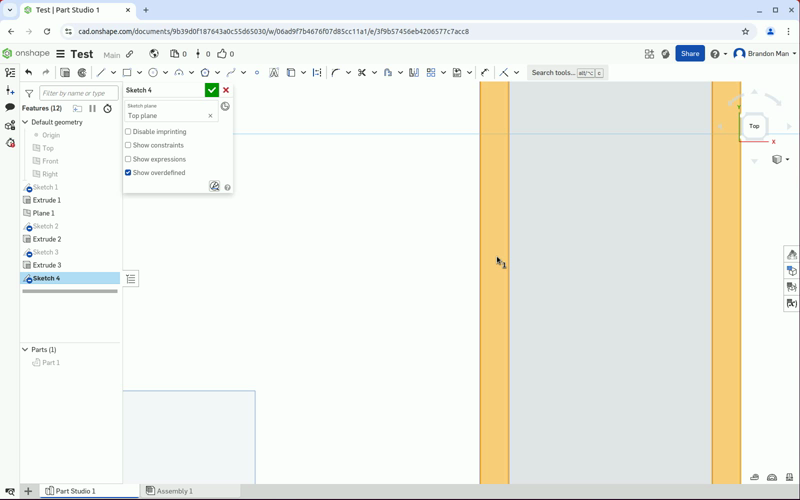
scroll(-6)
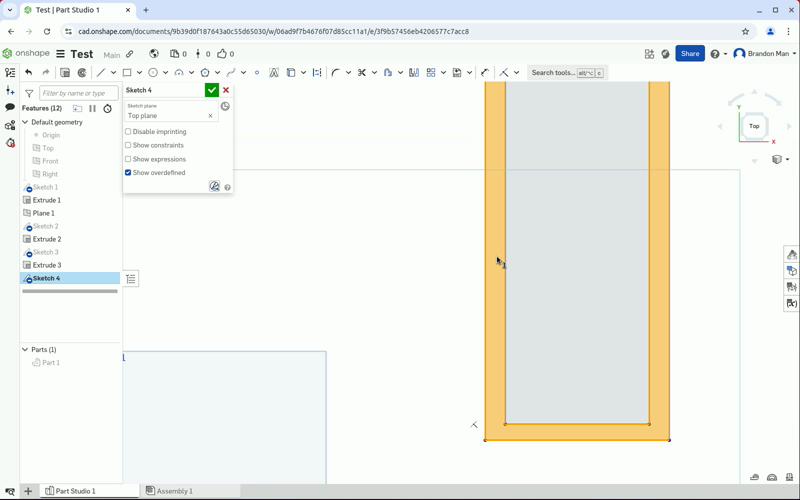
scroll(-6)
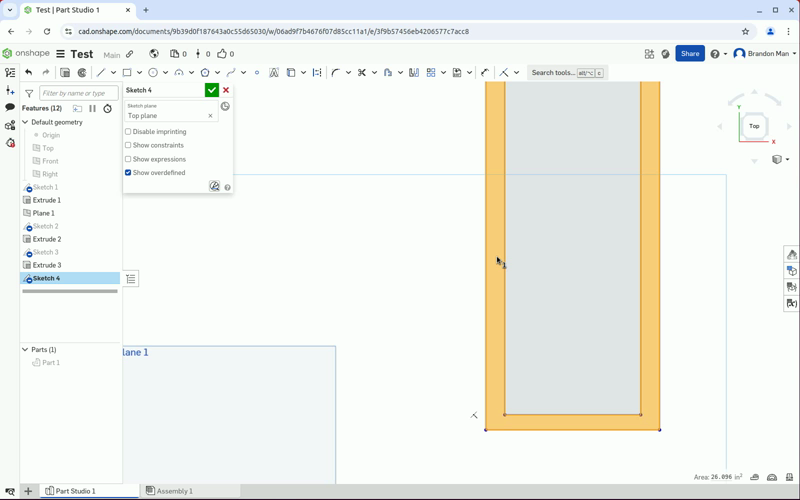
scroll(-6)
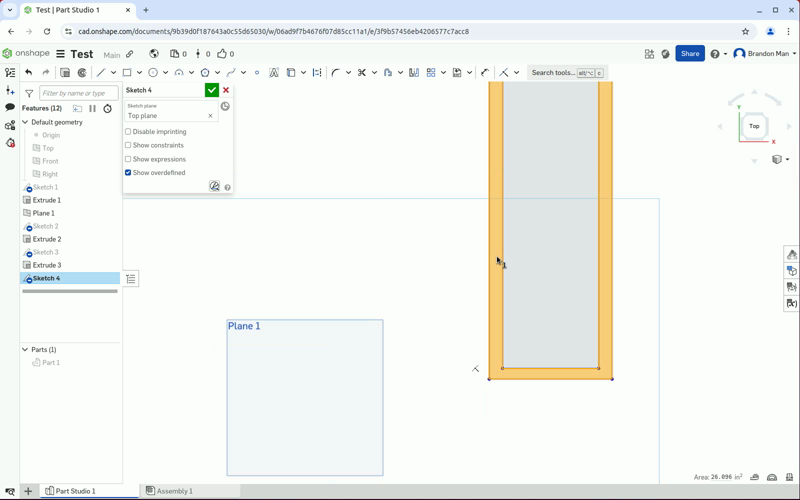
scroll(-6)
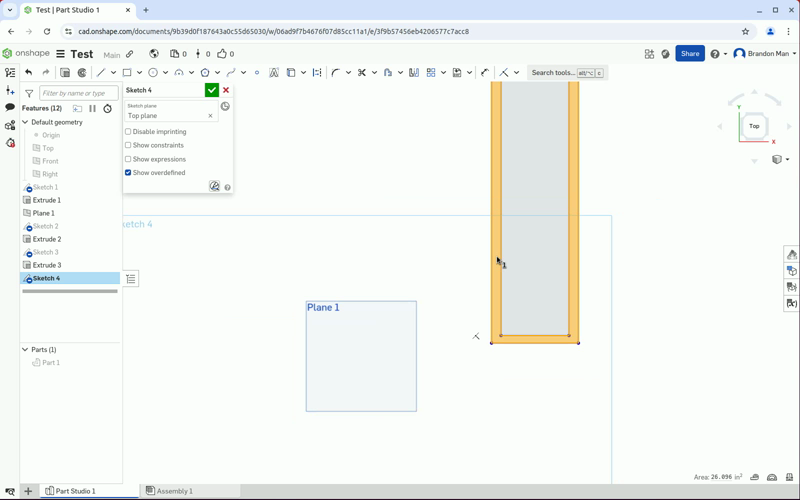
scroll(-6)
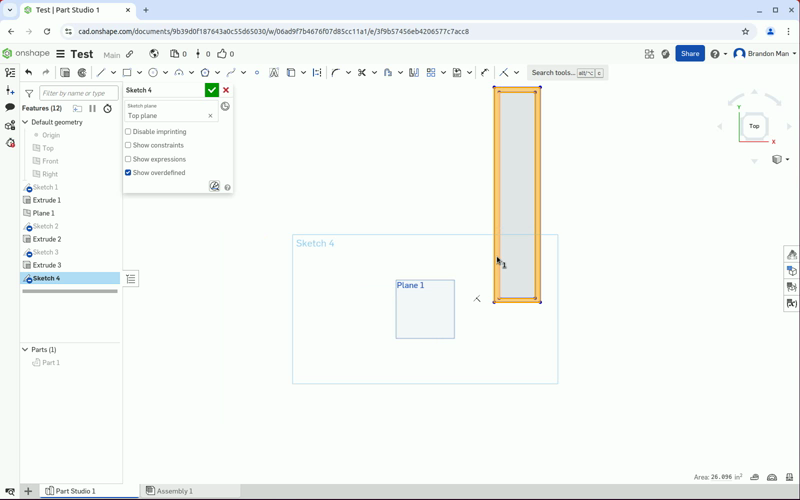
scroll(-6)
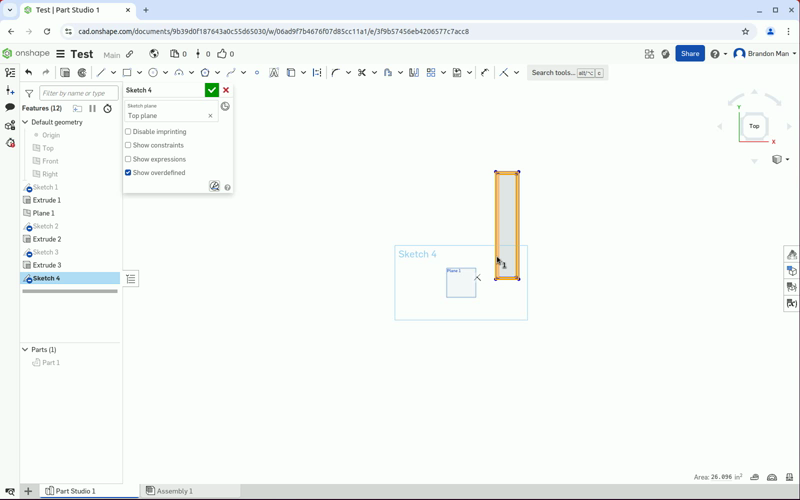
mouse_move(73, 352)
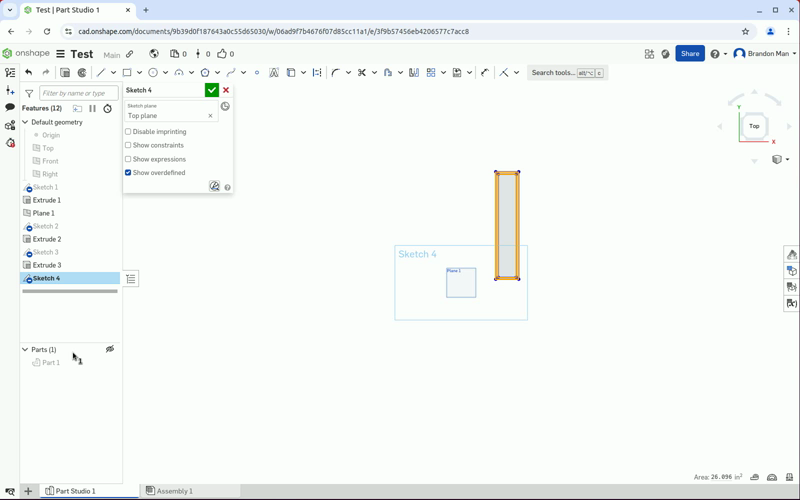
key(shift+y)
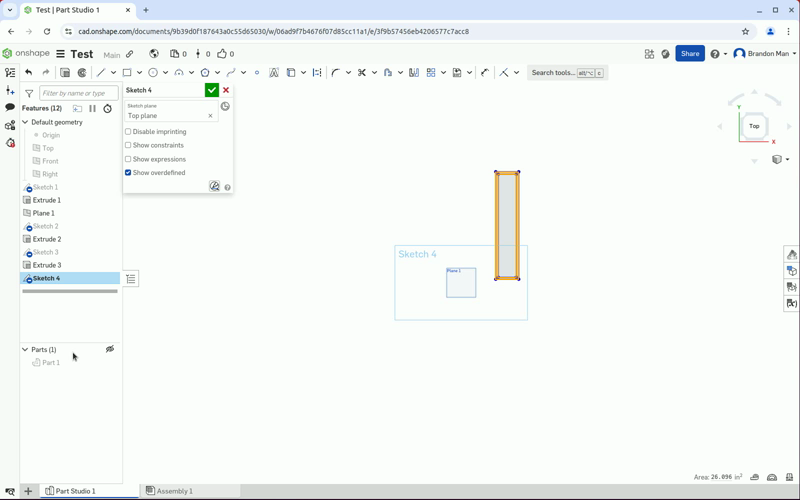
key(shift+e)
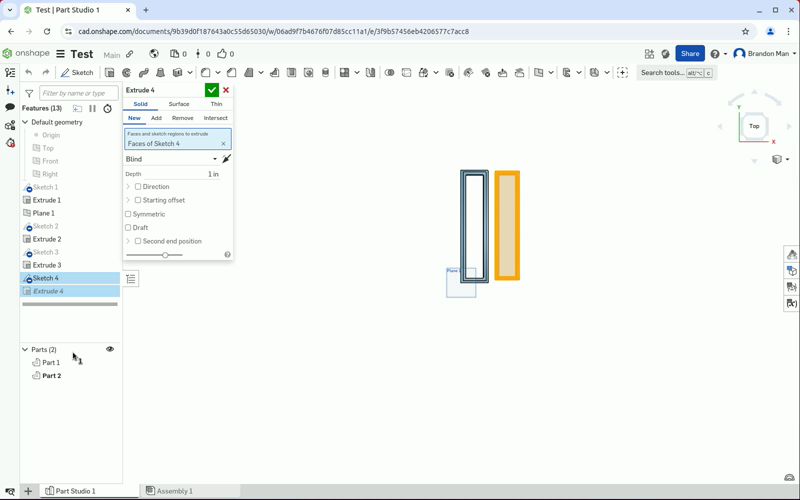
mouse_move(143, 106)
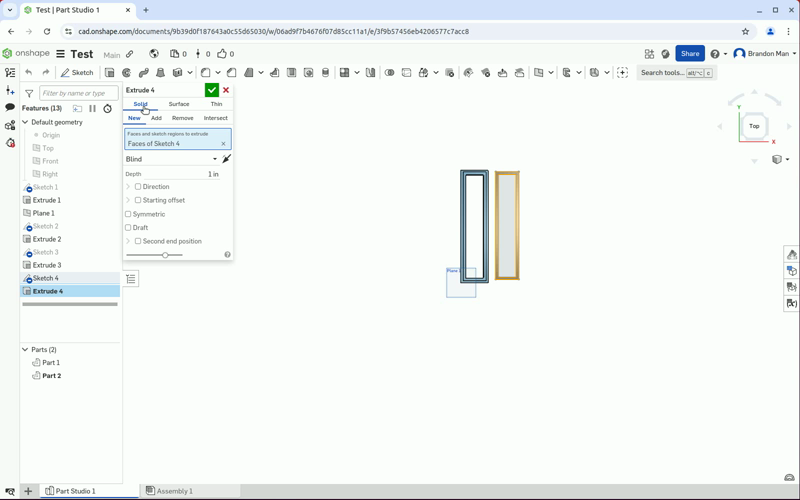
click(143, 106)
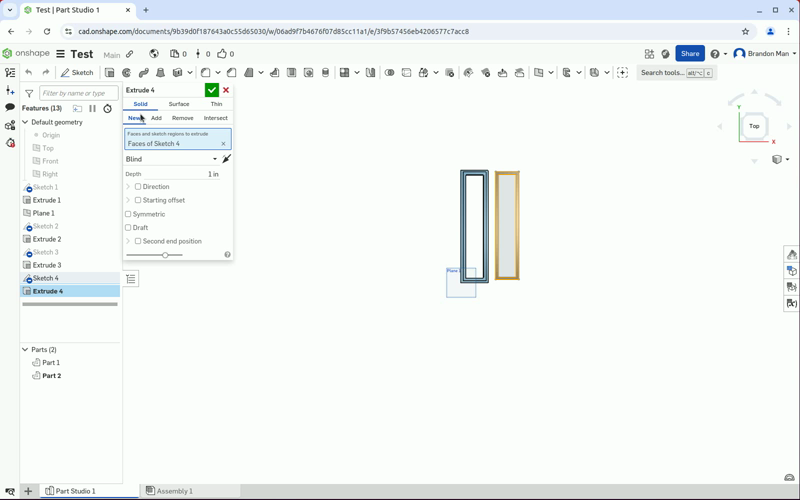
mouse_move(137, 120)
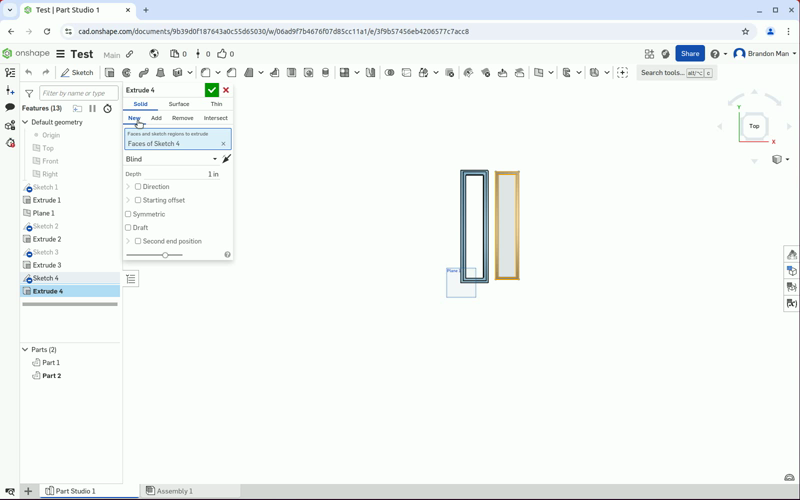
click(137, 120)
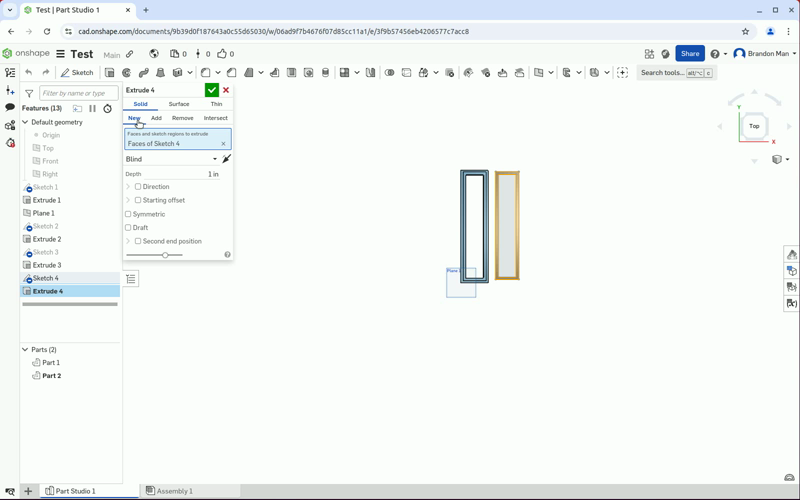
key(tab, 4)
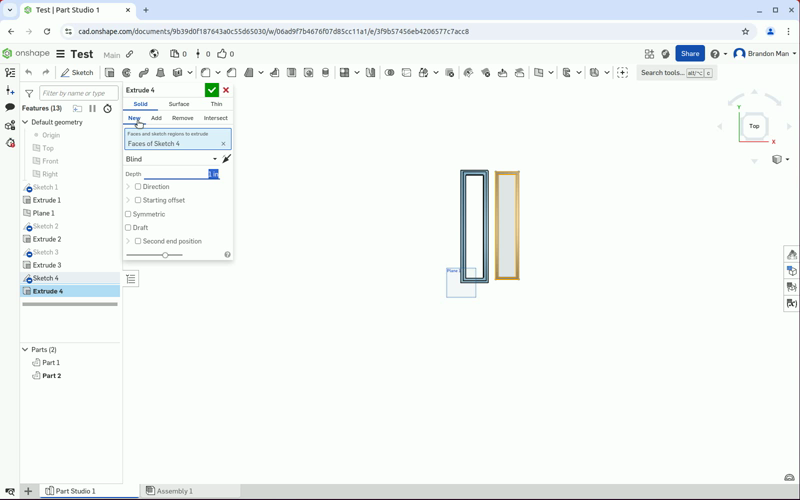
text(0.241)
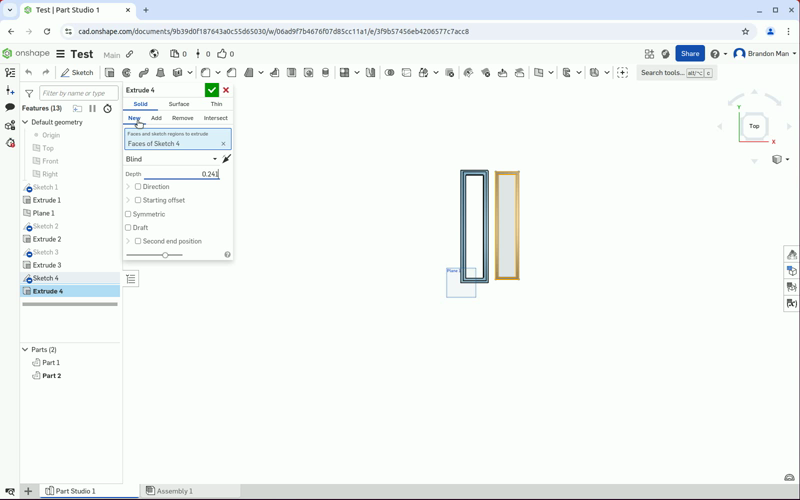
key(enter)
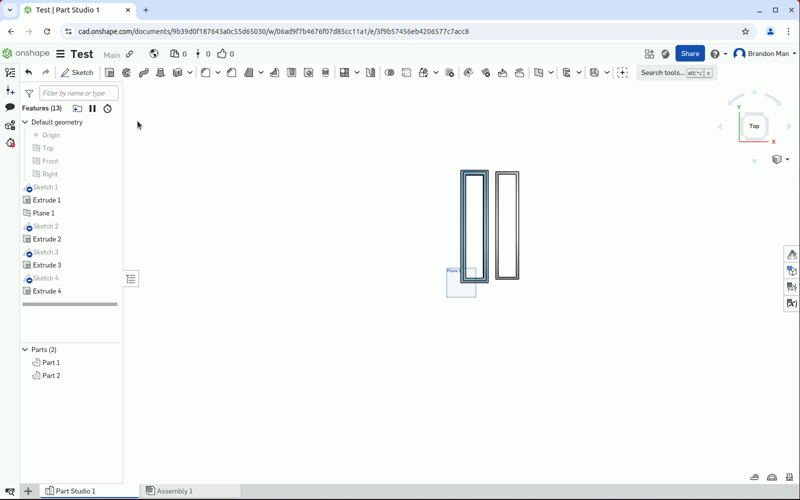
key(shift+h)
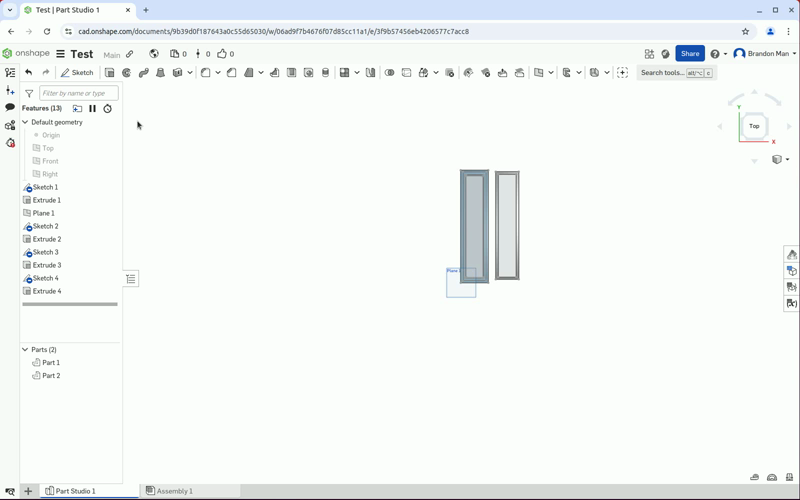
key(shift+h)
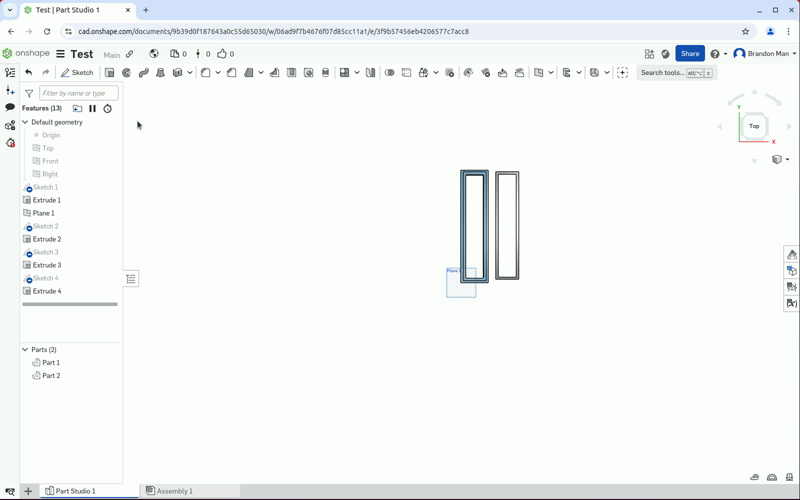
mouse_move(73, 189)
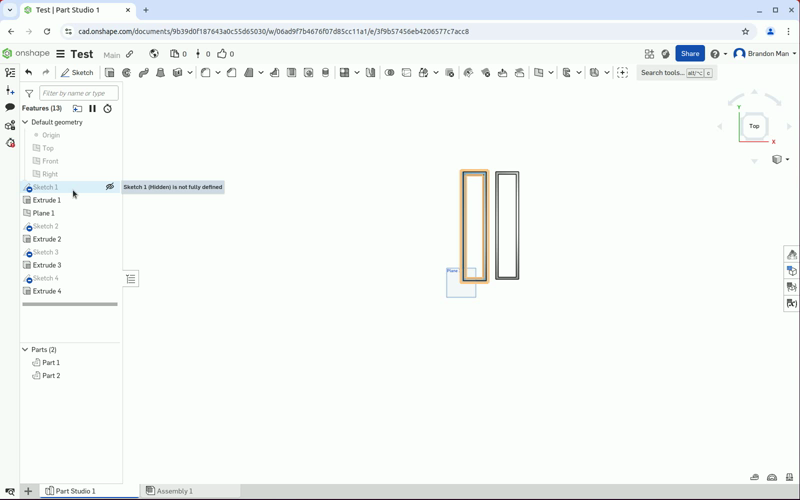
click(73, 189)
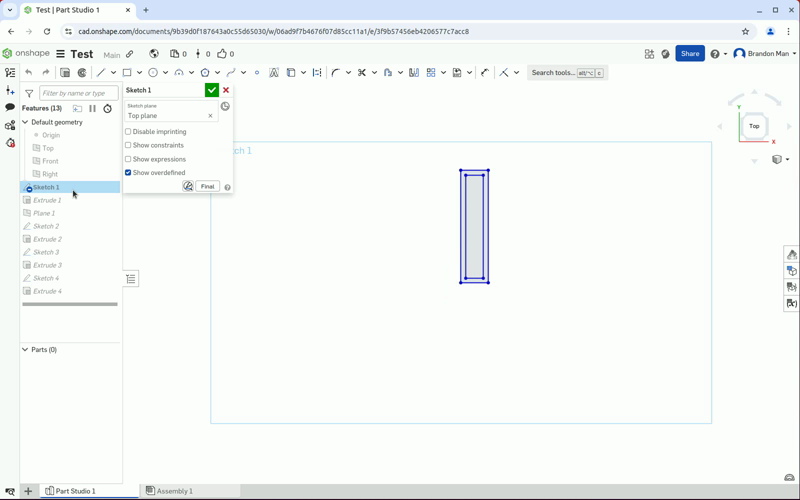
mouse_move(229, 92)
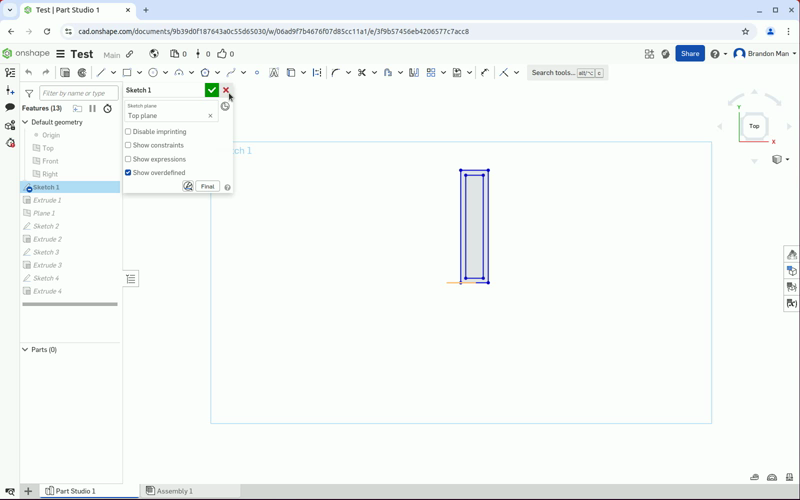
click(229, 92)
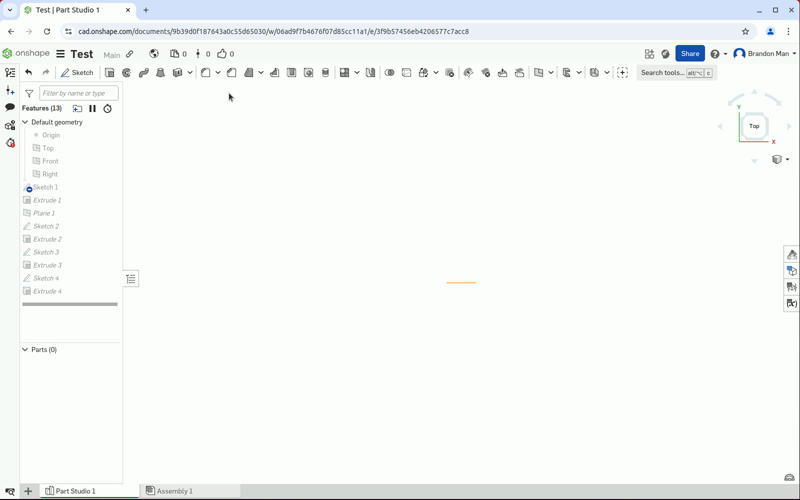
mouse_move(73, 352)
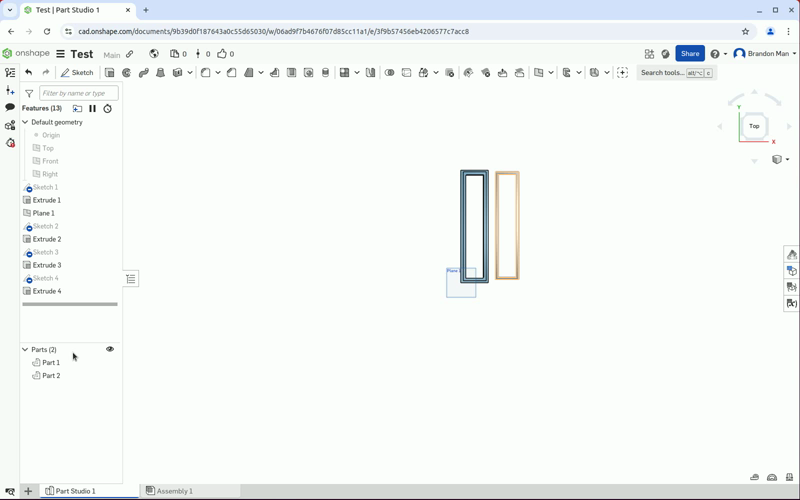
key(y)
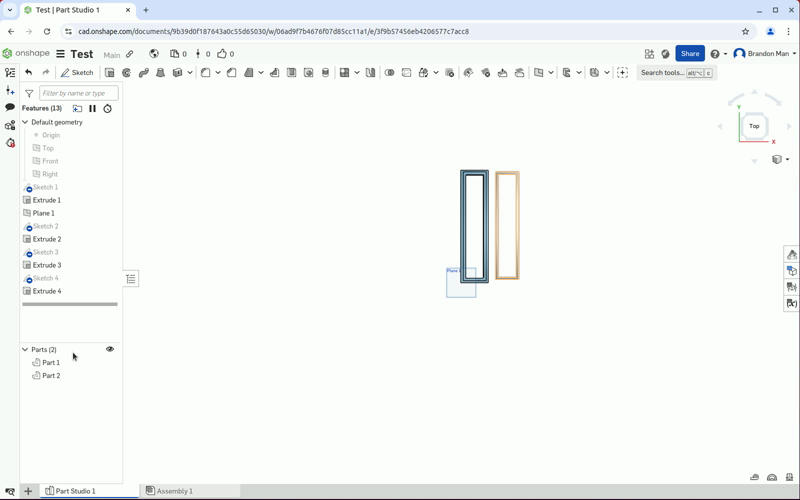
key(shift+p)
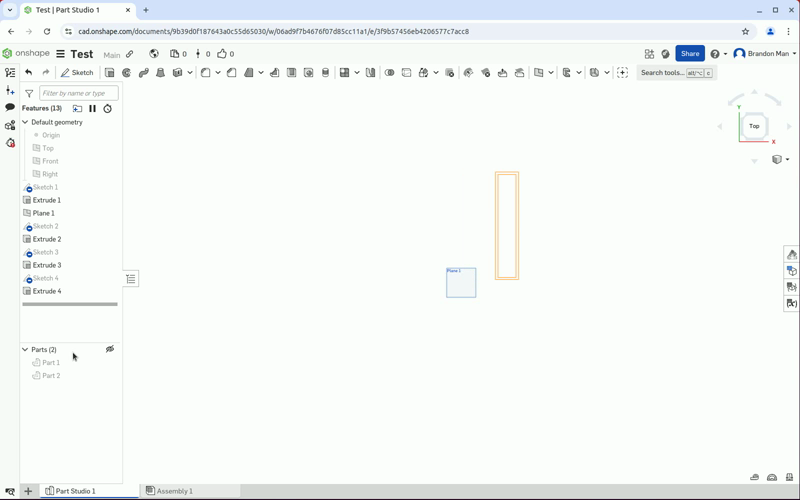
key(space)
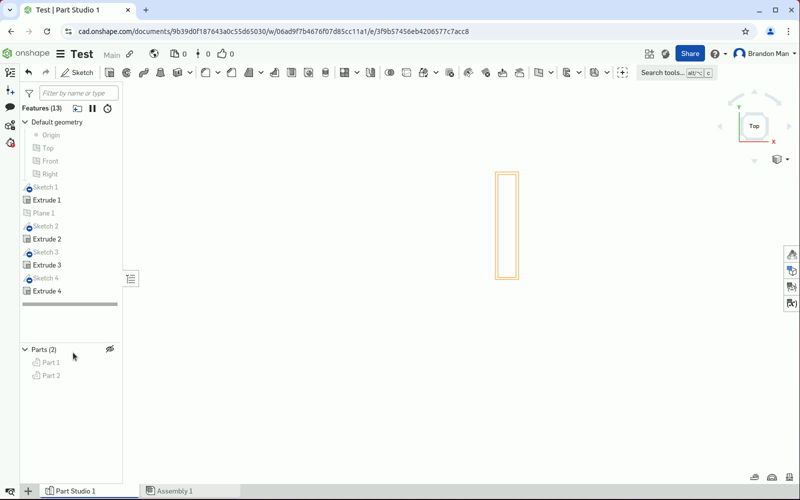
key_down(shift)
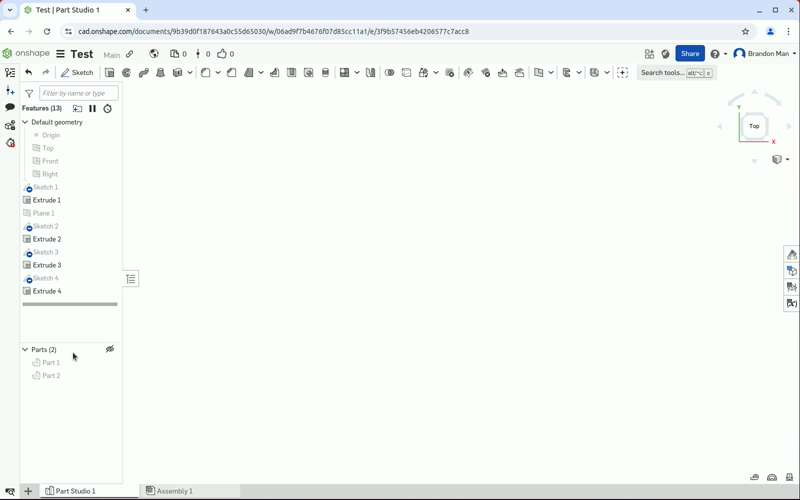
key(up)
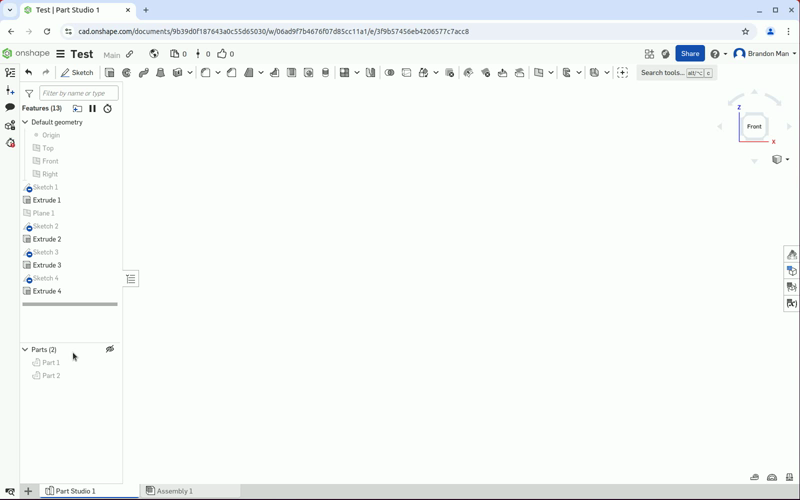
key_up(shift)
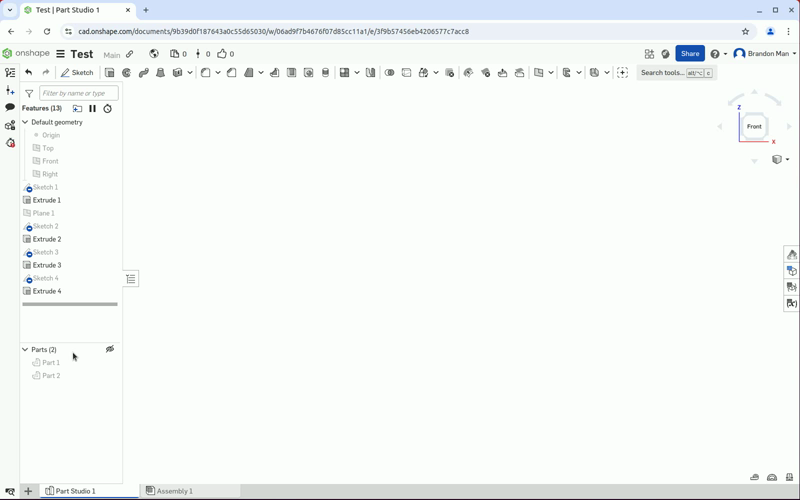
key(space)
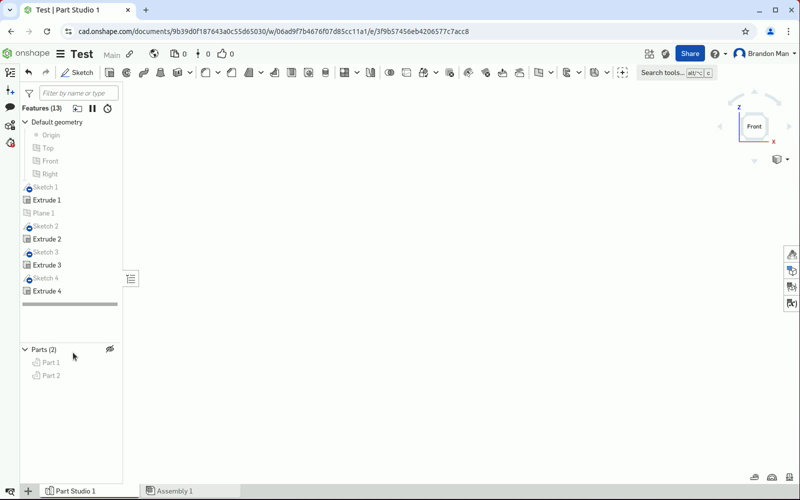
key_down(shift)
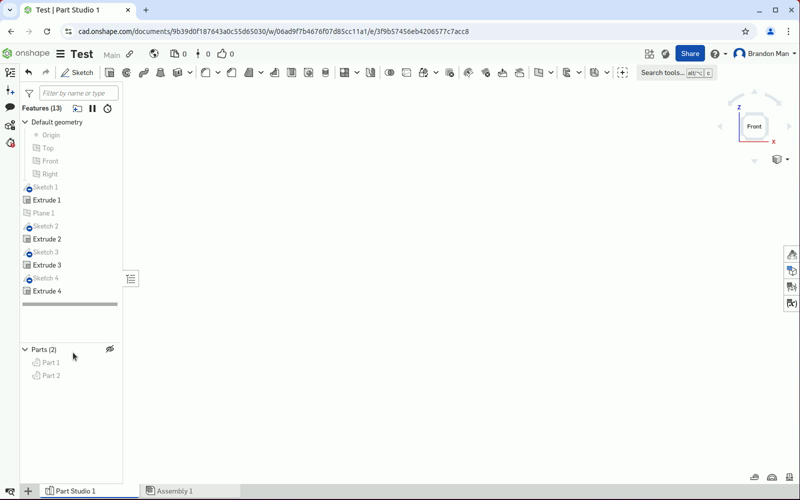
key(left)
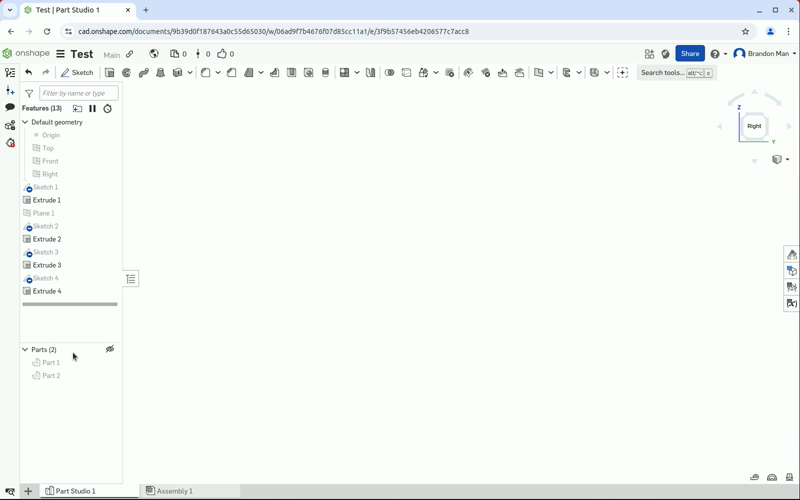
key_up(shift)
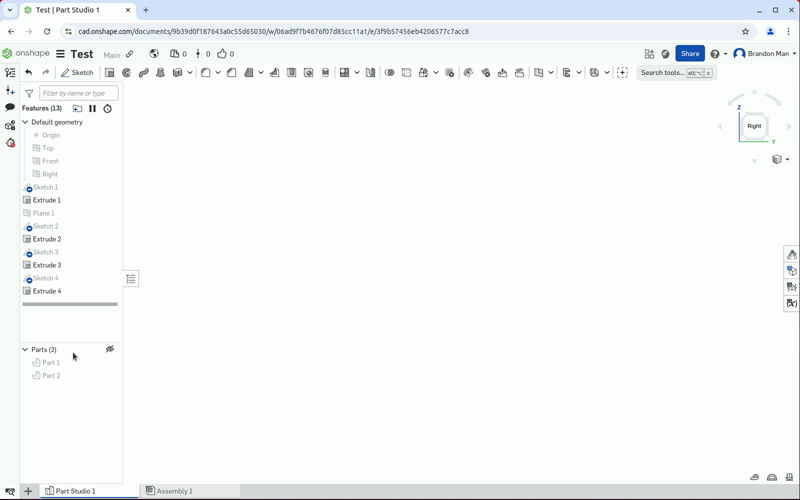
mouse_move(73, 352)
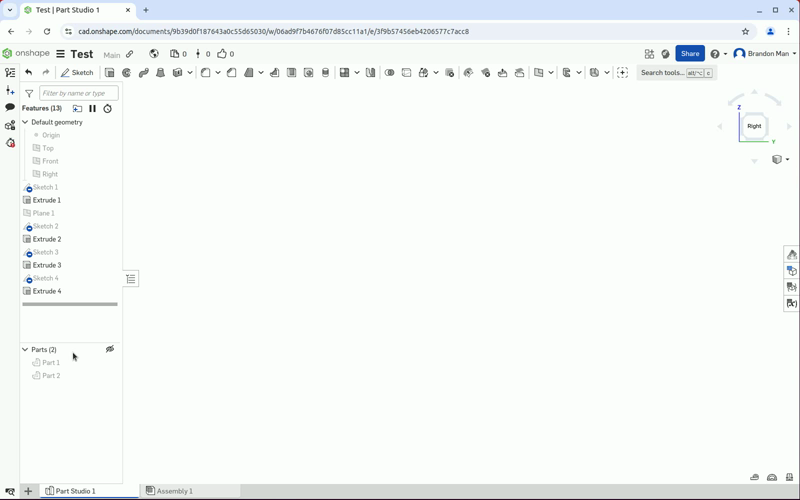
key(shift+y)
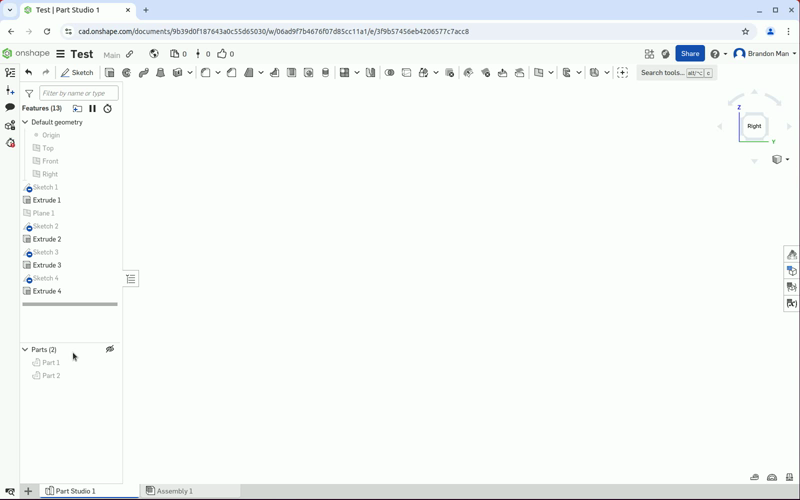
key(shift+s)
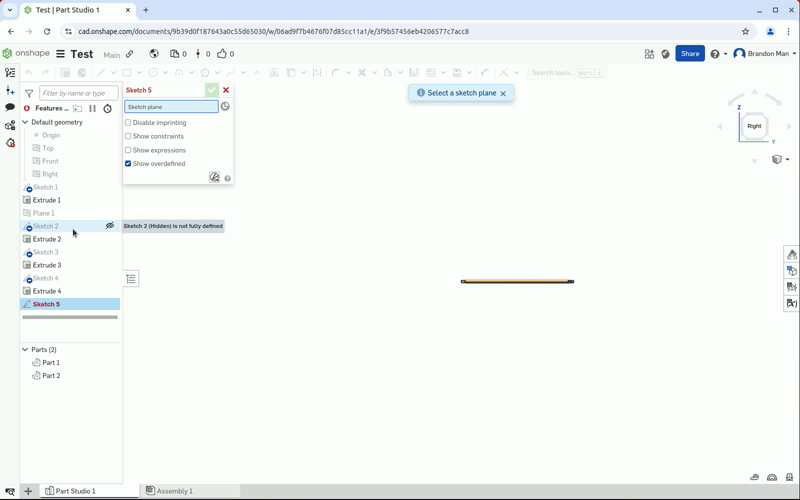
scroll(3)
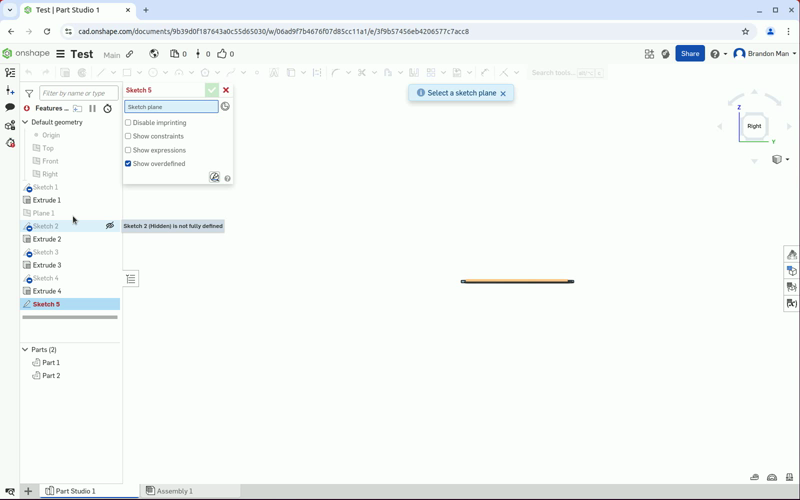
mouse_move(73, 176)
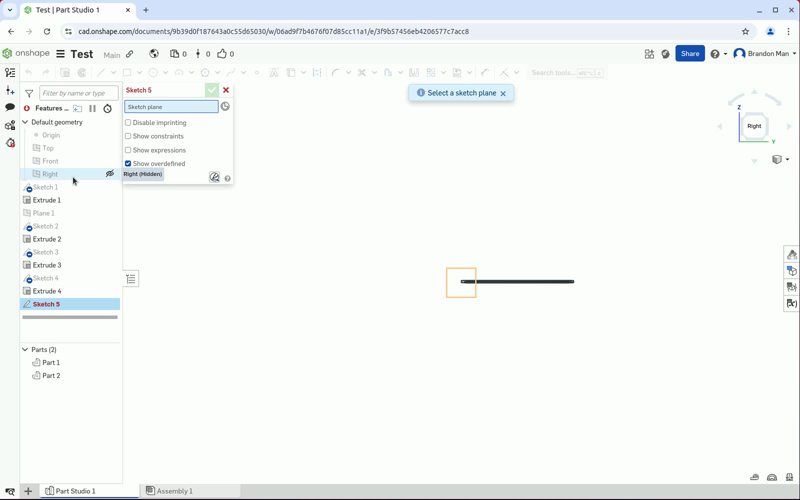
click(73, 176)
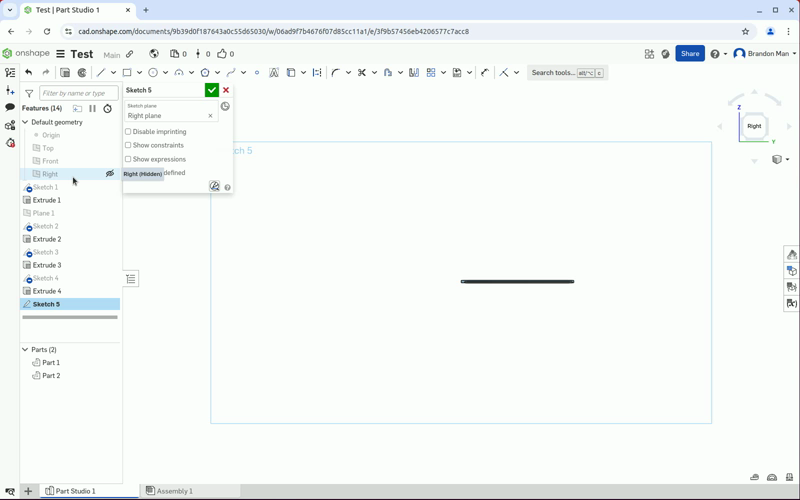
mouse_move(73, 352)
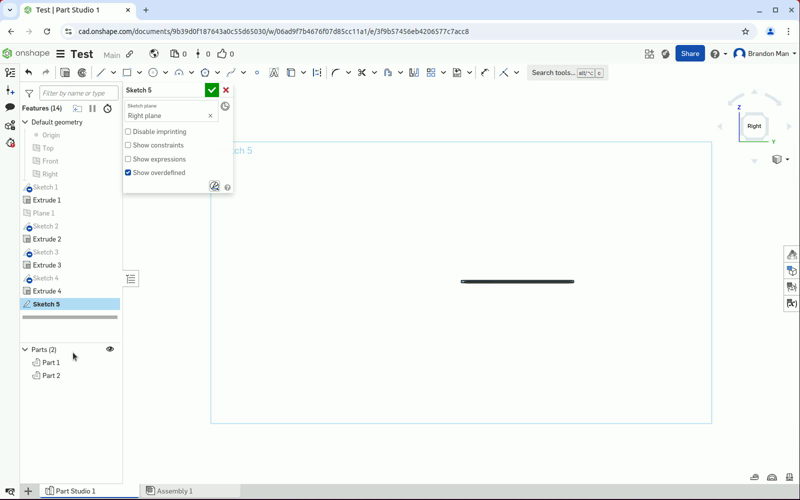
key(y)
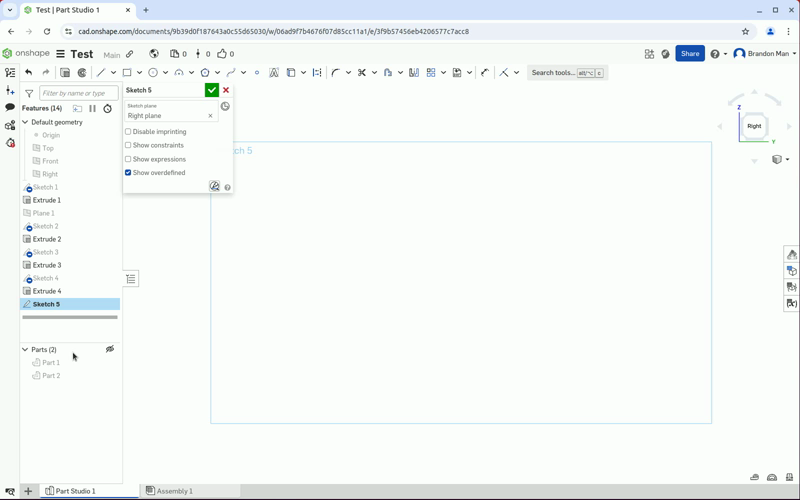
key(l)
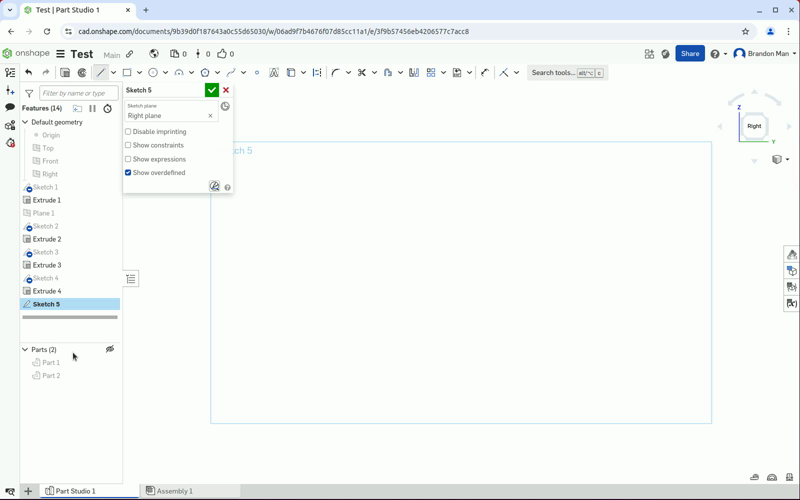
key_down(shift)
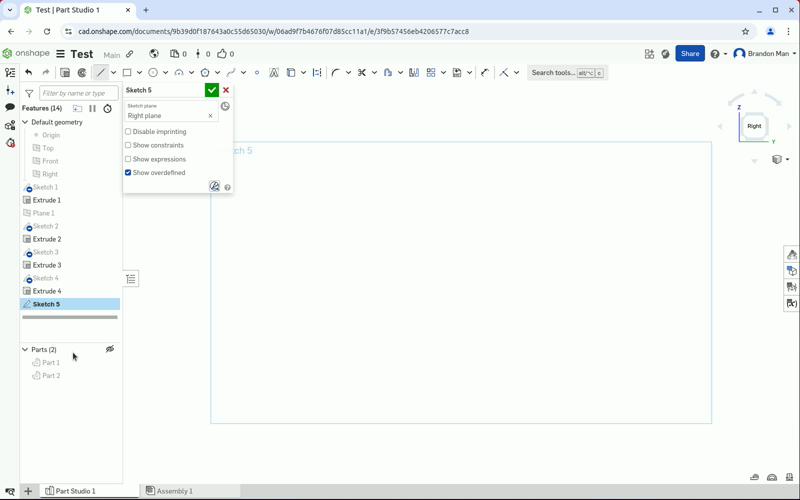
mouse_move(447, 282)
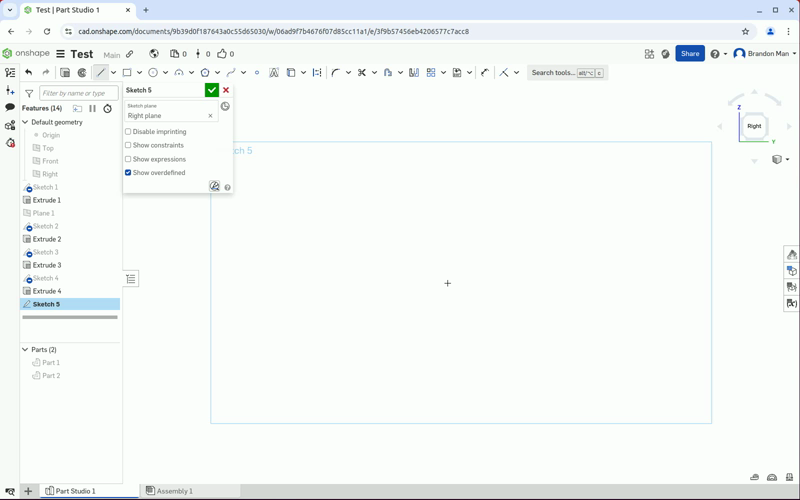
click(447, 282)
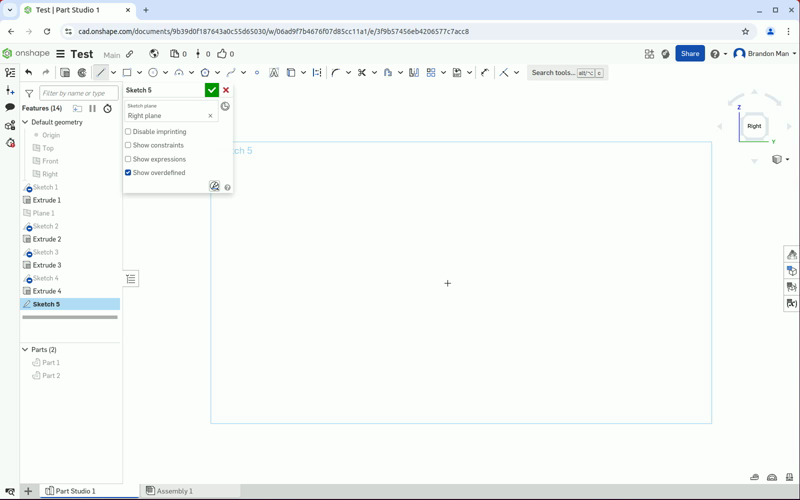
key_up(shift)
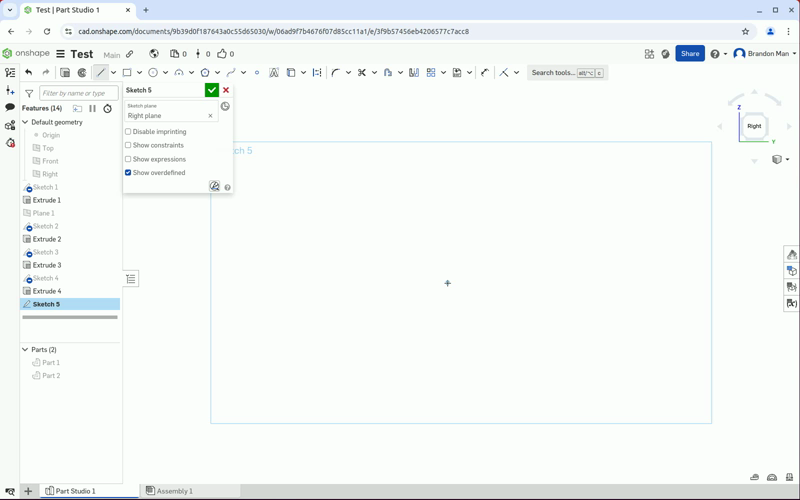
key_down(shift)
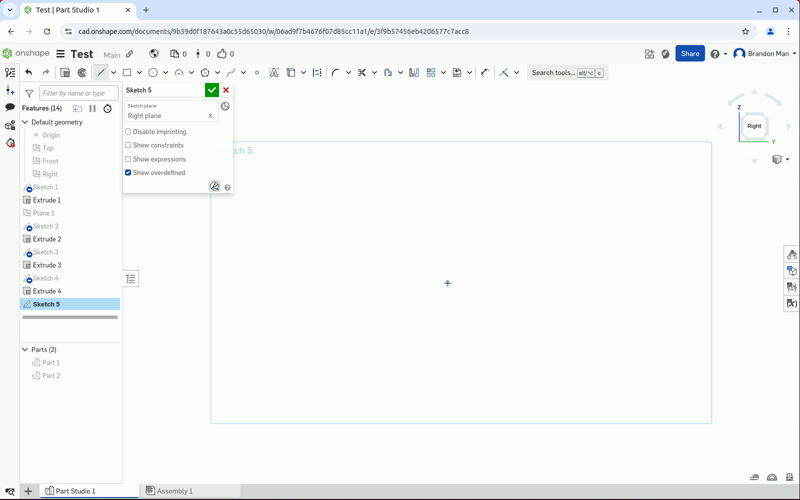
mouse_move(477, 282)
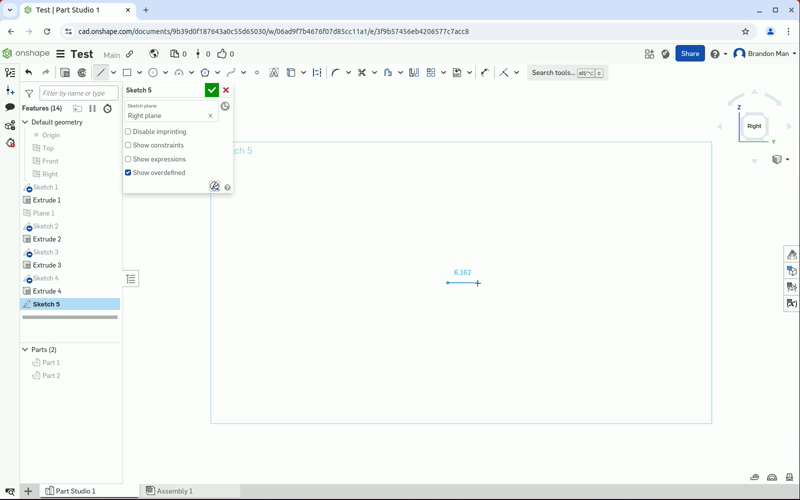
mouse_move(461, 282)
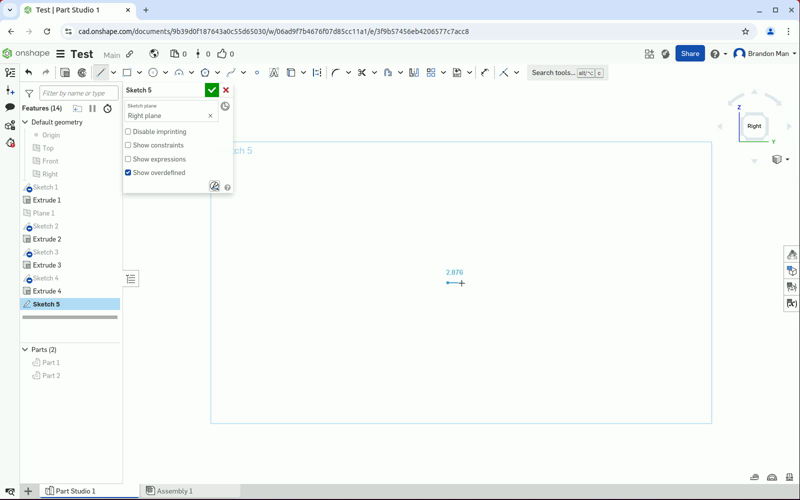
click(461, 282)
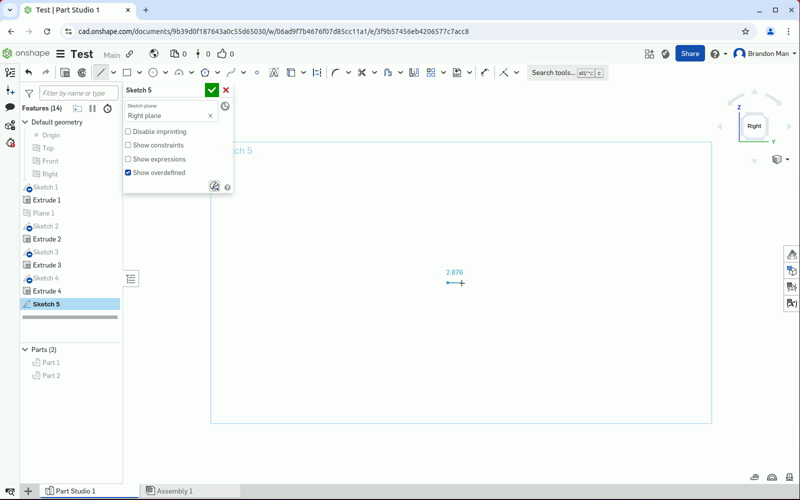
key_up(shift)
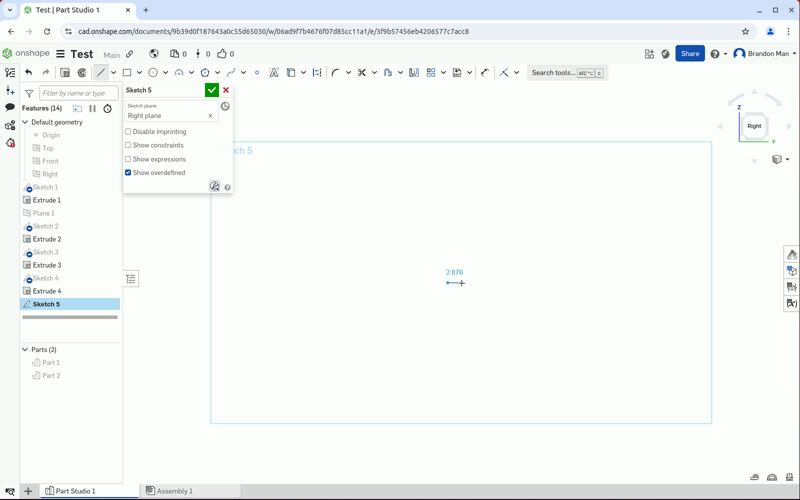
key_down(shift)
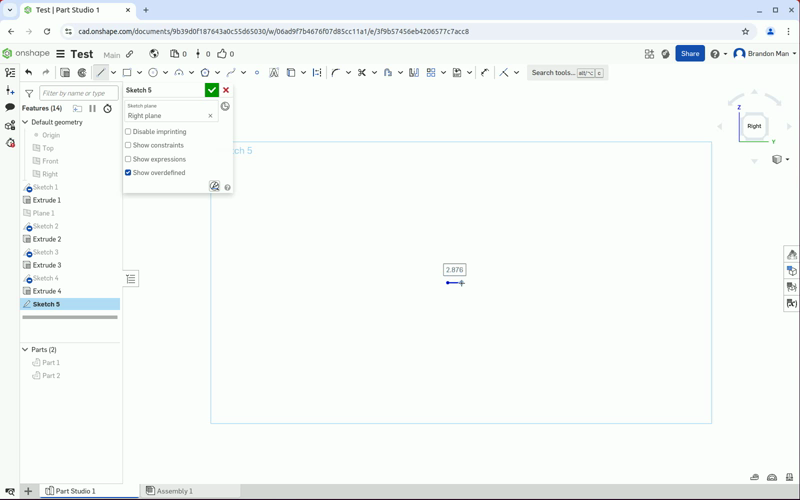
mouse_move(491, 282)
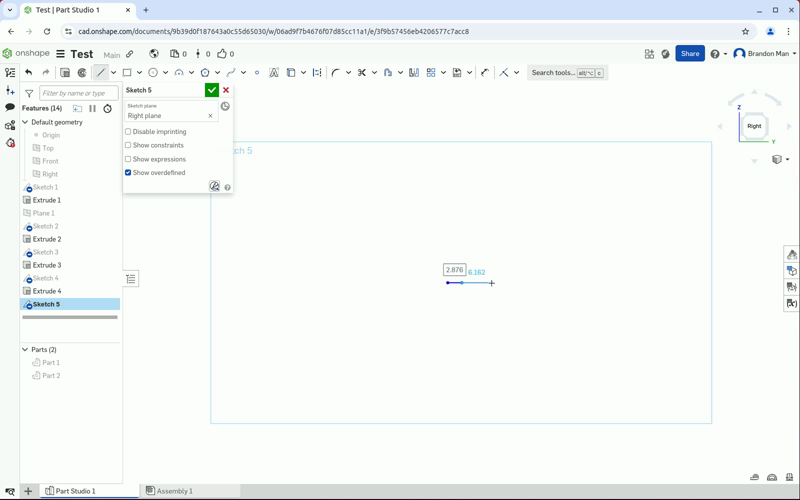
mouse_move(461, 280)
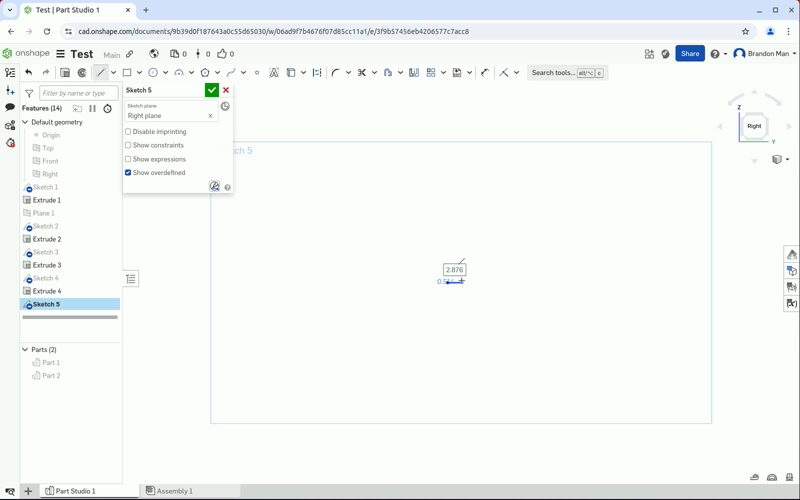
scroll(6)
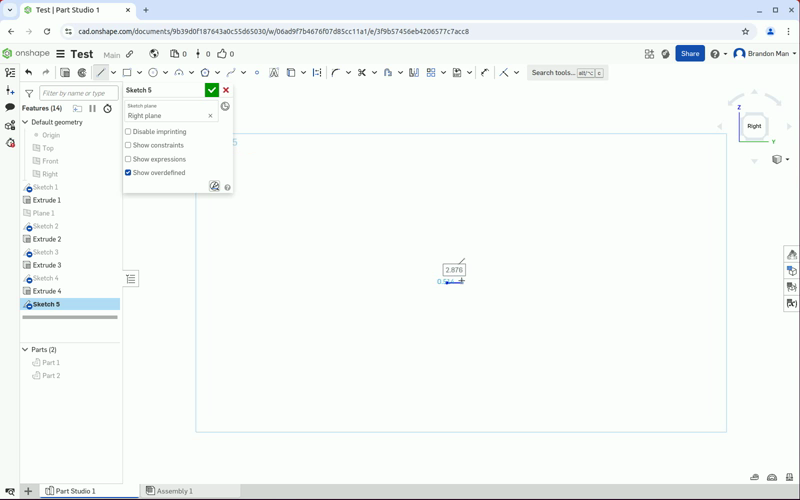
scroll(6)
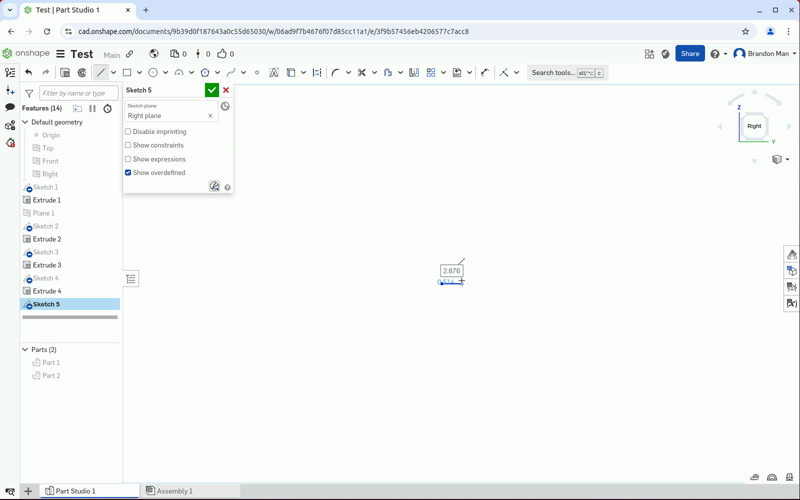
scroll(6)
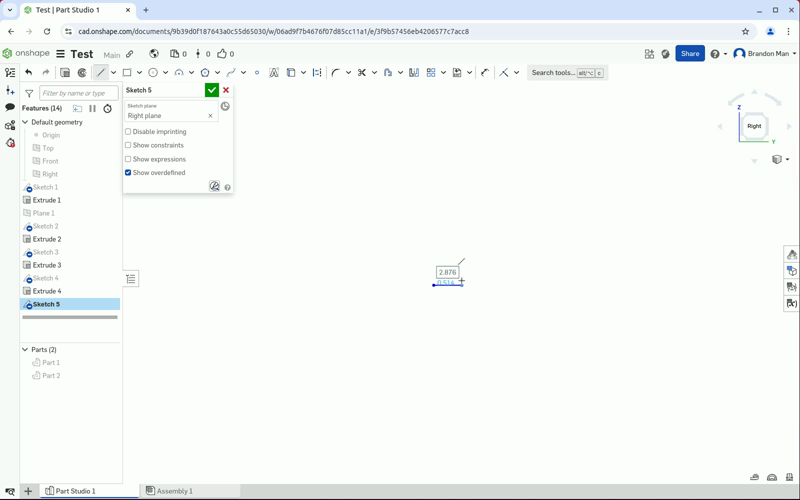
scroll(6)
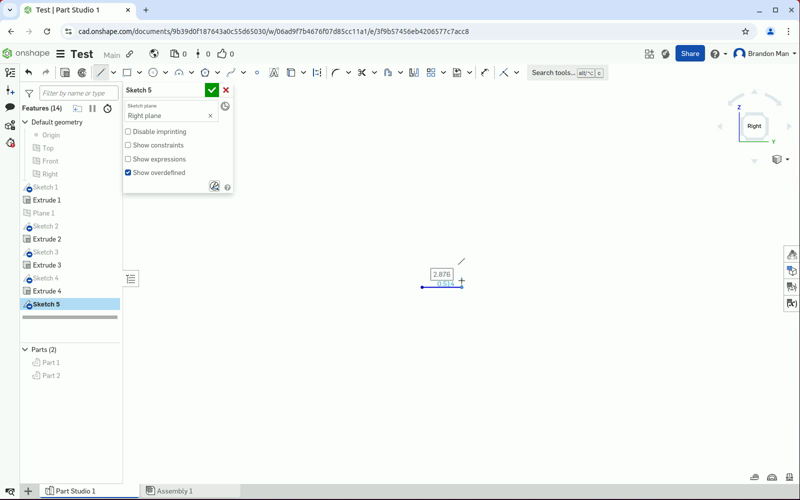
scroll(6)
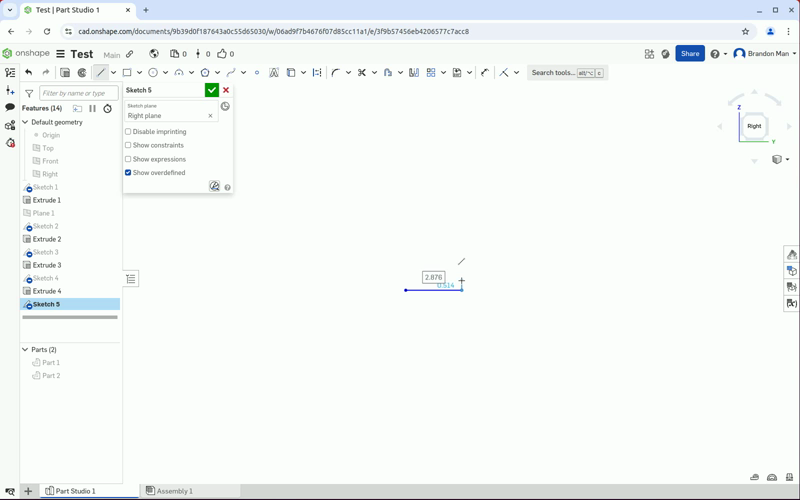
scroll(6)
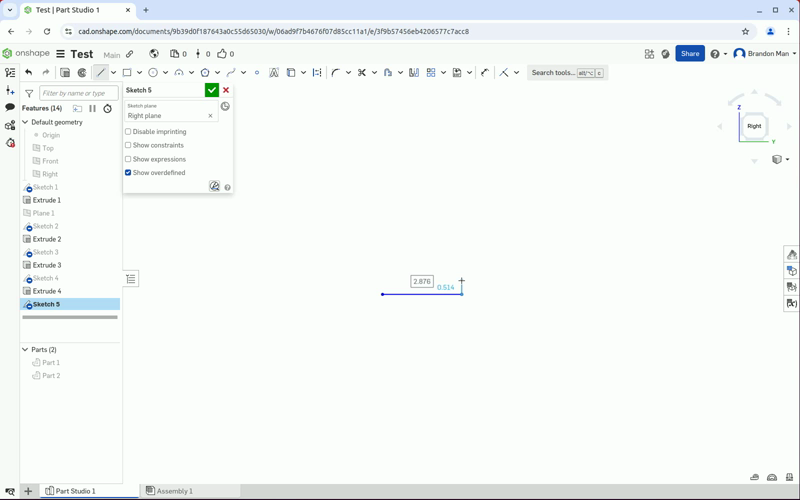
scroll(6)
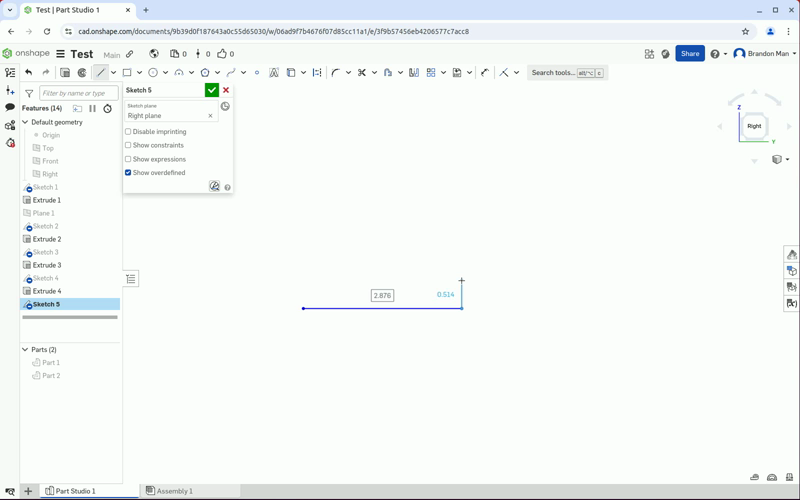
click(461, 280)
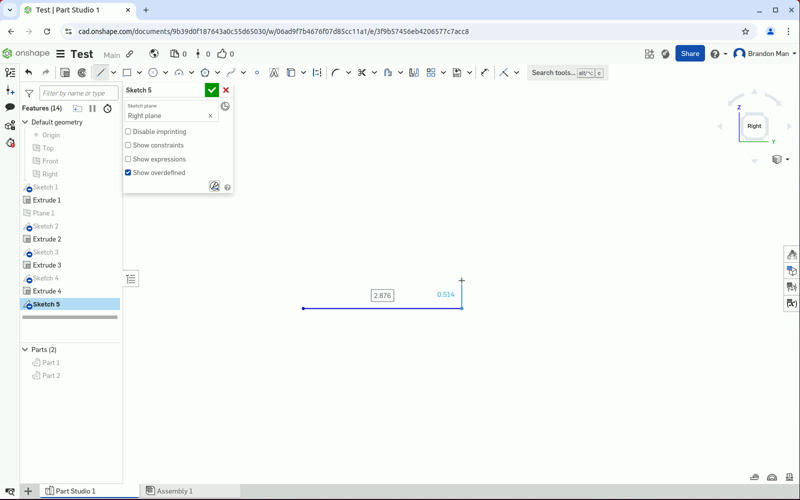
scroll(-6)
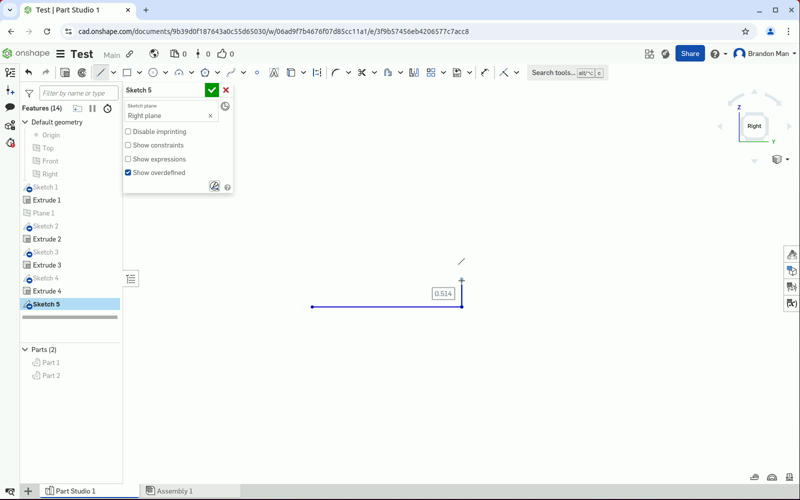
scroll(-6)
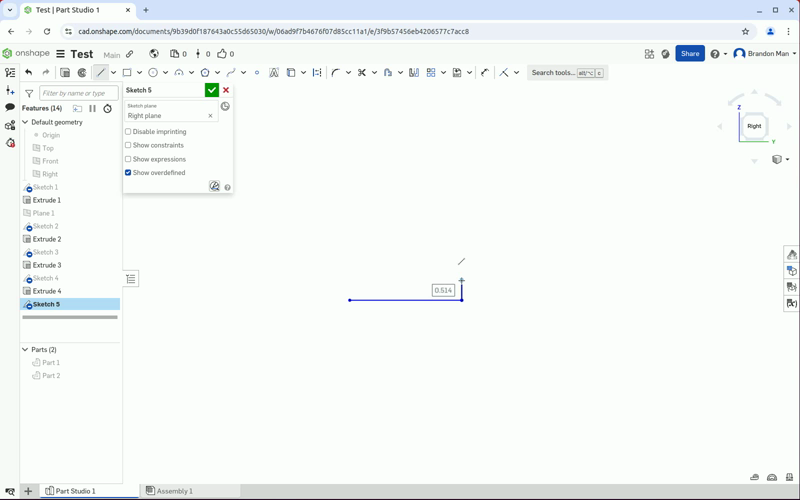
scroll(-6)
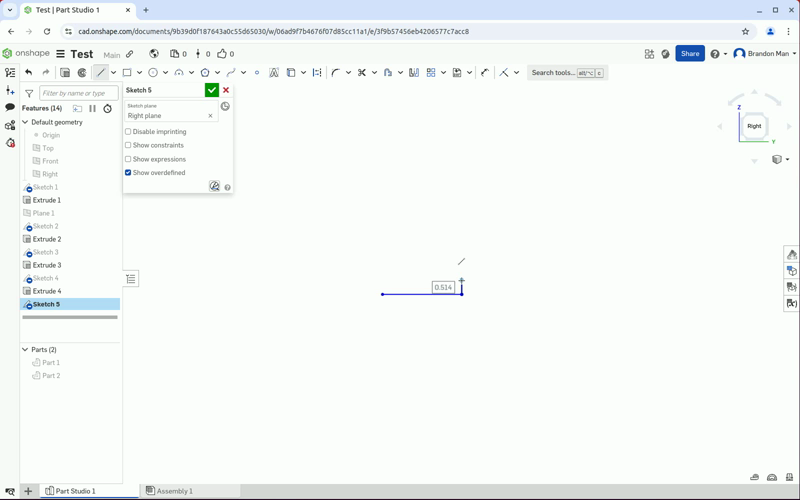
scroll(-6)
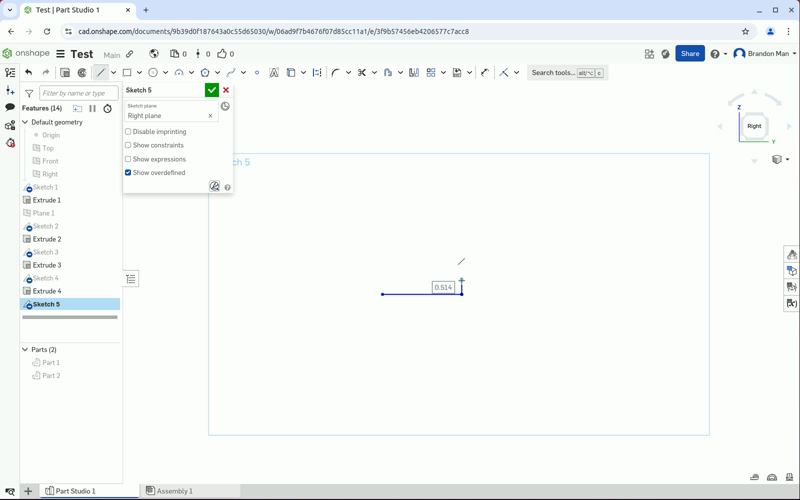
scroll(-6)
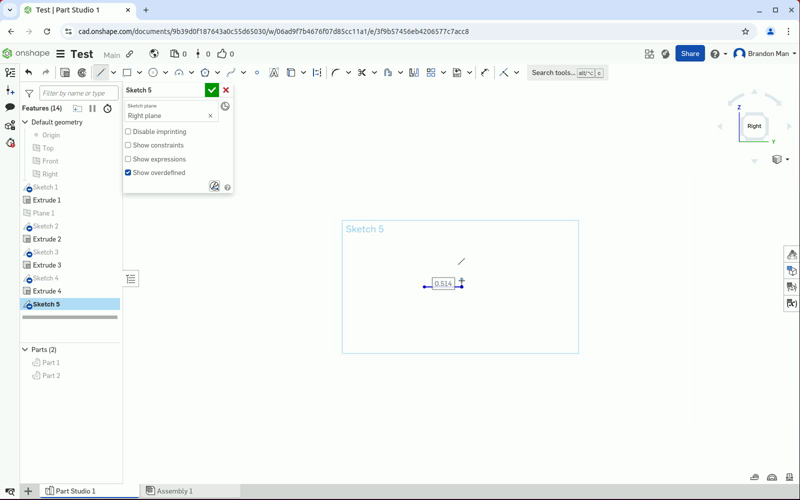
scroll(-6)
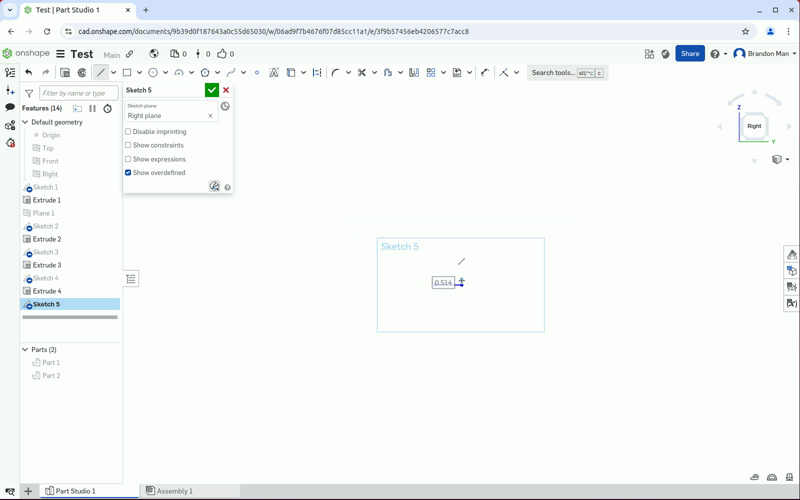
scroll(-6)
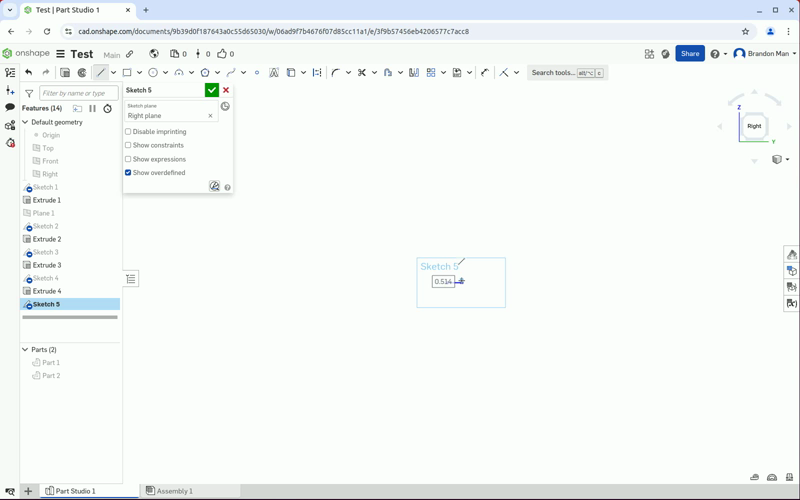
key_up(shift)
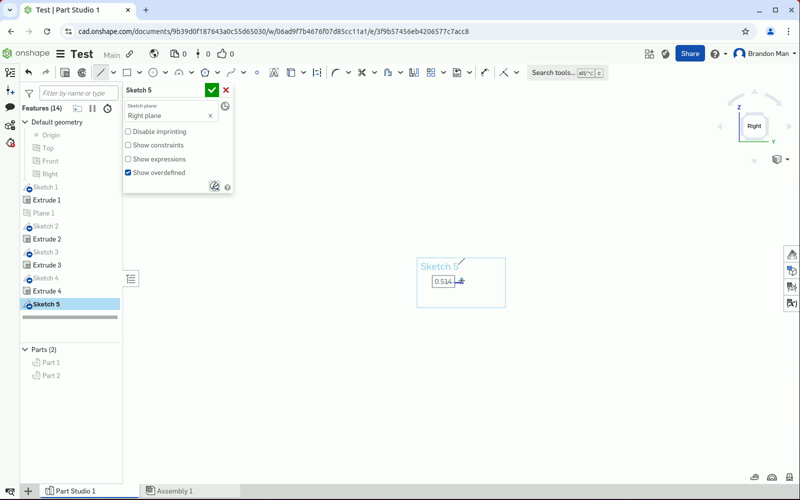
key_down(shift)
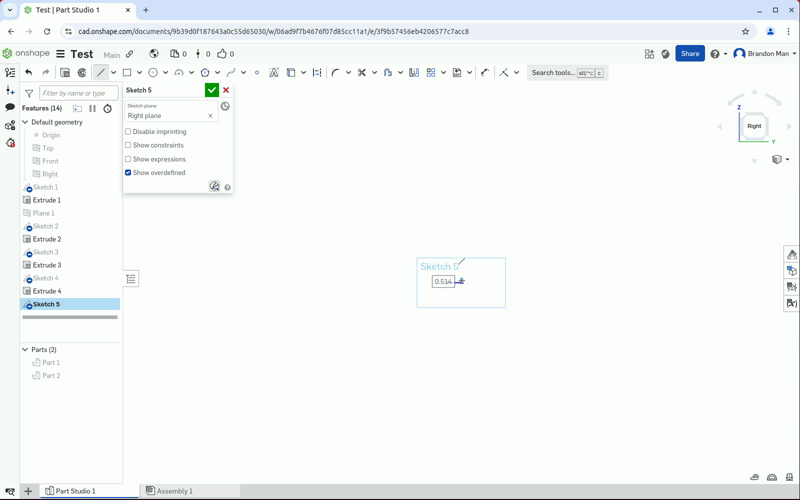
mouse_move(491, 280)
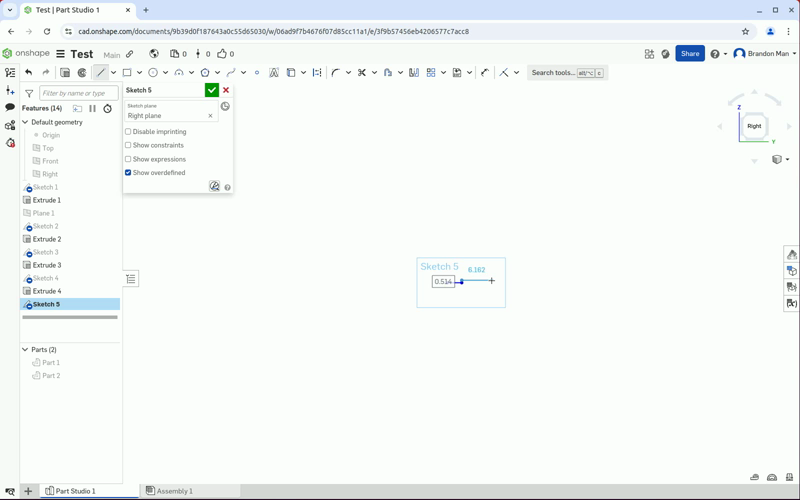
mouse_move(447, 280)
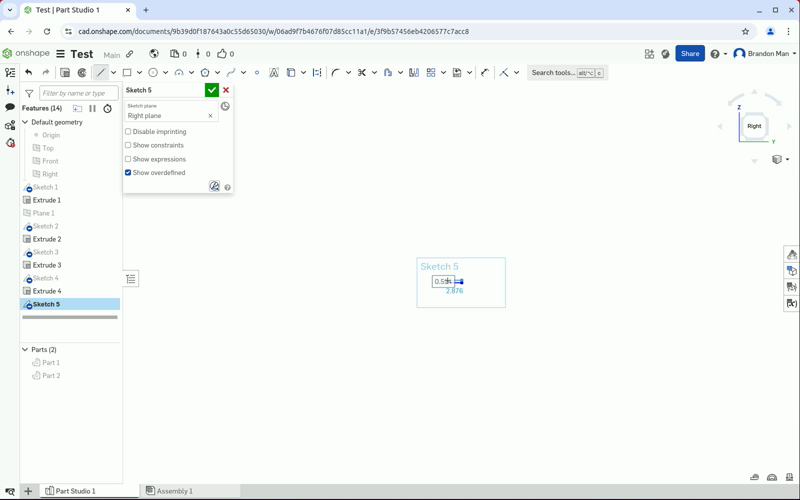
scroll(6)
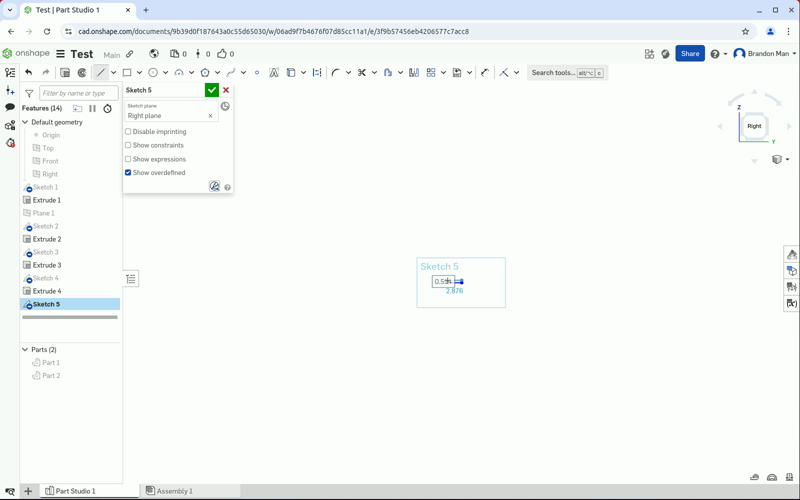
scroll(6)
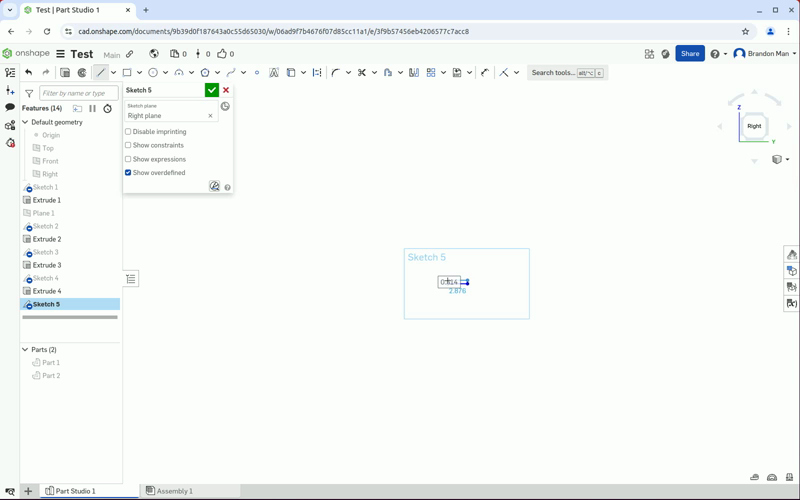
scroll(6)
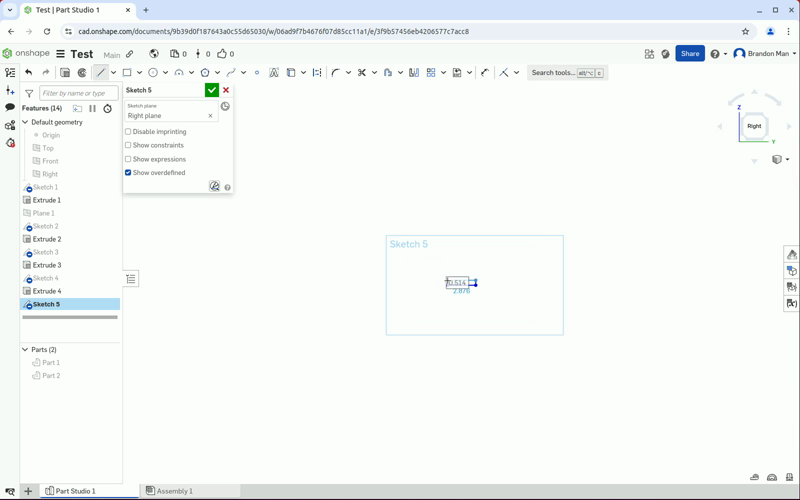
scroll(6)
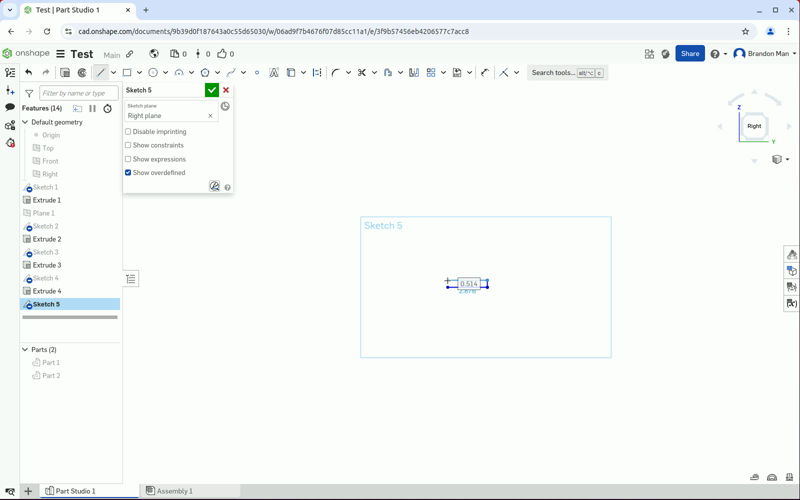
scroll(6)
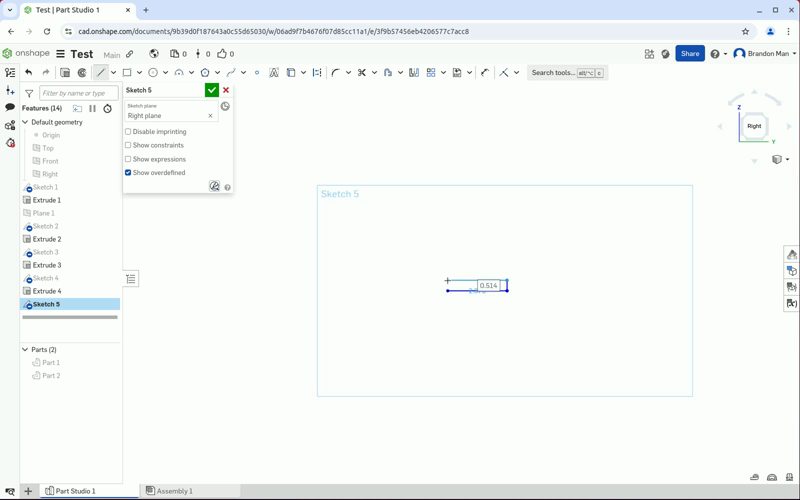
scroll(6)
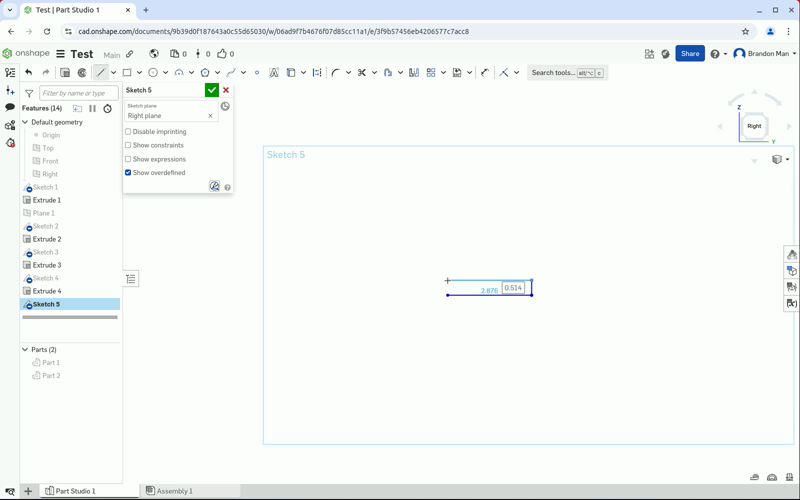
scroll(6)
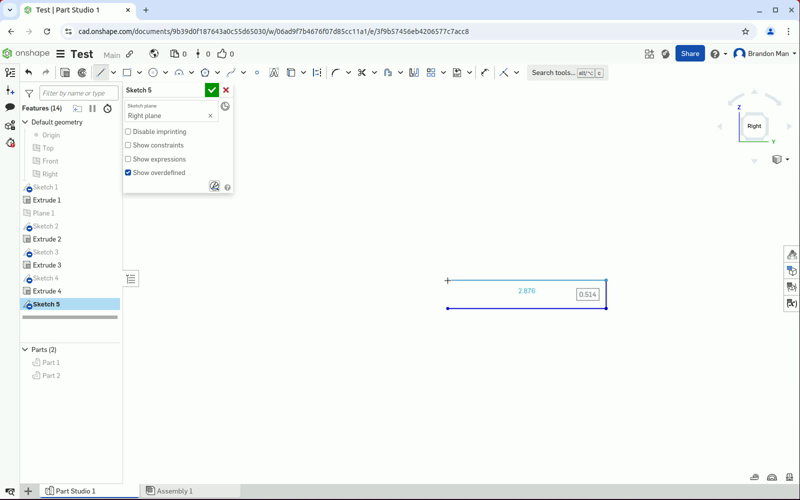
click(447, 280)
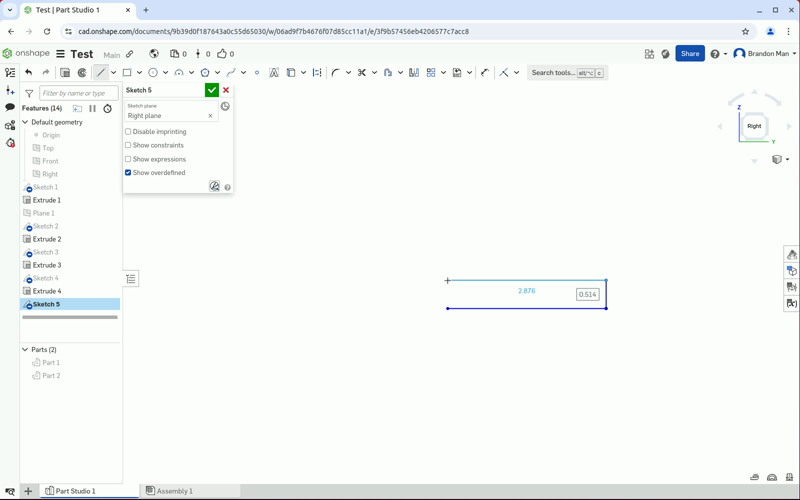
scroll(-6)
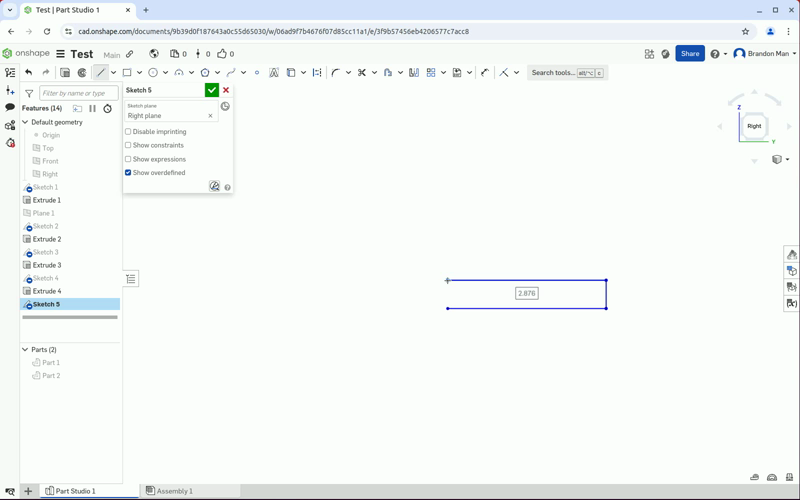
scroll(-6)
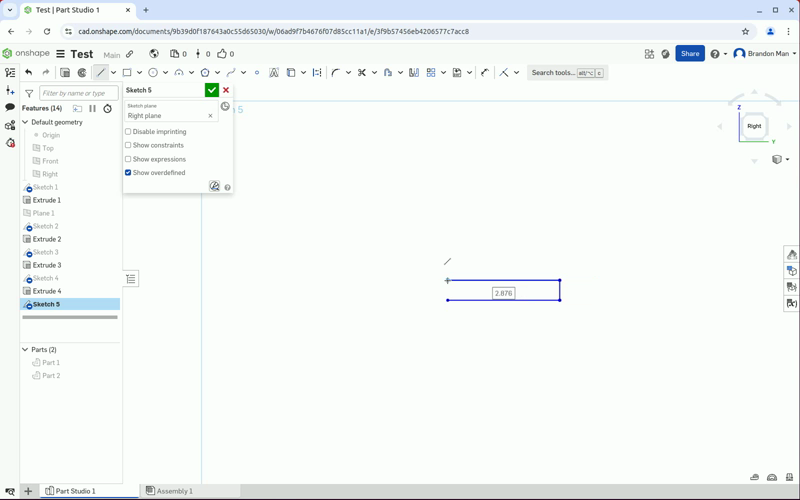
scroll(-6)
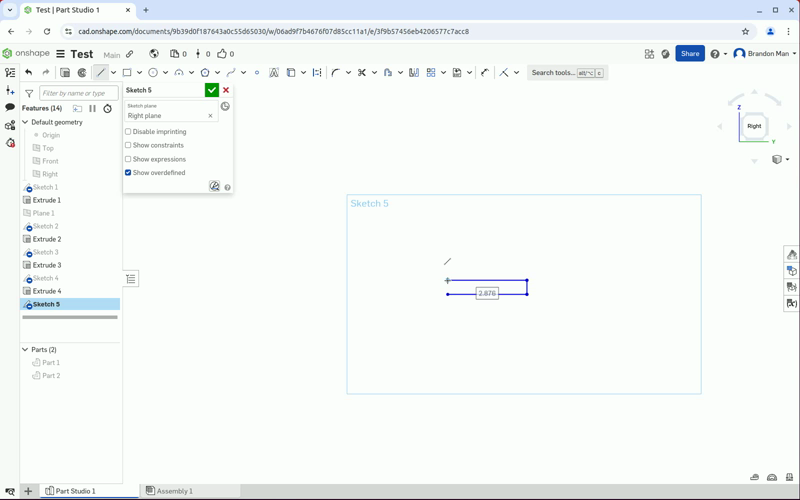
scroll(-6)
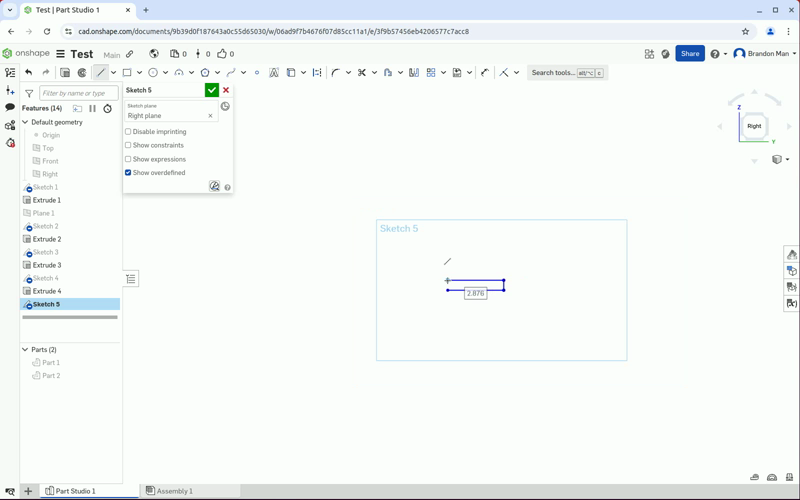
scroll(-6)
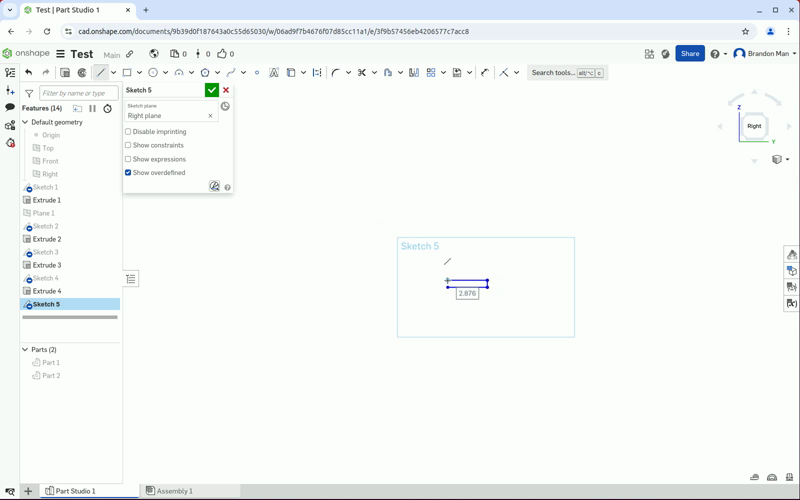
scroll(-6)
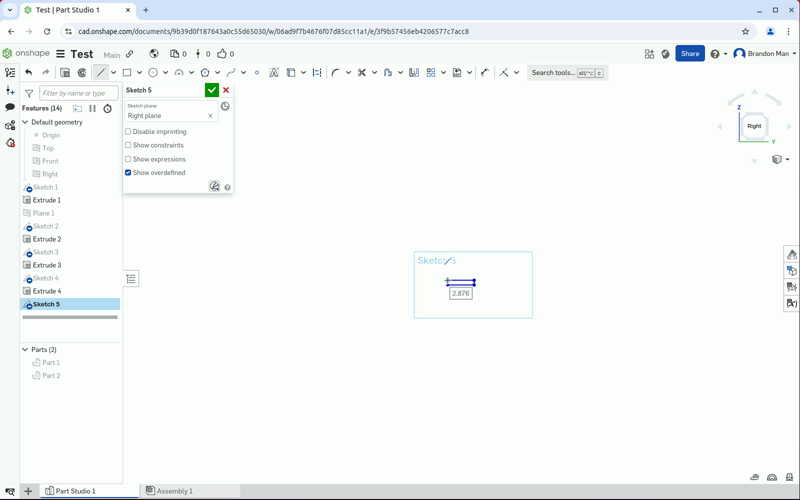
scroll(-6)
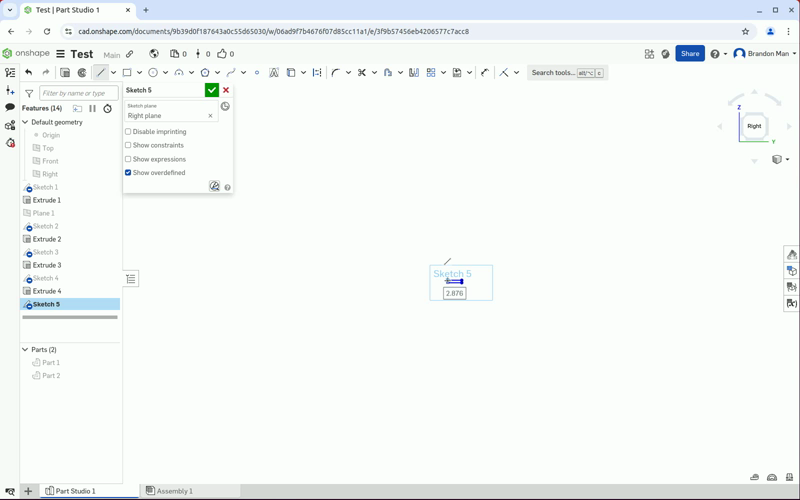
key_up(shift)
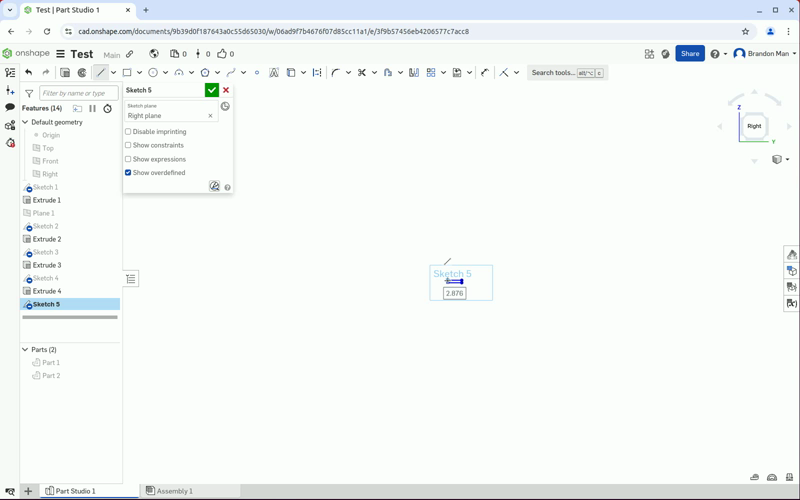
mouse_move(477, 280)
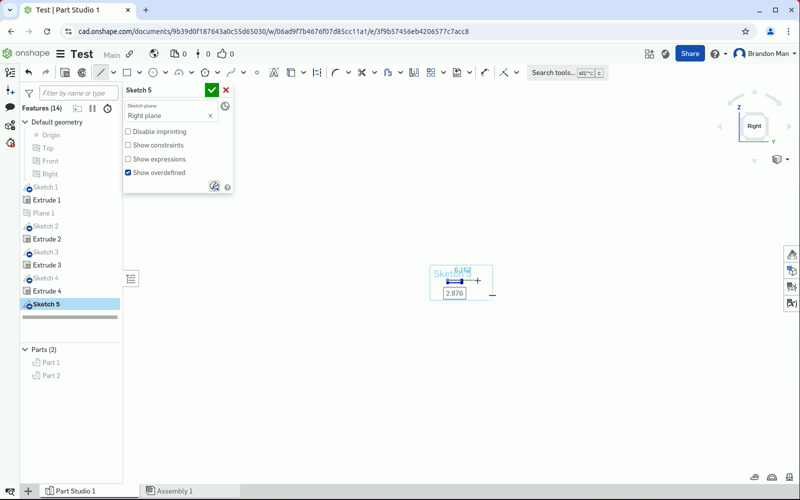
key_down(shift)
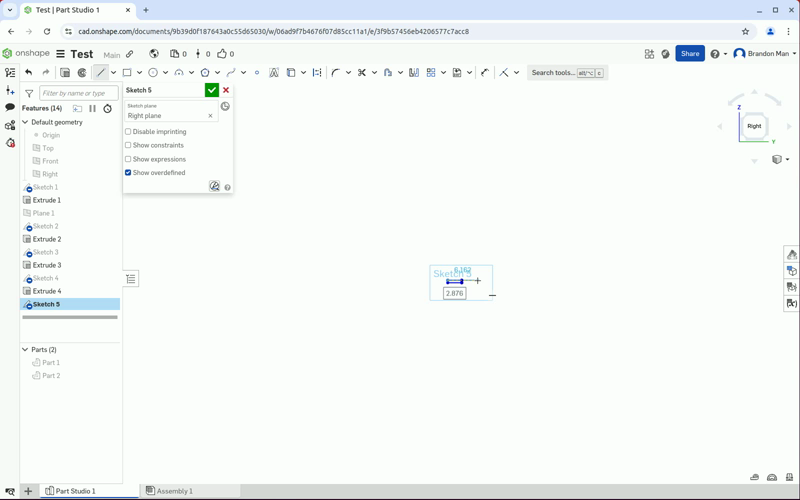
mouse_move(447, 282)
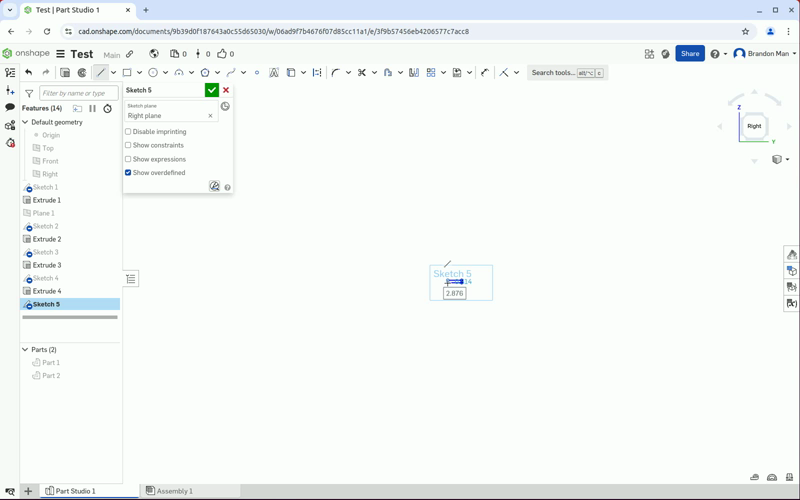
scroll(6)
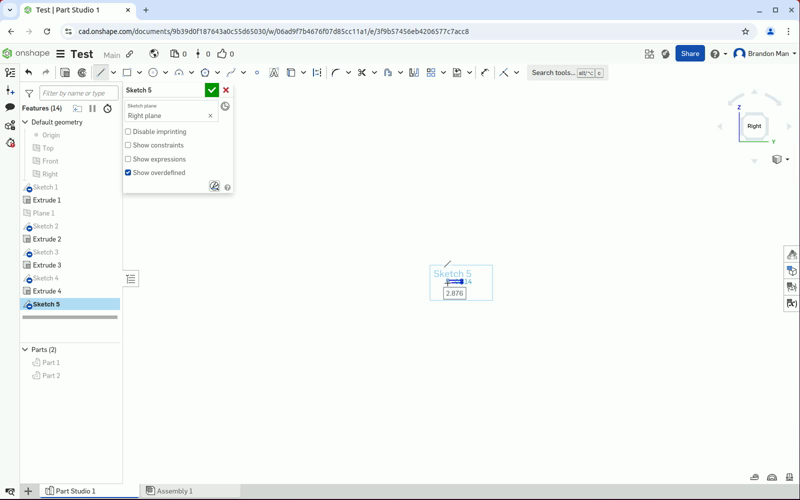
scroll(6)
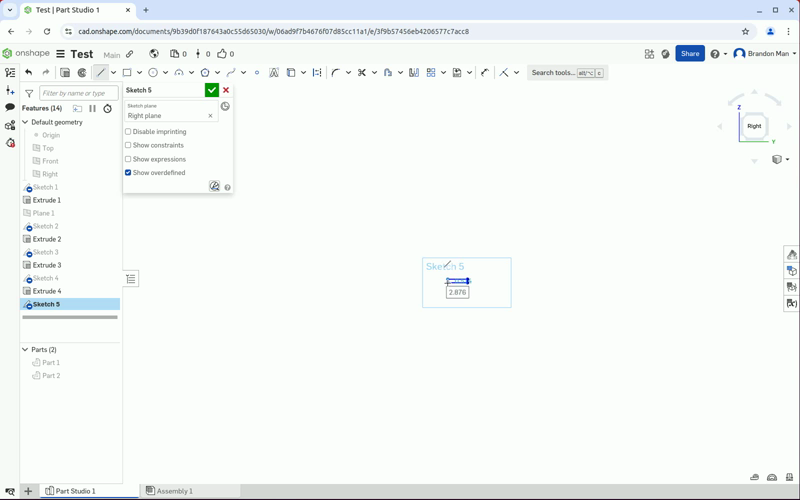
scroll(6)
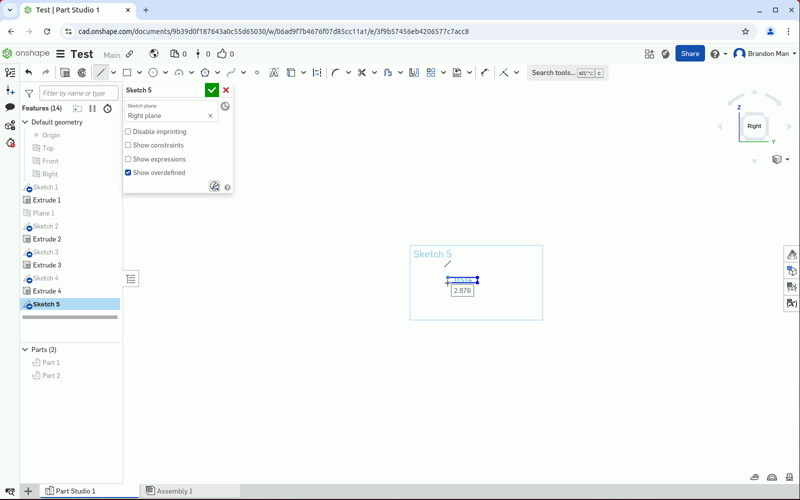
scroll(6)
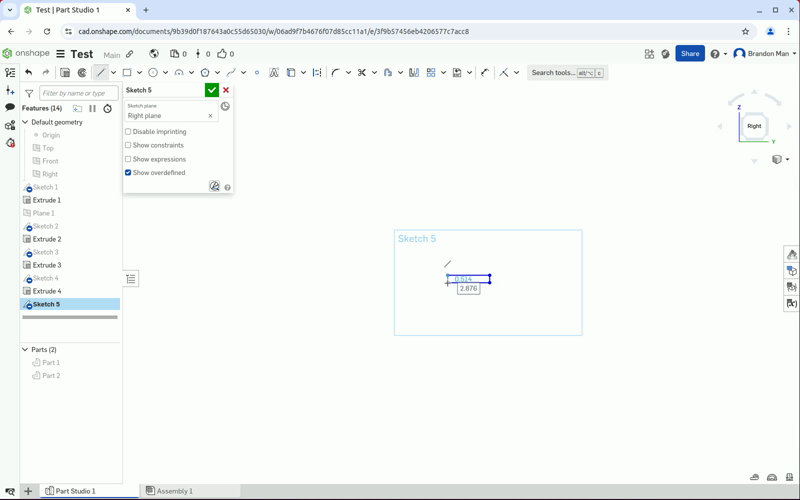
scroll(6)
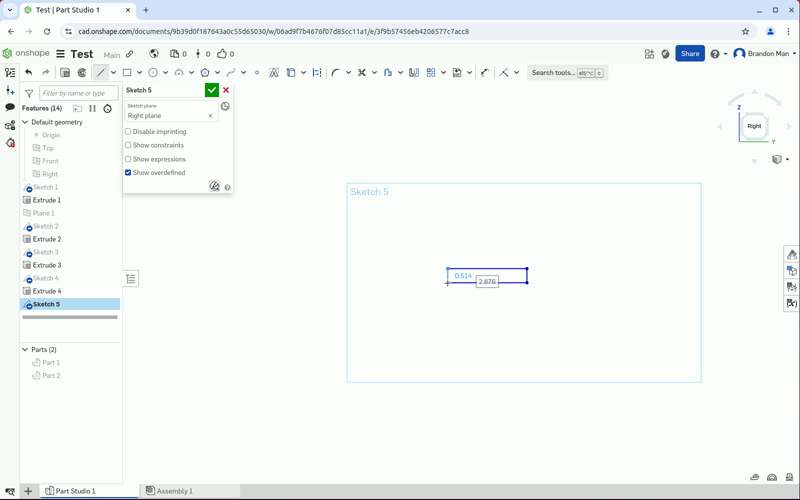
scroll(6)
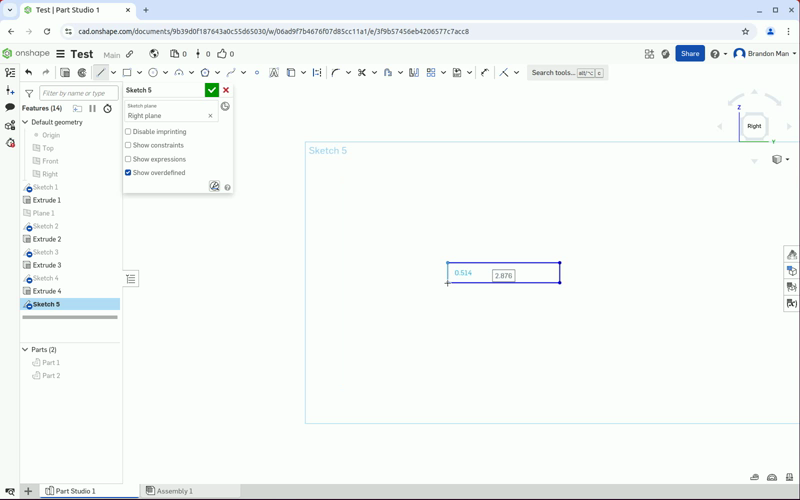
scroll(6)
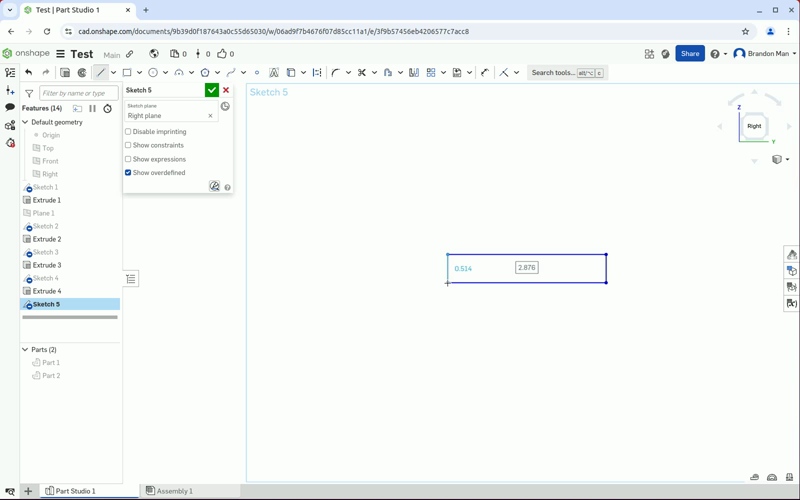
key_up(shift)
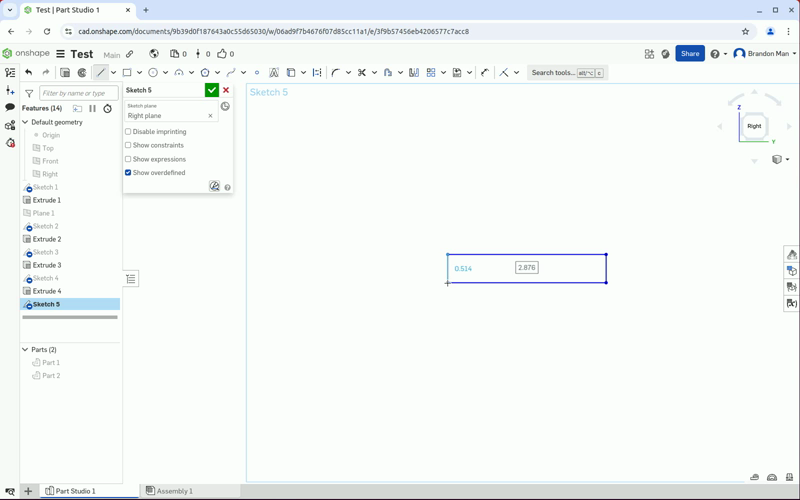
click(447, 282)
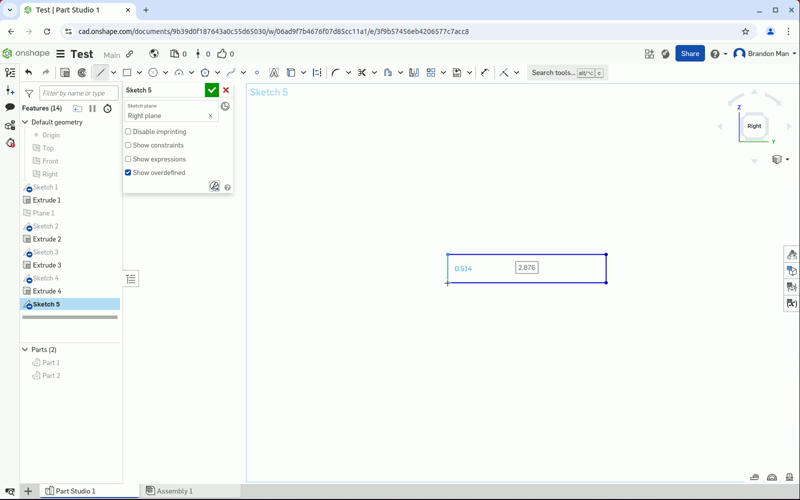
scroll(-6)
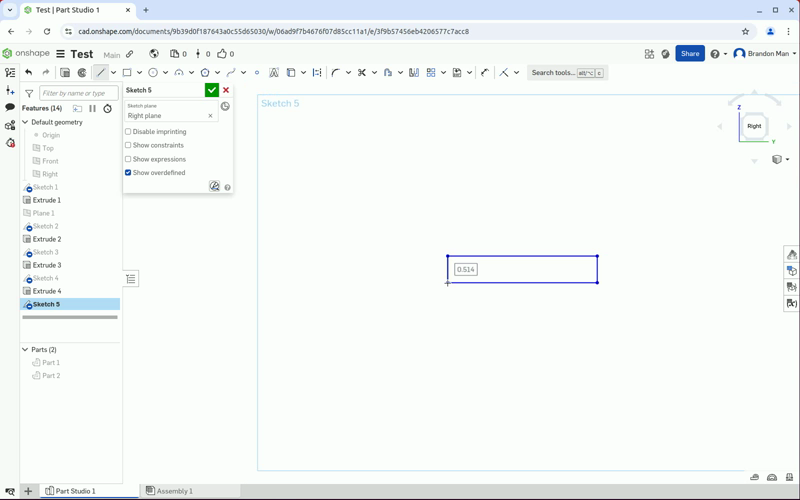
scroll(-6)
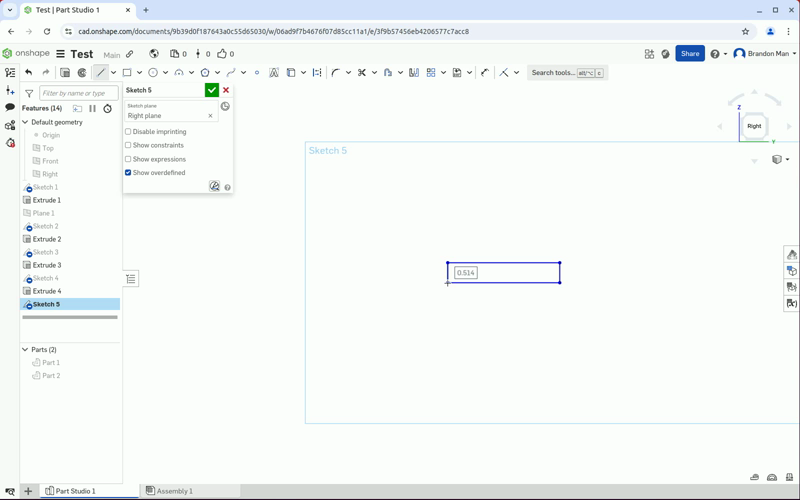
scroll(-6)
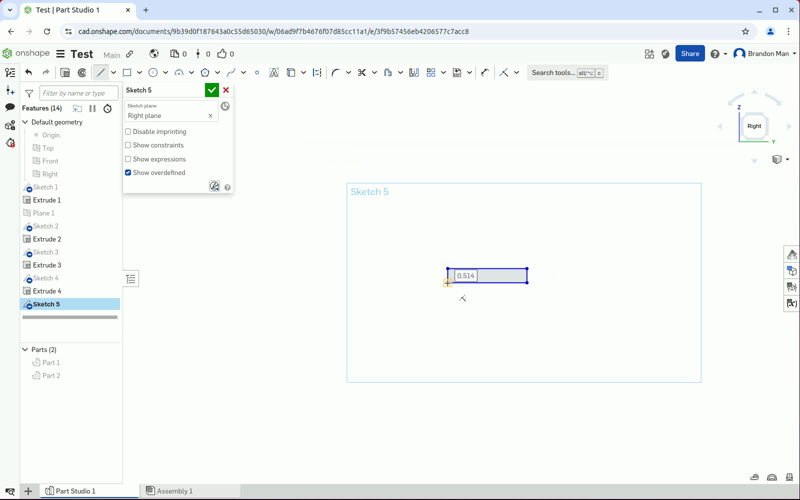
scroll(-6)
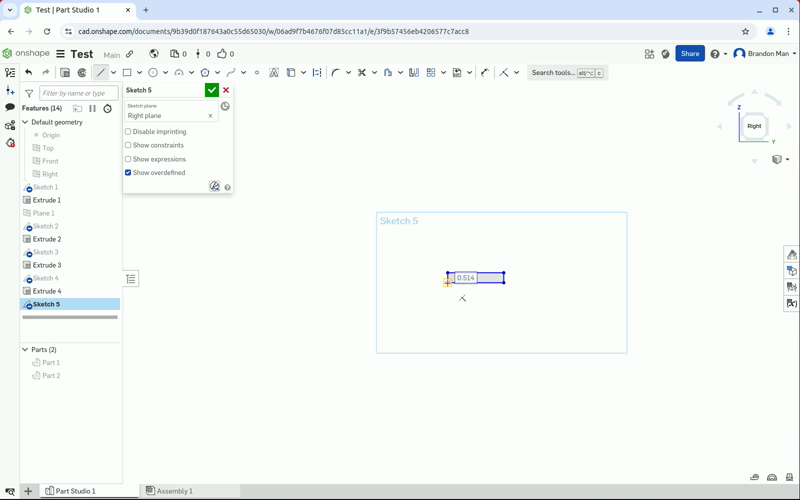
scroll(-6)
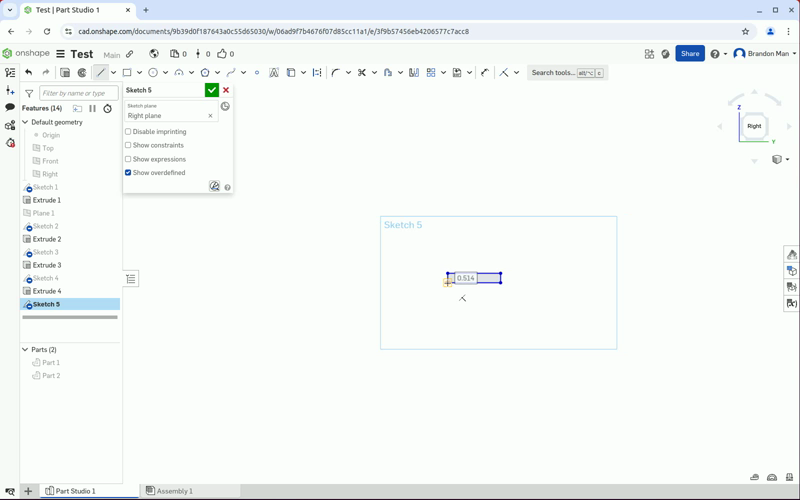
scroll(-6)
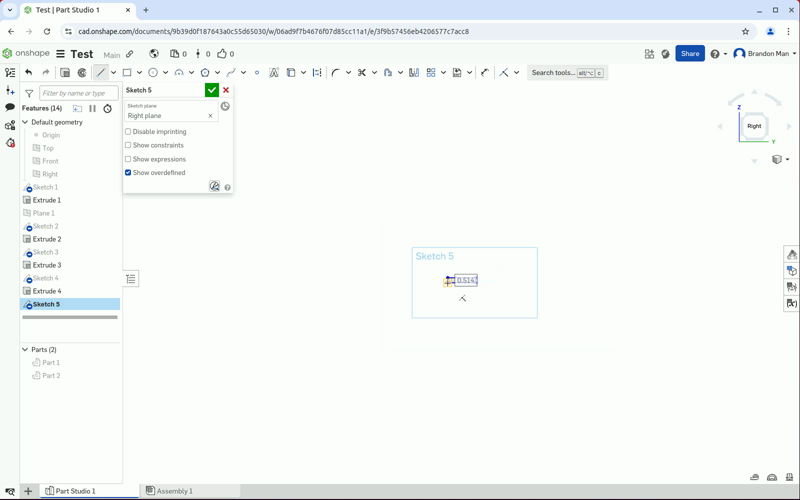
scroll(-6)
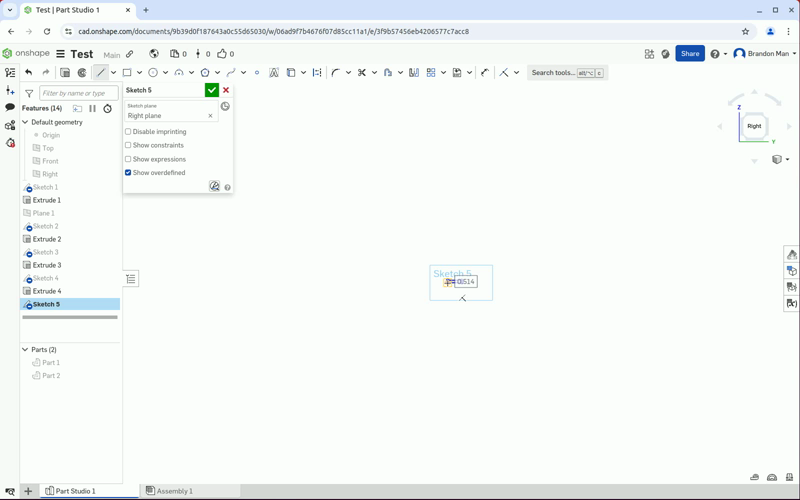
key(esc)
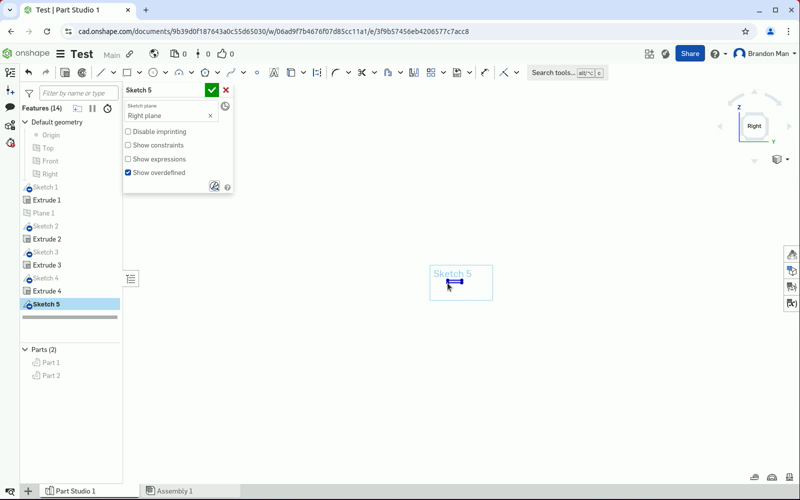
mouse_move(461, 282)
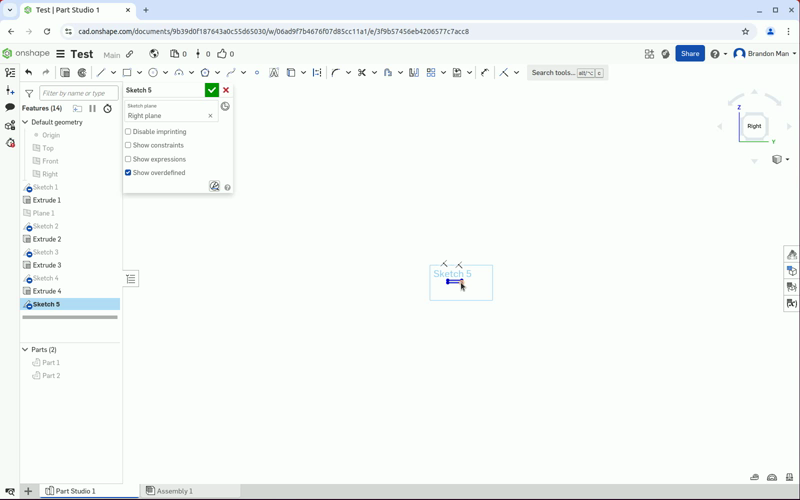
scroll(6)
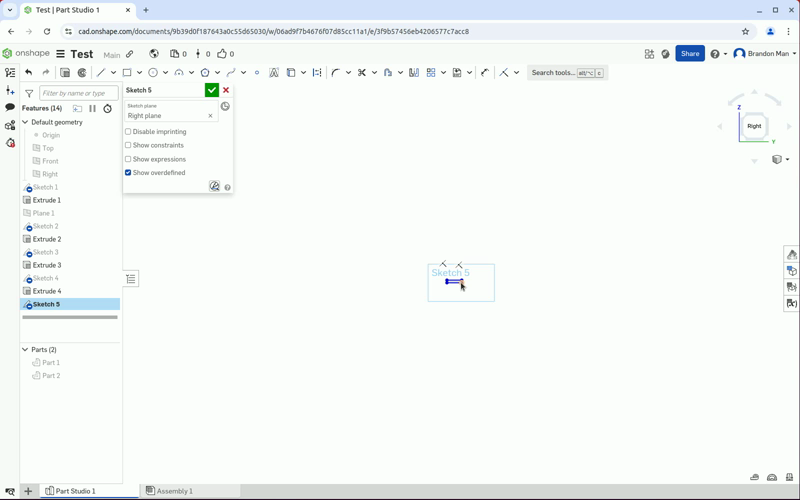
scroll(6)
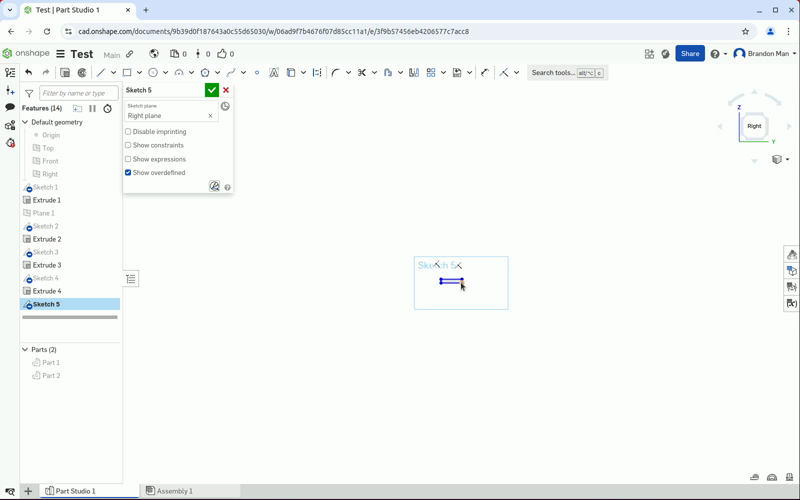
scroll(6)
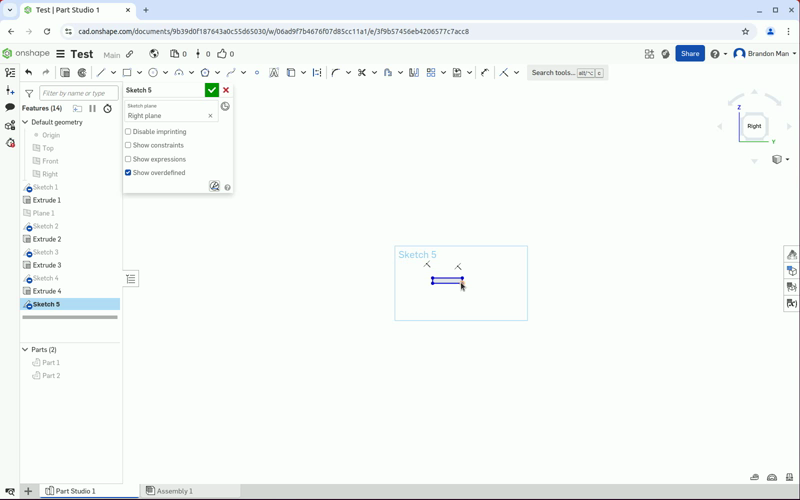
scroll(6)
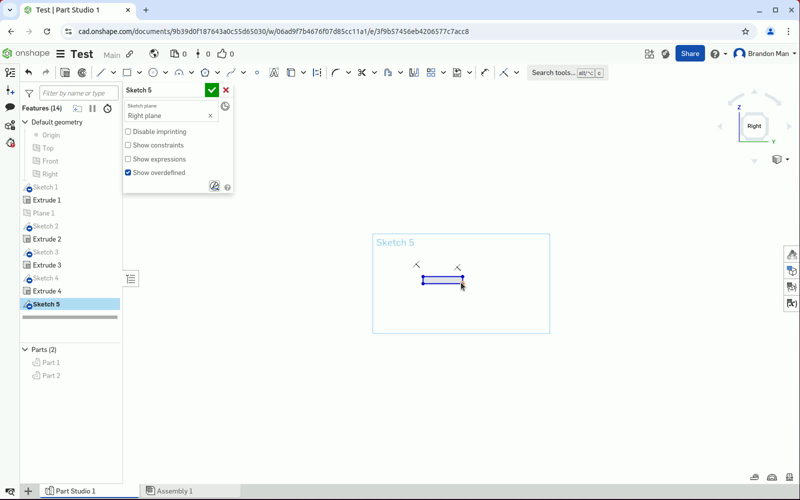
scroll(6)
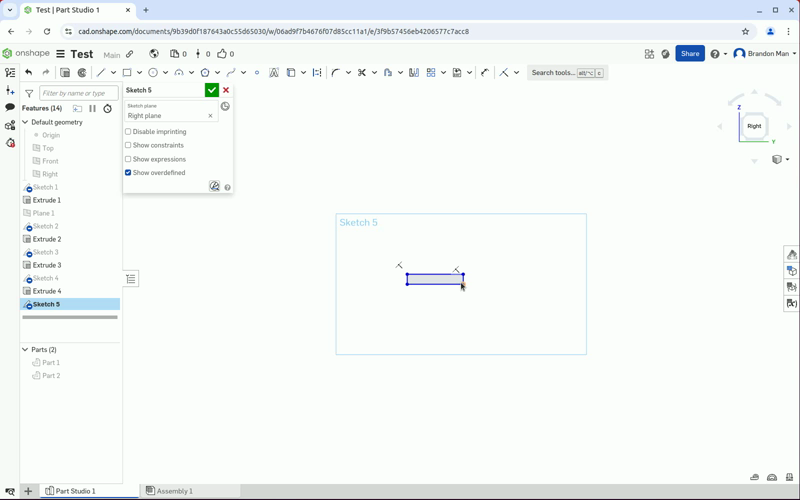
scroll(6)
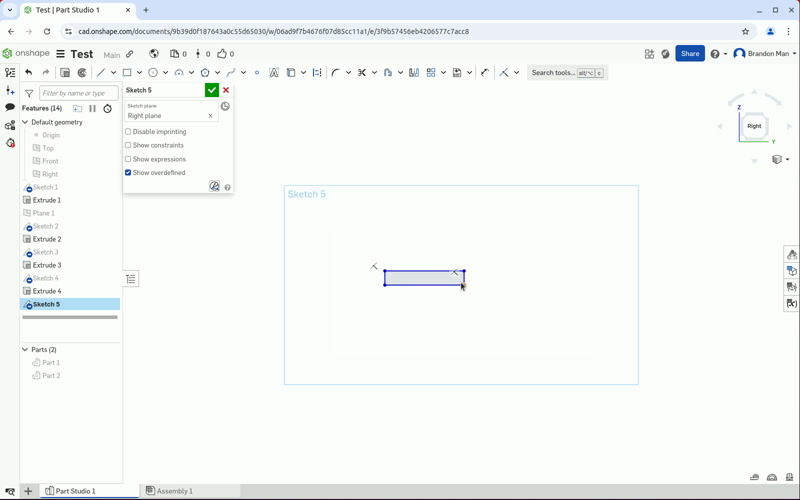
scroll(6)
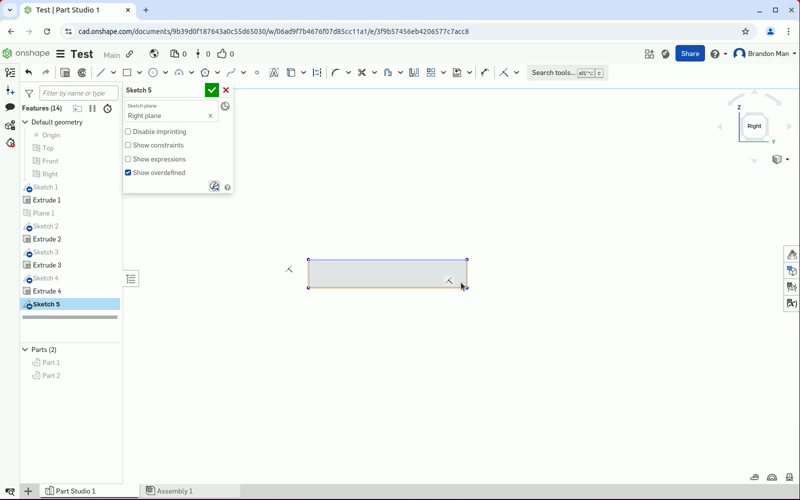
click(461, 282)
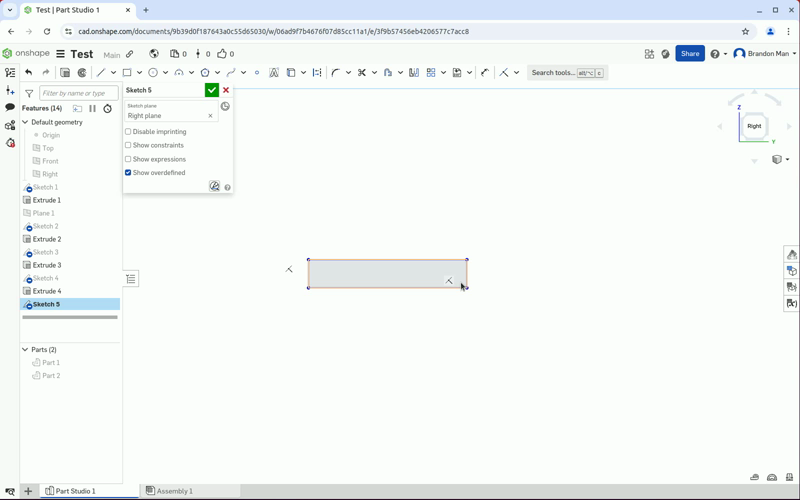
scroll(-6)
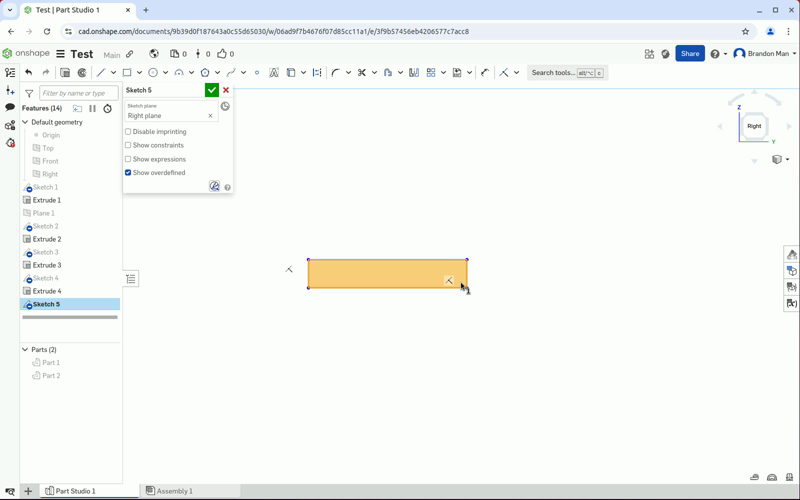
scroll(-6)
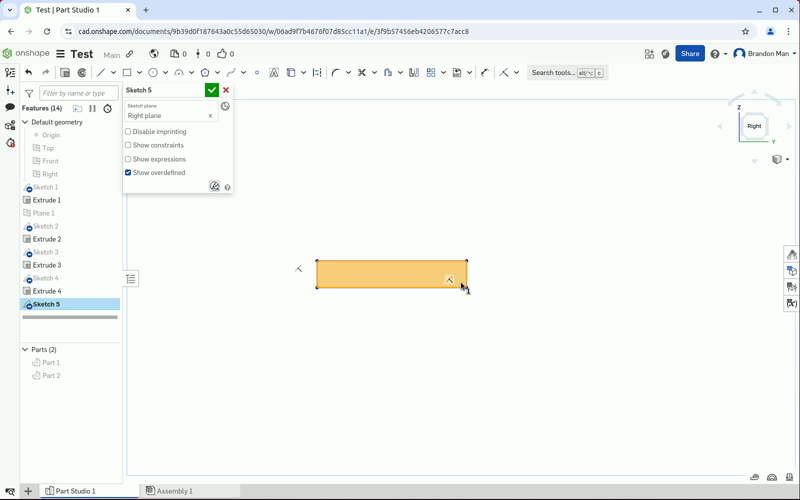
scroll(-6)
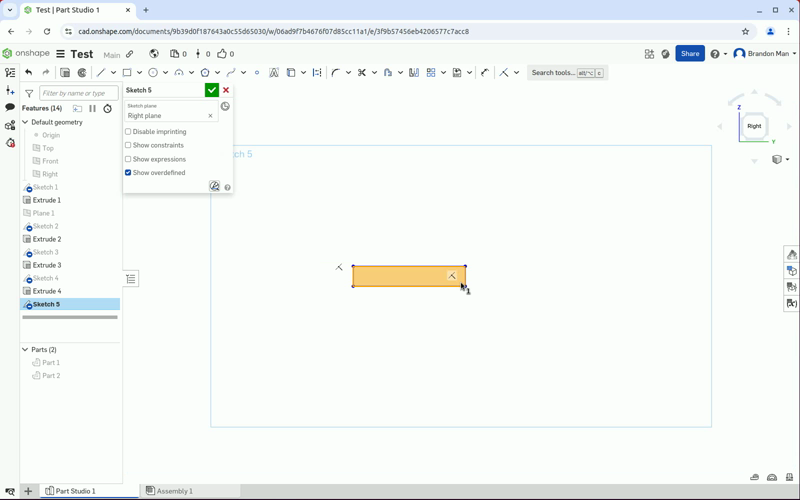
scroll(-6)
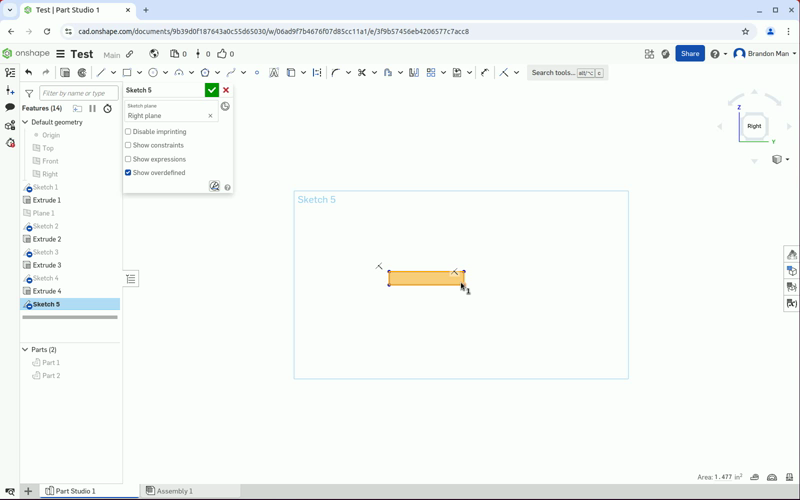
scroll(-6)
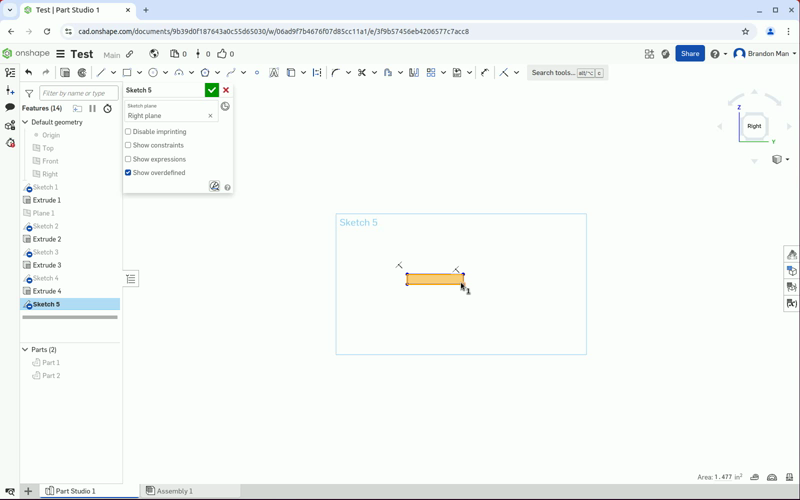
scroll(-6)
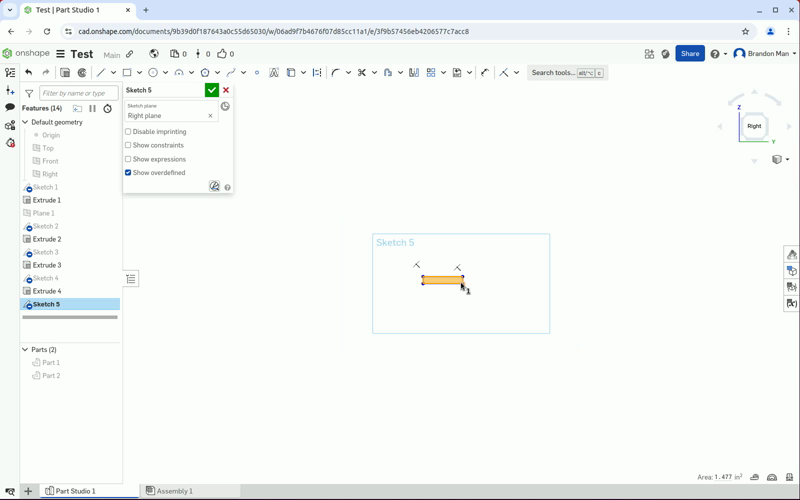
scroll(-6)
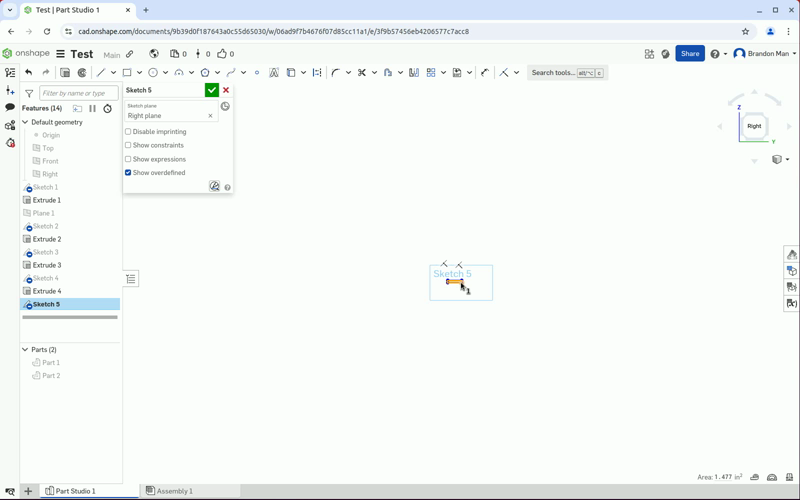
mouse_move(73, 352)
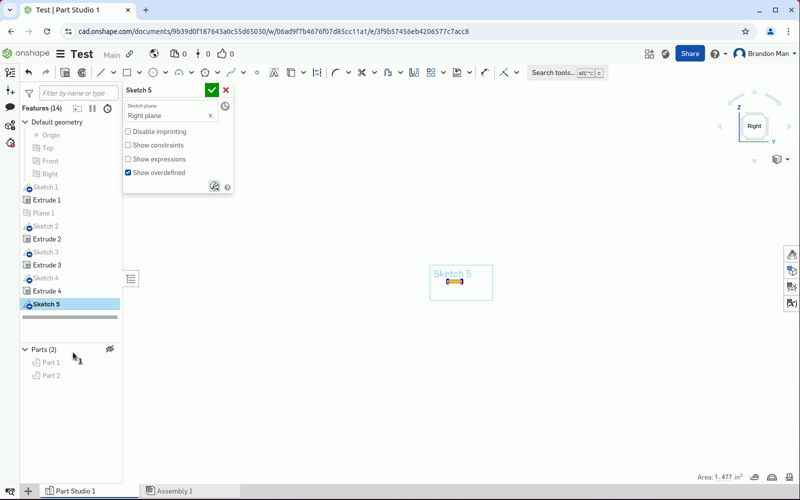
key(shift+y)
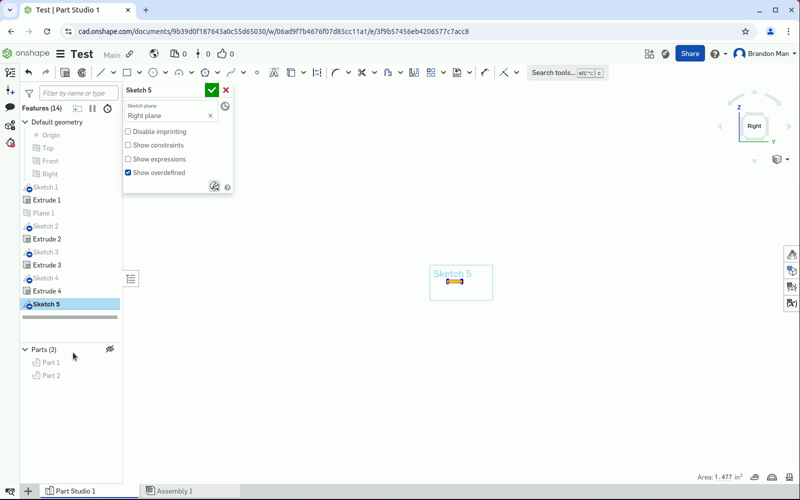
key(shift+e)
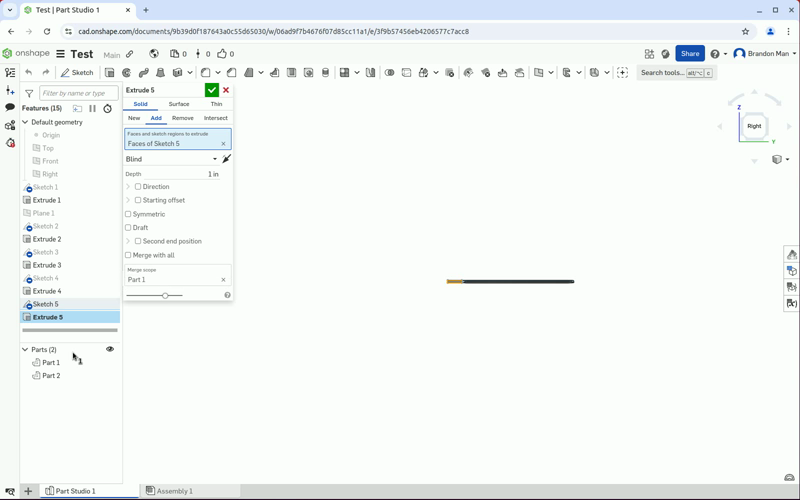
mouse_move(143, 106)
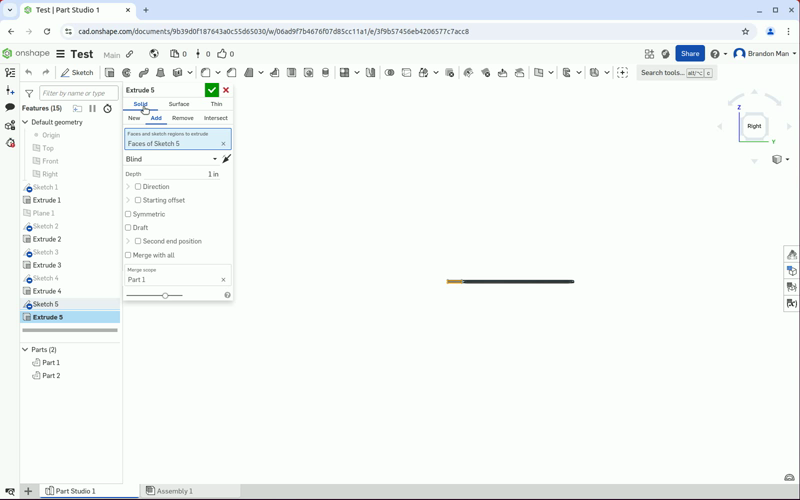
click(143, 106)
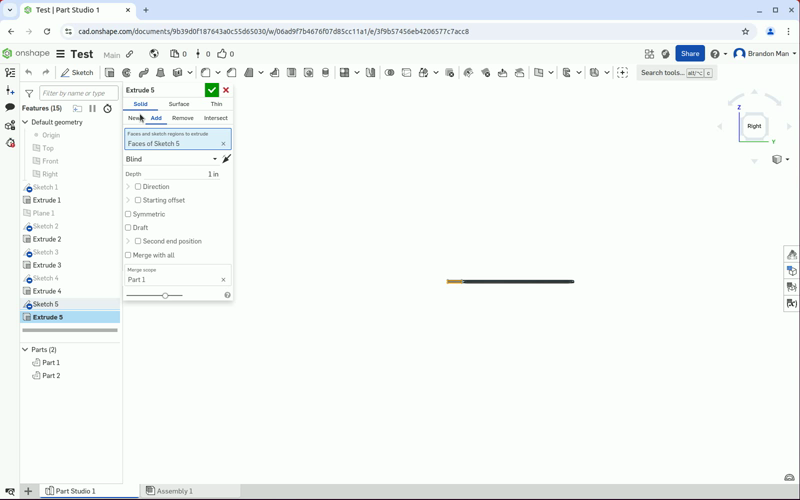
mouse_move(137, 120)
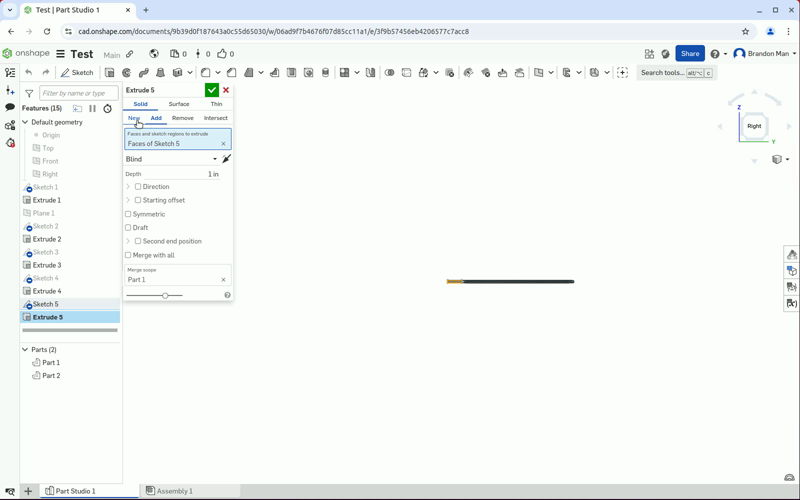
click(137, 120)
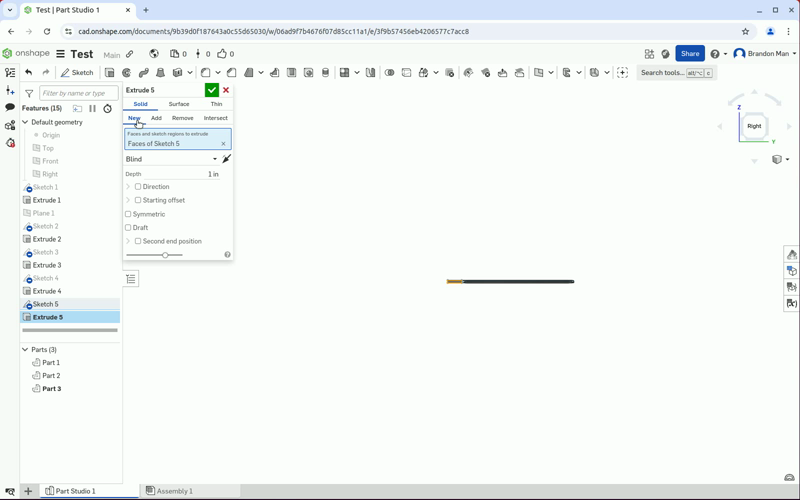
key(tab, 4)
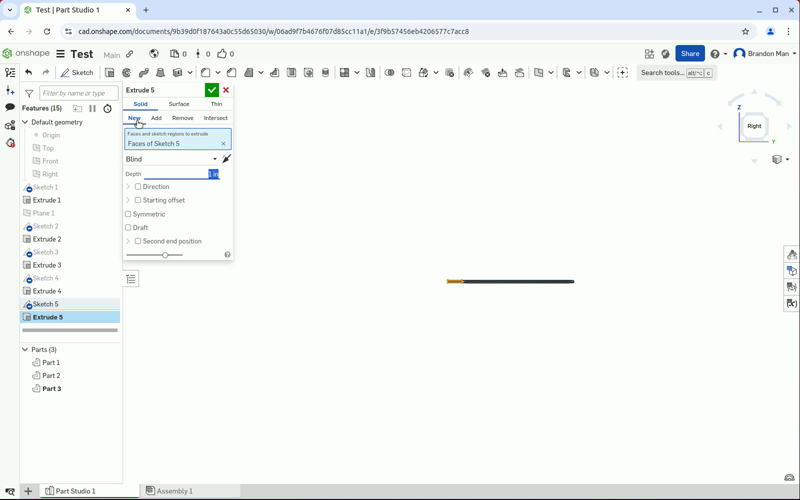
text(0.722)
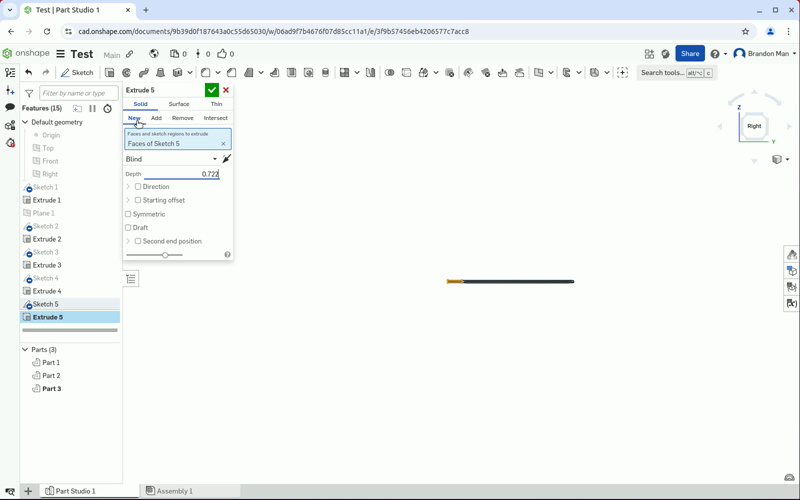
key(enter)
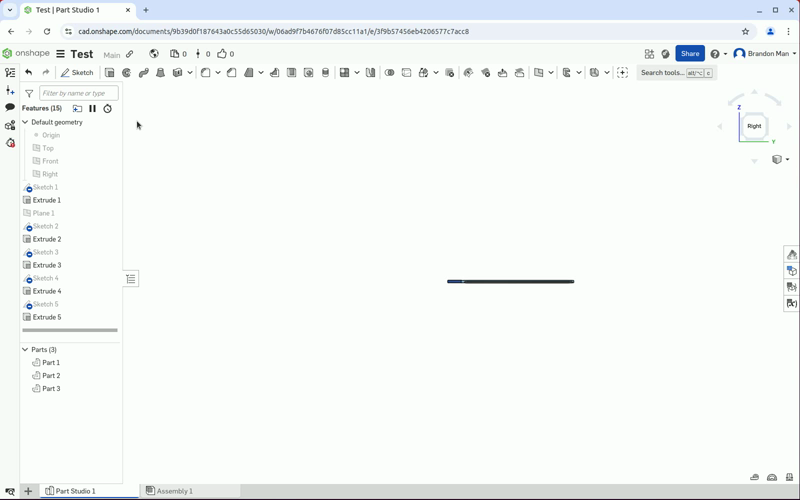
key(shift+h)
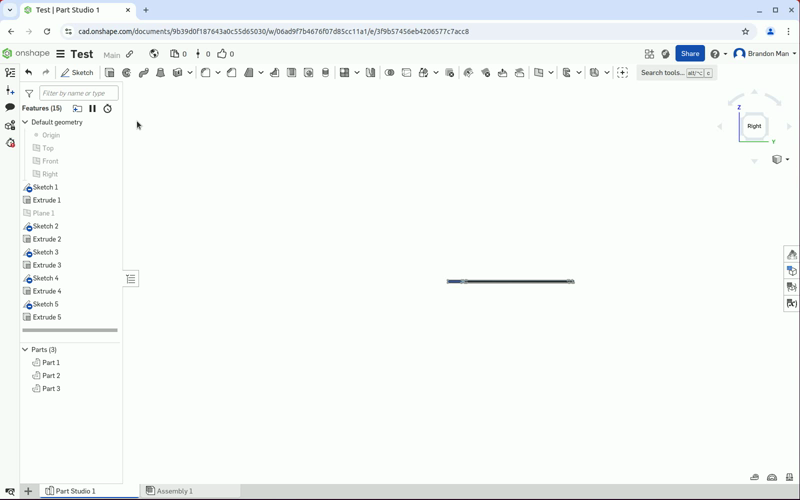
key(shift+h)
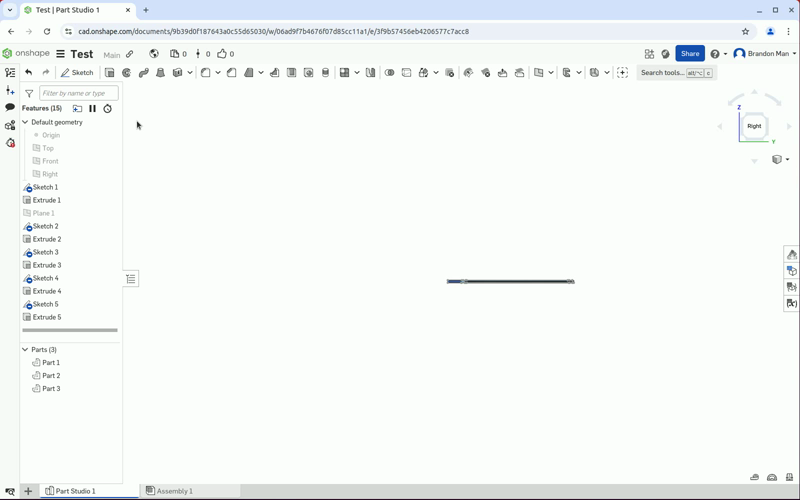
key(shift+7)
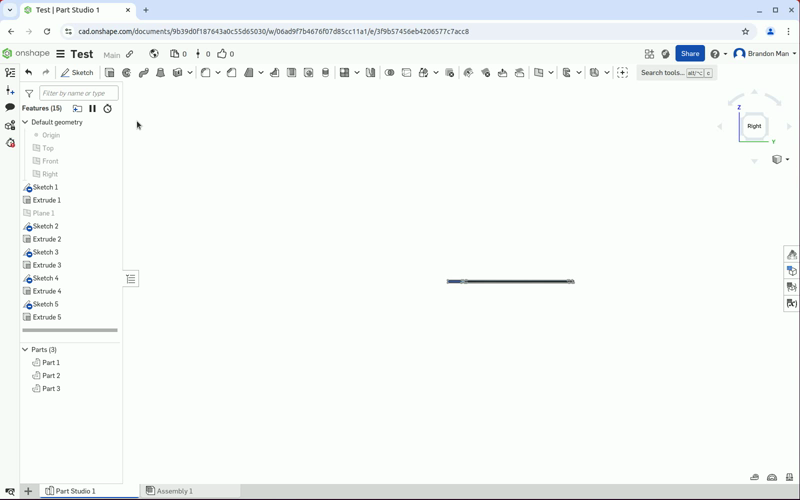
key(right, 2)
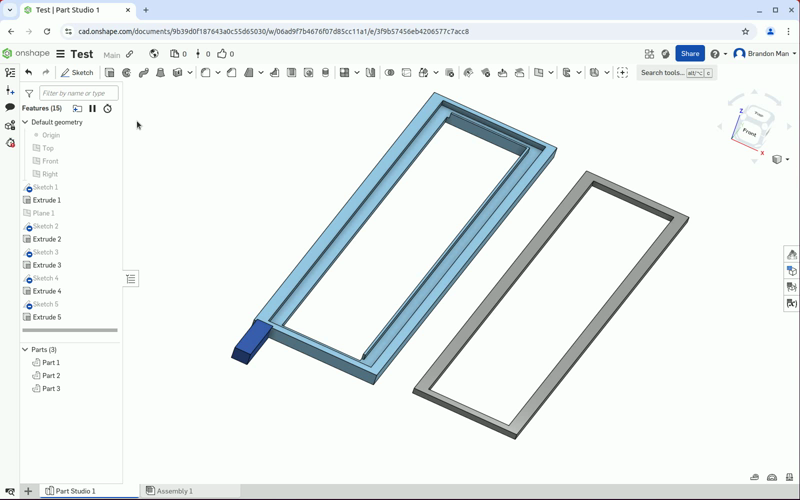
key(down, 2)
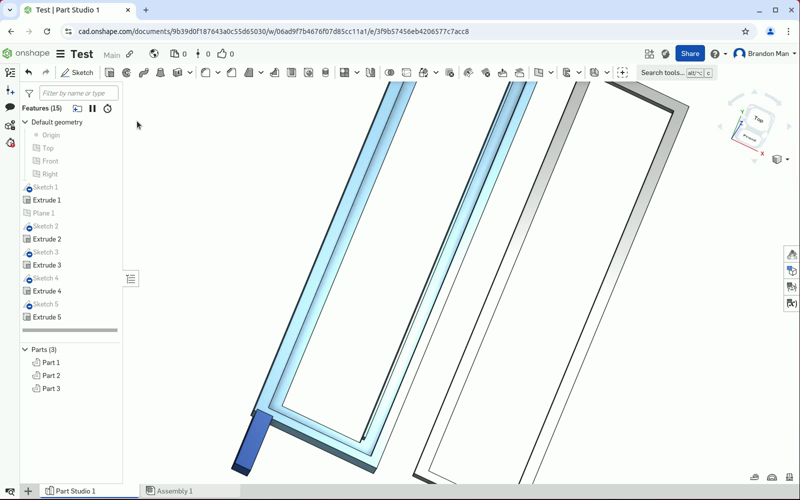
key(up, 2)
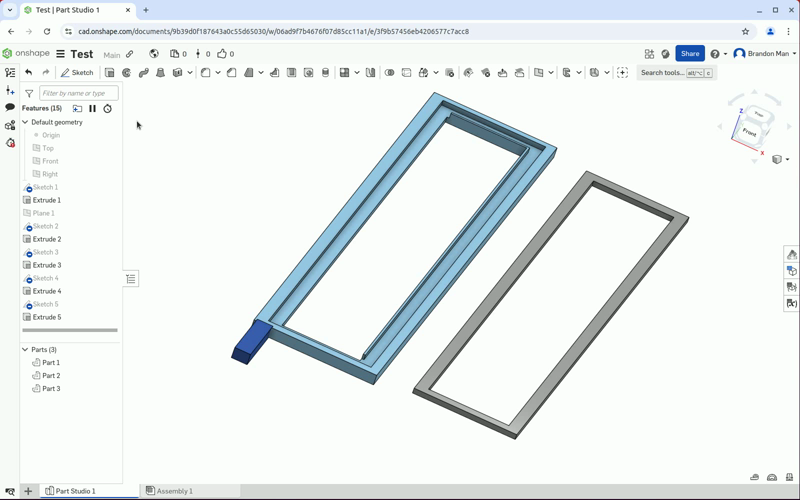
key(left, 2)
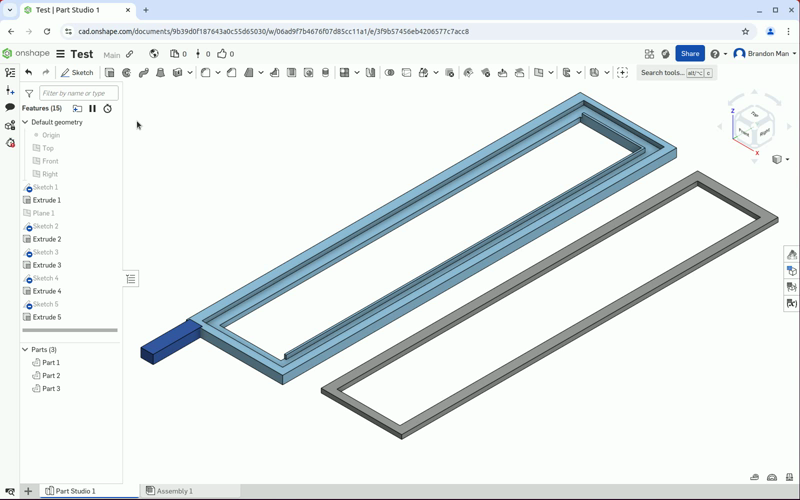
mouse_move(73, 189)
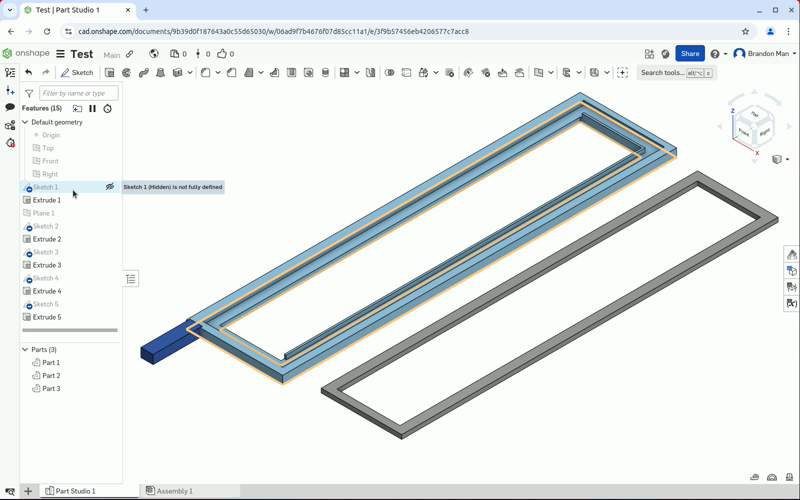
click(73, 189)